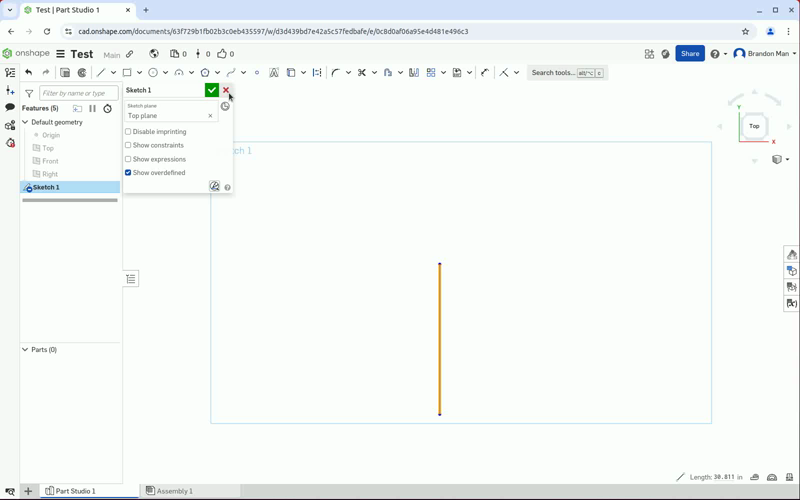
key(shift+h)
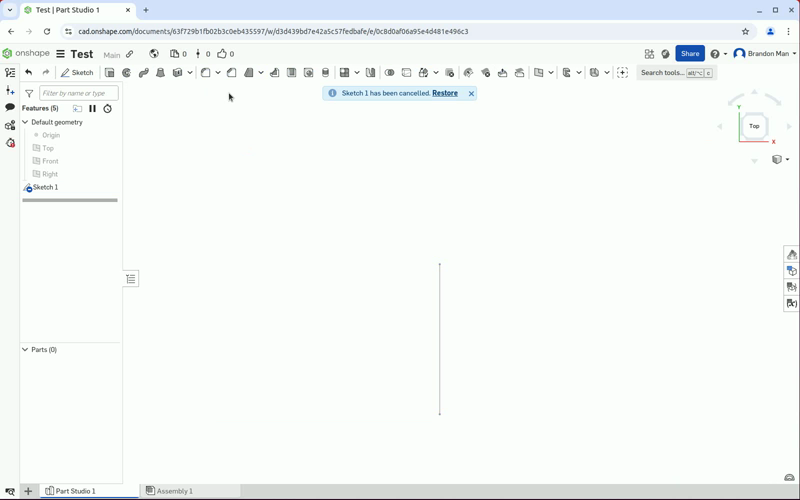
key(shift+s)
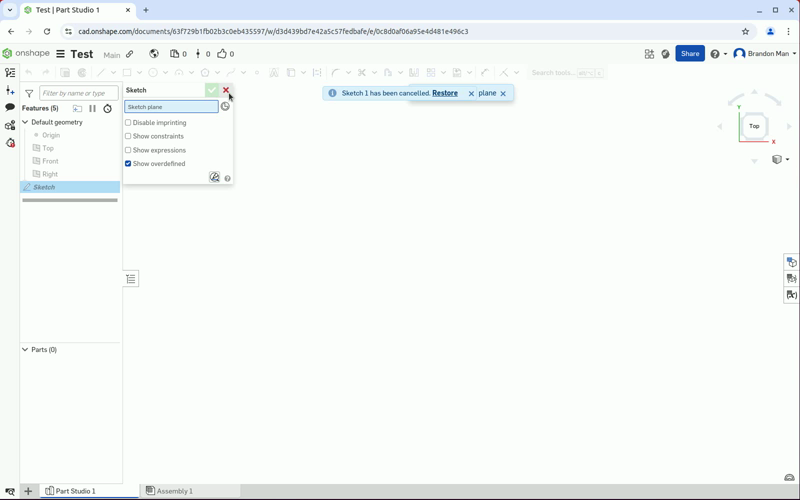
mouse_move(73, 150)
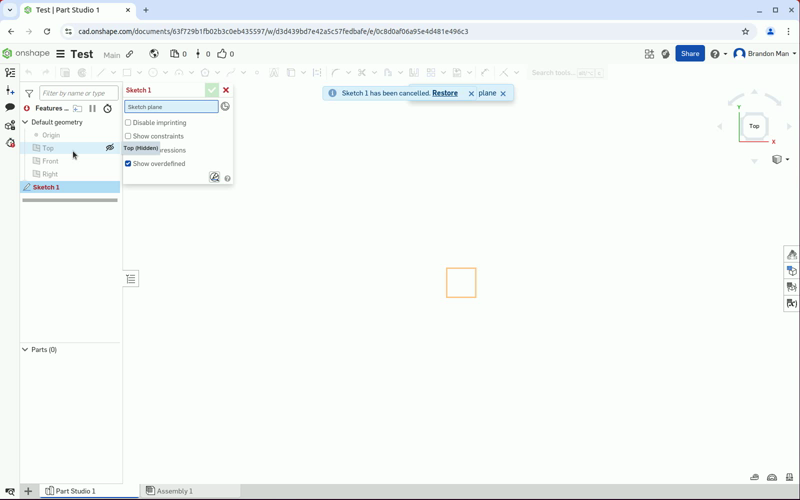
click(73, 150)
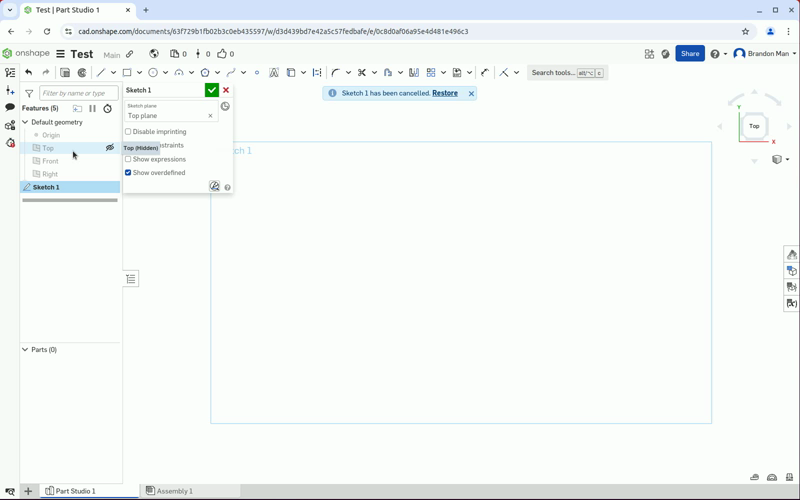
mouse_move(73, 352)
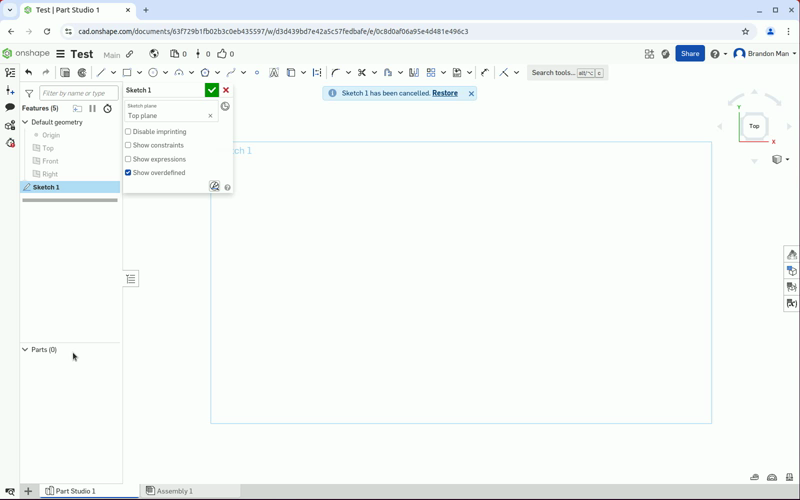
key(y)
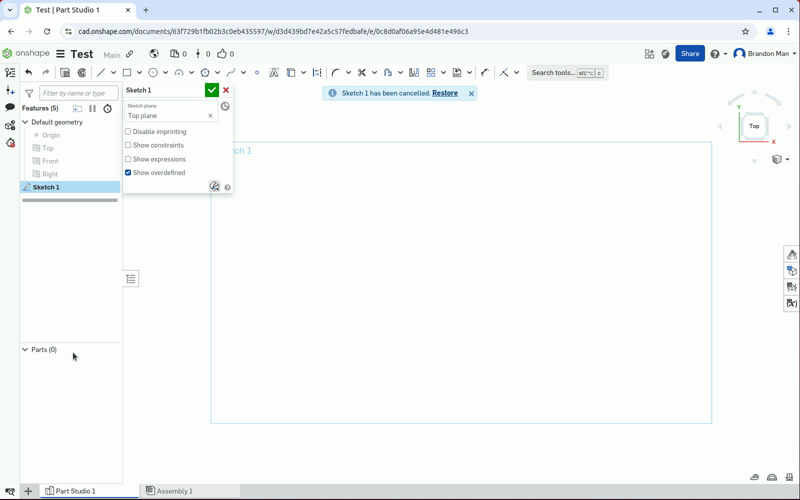
key(c)
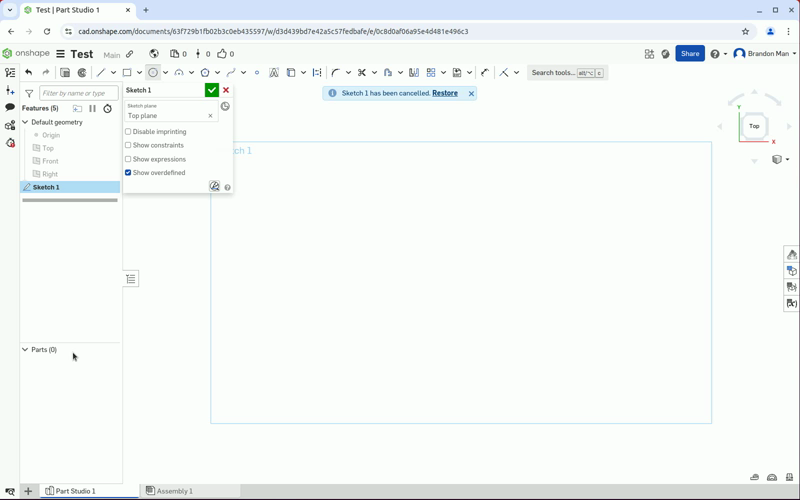
key_down(shift)
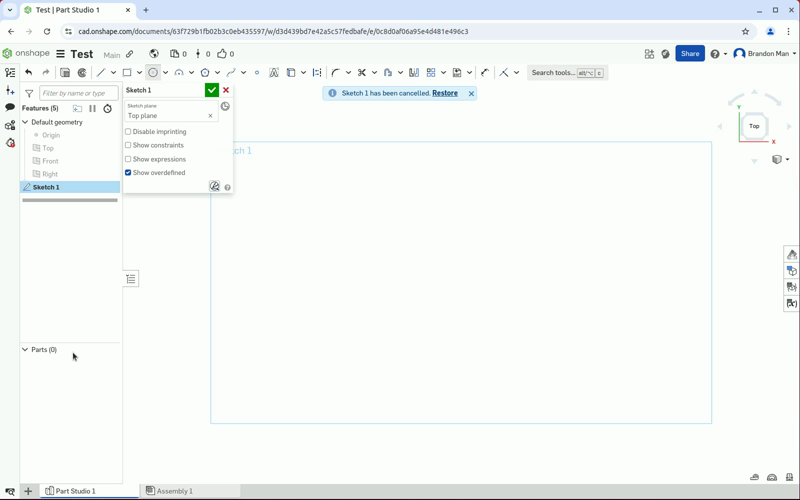
mouse_move(461, 178)
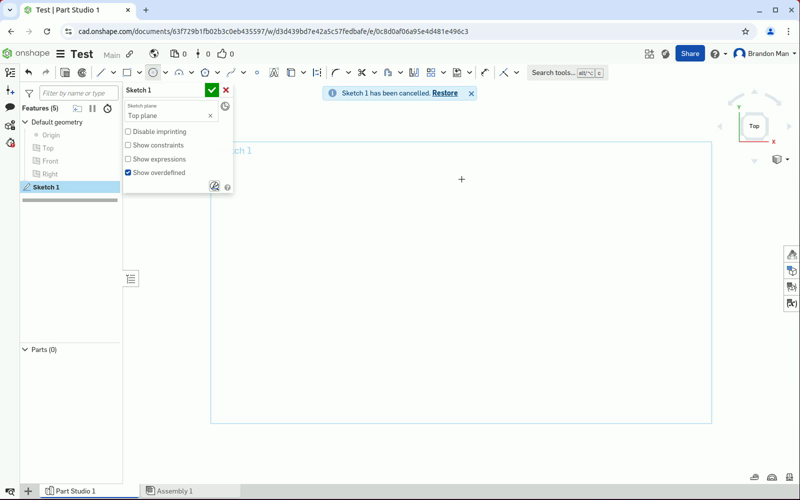
click(461, 178)
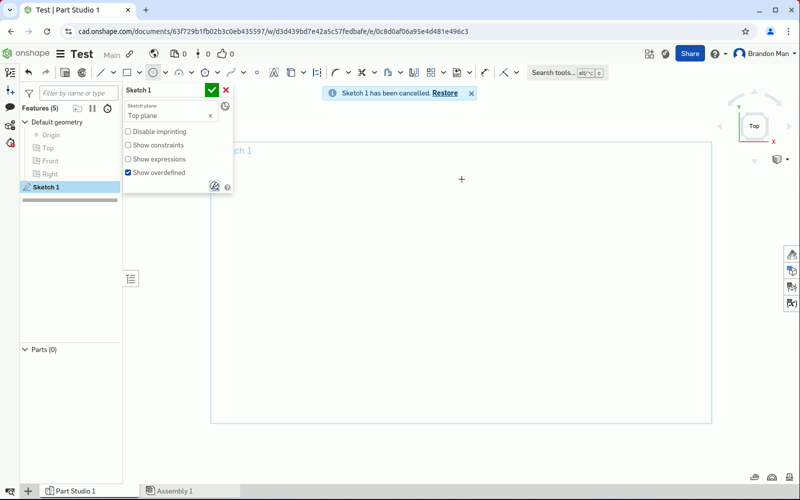
key_up(shift)
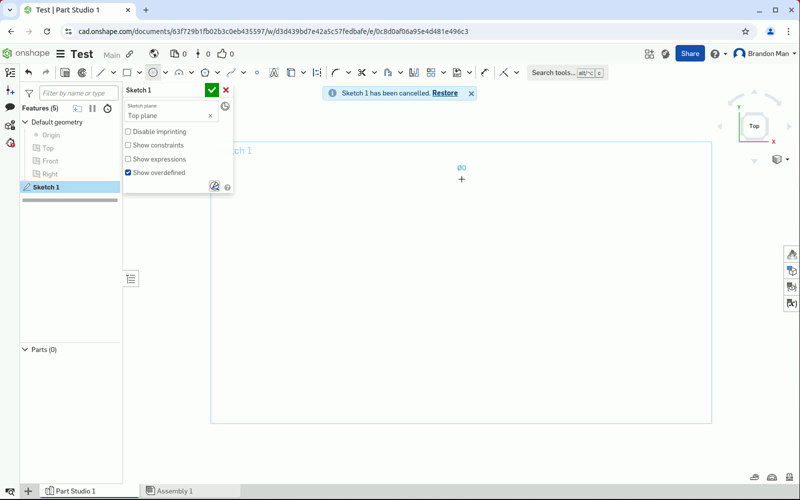
mouse_move(471, 178)
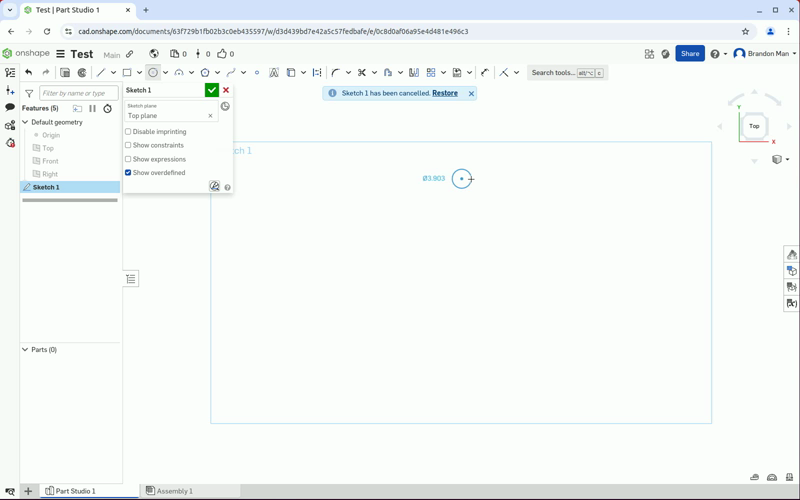
click(471, 178)
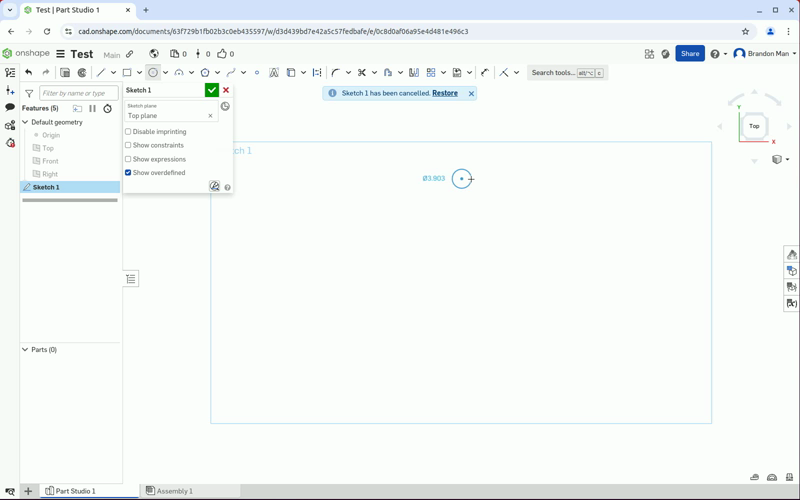
key(esc)
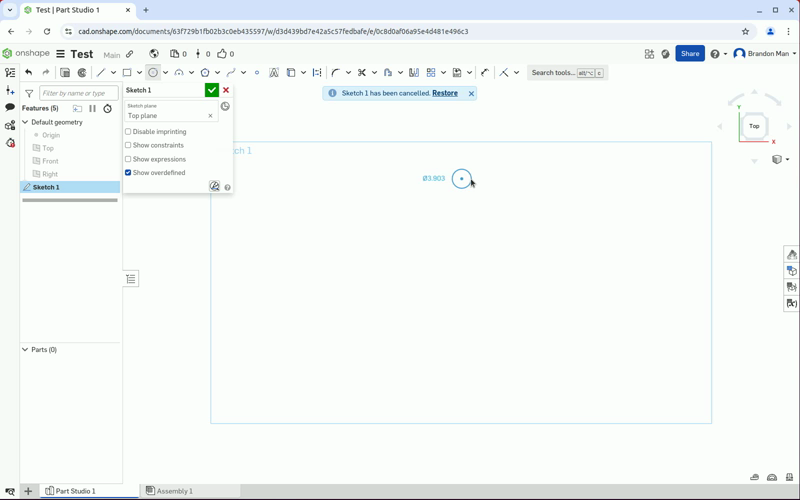
key(c)
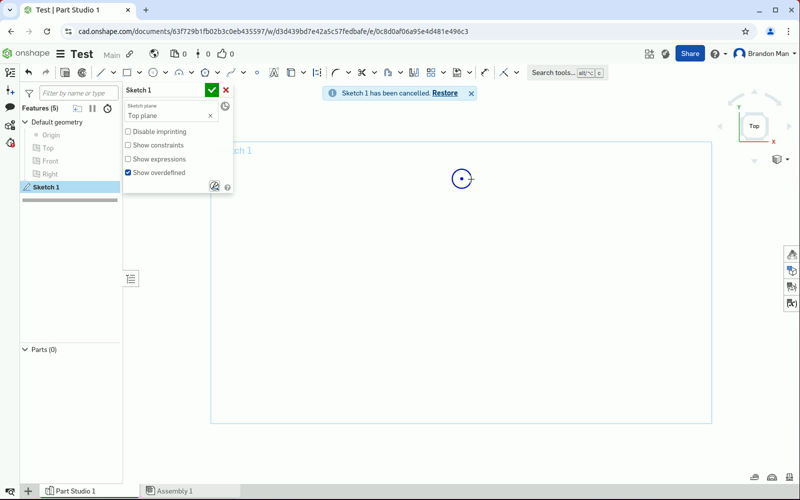
key_down(shift)
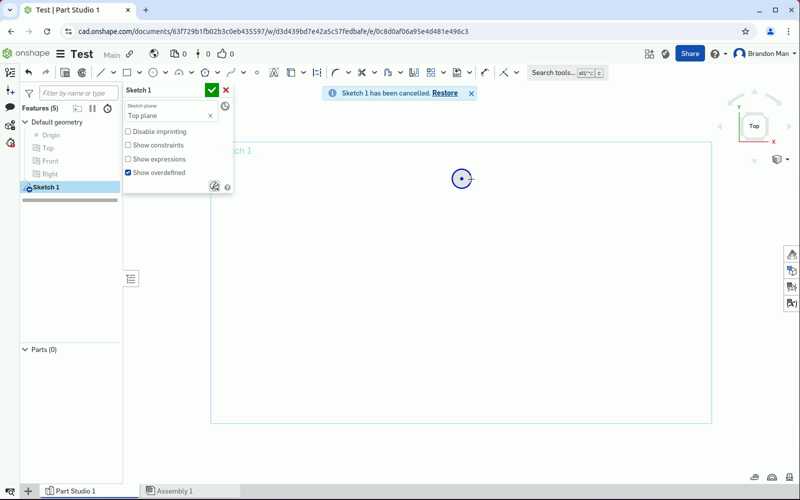
mouse_move(461, 178)
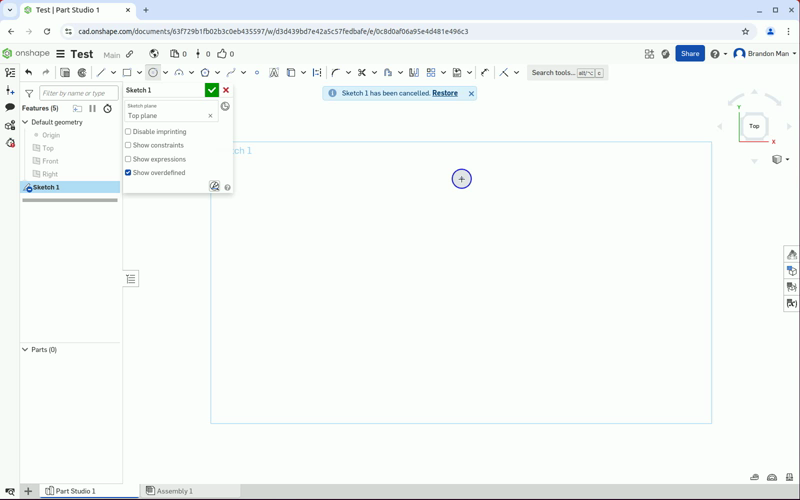
click(461, 178)
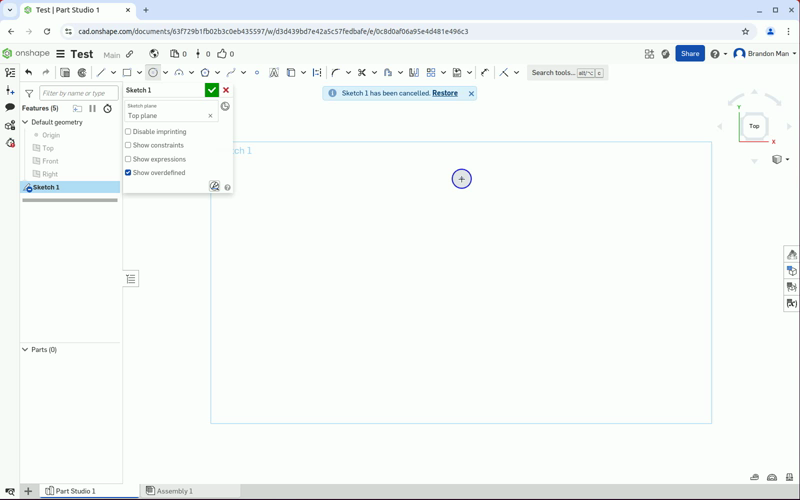
key_up(shift)
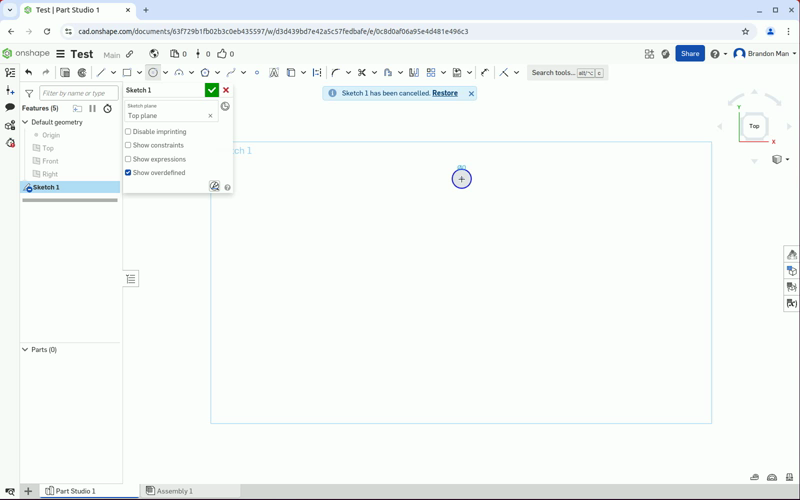
mouse_move(464, 178)
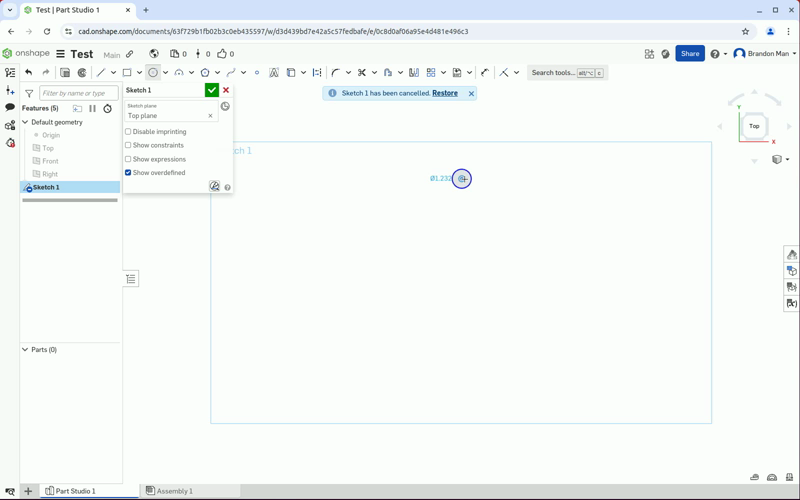
scroll(6)
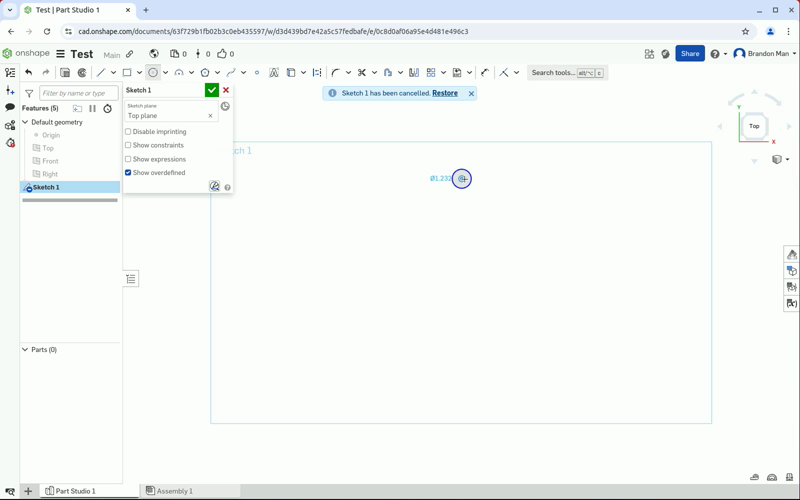
scroll(6)
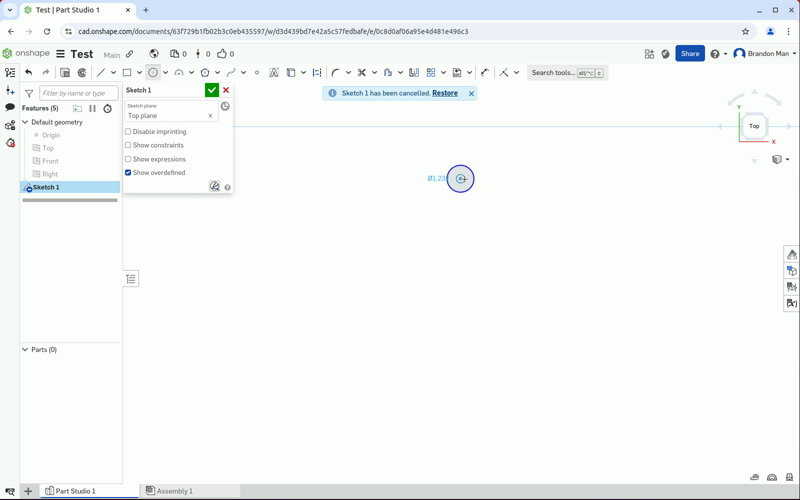
scroll(6)
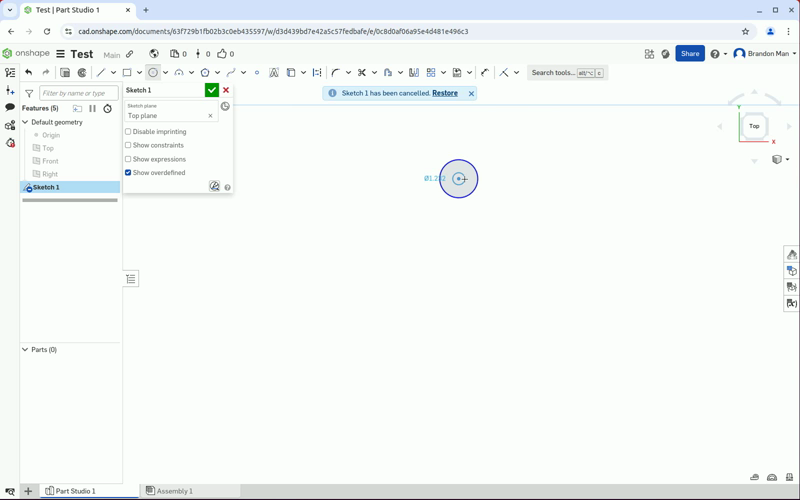
scroll(6)
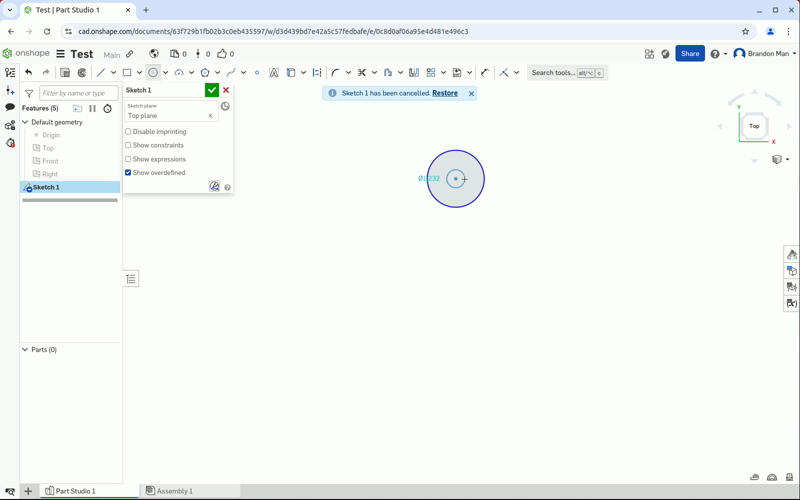
scroll(6)
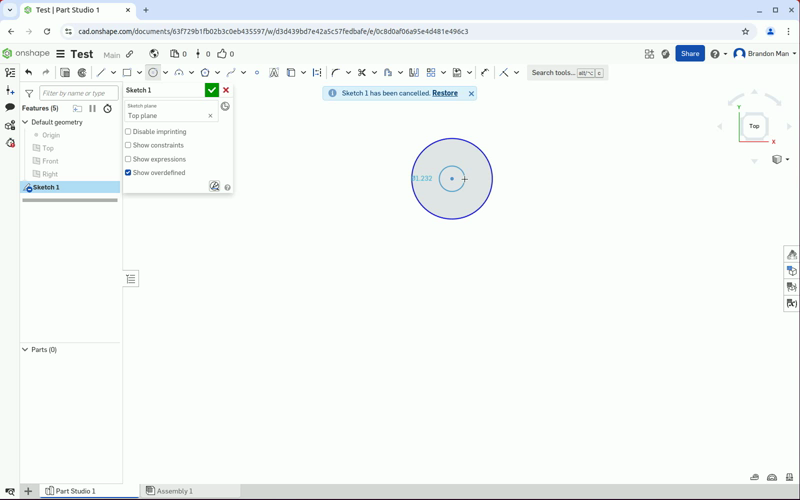
scroll(6)
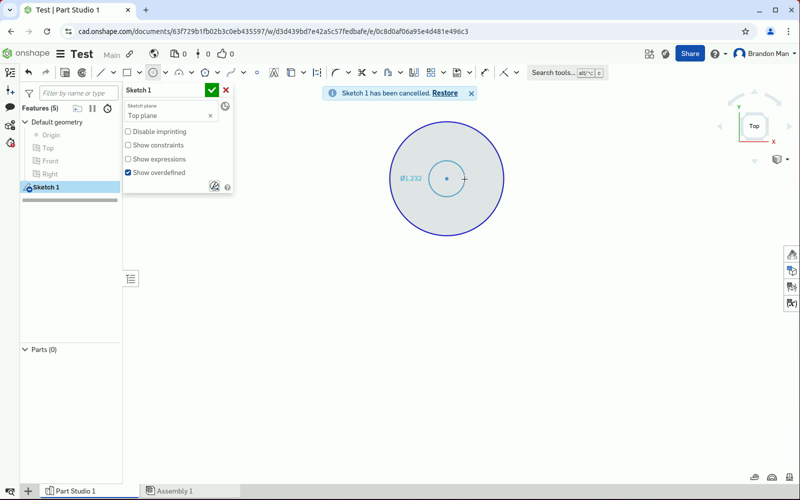
scroll(6)
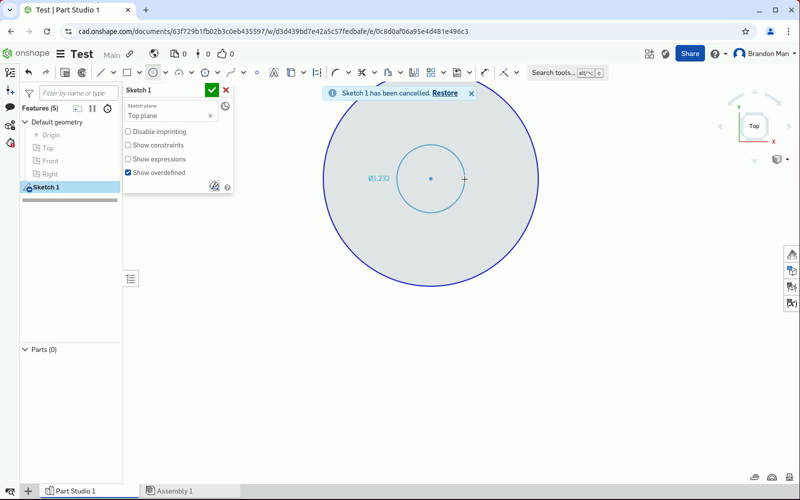
click(464, 178)
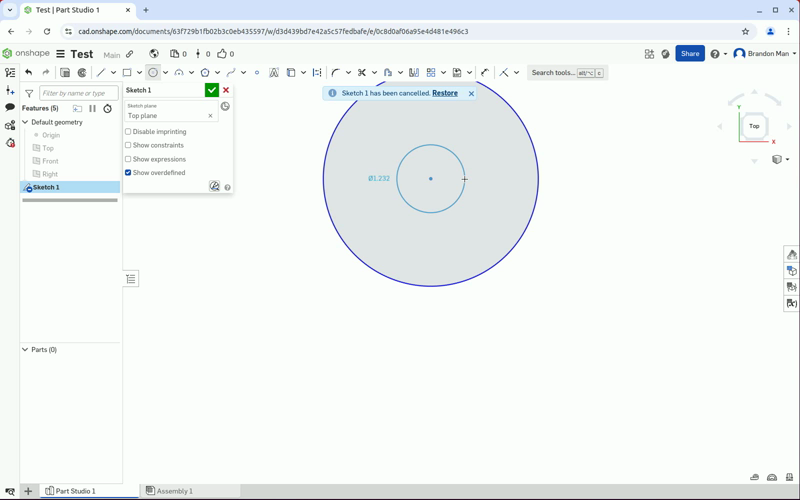
scroll(-6)
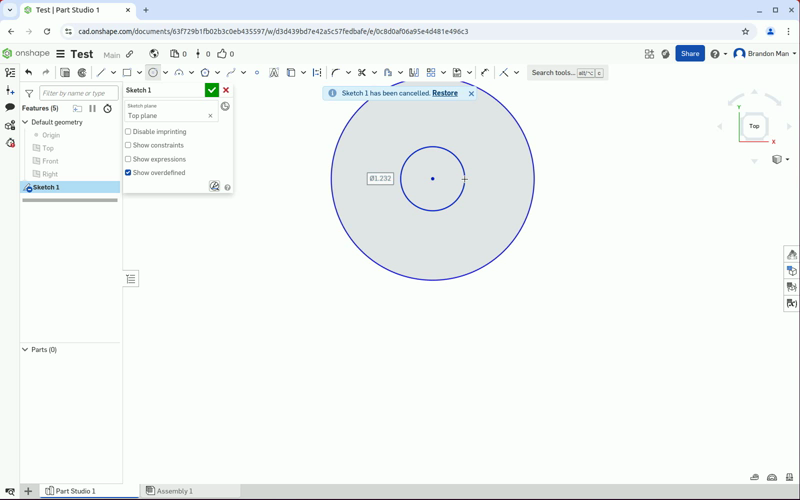
scroll(-6)
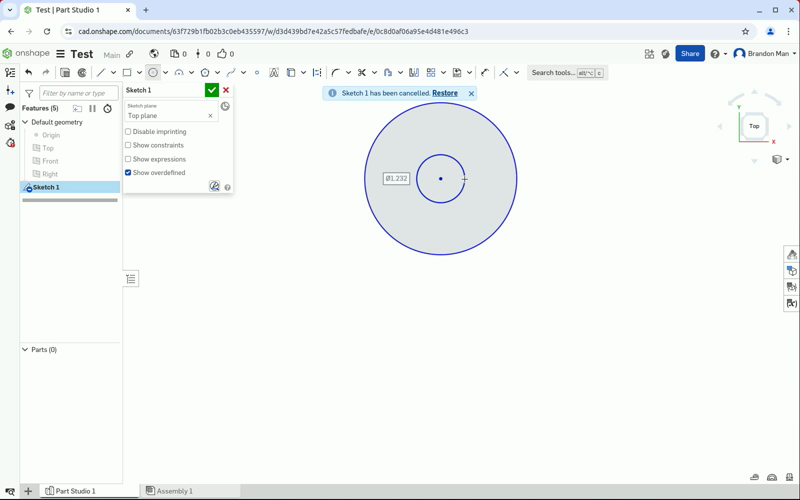
scroll(-6)
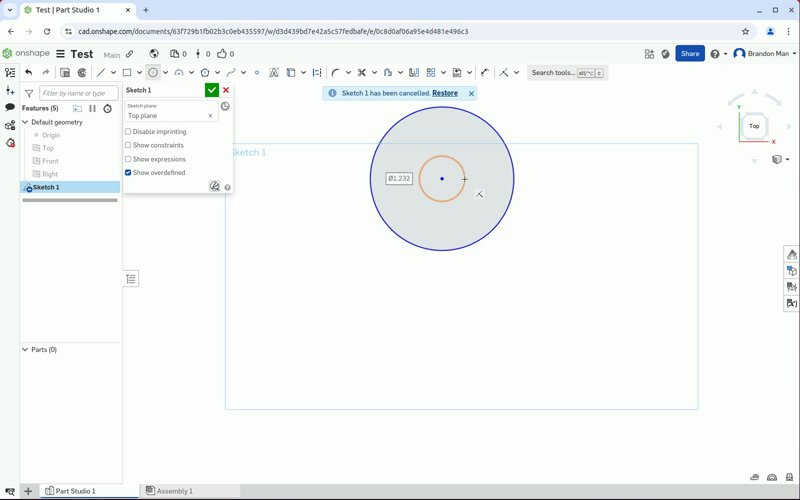
scroll(-6)
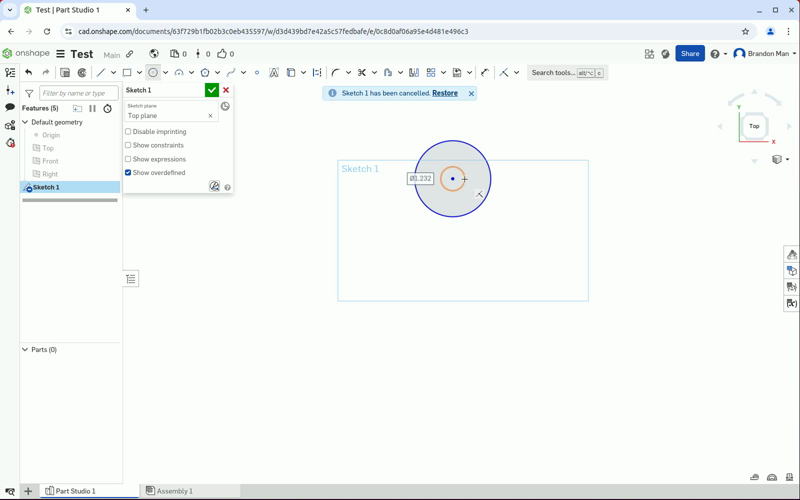
scroll(-6)
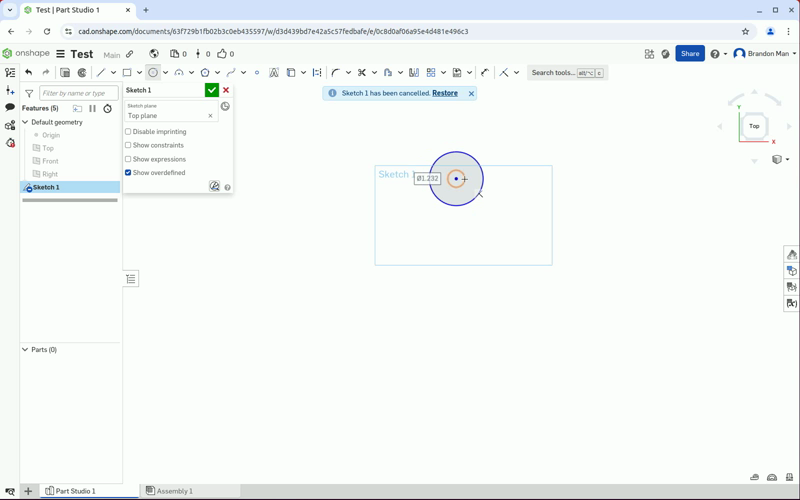
scroll(-6)
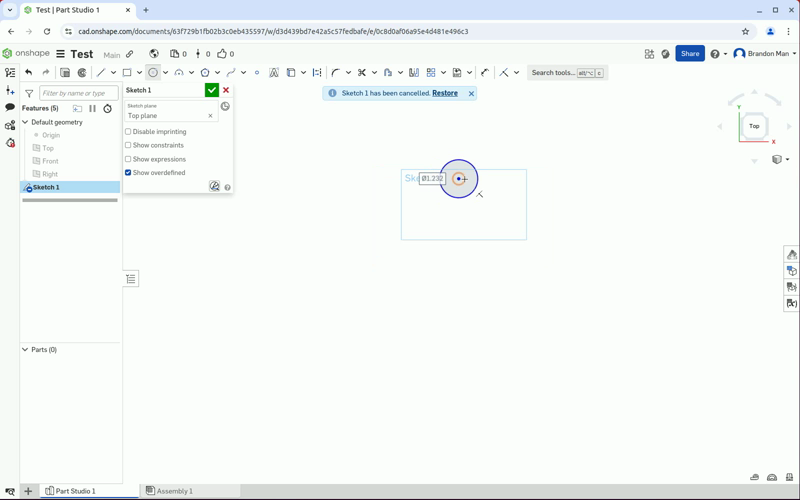
scroll(-6)
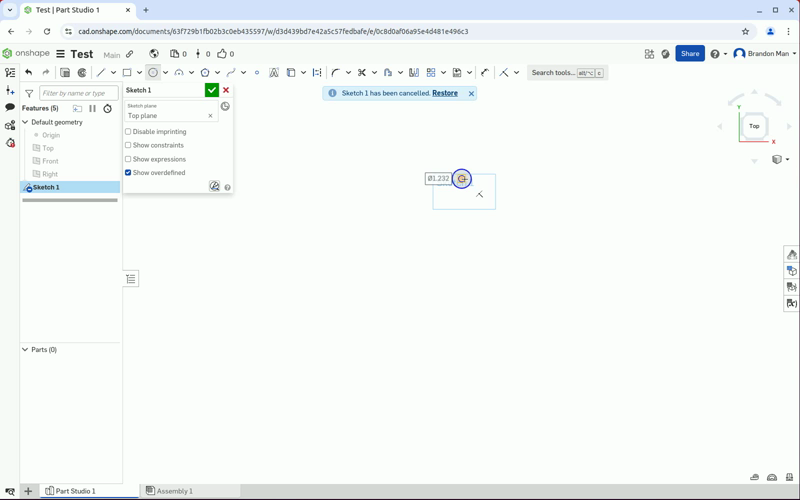
key(esc)
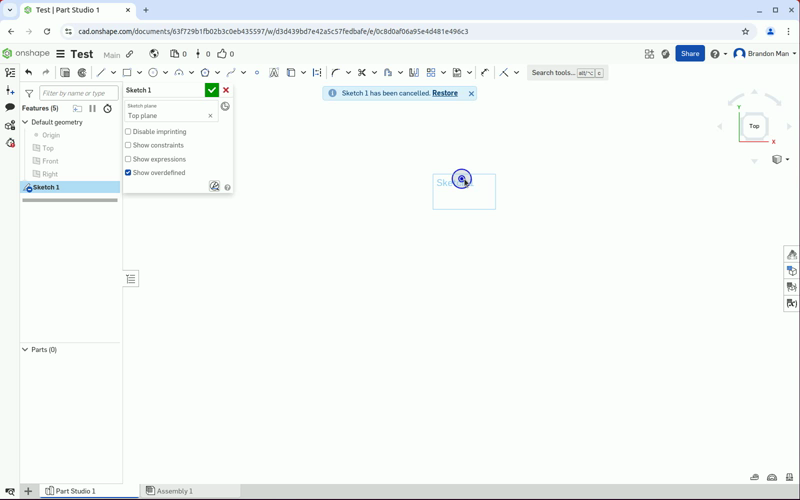
mouse_move(467, 183)
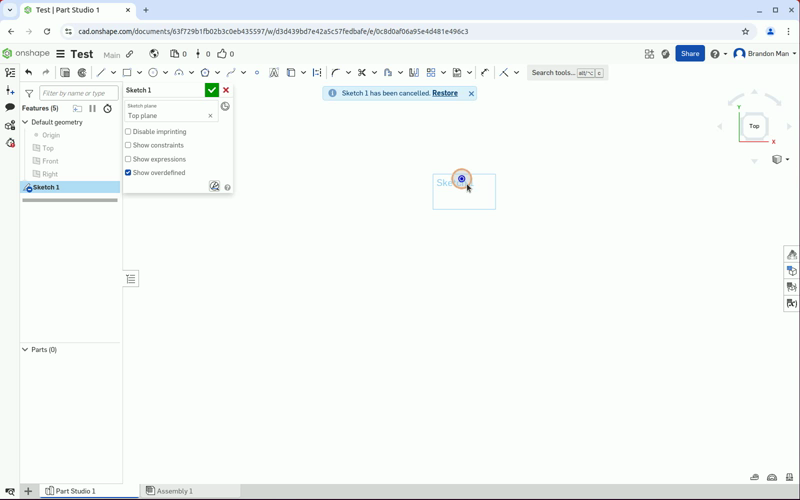
scroll(6)
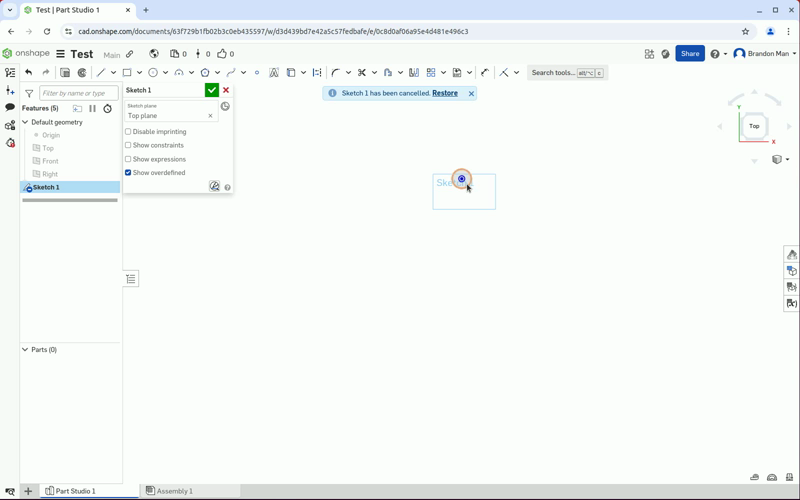
scroll(6)
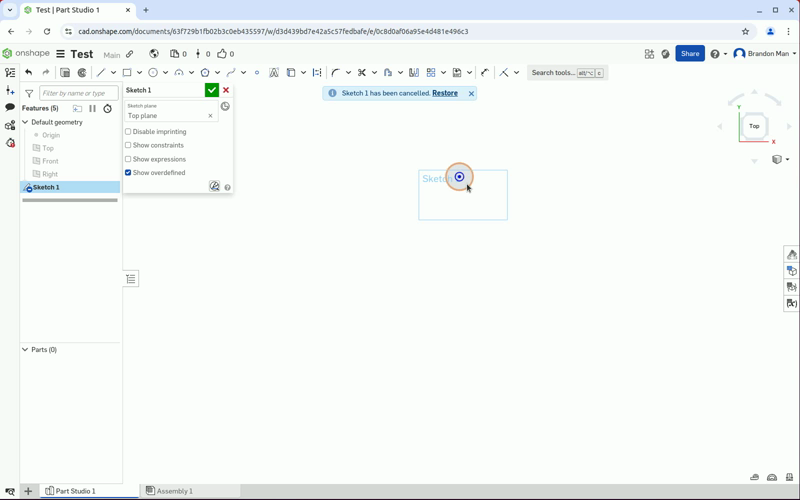
scroll(6)
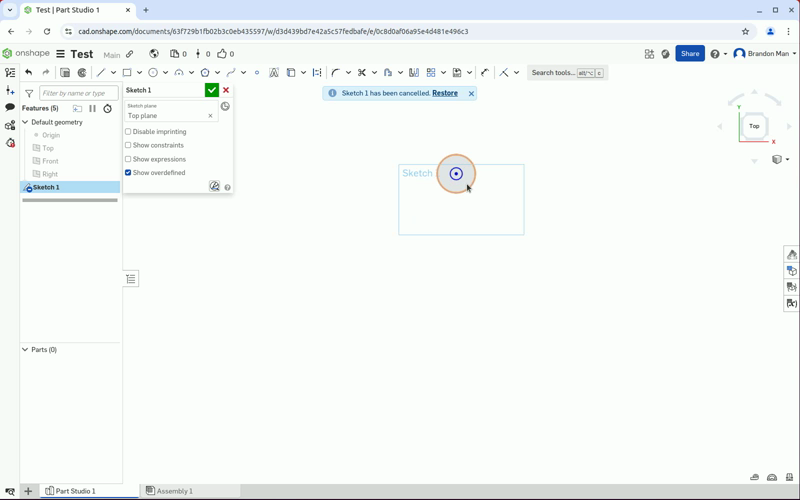
scroll(6)
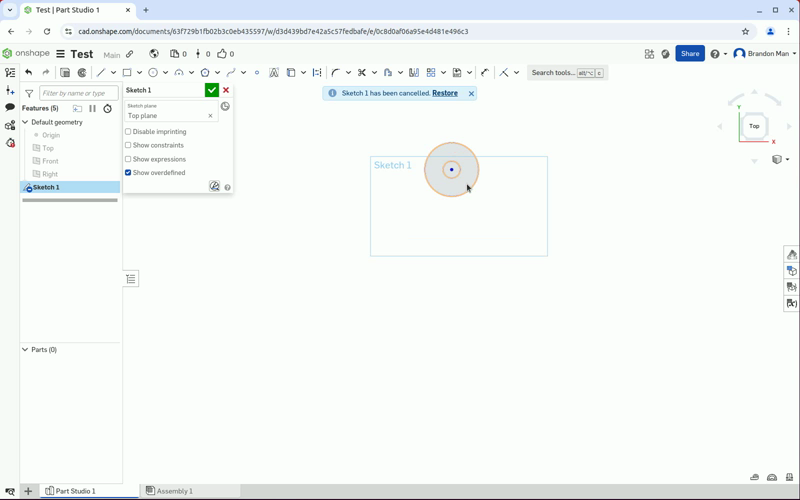
scroll(6)
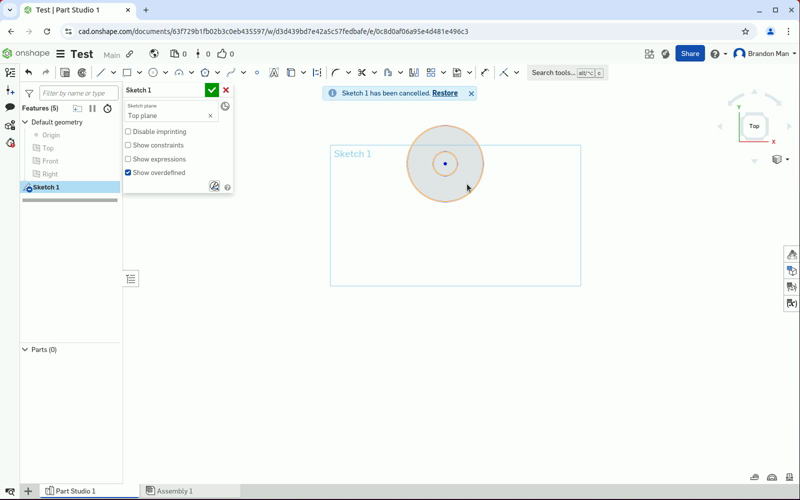
scroll(6)
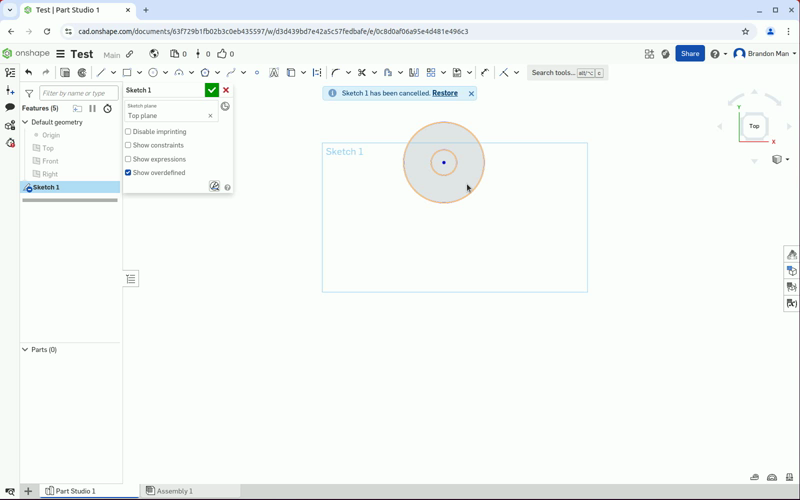
scroll(6)
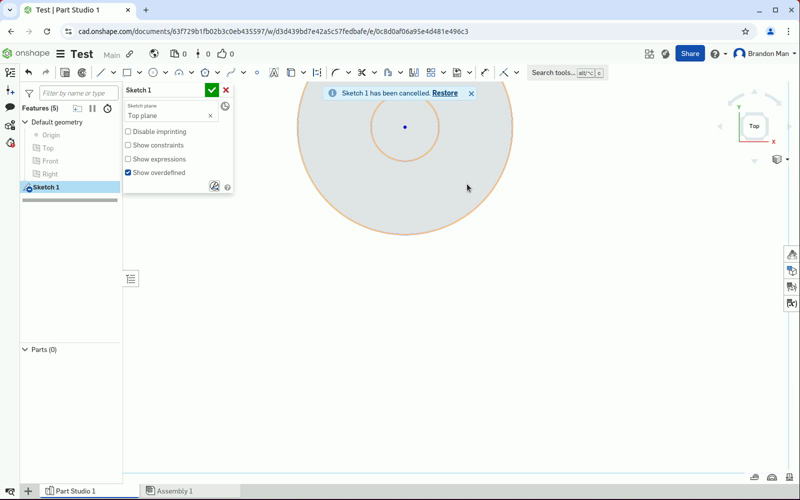
click(467, 183)
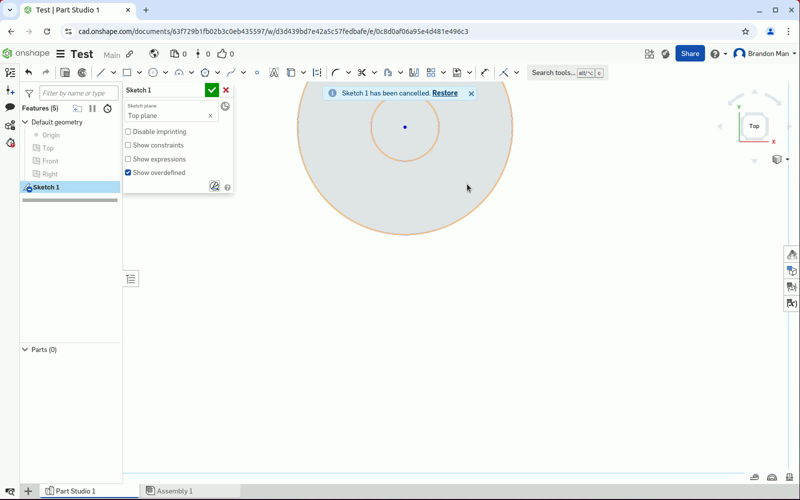
scroll(-6)
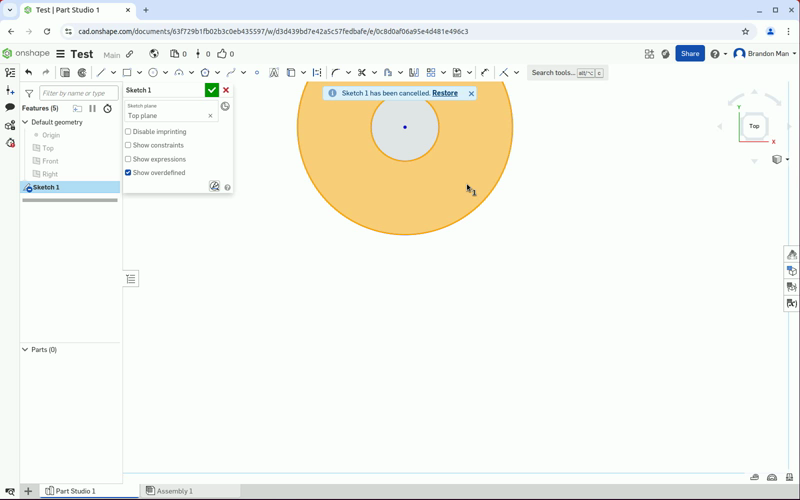
scroll(-6)
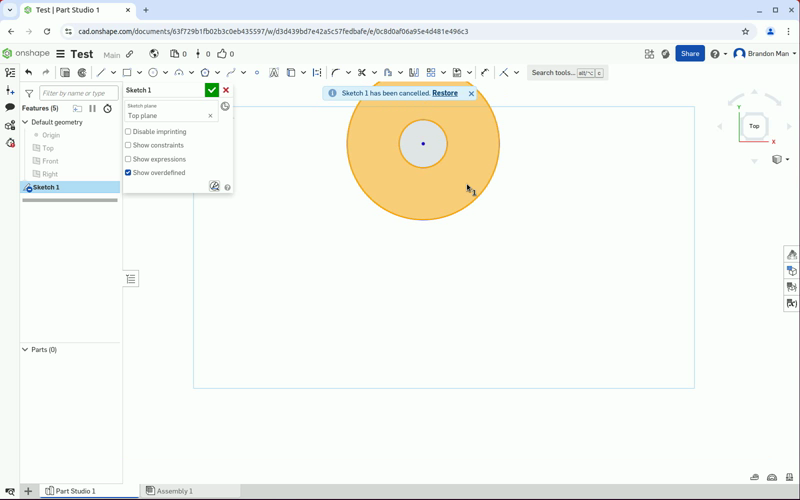
scroll(-6)
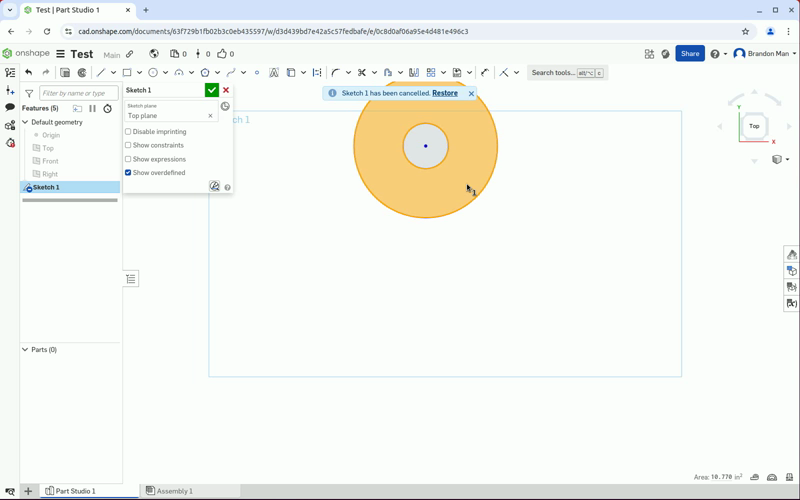
scroll(-6)
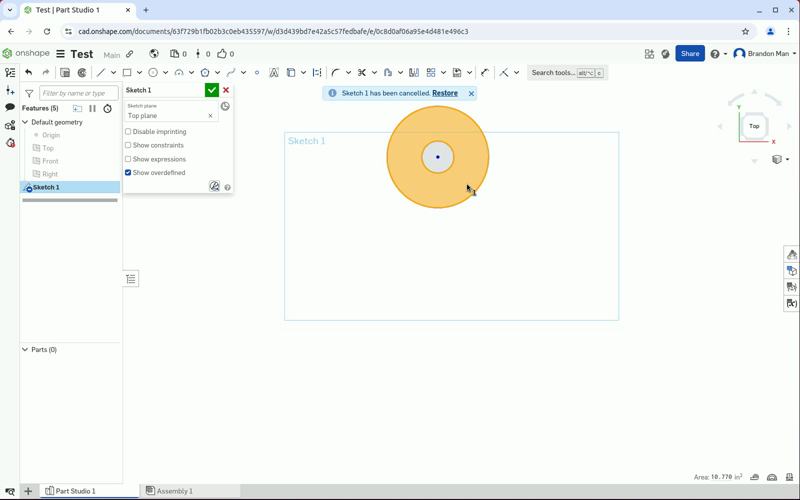
scroll(-6)
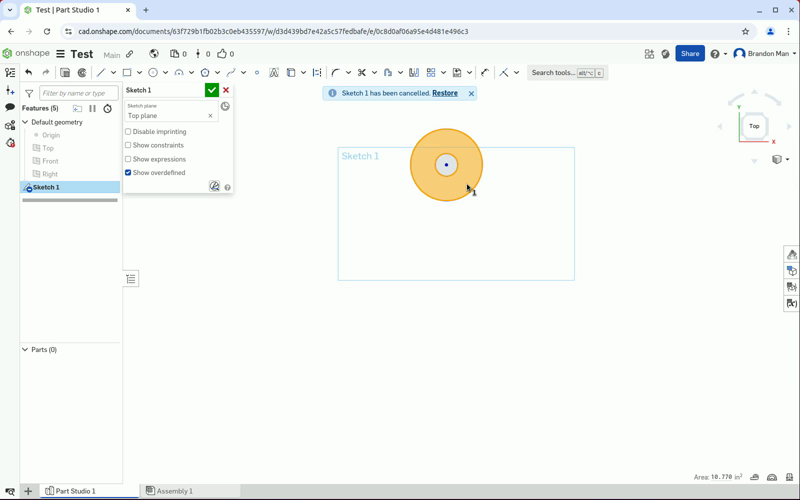
scroll(-6)
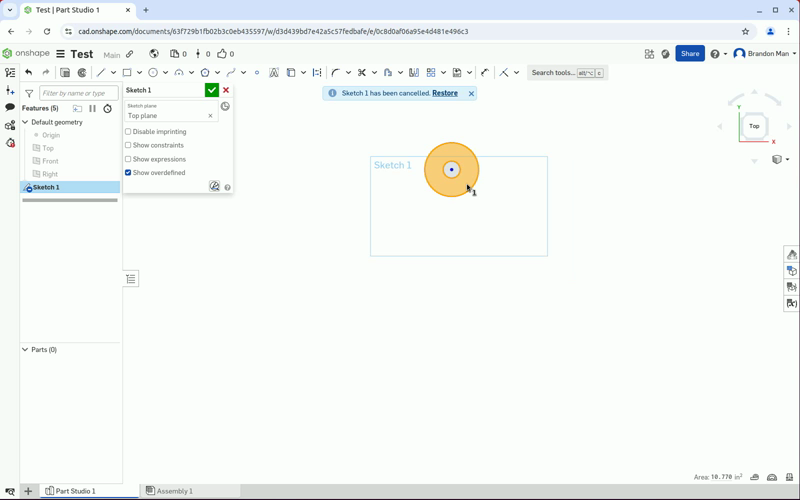
scroll(-6)
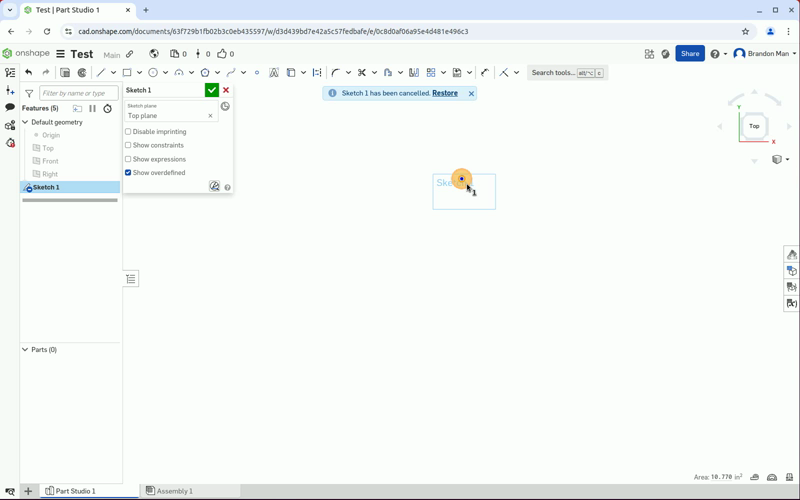
mouse_move(73, 352)
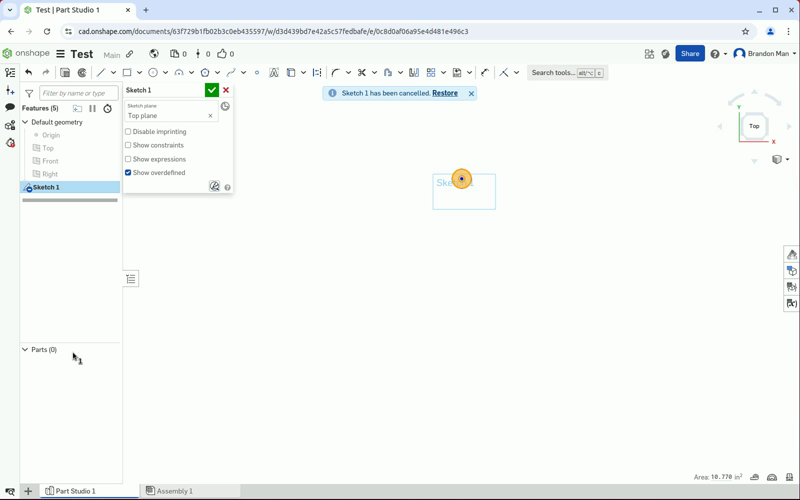
key(shift+y)
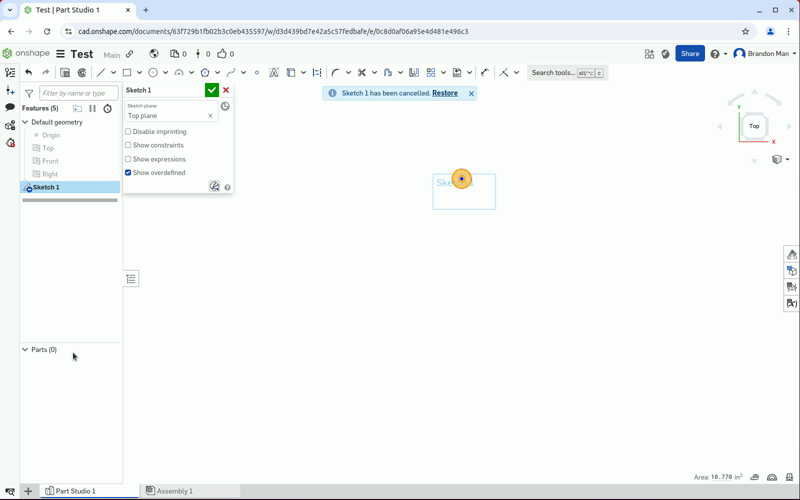
key(shift+e)
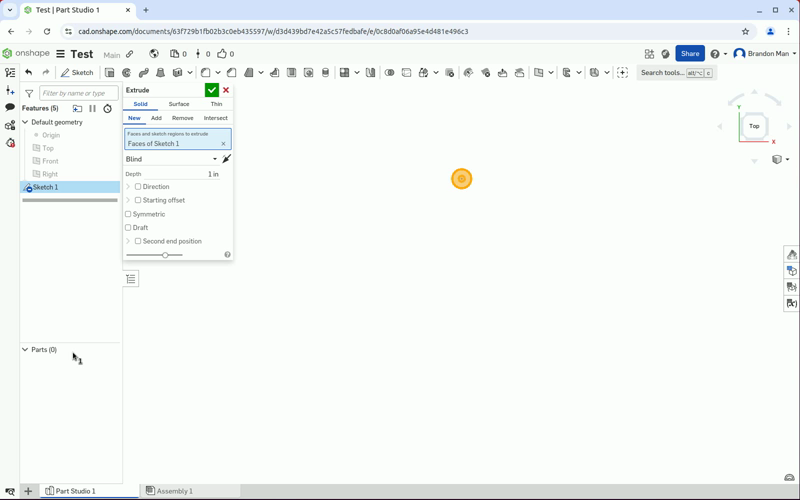
mouse_move(143, 106)
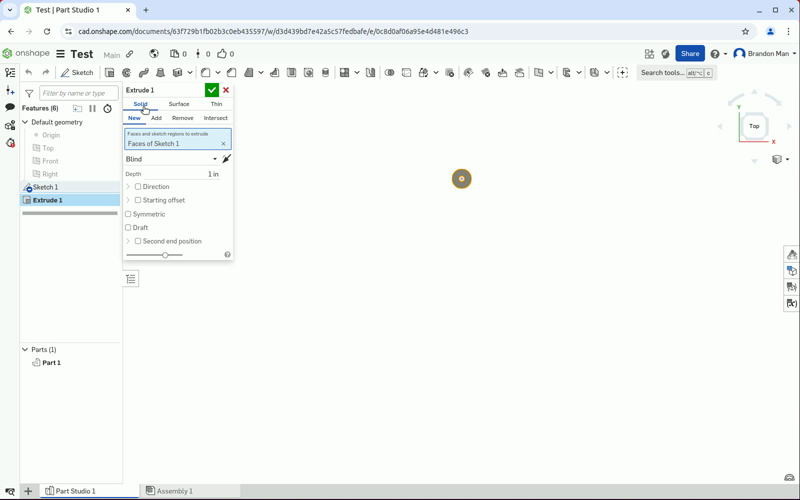
click(143, 106)
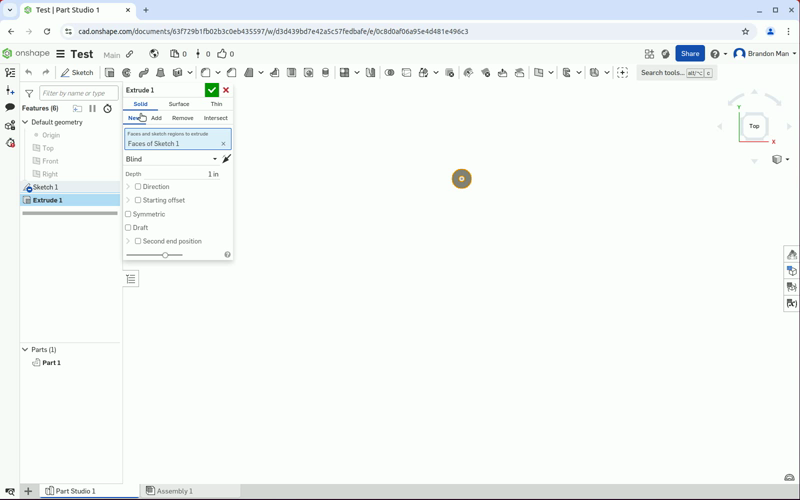
mouse_move(137, 120)
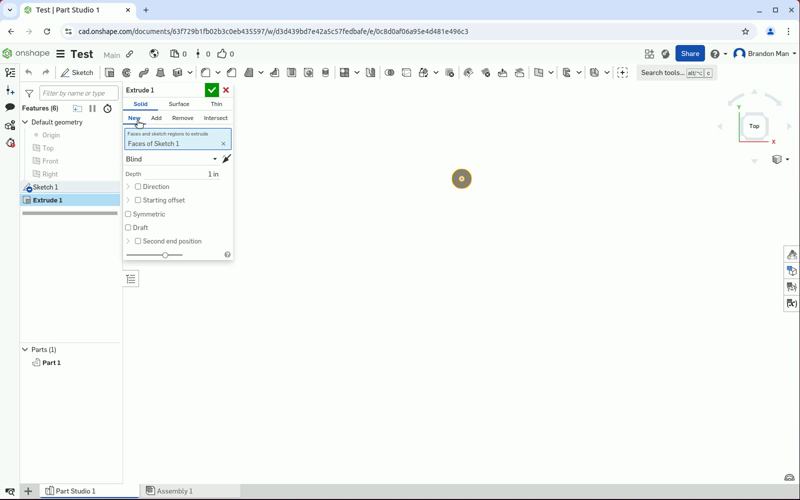
click(137, 120)
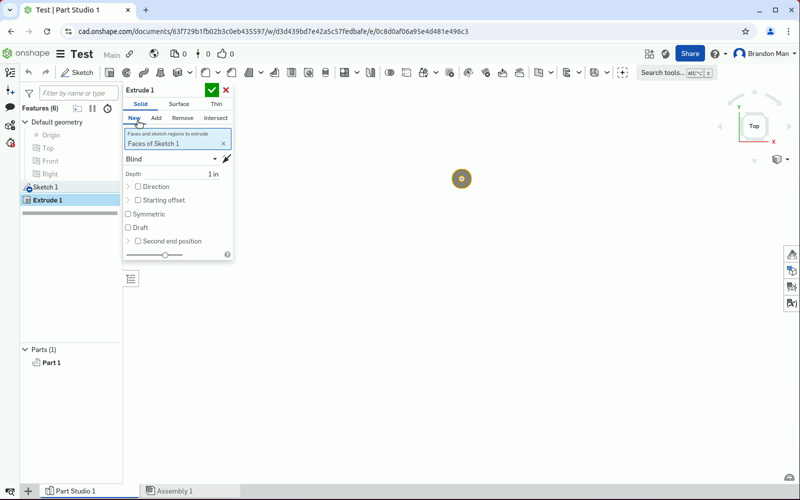
key(tab, 4)
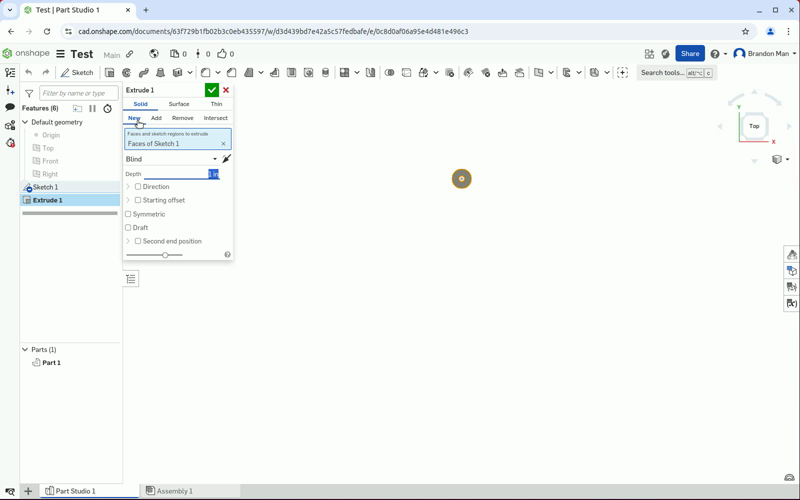
text(0.481)
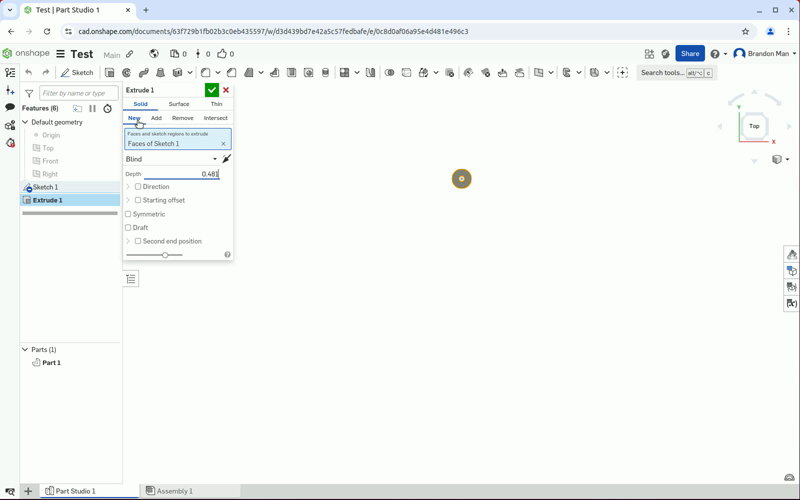
key(enter)
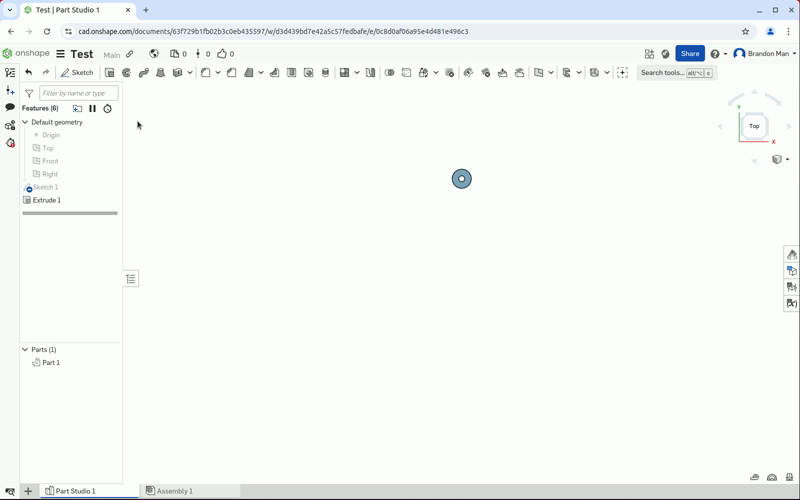
key(shift+h)
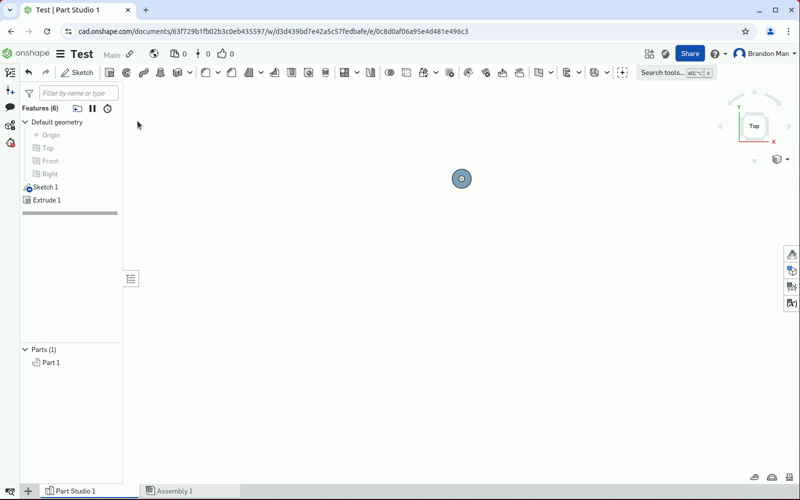
key(shift+h)
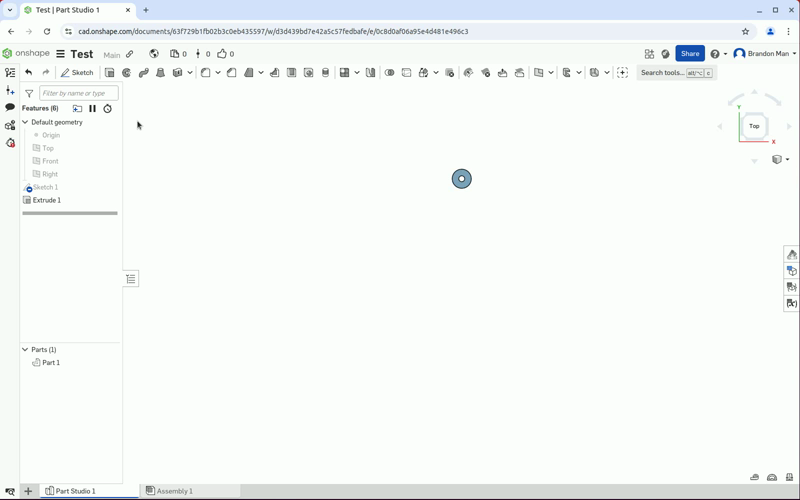
mouse_move(73, 189)
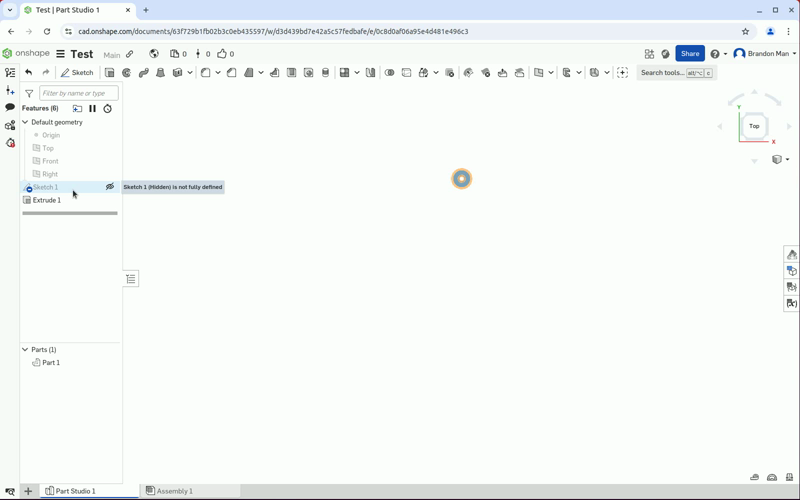
click(73, 189)
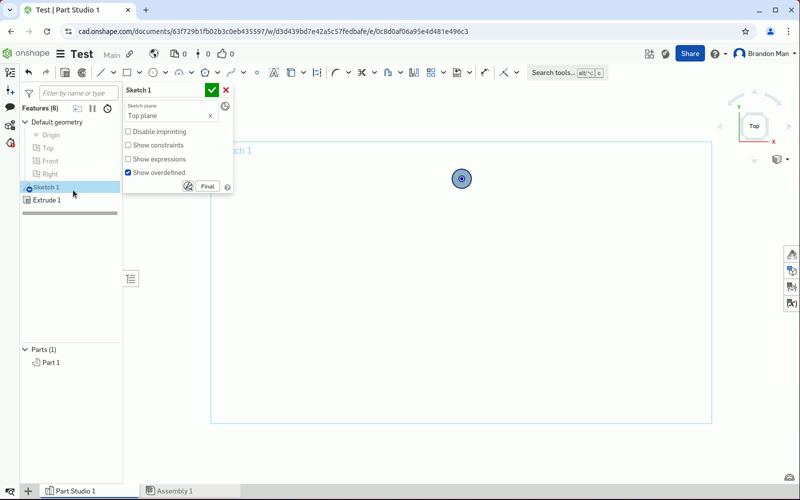
mouse_move(229, 92)
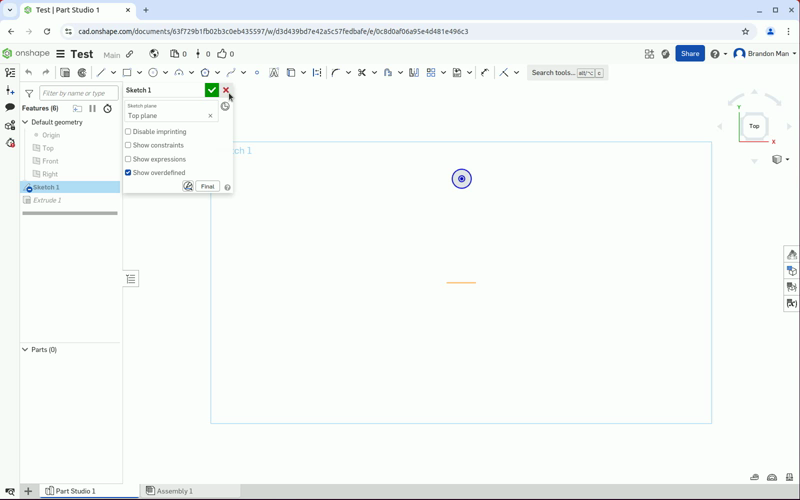
click(229, 92)
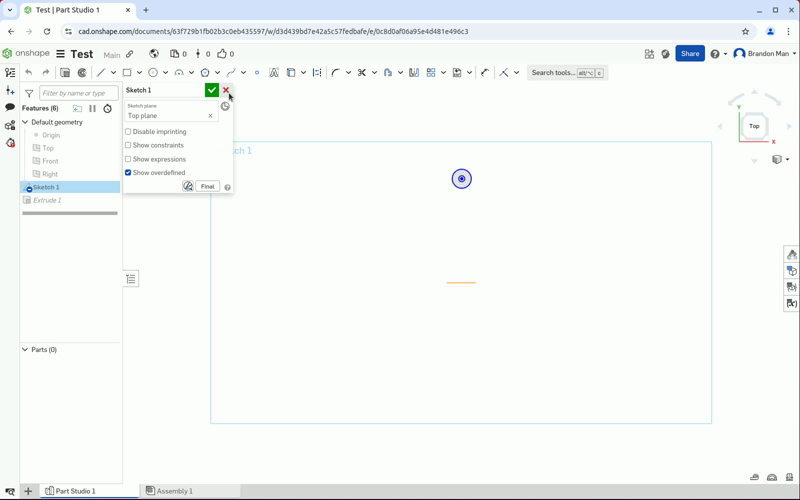
key(shift+s)
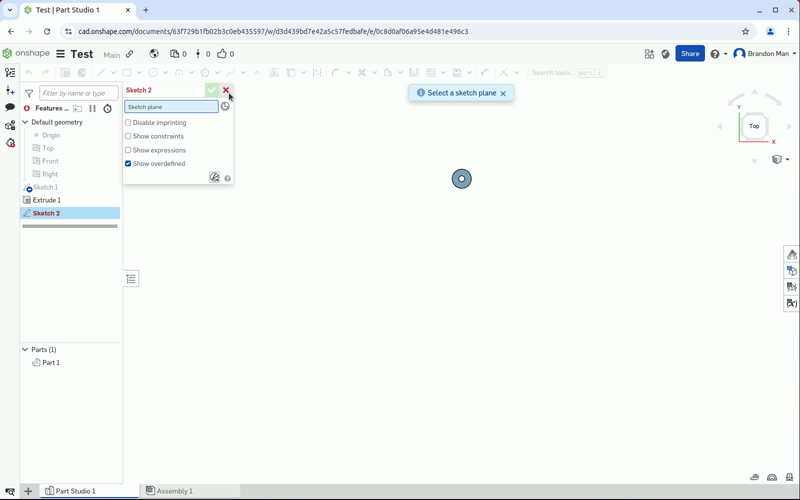
mouse_move(73, 150)
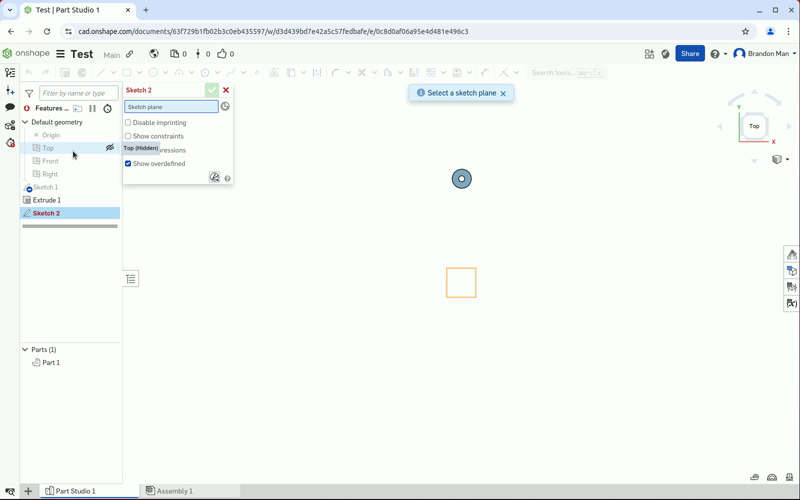
click(73, 150)
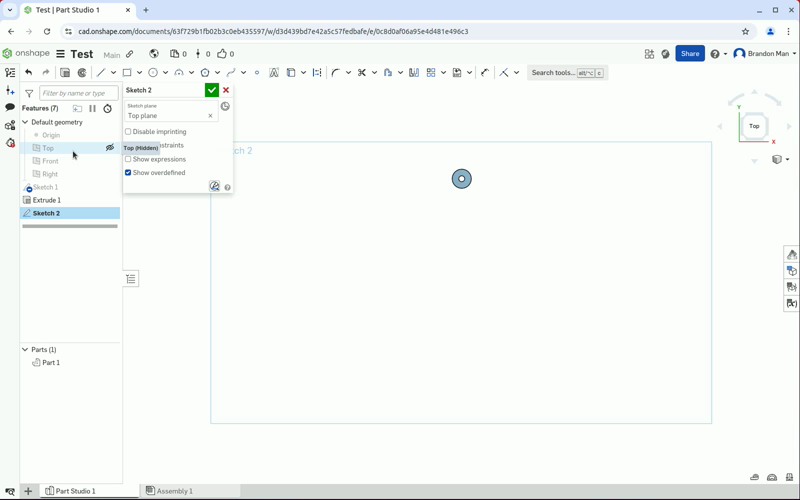
mouse_move(73, 352)
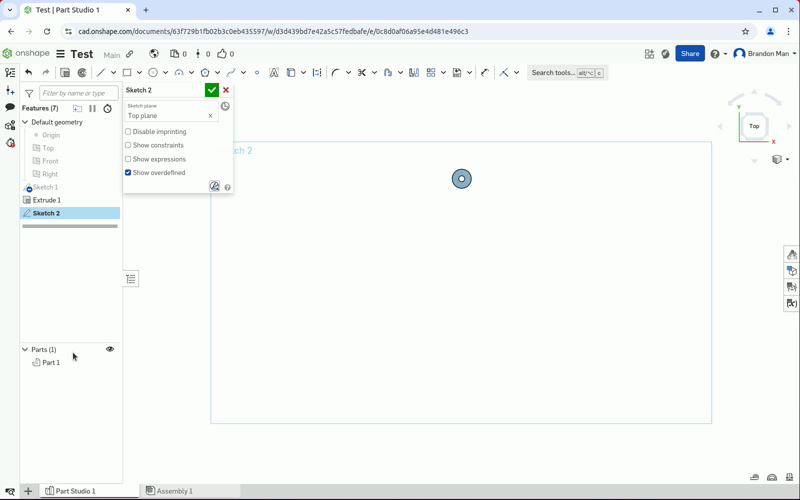
key(y)
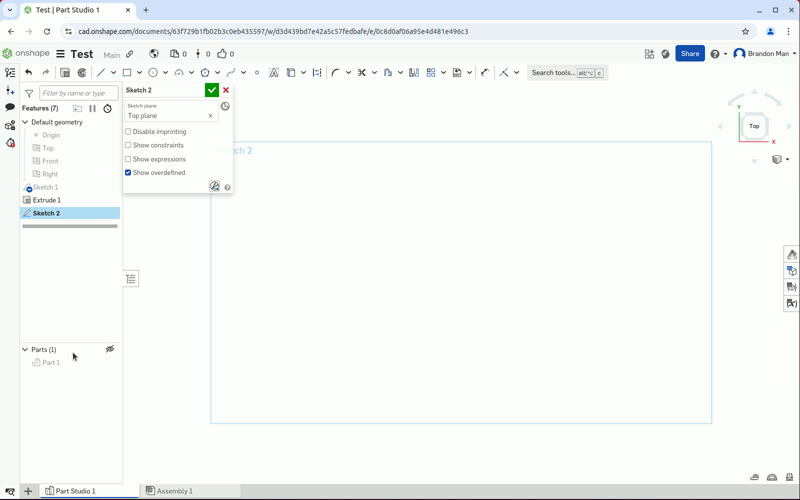
key(c)
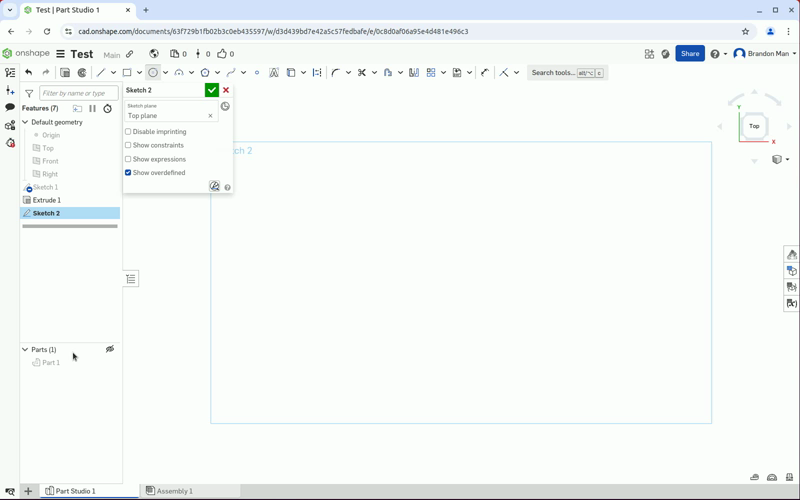
key_down(shift)
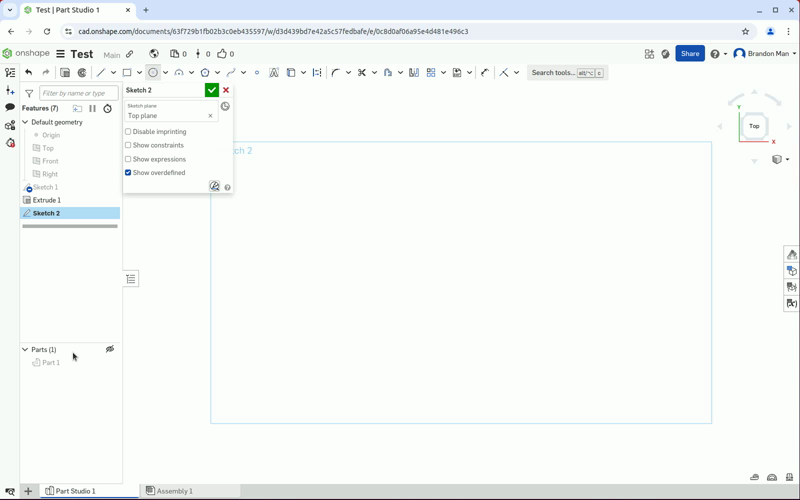
mouse_move(461, 282)
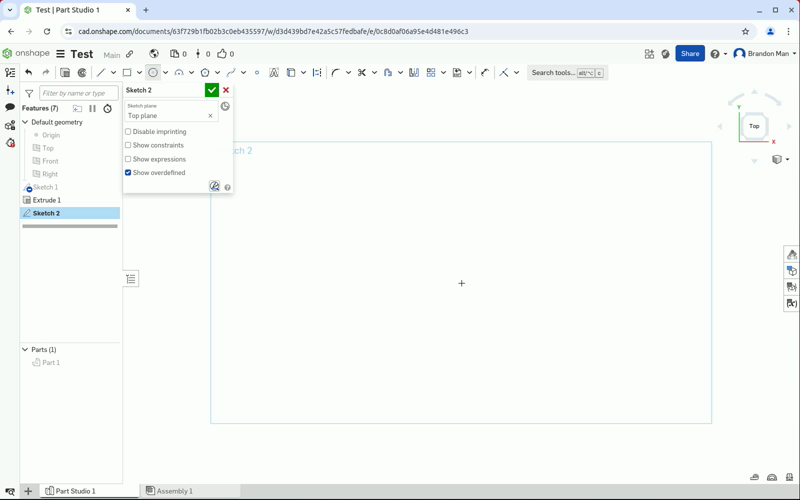
click(461, 282)
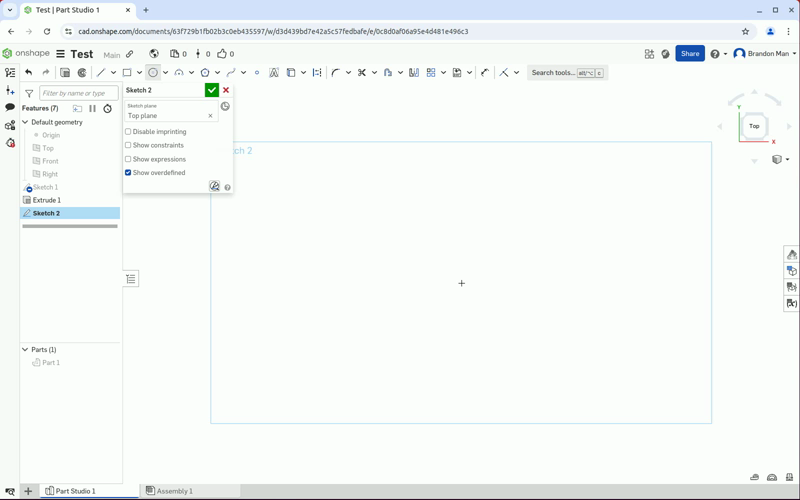
key_up(shift)
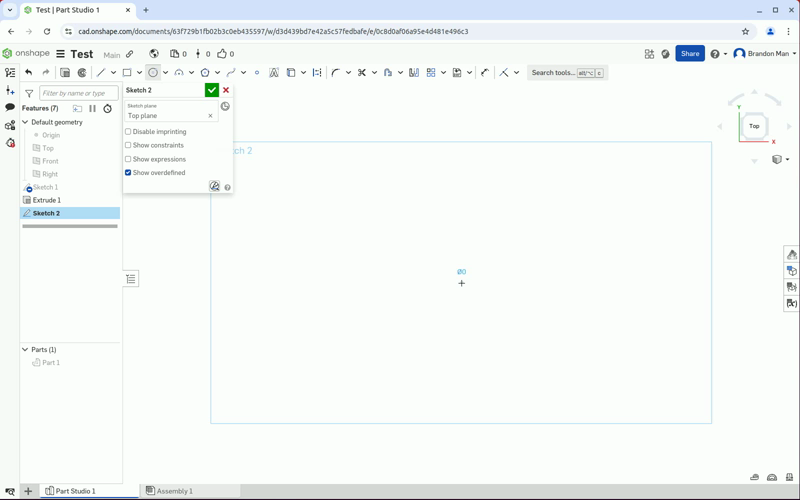
mouse_move(471, 282)
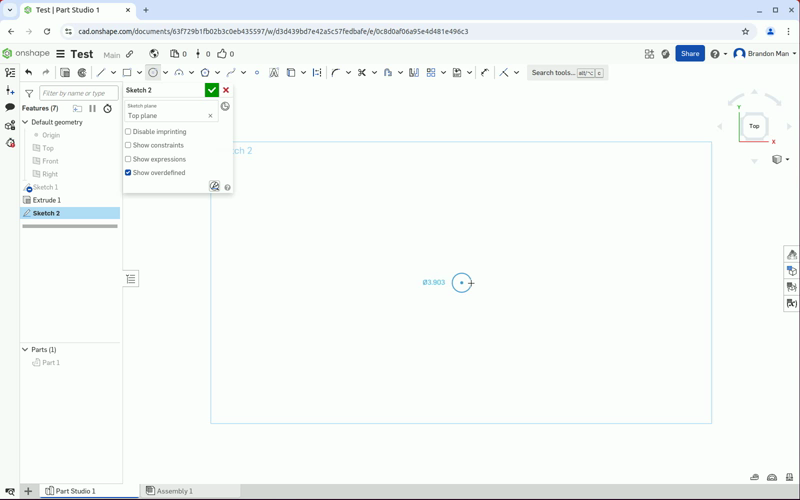
click(471, 282)
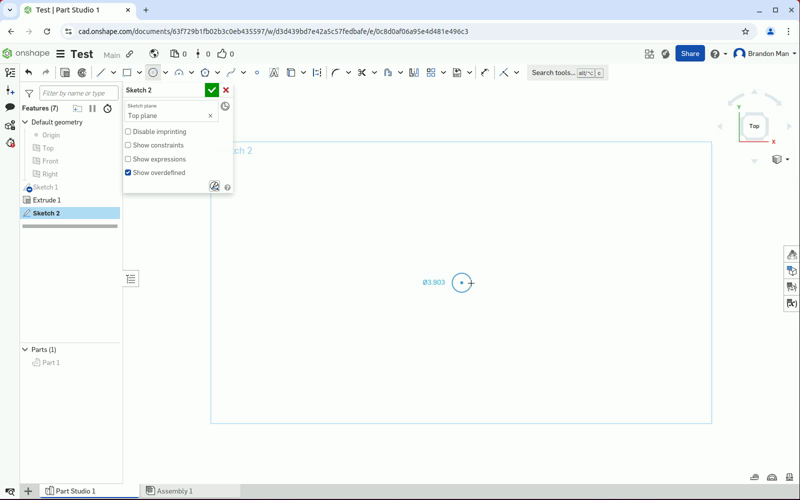
key(esc)
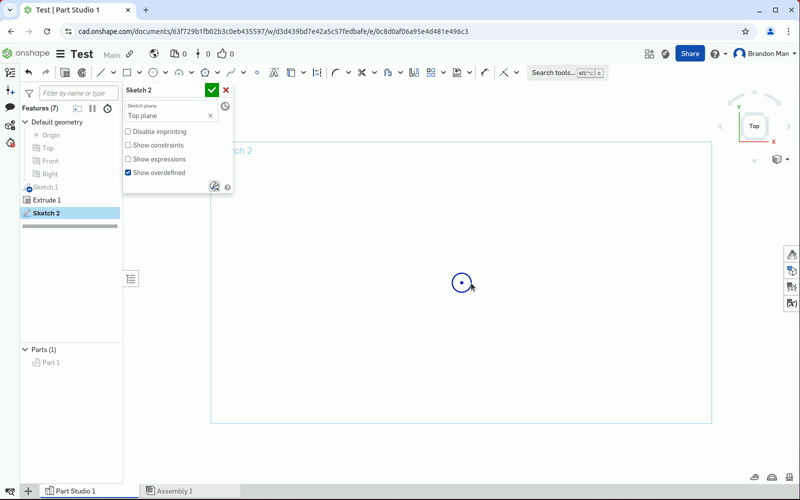
key(c)
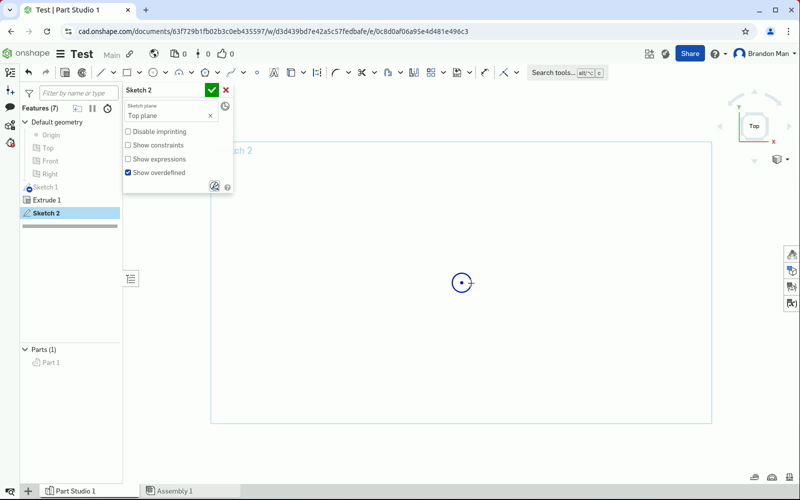
key_down(shift)
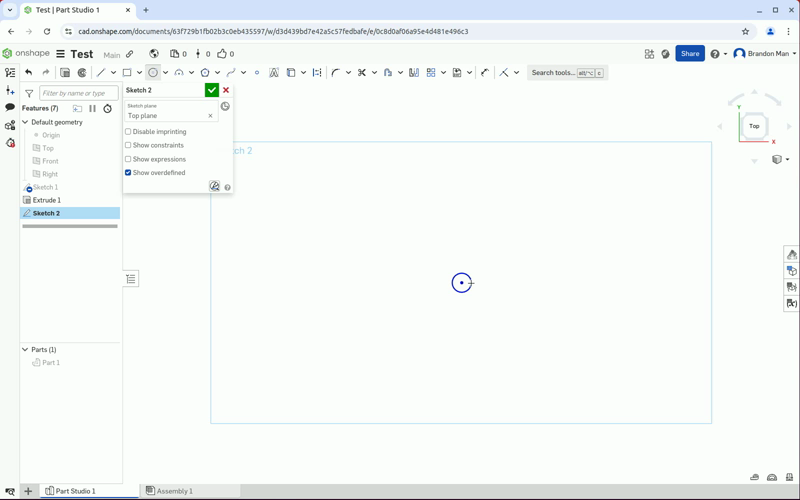
mouse_move(461, 282)
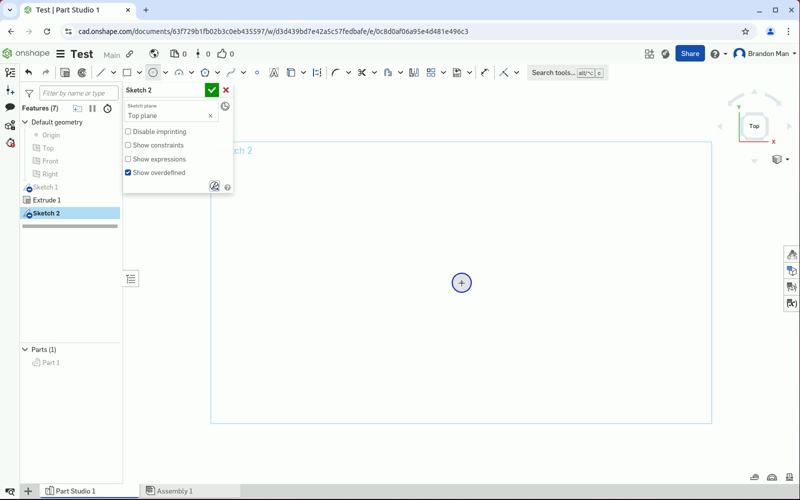
click(461, 282)
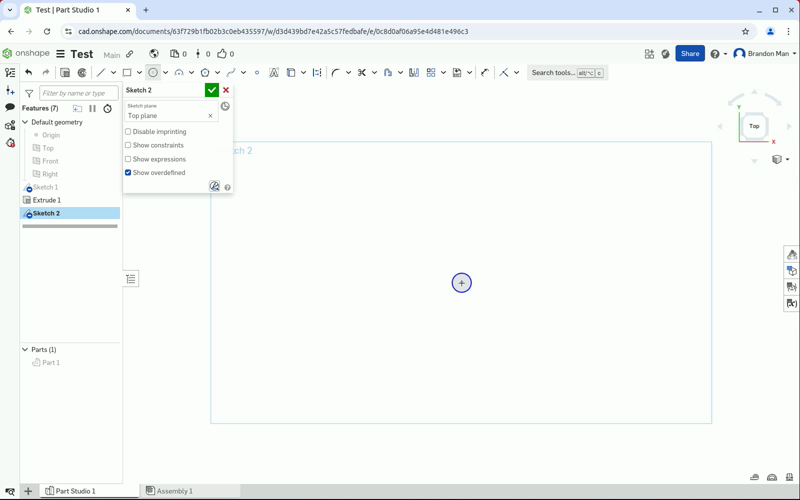
key_up(shift)
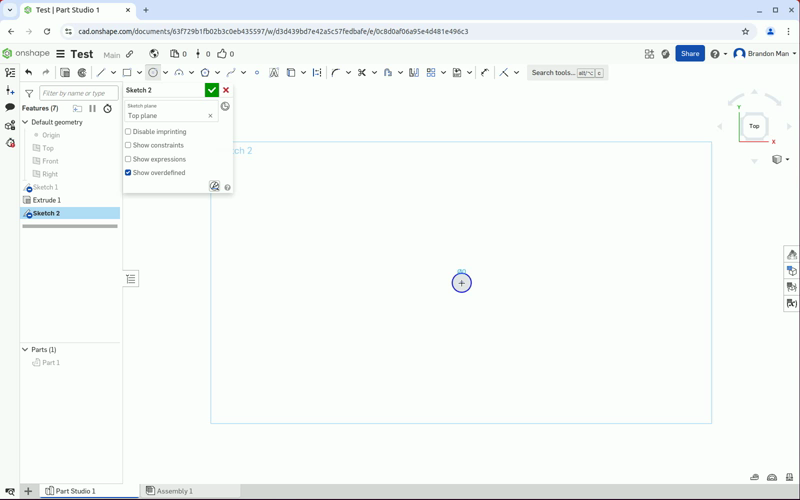
mouse_move(464, 282)
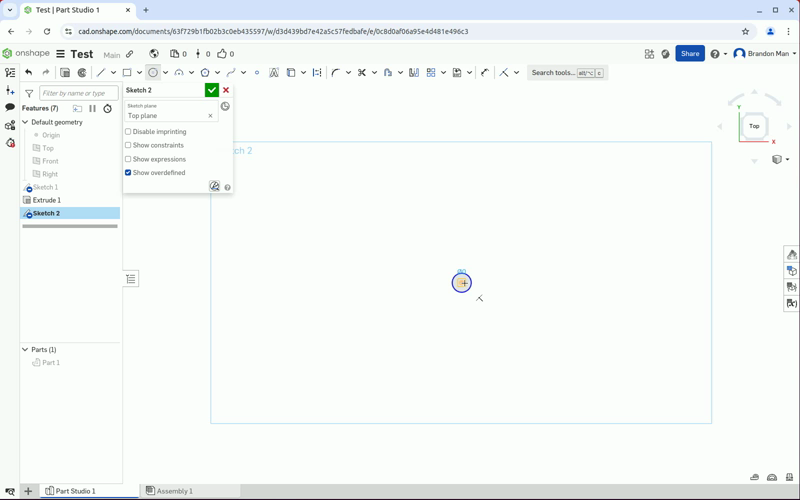
scroll(6)
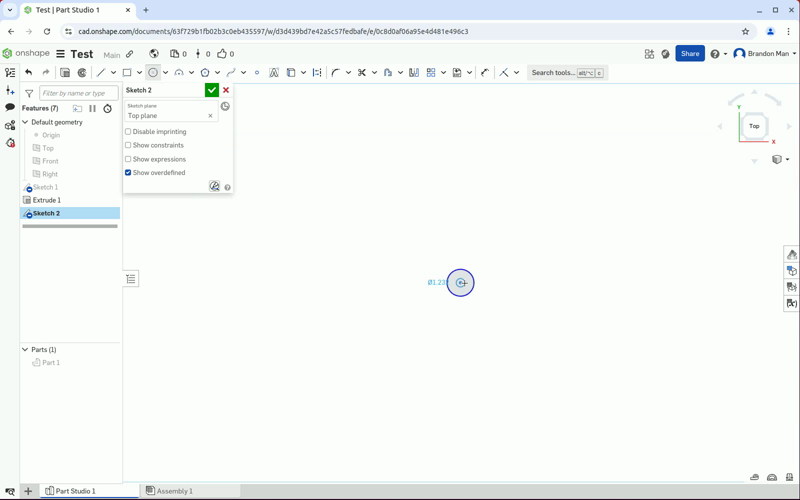
scroll(6)
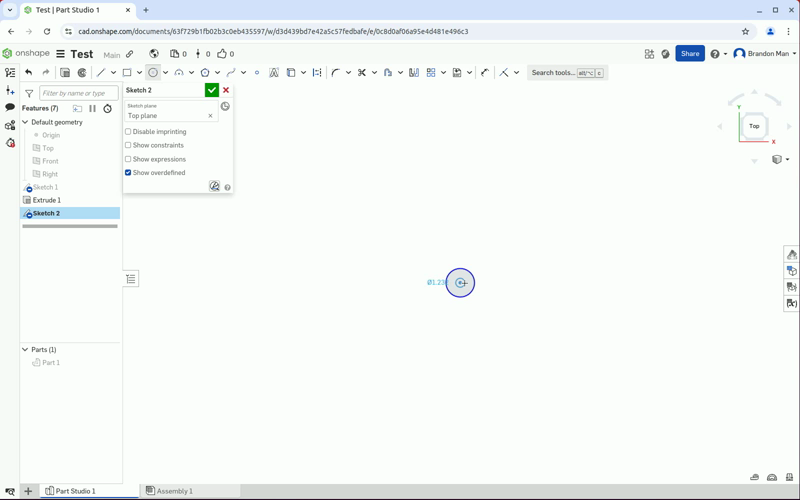
scroll(6)
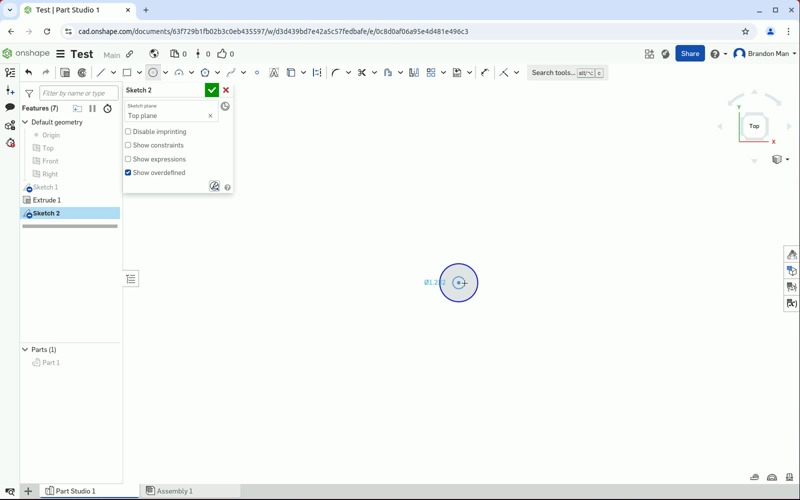
scroll(6)
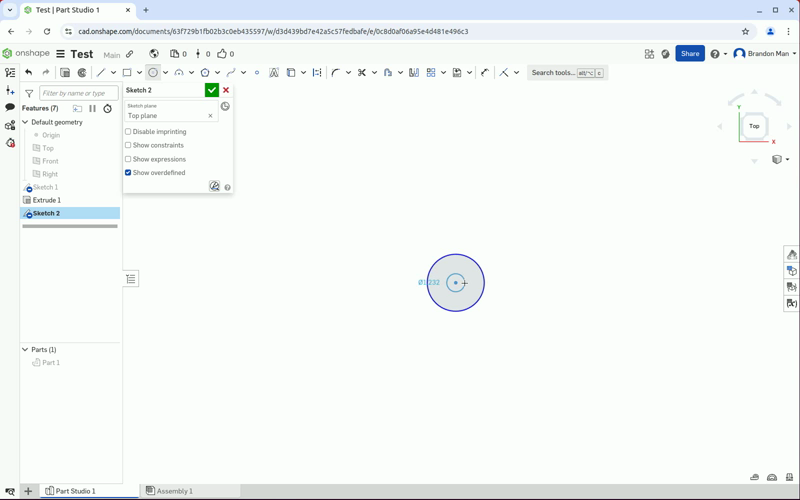
scroll(6)
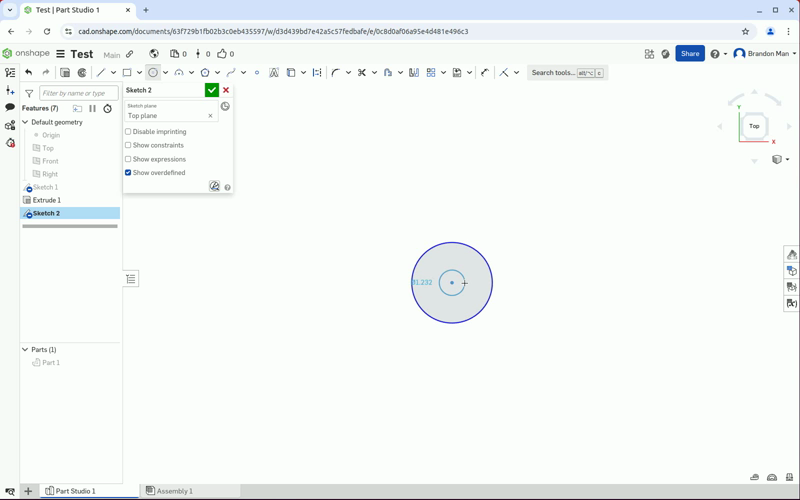
scroll(6)
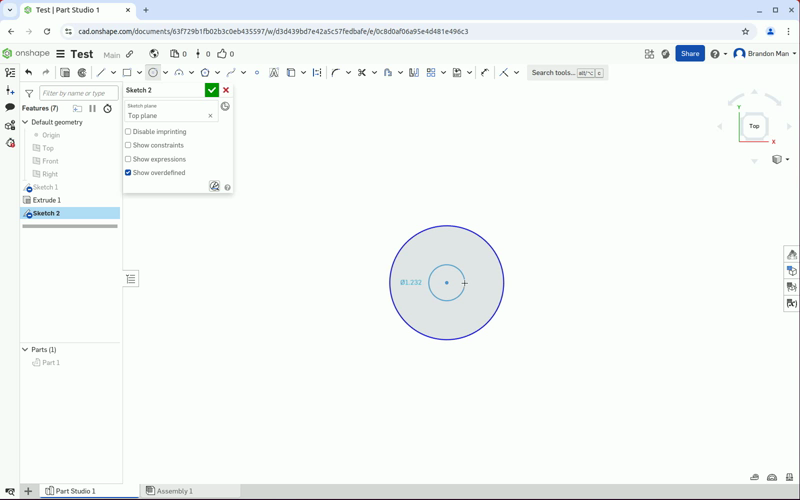
scroll(6)
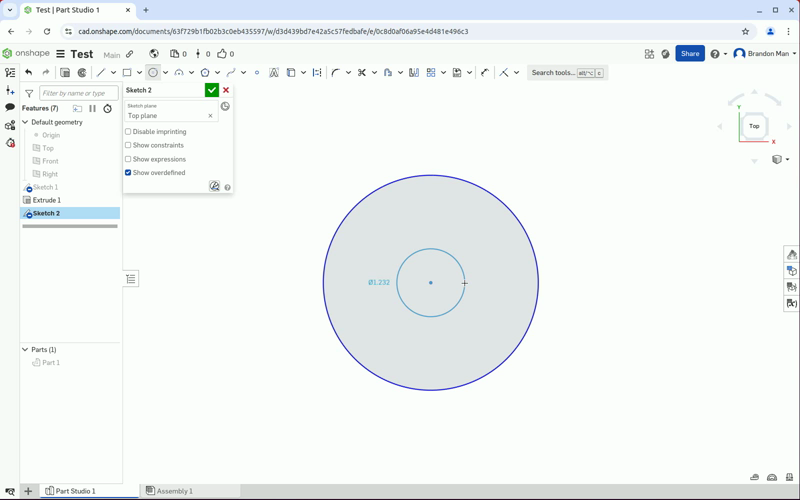
click(464, 282)
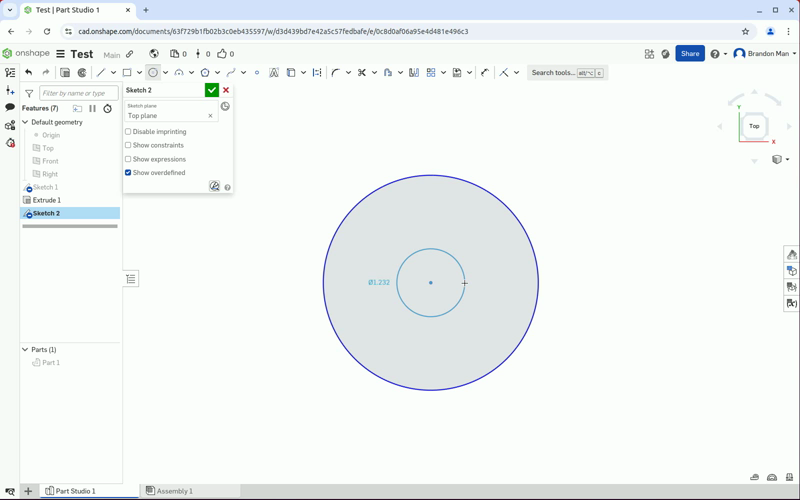
scroll(-6)
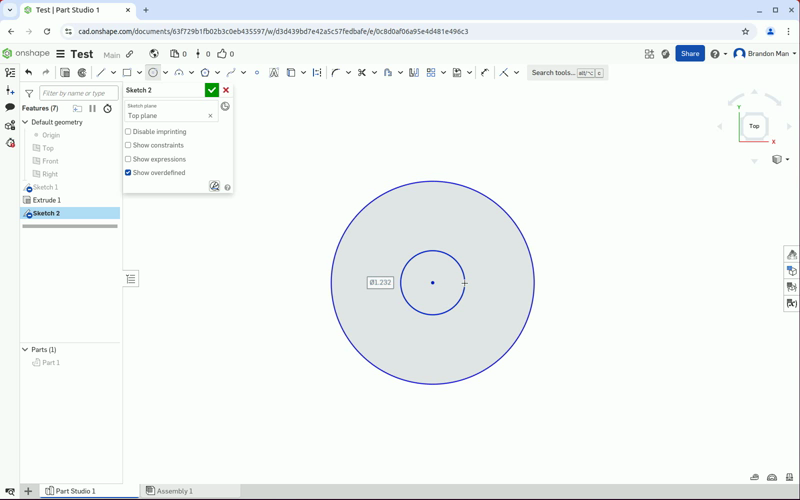
scroll(-6)
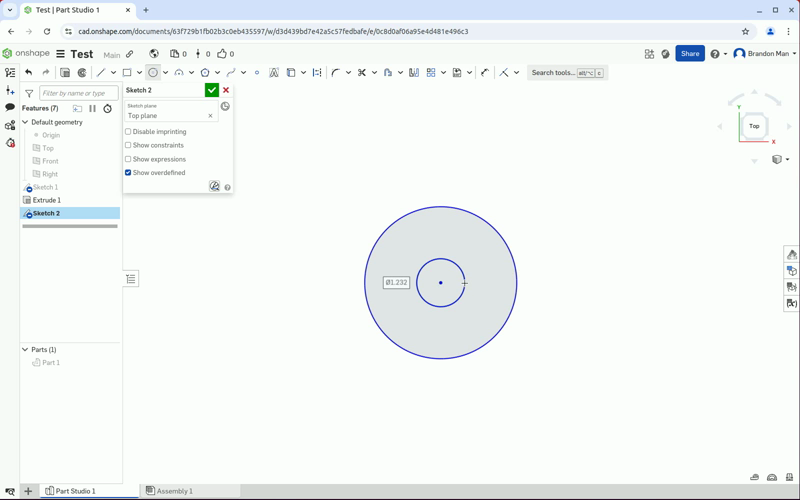
scroll(-6)
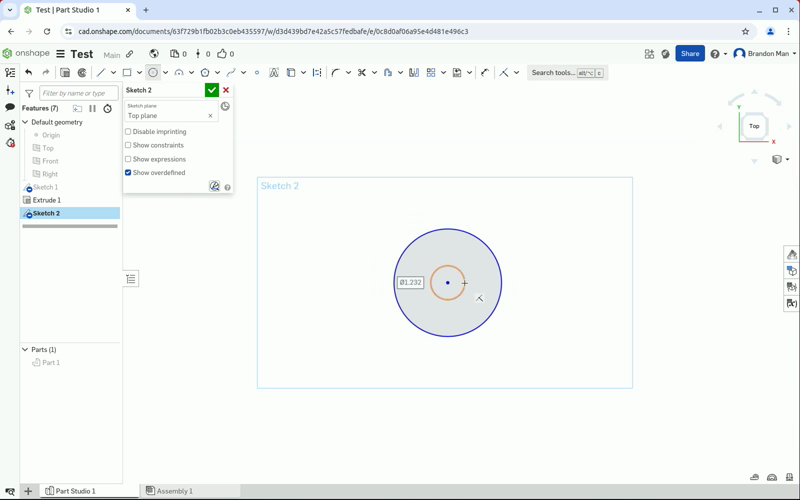
scroll(-6)
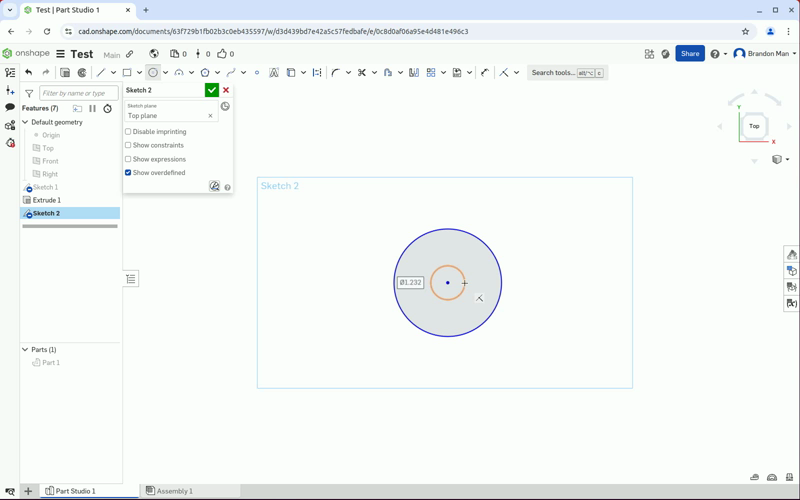
scroll(-6)
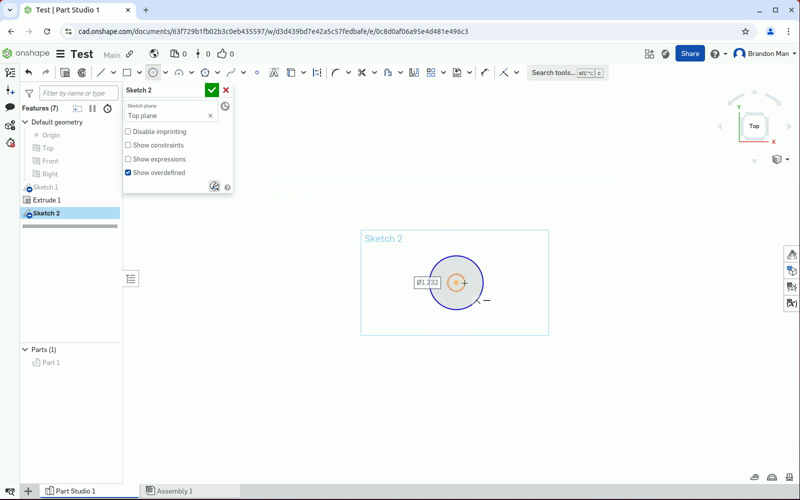
scroll(-6)
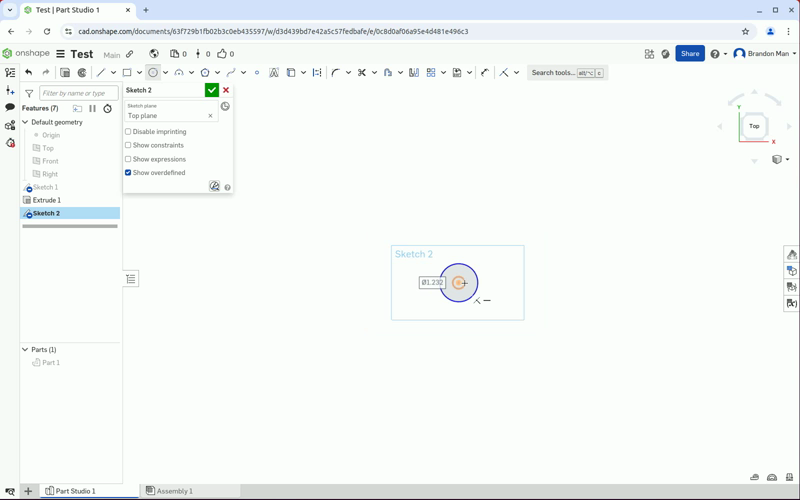
scroll(-6)
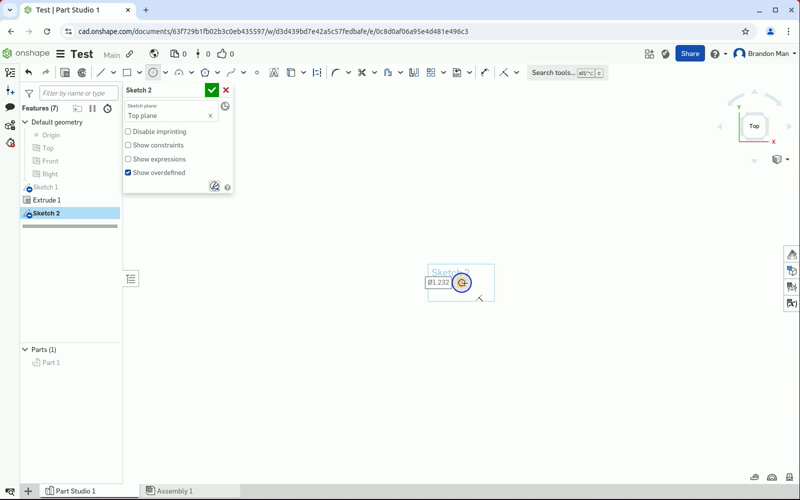
key(esc)
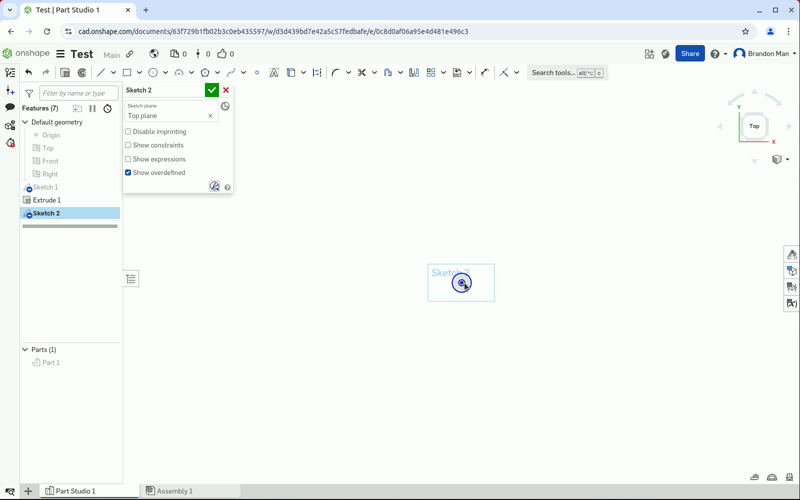
mouse_move(457, 284)
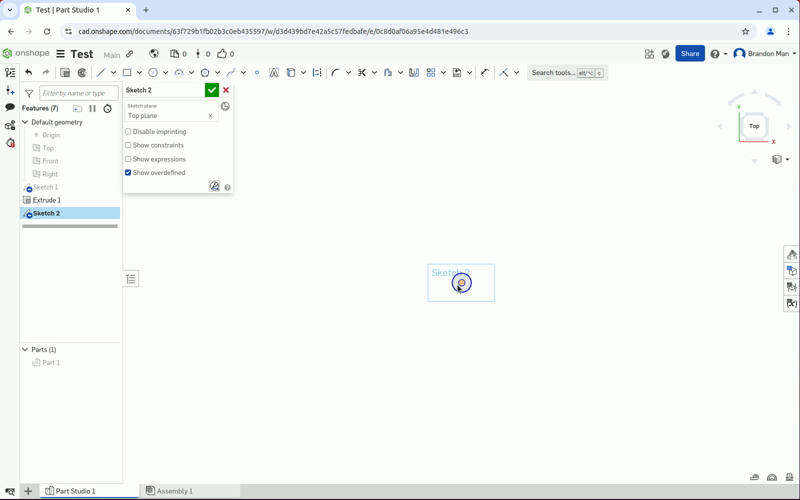
scroll(6)
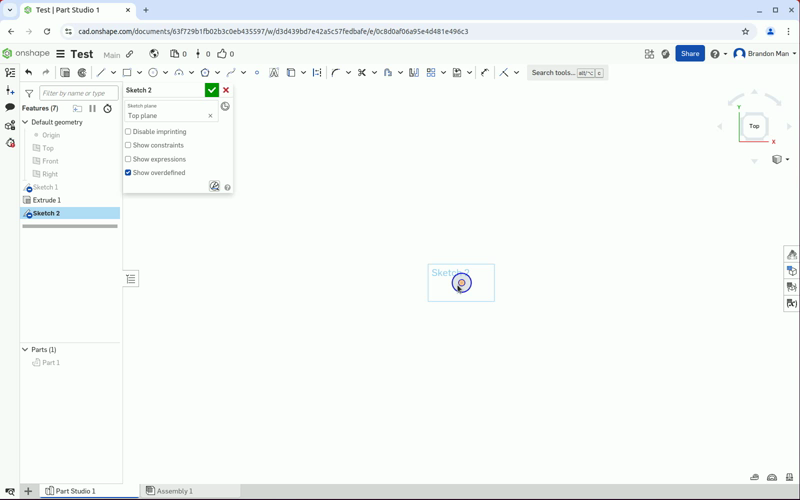
scroll(6)
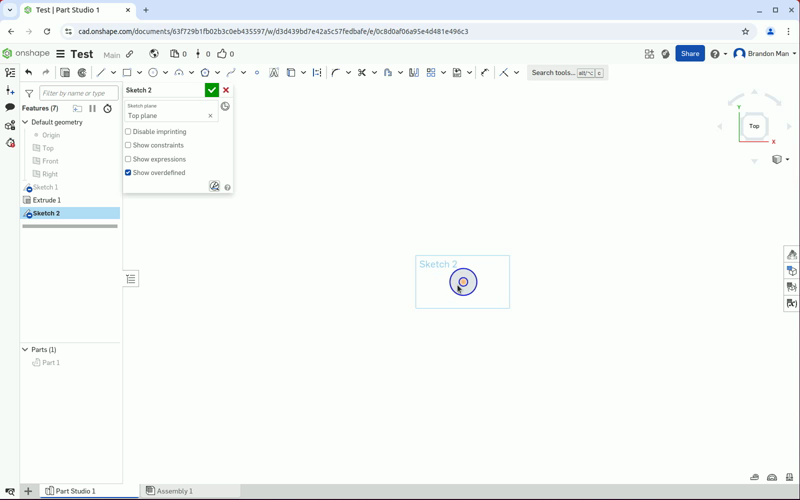
scroll(6)
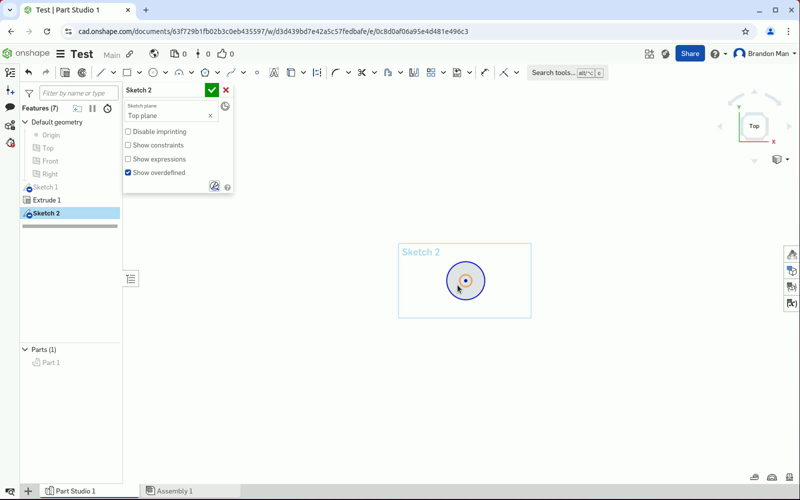
scroll(6)
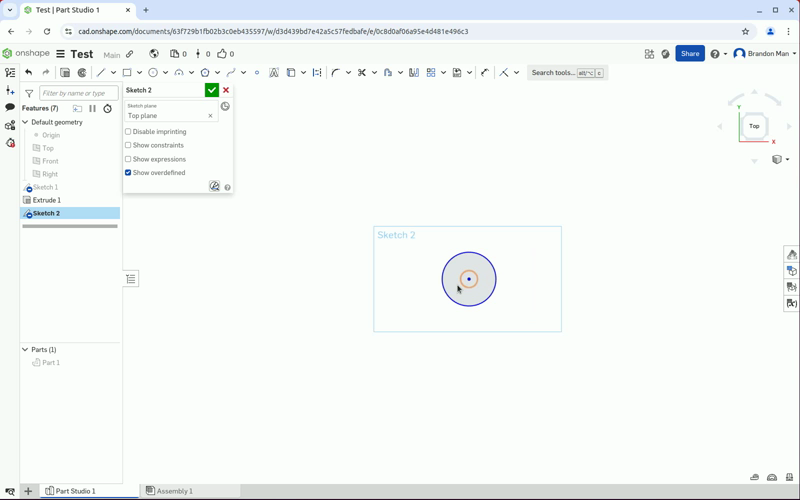
scroll(6)
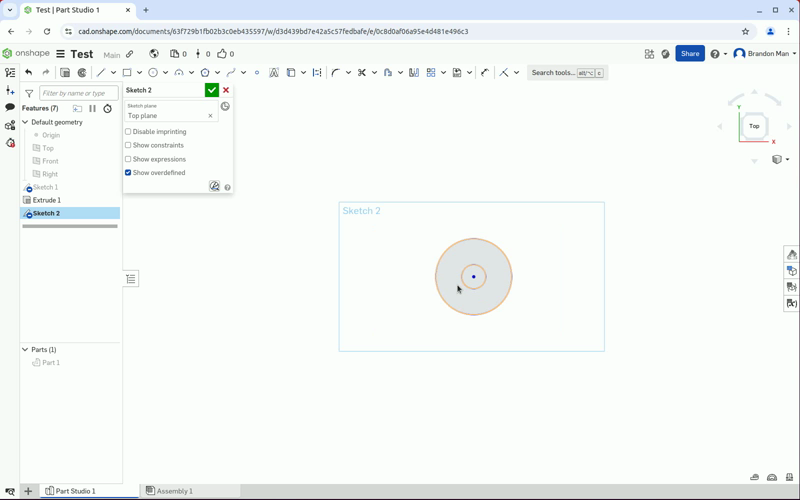
scroll(6)
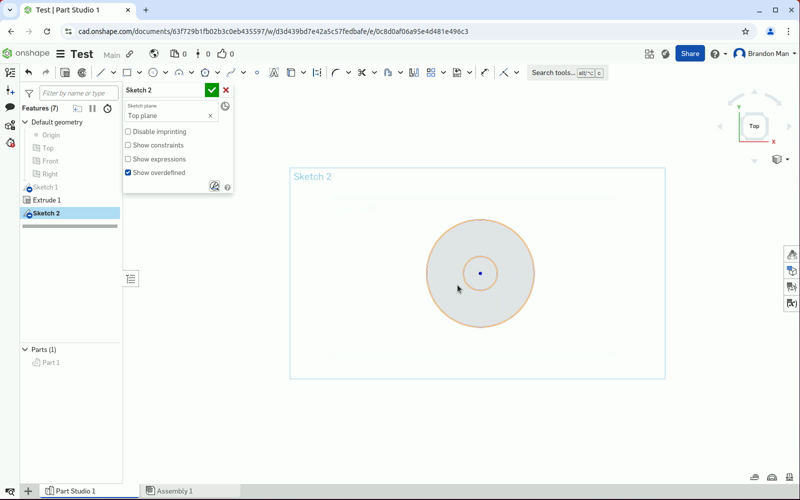
scroll(6)
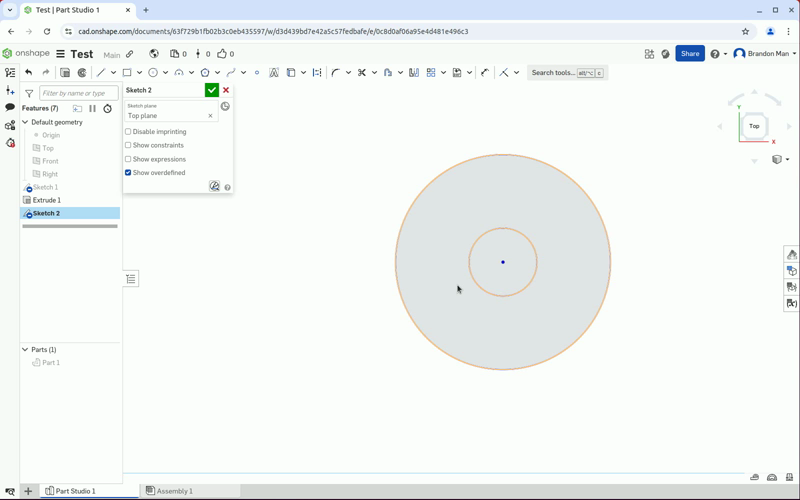
click(457, 284)
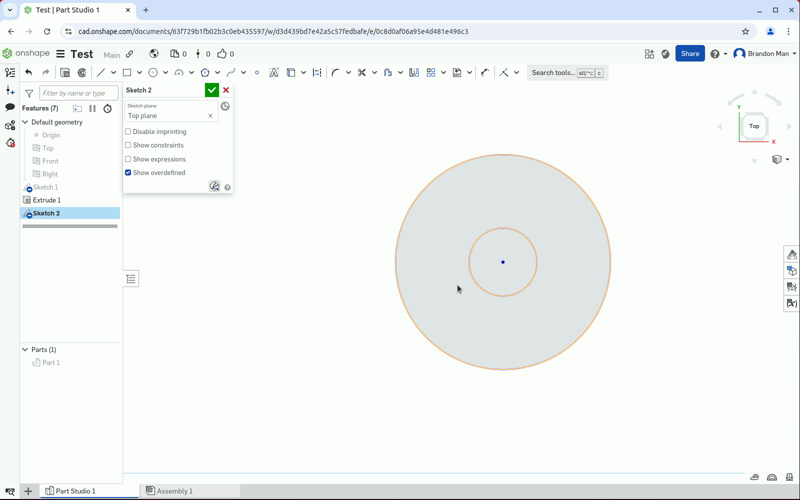
scroll(-6)
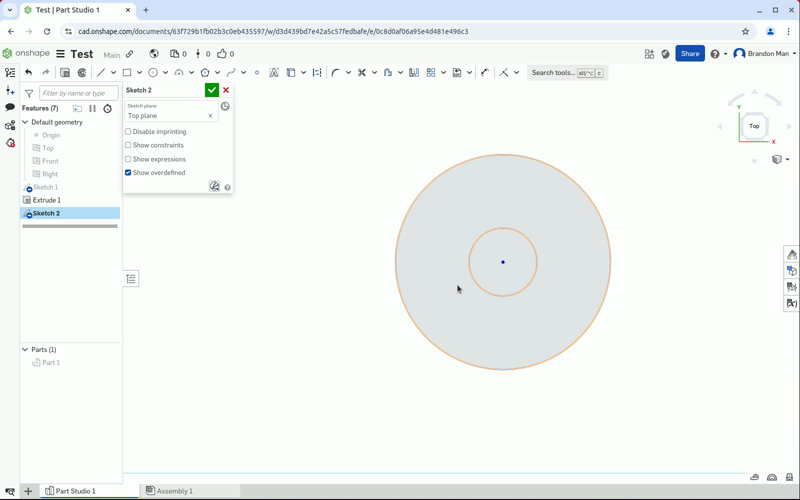
scroll(-6)
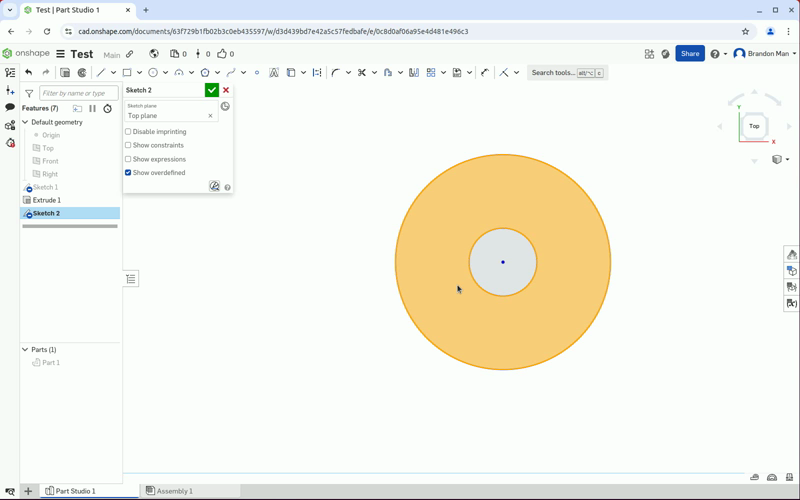
scroll(-6)
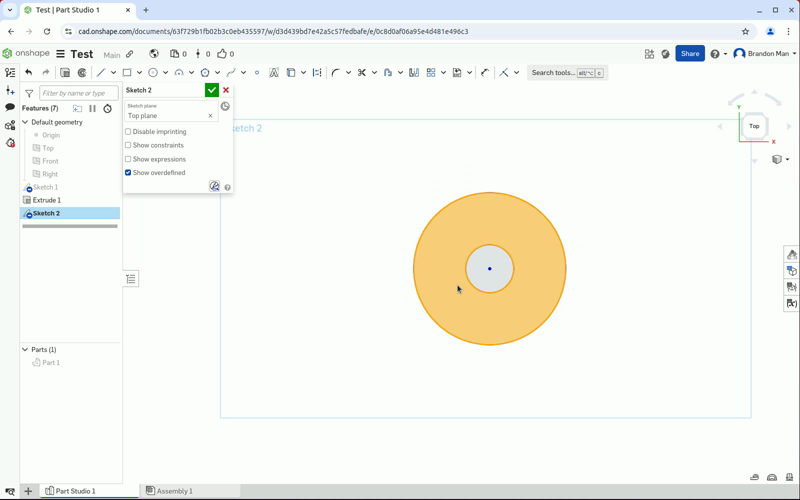
scroll(-6)
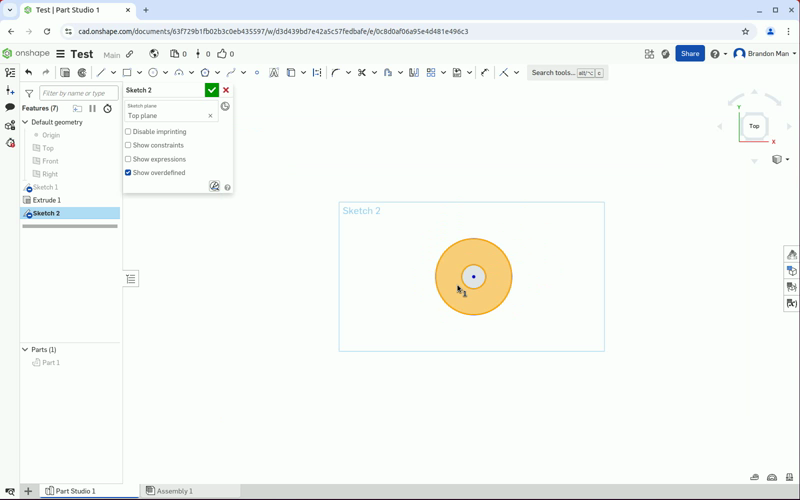
scroll(-6)
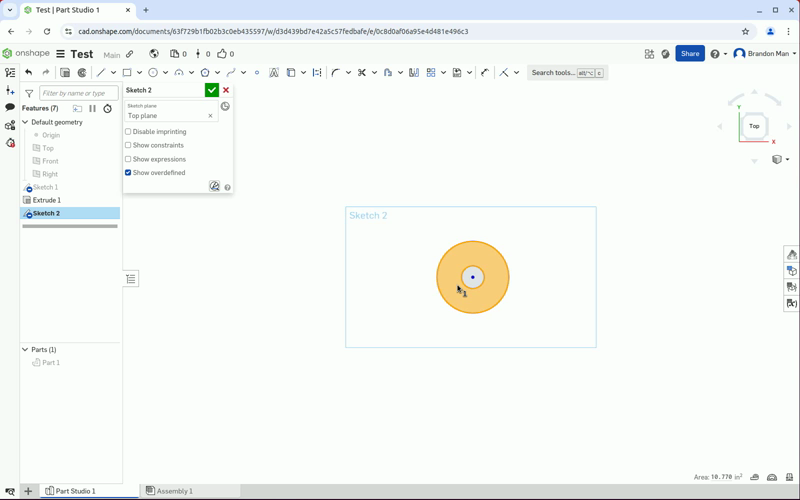
scroll(-6)
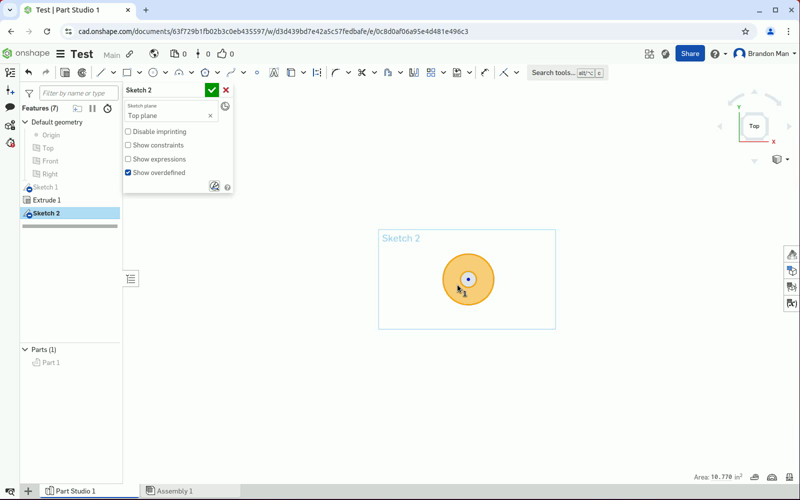
scroll(-6)
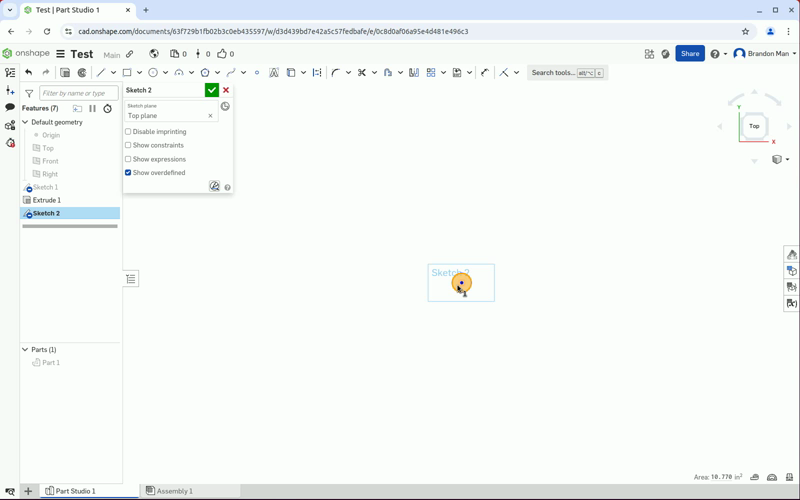
mouse_move(73, 352)
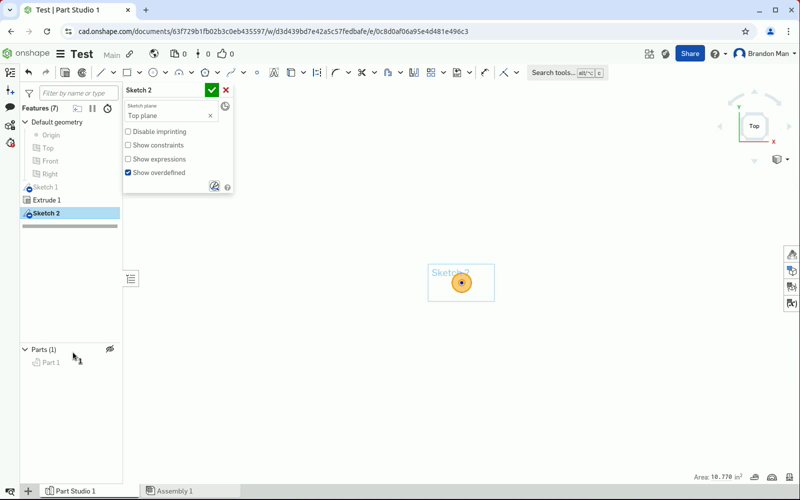
key(shift+y)
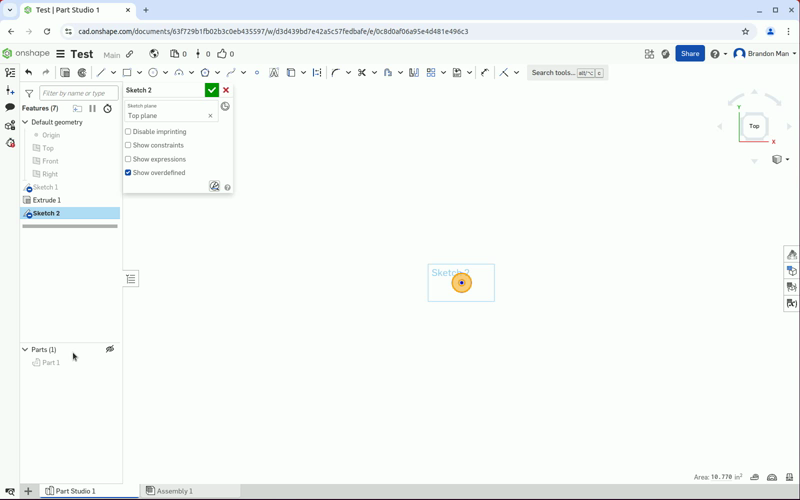
key(shift+e)
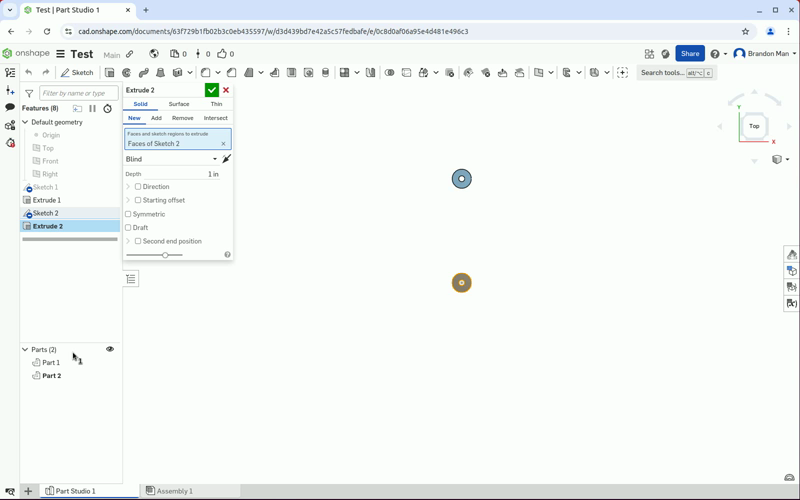
mouse_move(143, 106)
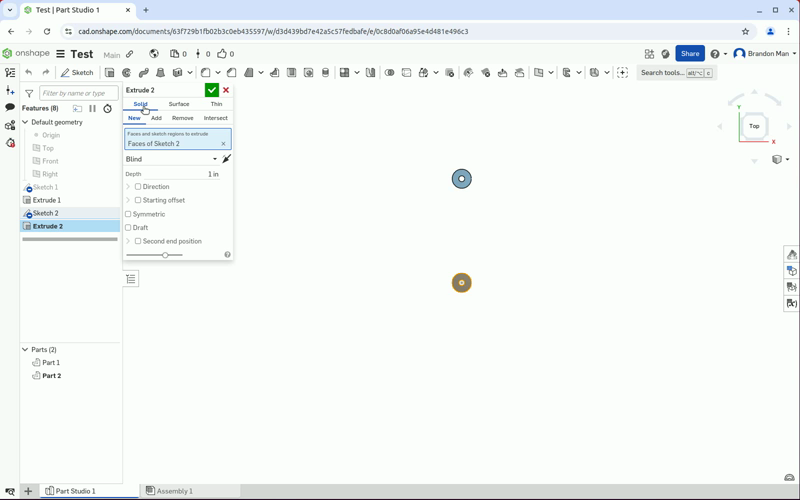
click(143, 106)
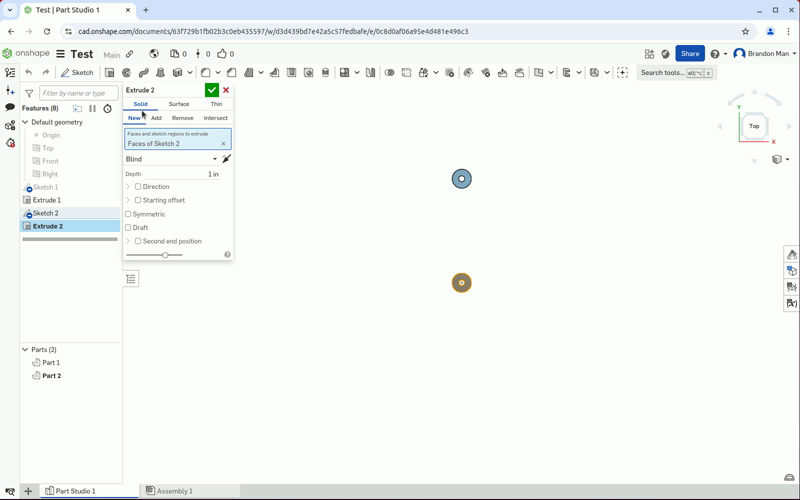
mouse_move(137, 120)
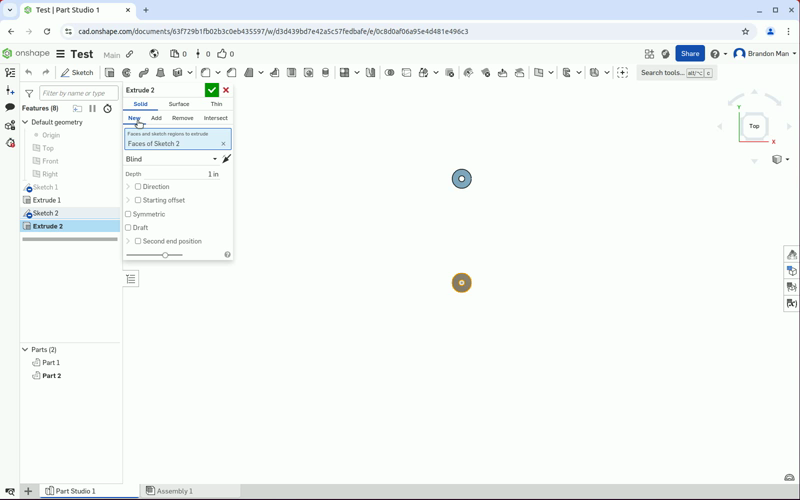
click(137, 120)
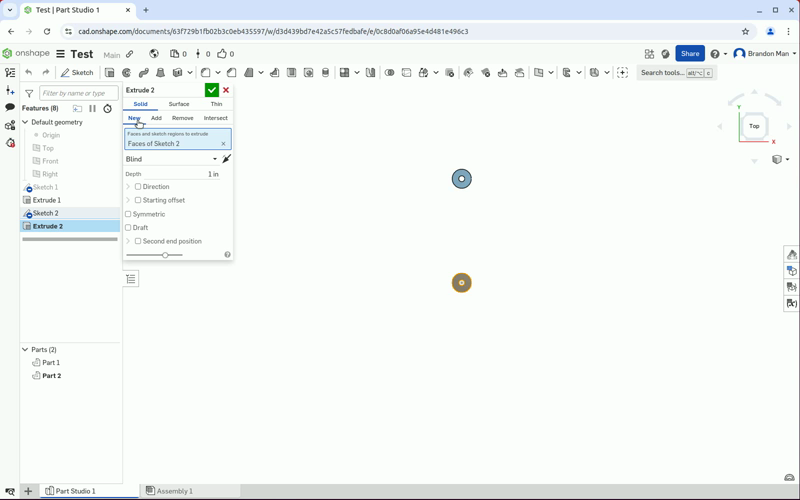
key(tab, 4)
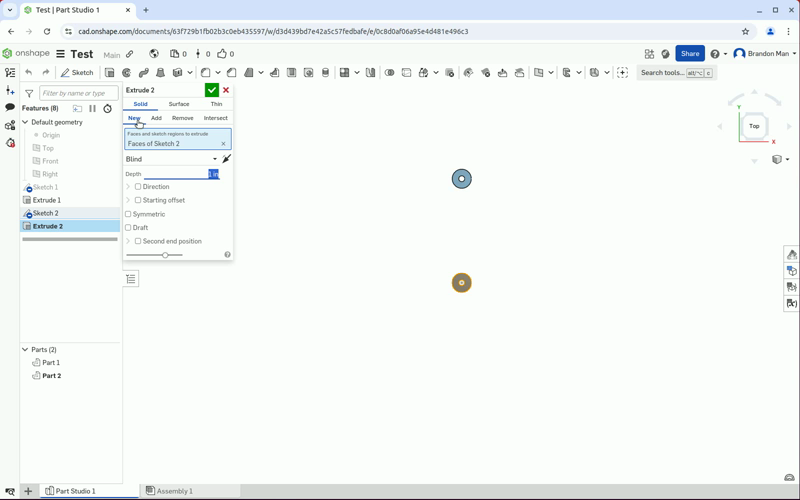
text(0.481)
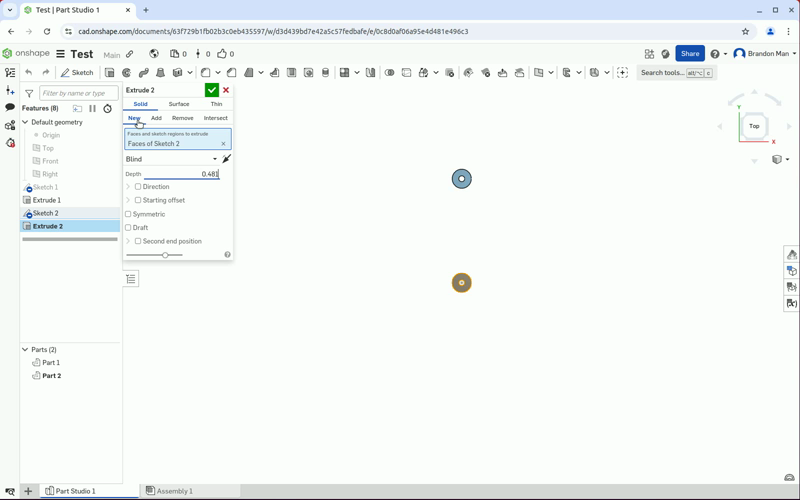
key(enter)
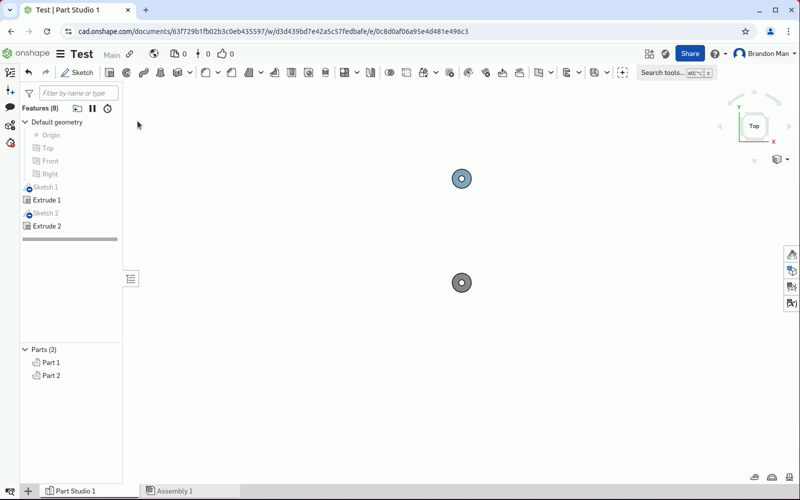
key(shift+h)
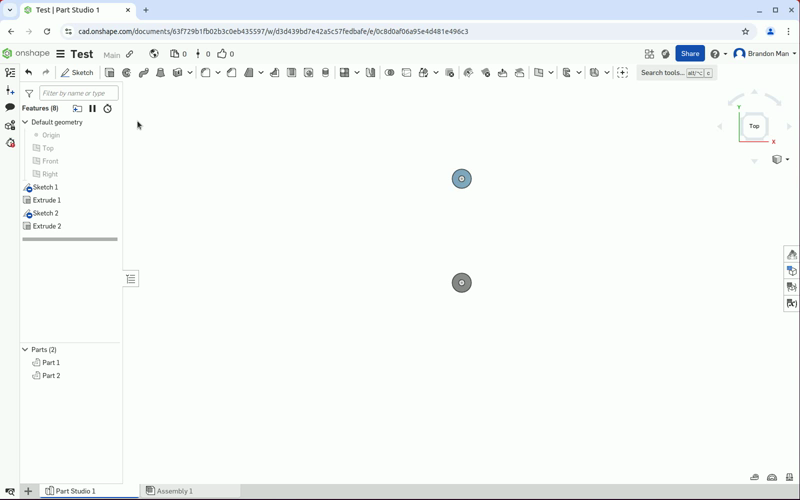
key(shift+h)
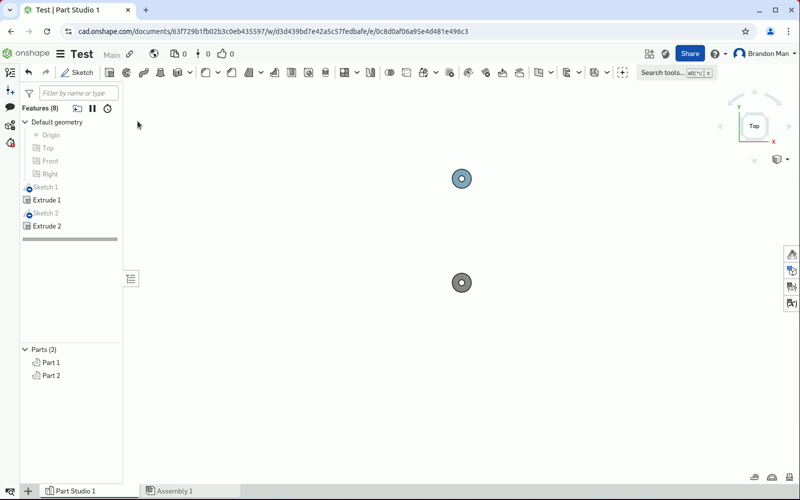
mouse_move(73, 189)
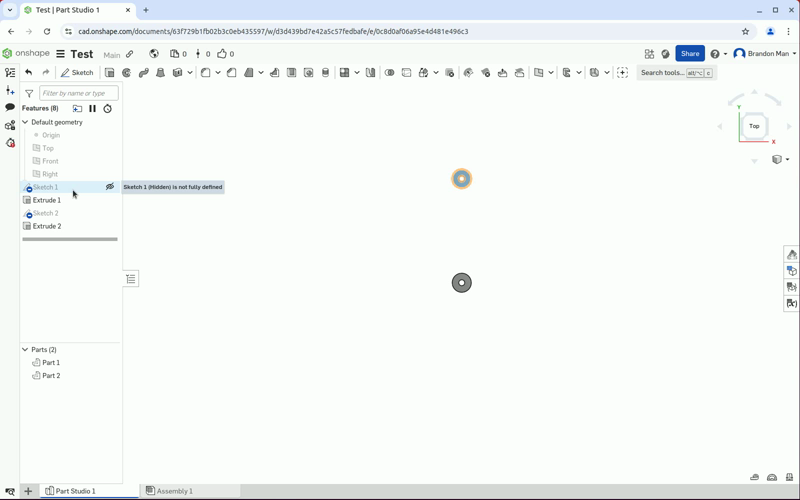
click(73, 189)
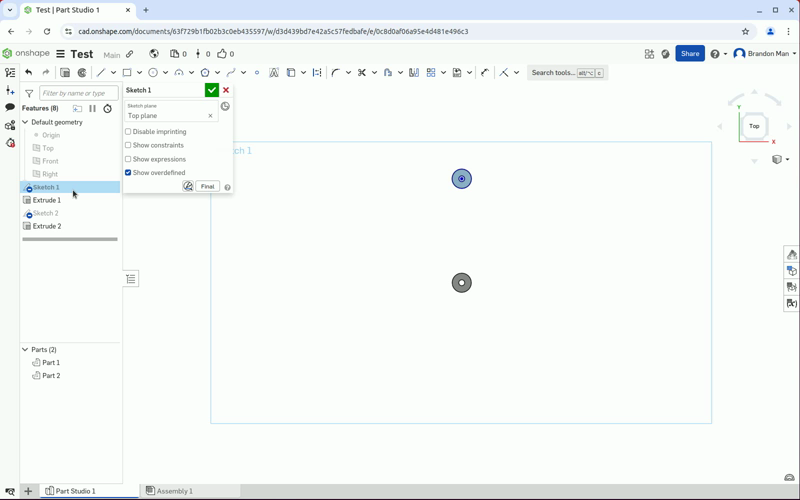
mouse_move(229, 92)
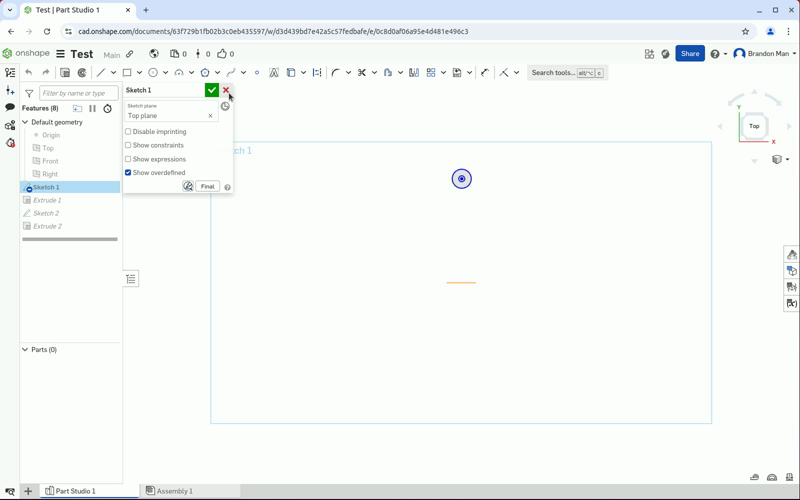
click(229, 92)
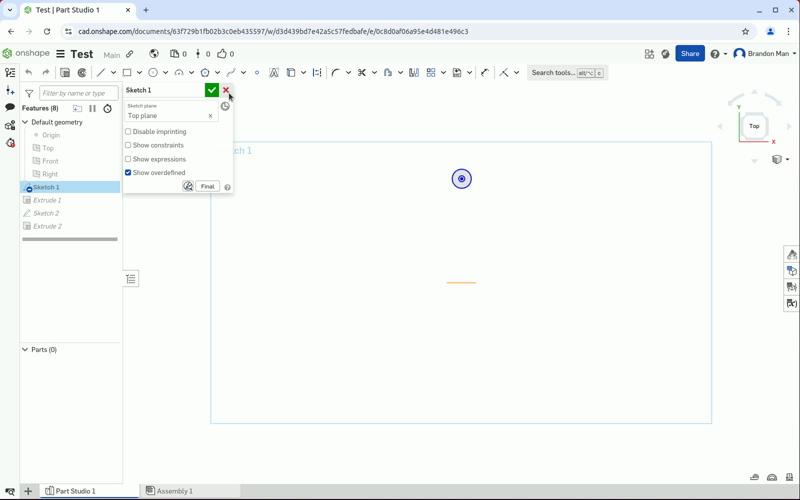
key(shift+s)
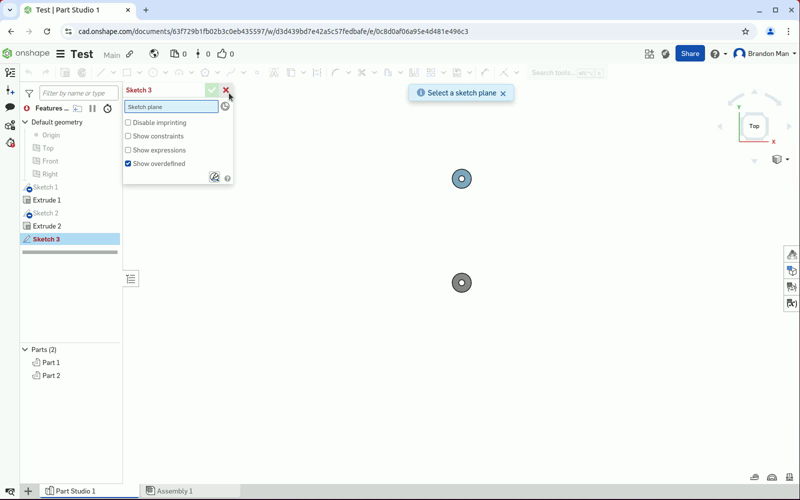
mouse_move(73, 150)
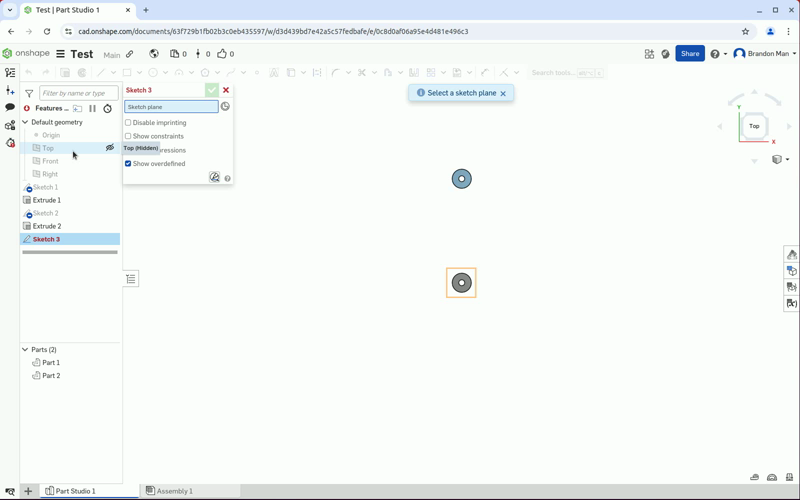
click(73, 150)
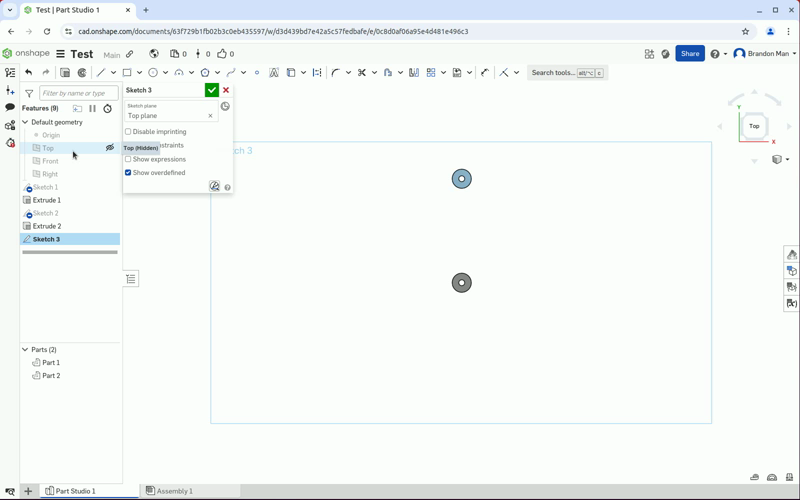
mouse_move(73, 352)
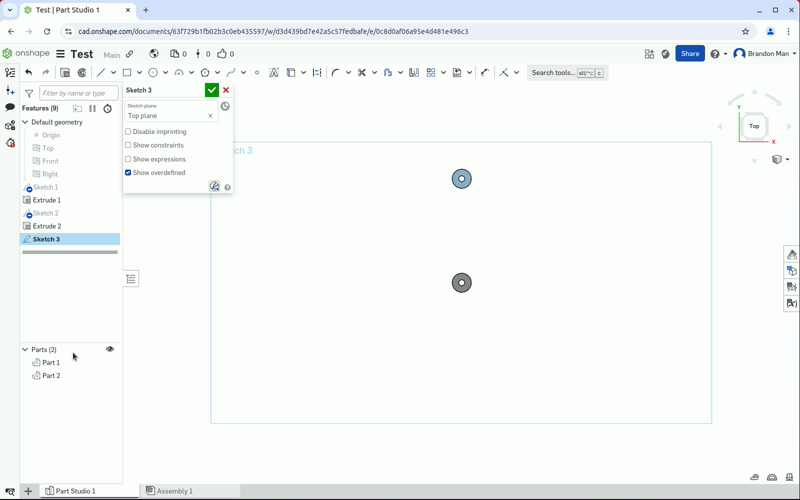
key(y)
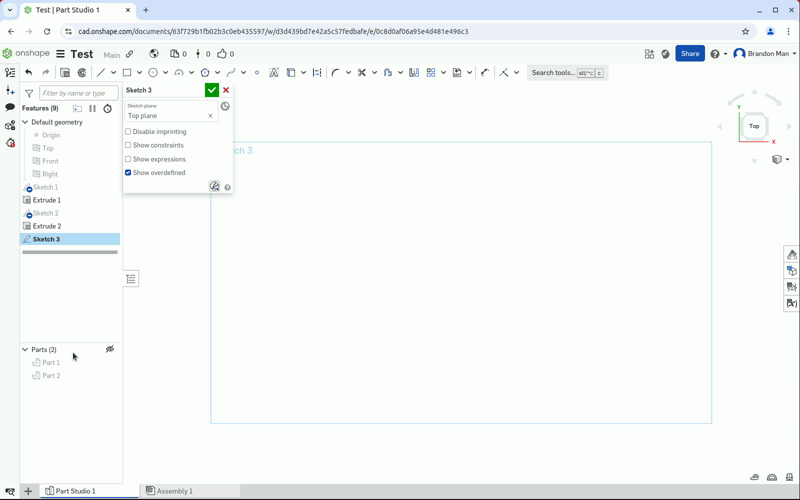
key(c)
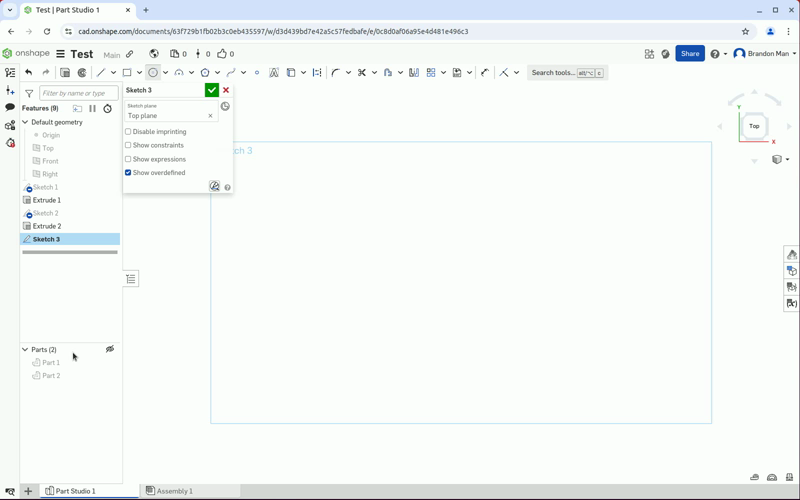
key_down(shift)
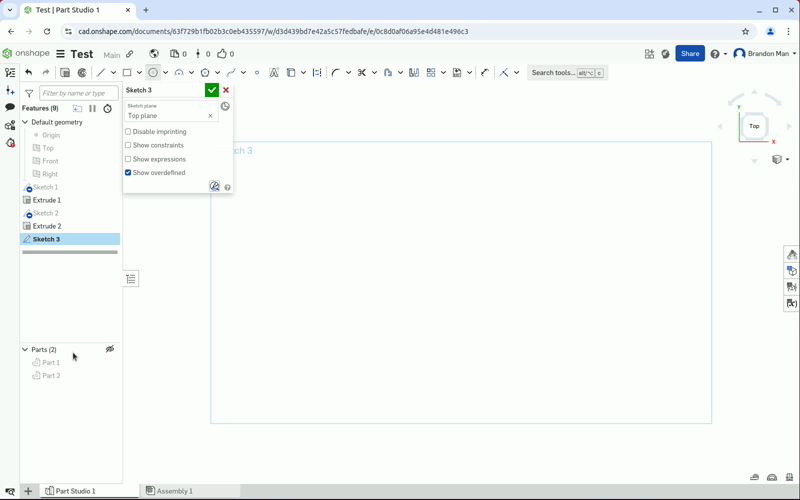
mouse_move(501, 282)
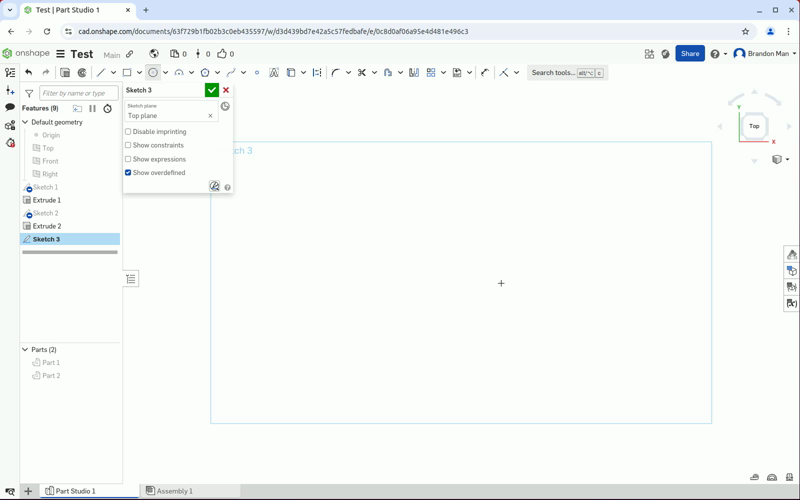
click(501, 282)
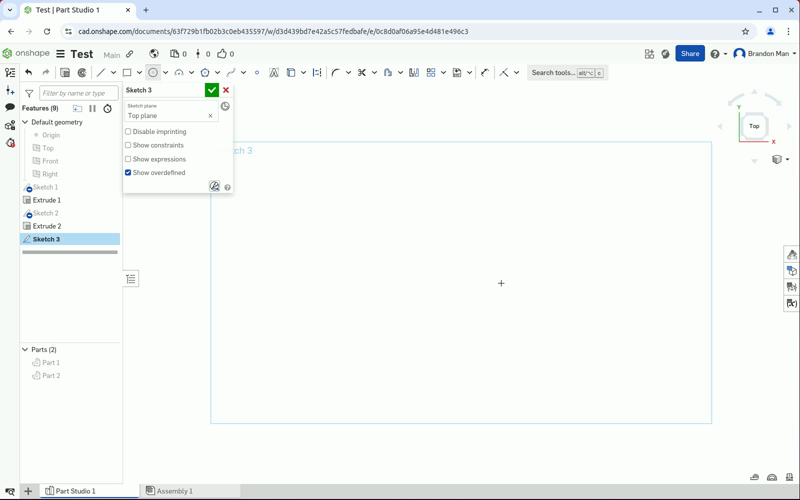
key_up(shift)
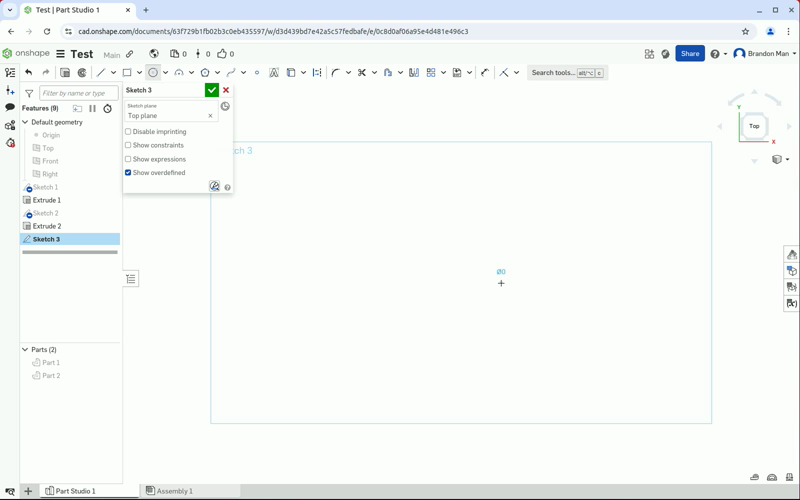
mouse_move(508, 282)
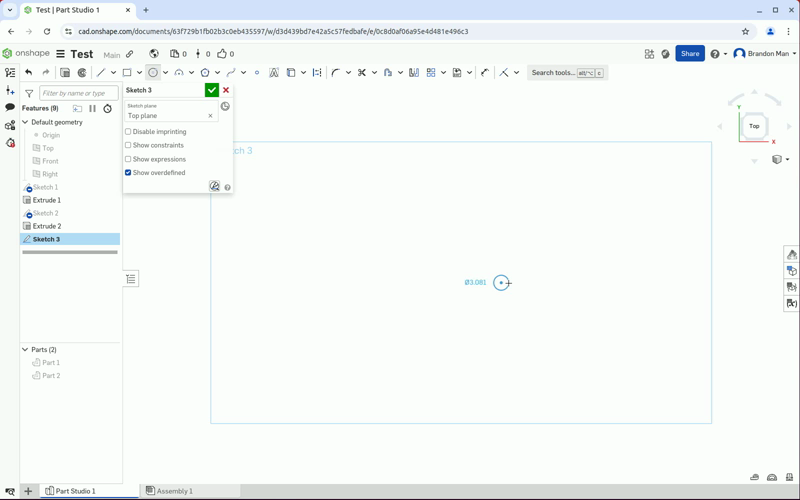
click(508, 282)
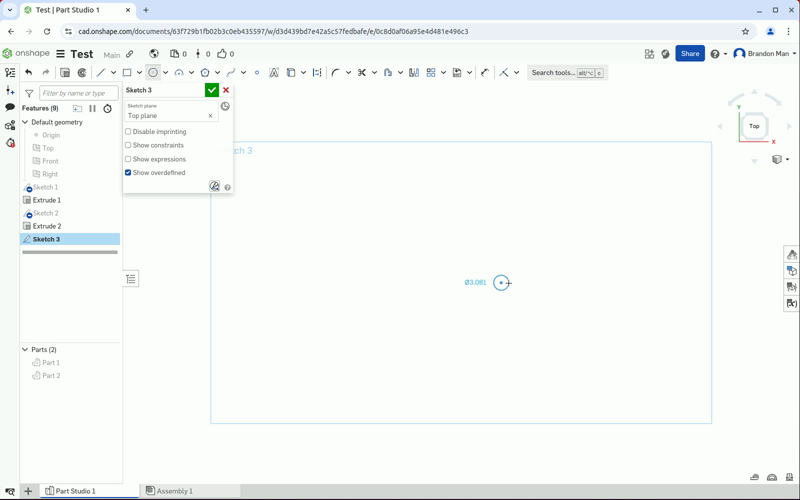
key(esc)
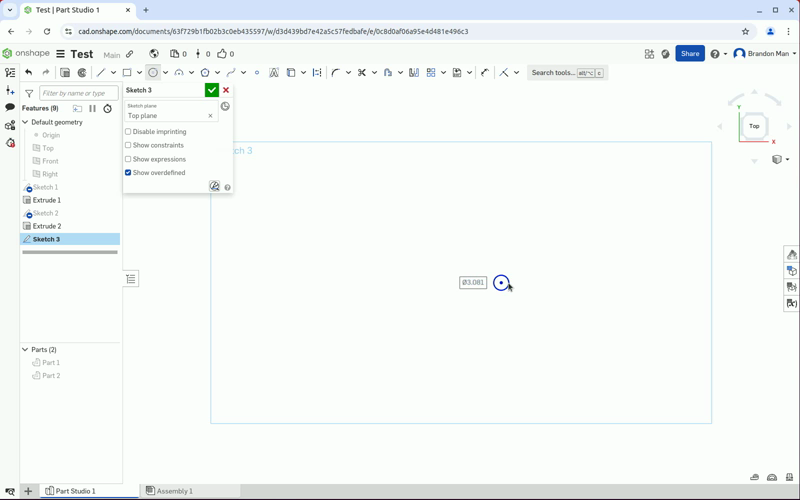
key(c)
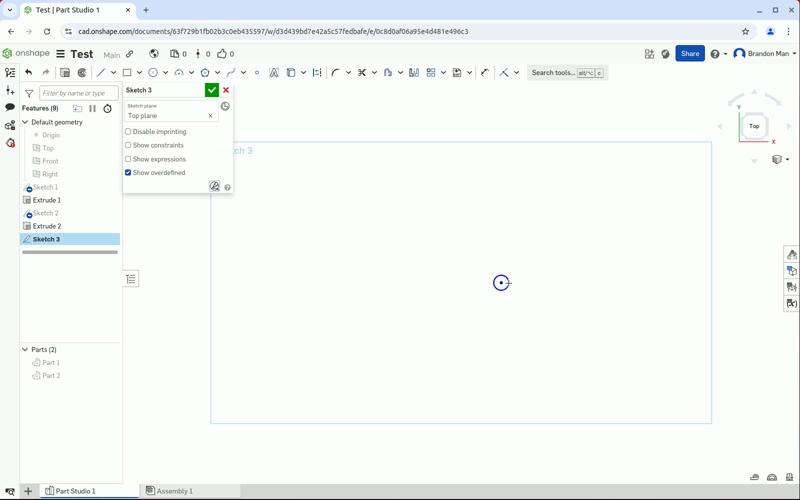
key_down(shift)
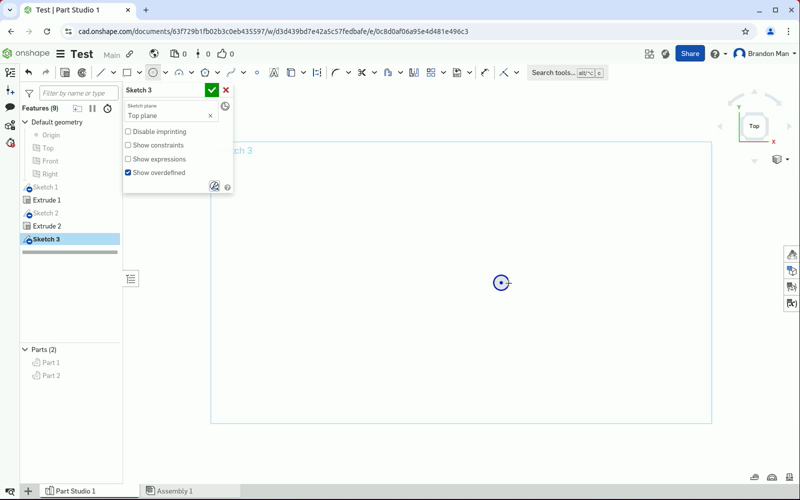
mouse_move(501, 282)
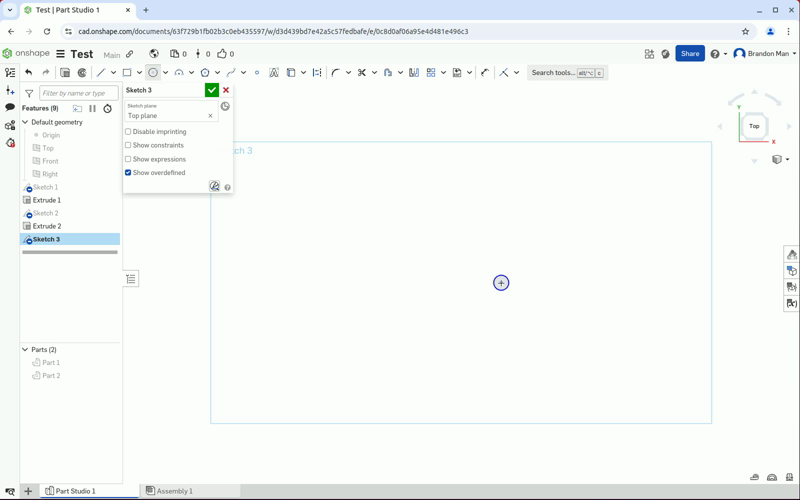
click(501, 282)
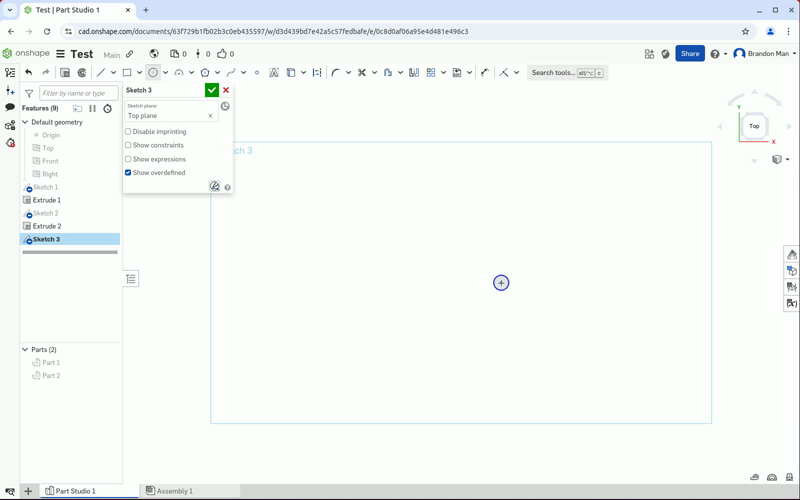
key_up(shift)
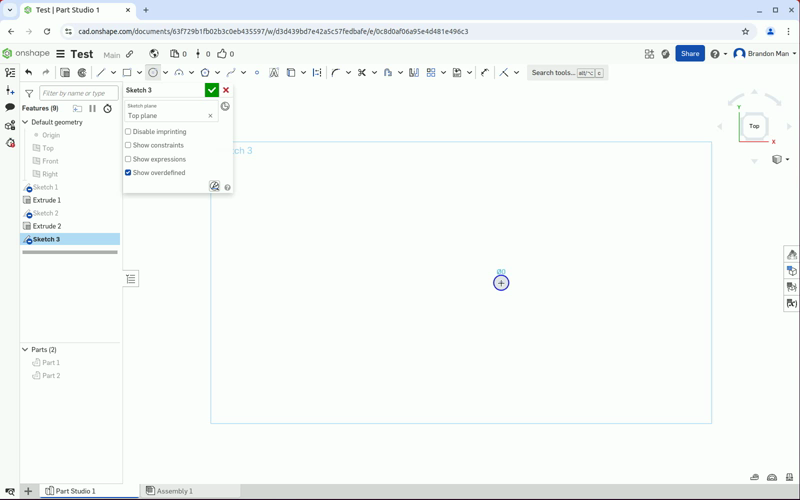
mouse_move(504, 282)
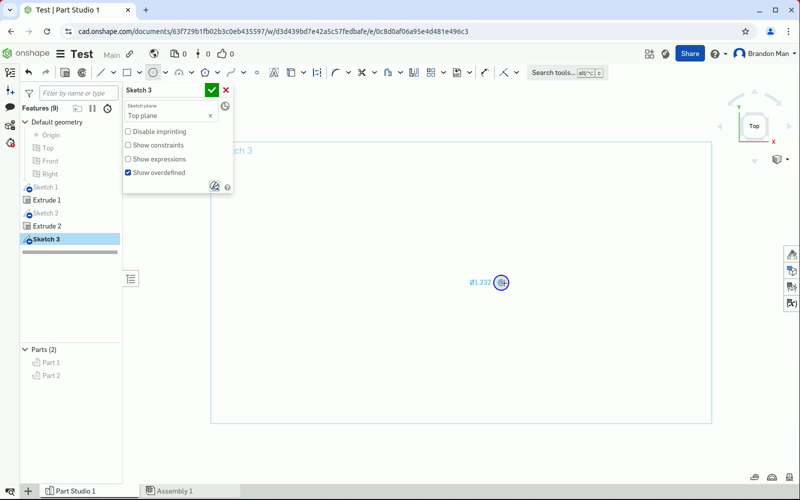
scroll(6)
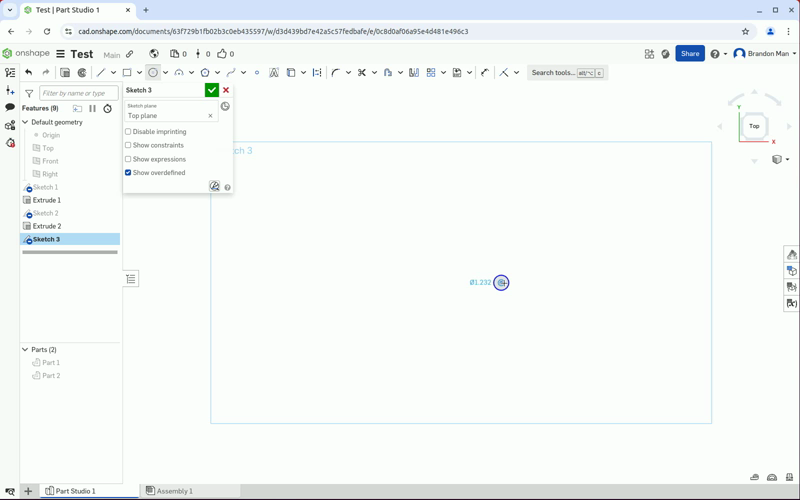
scroll(6)
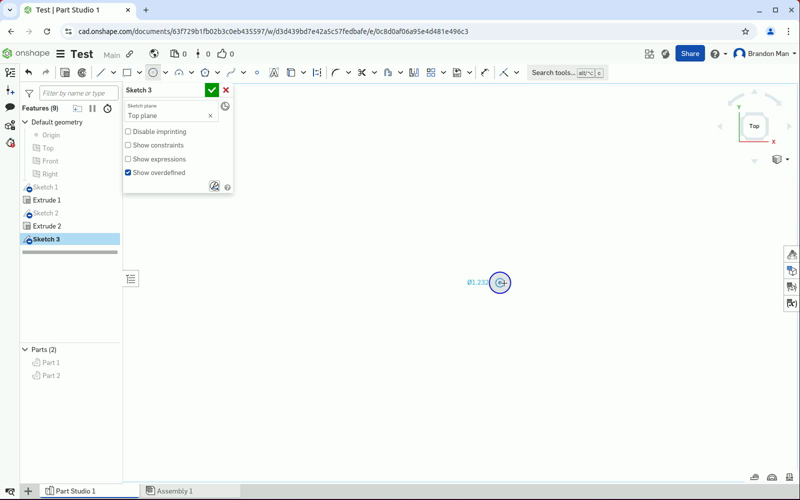
scroll(6)
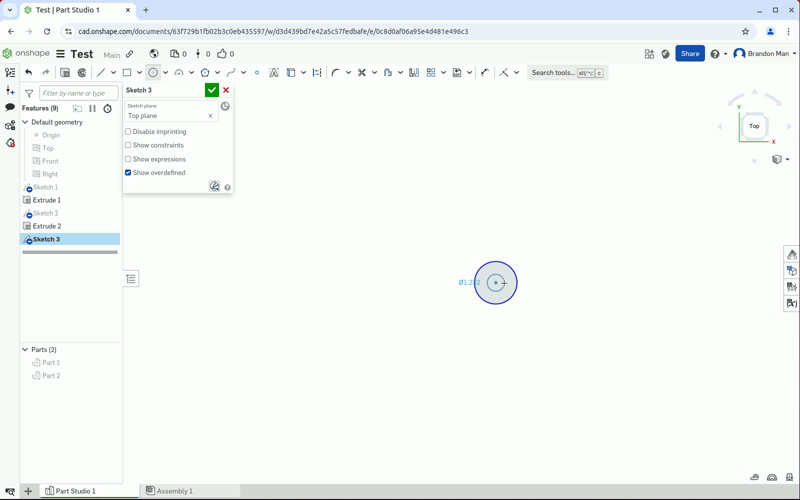
scroll(6)
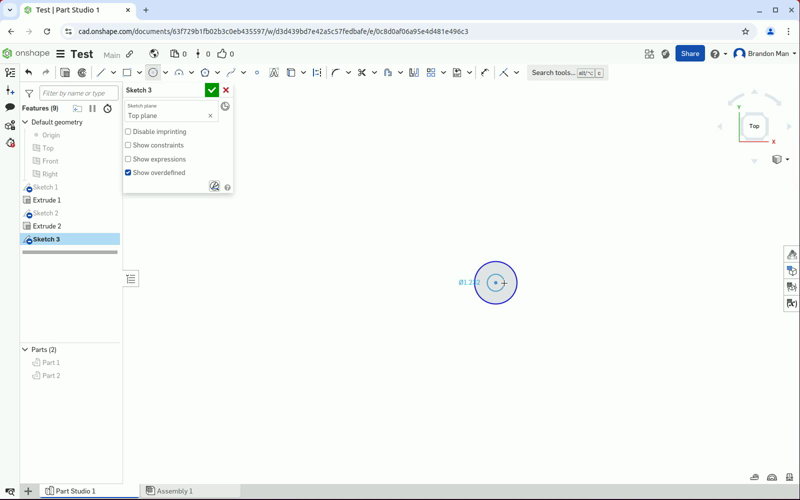
scroll(6)
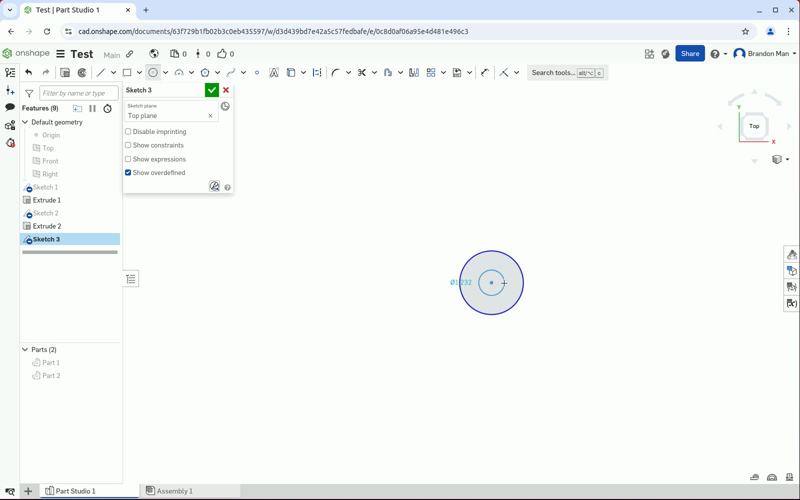
scroll(6)
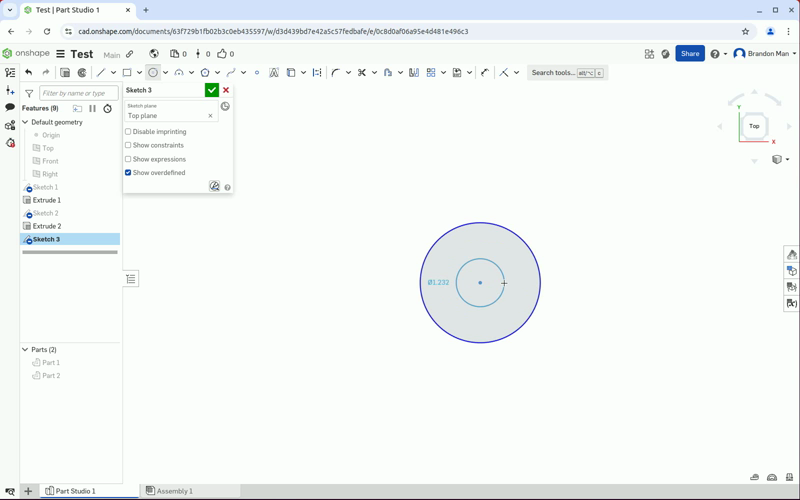
scroll(6)
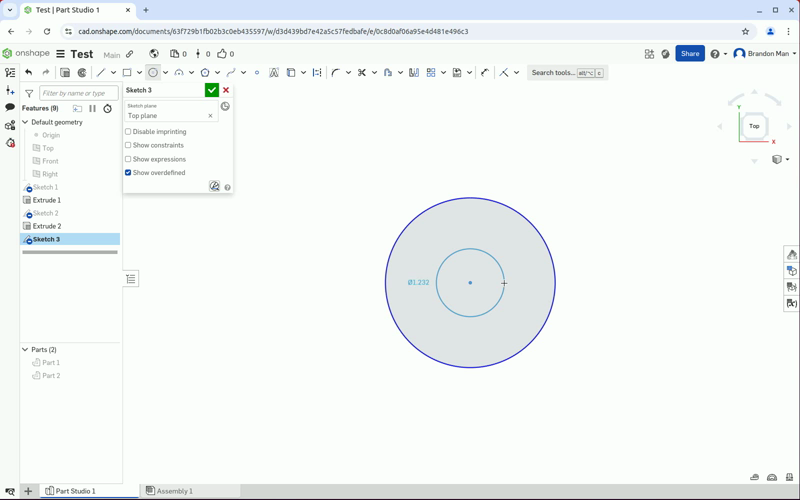
click(504, 282)
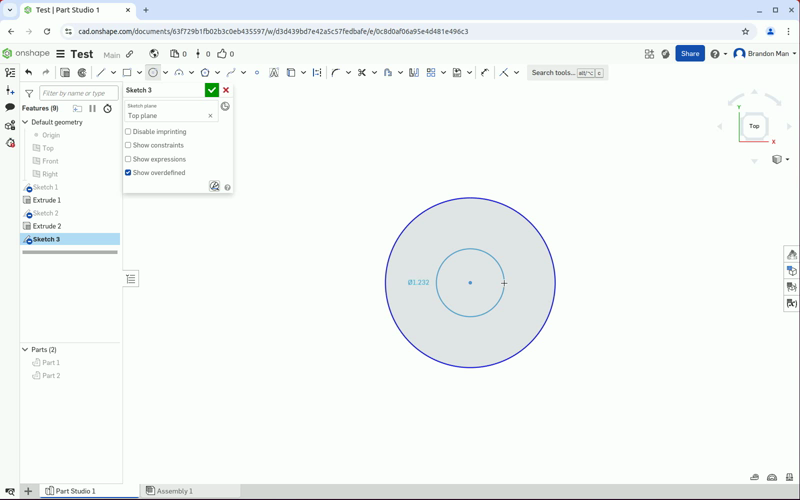
scroll(-6)
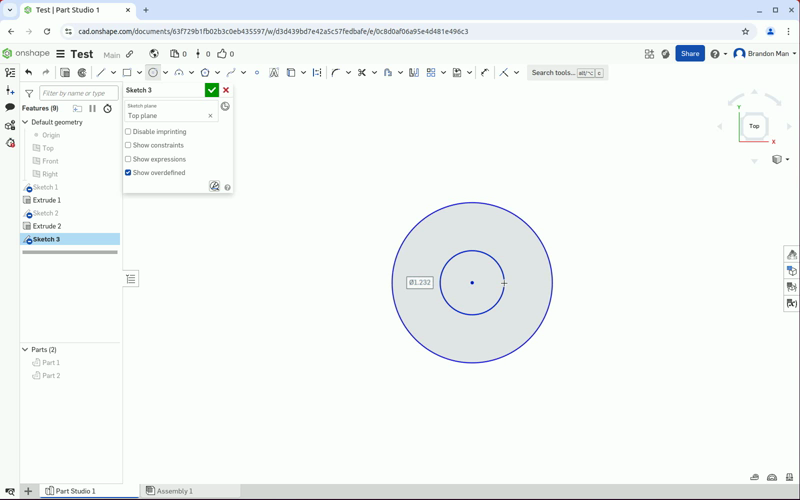
scroll(-6)
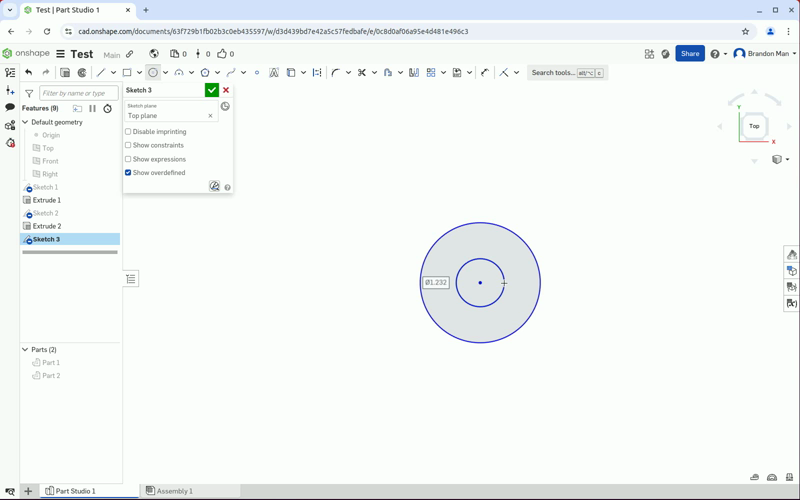
scroll(-6)
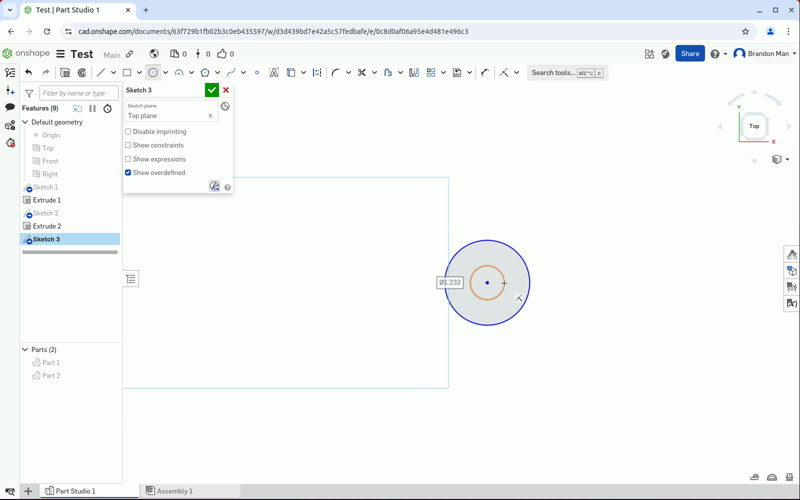
scroll(-6)
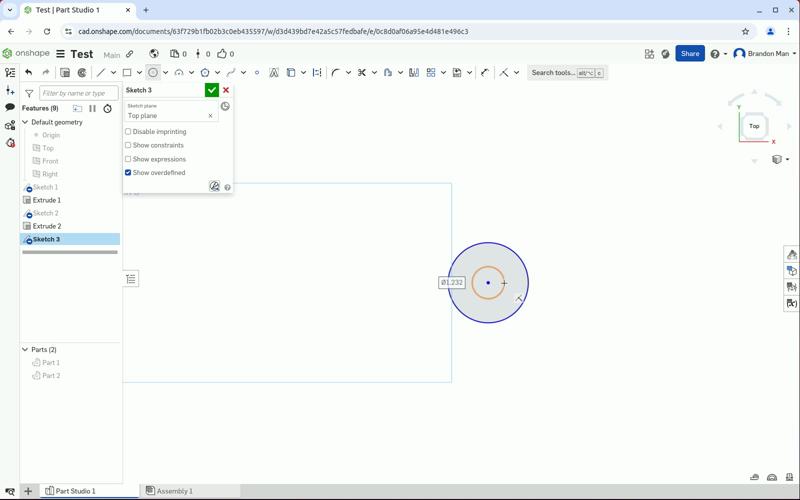
scroll(-6)
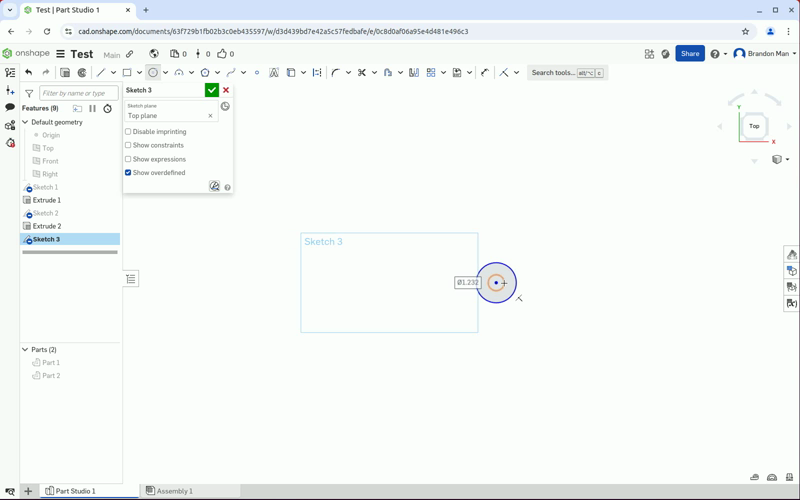
scroll(-6)
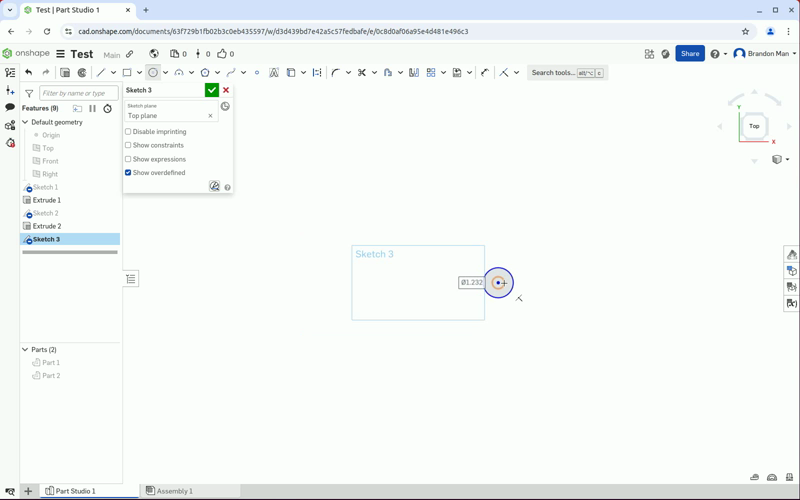
scroll(-6)
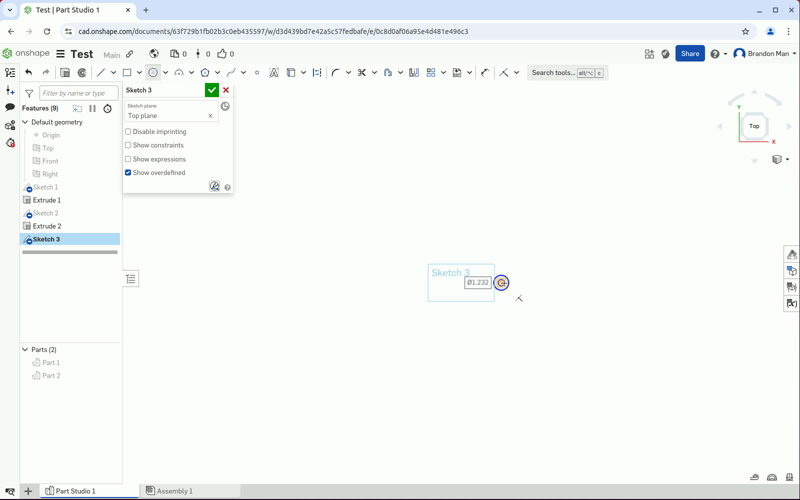
key(esc)
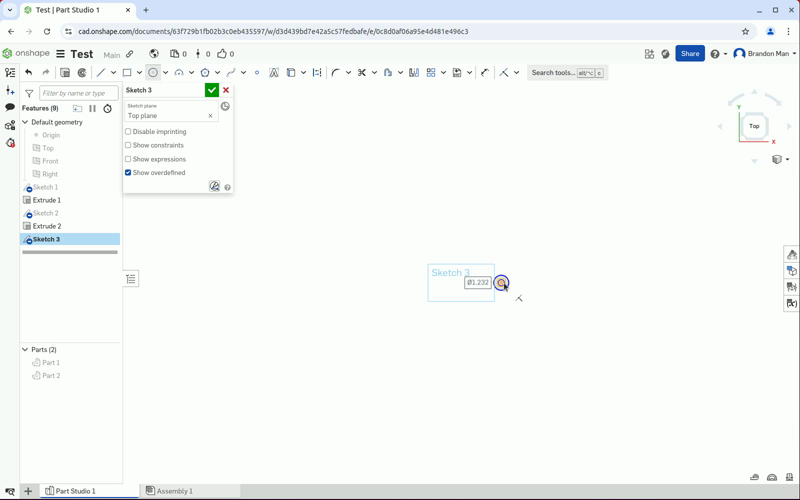
mouse_move(504, 286)
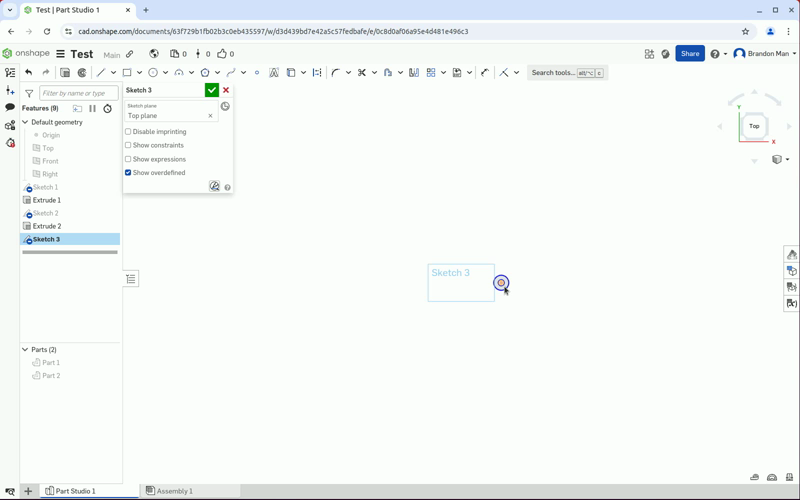
scroll(6)
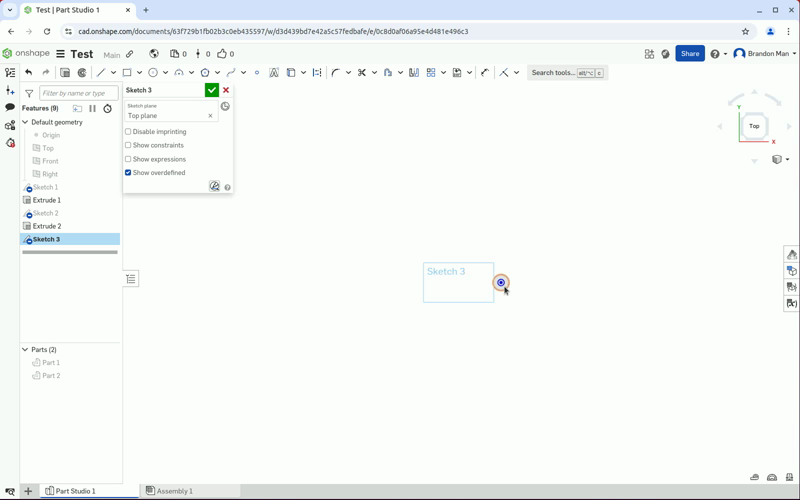
scroll(6)
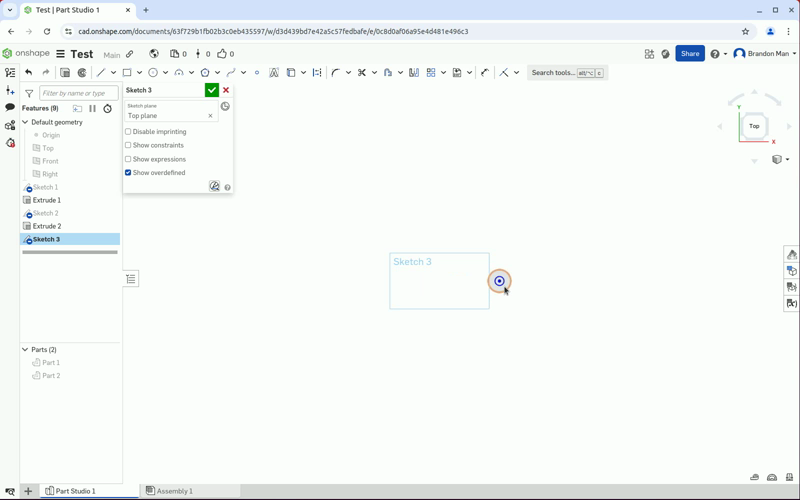
scroll(6)
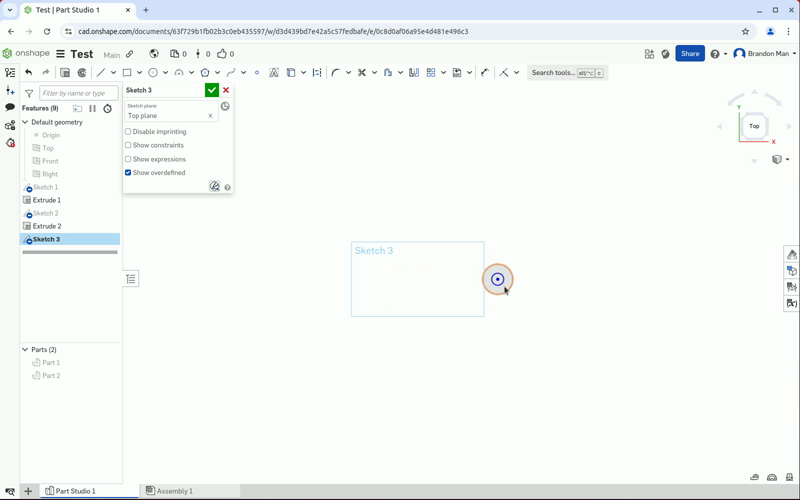
scroll(6)
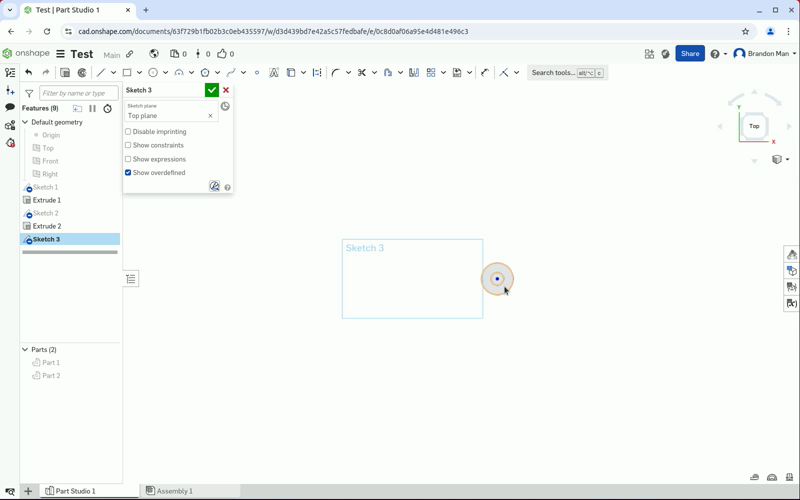
scroll(6)
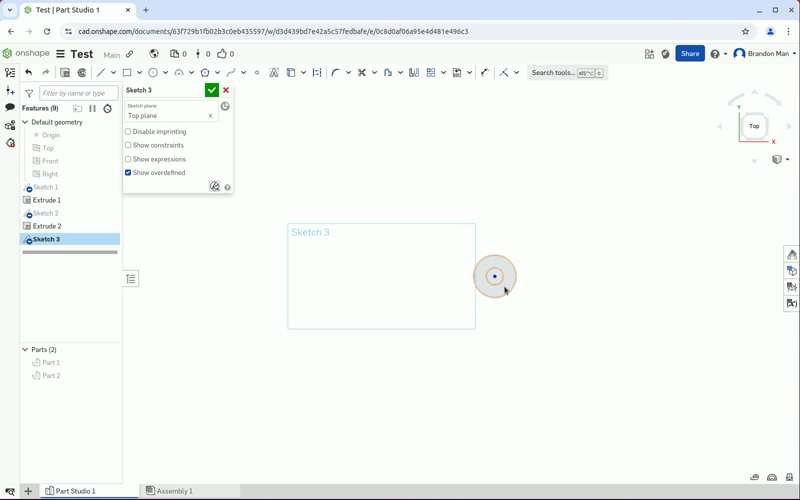
scroll(6)
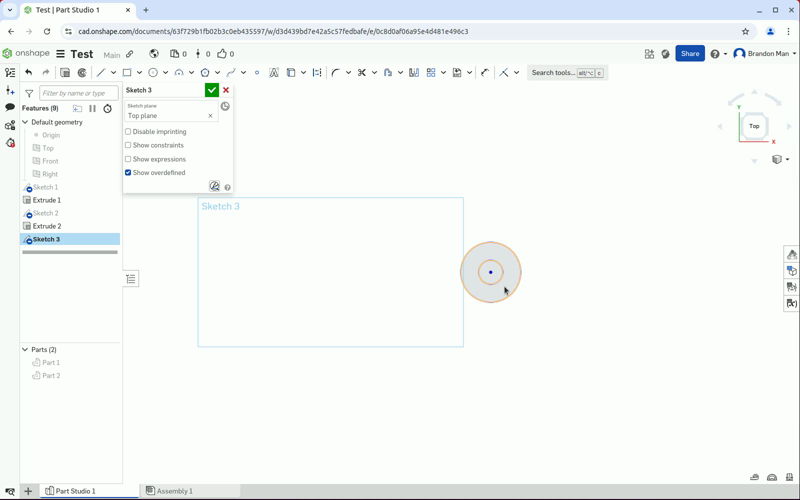
scroll(6)
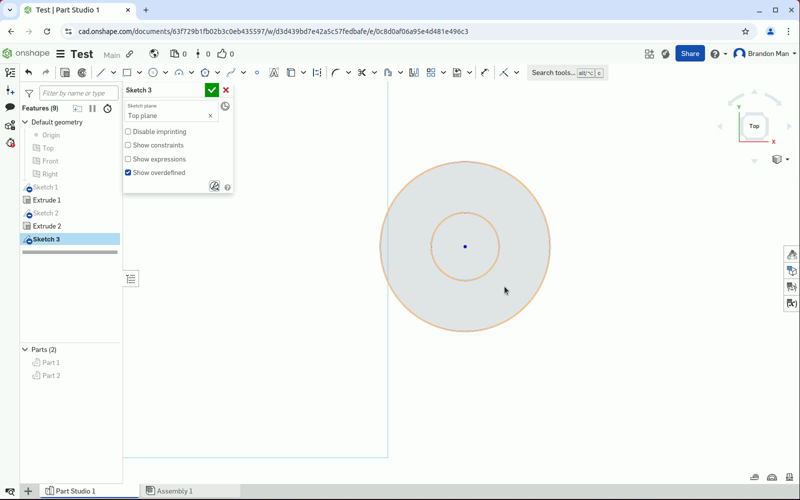
click(504, 286)
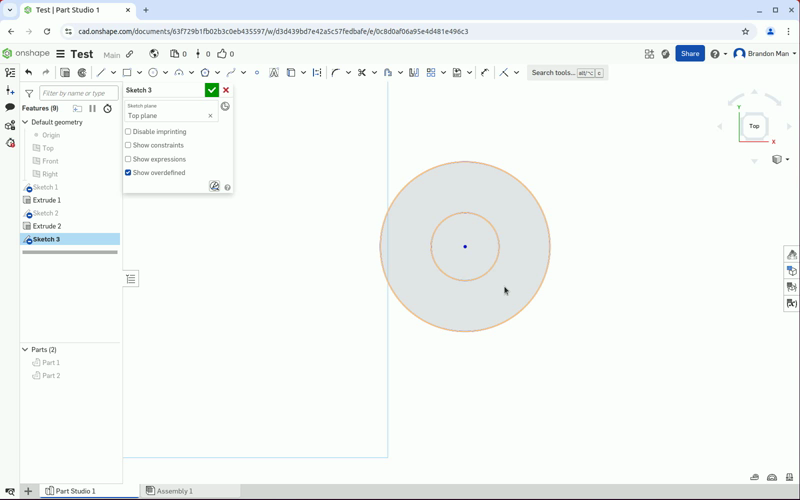
scroll(-6)
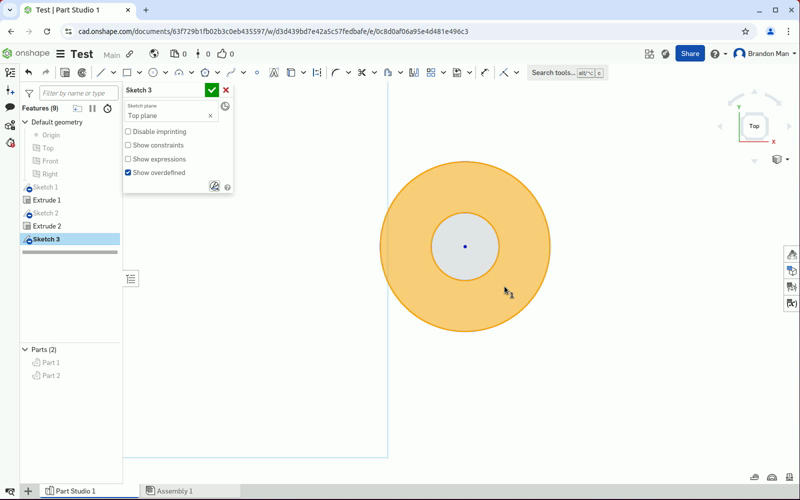
scroll(-6)
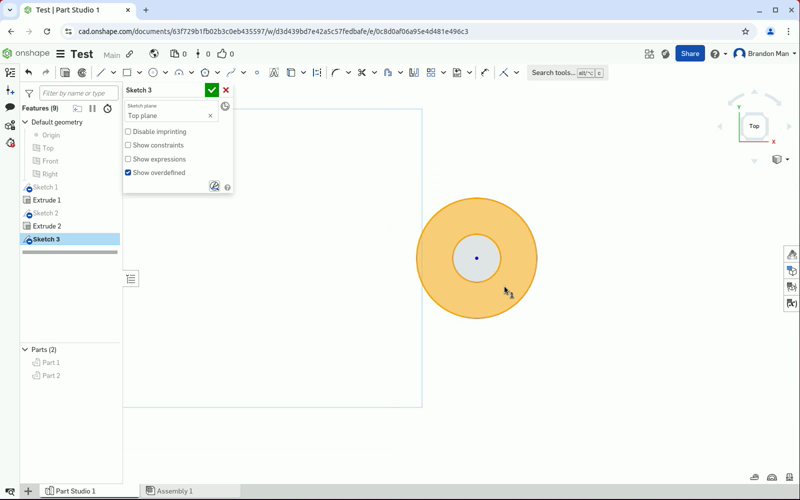
scroll(-6)
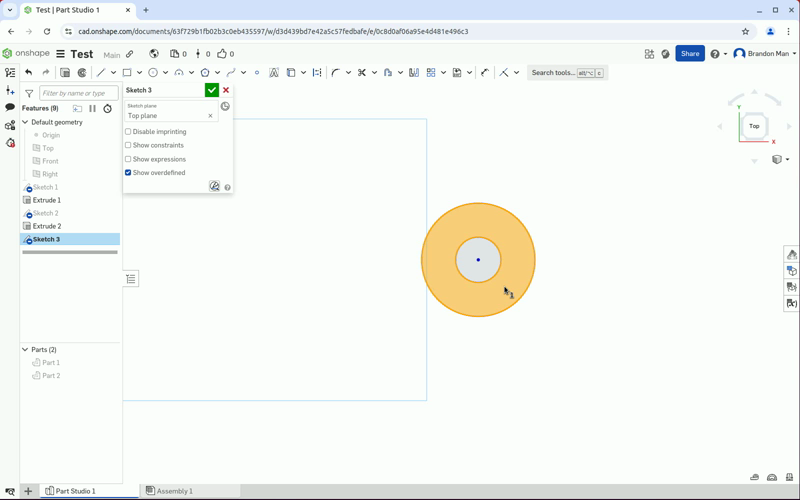
scroll(-6)
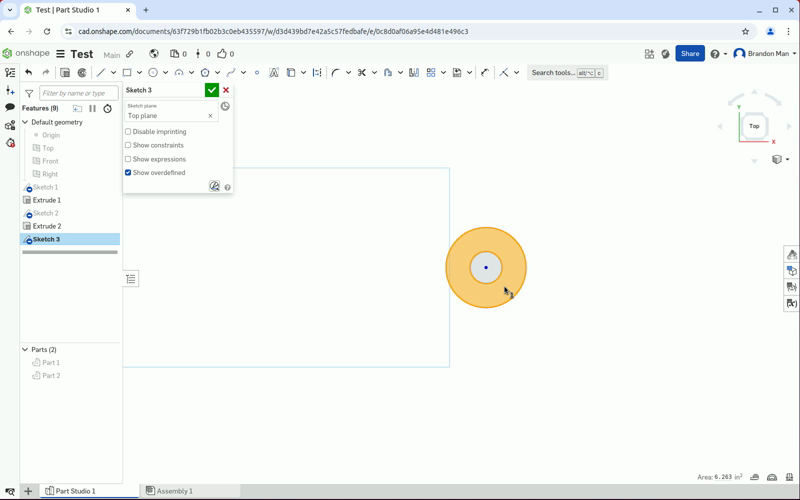
scroll(-6)
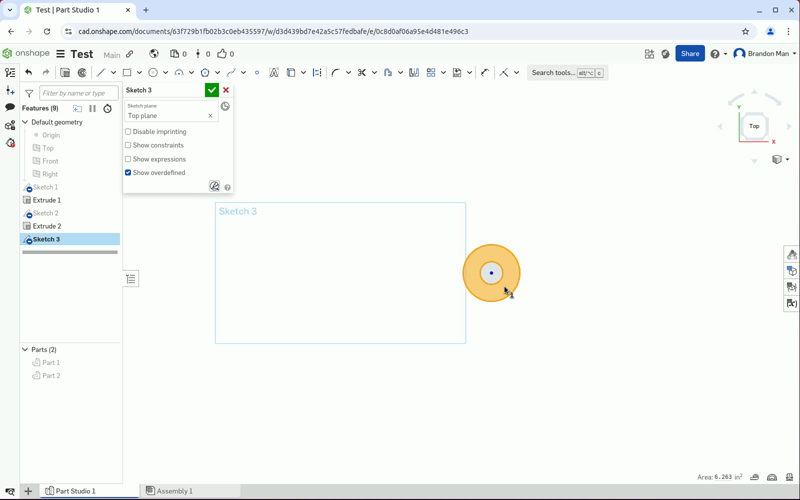
scroll(-6)
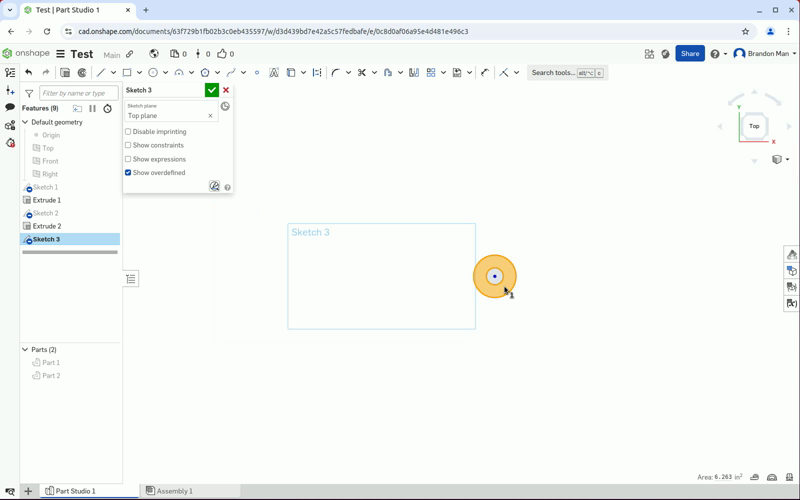
scroll(-6)
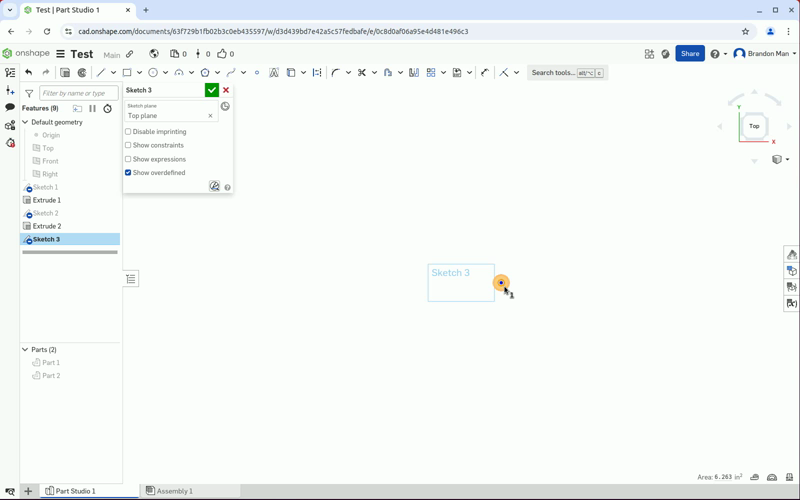
mouse_move(73, 352)
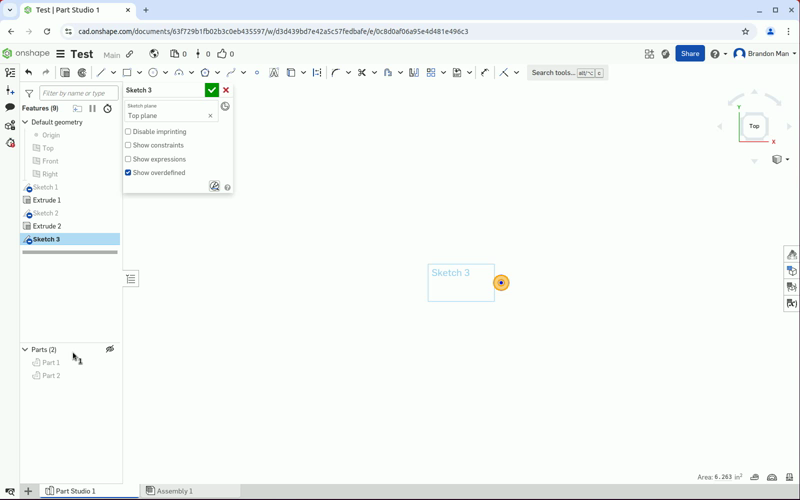
key(shift+y)
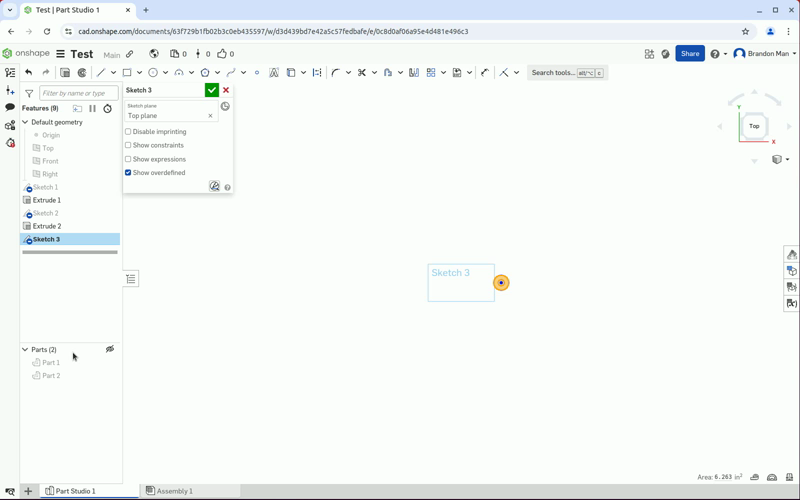
key(shift+e)
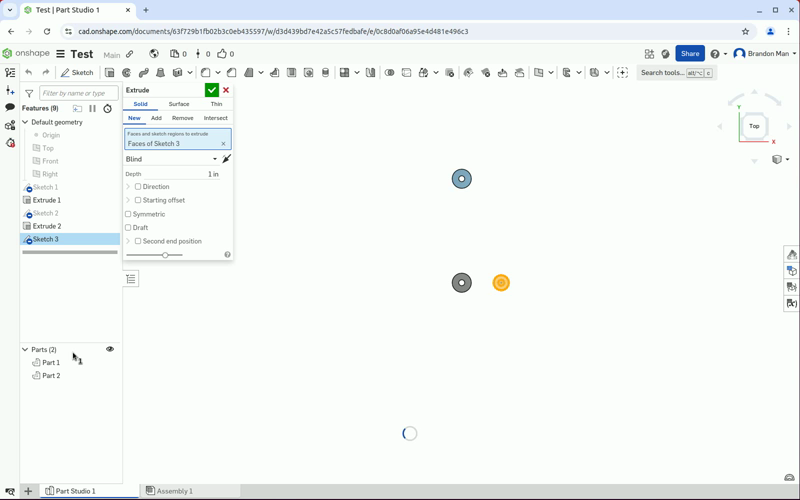
mouse_move(143, 106)
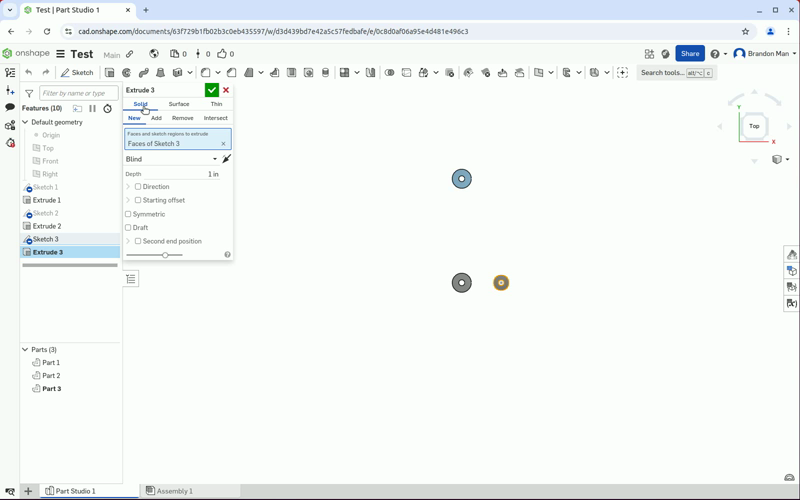
click(143, 106)
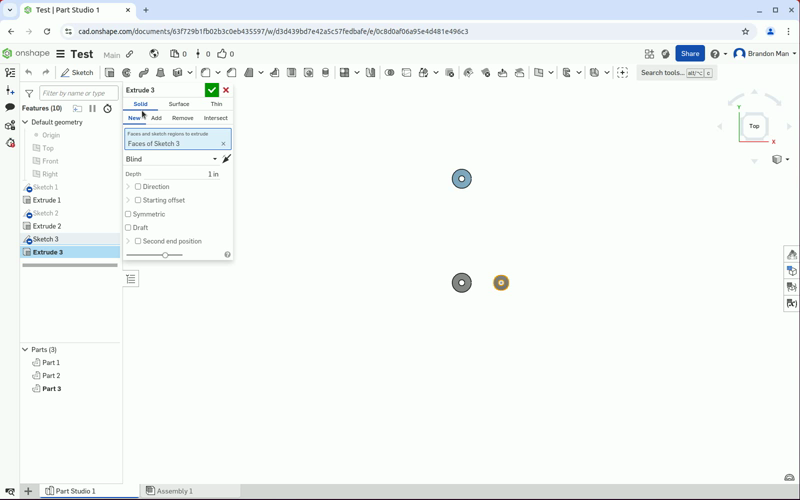
mouse_move(137, 120)
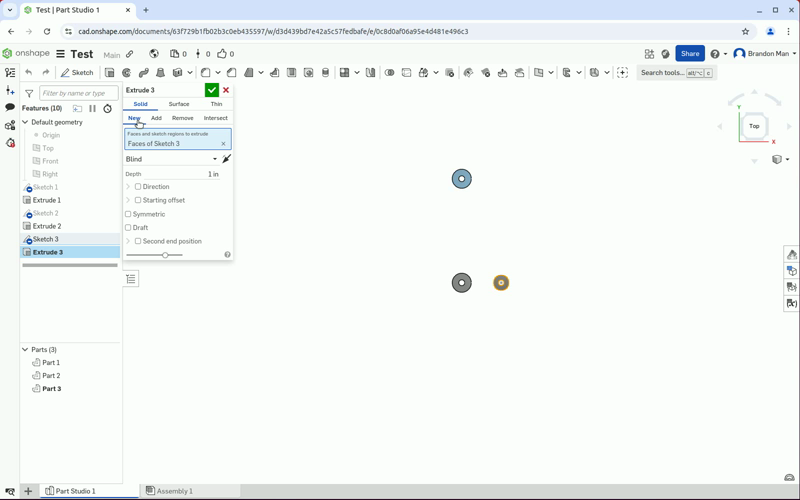
click(137, 120)
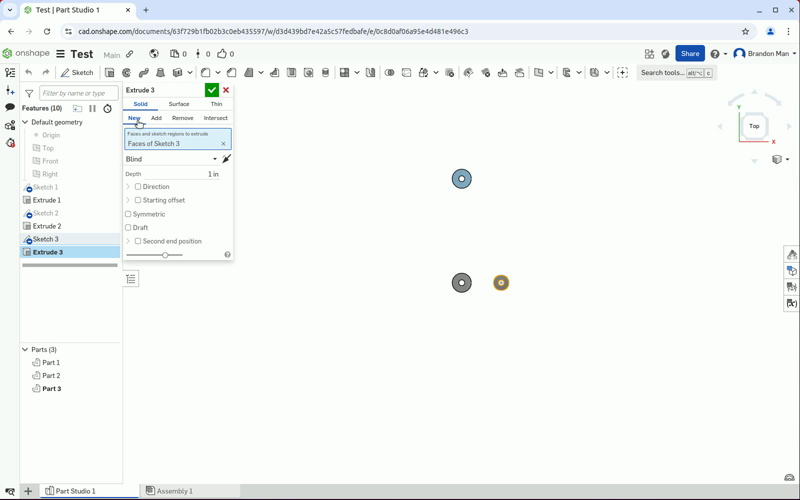
key(tab, 4)
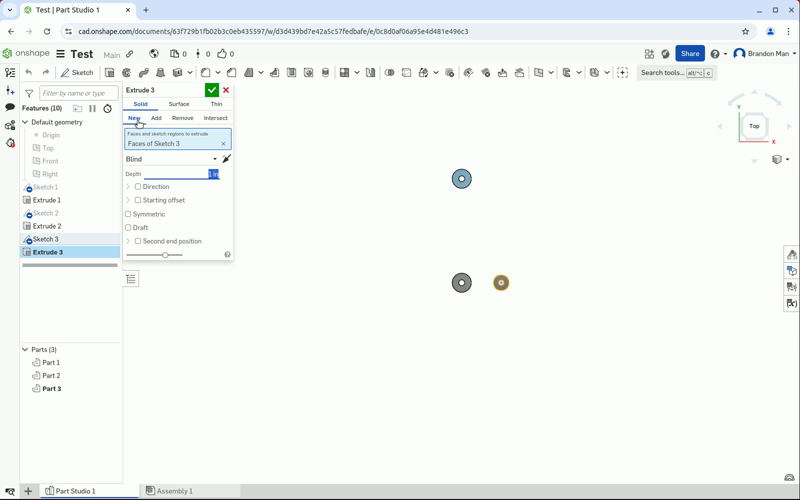
text(0.481)
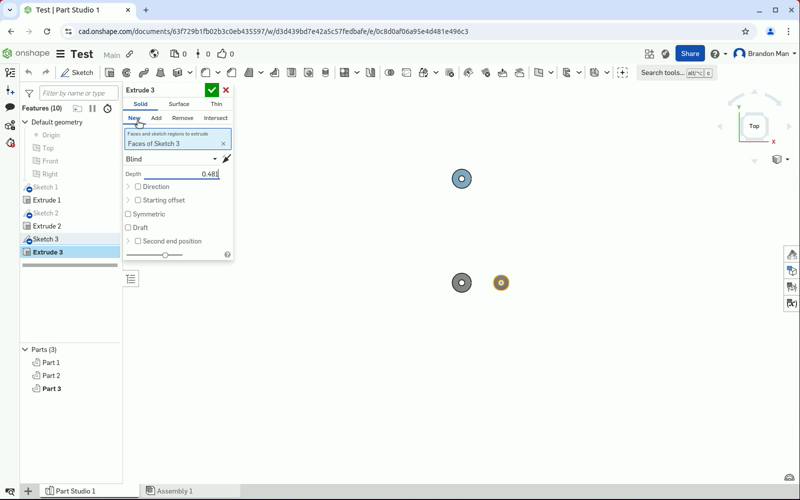
key(enter)
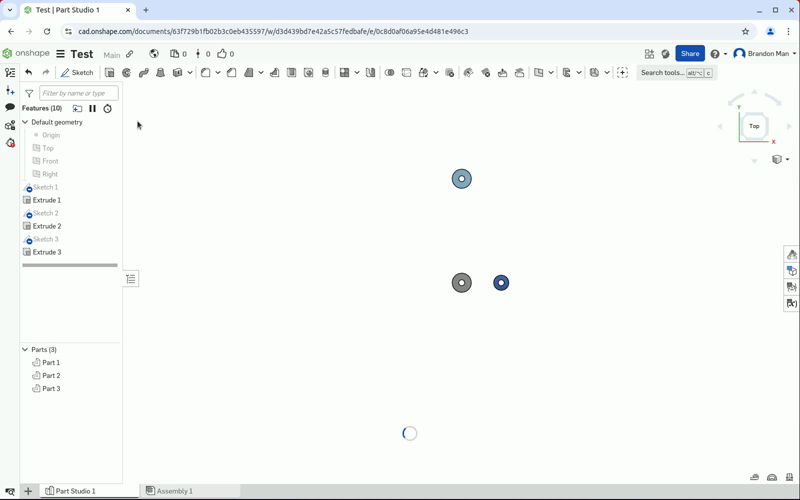
key(shift+h)
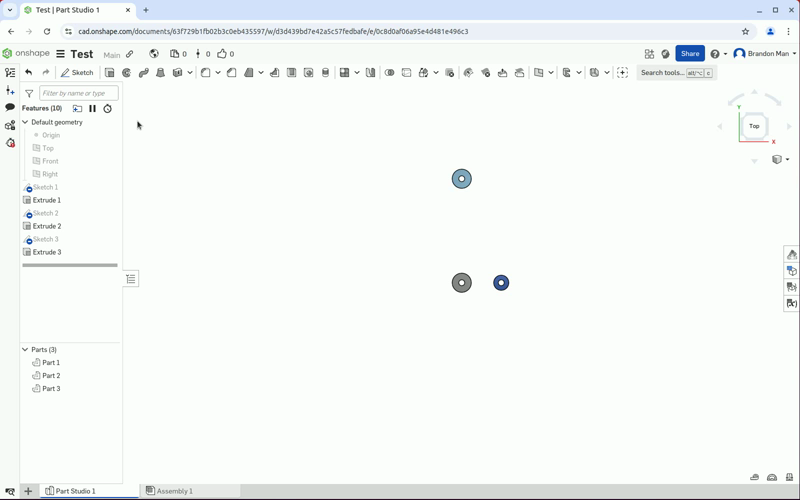
key(shift+h)
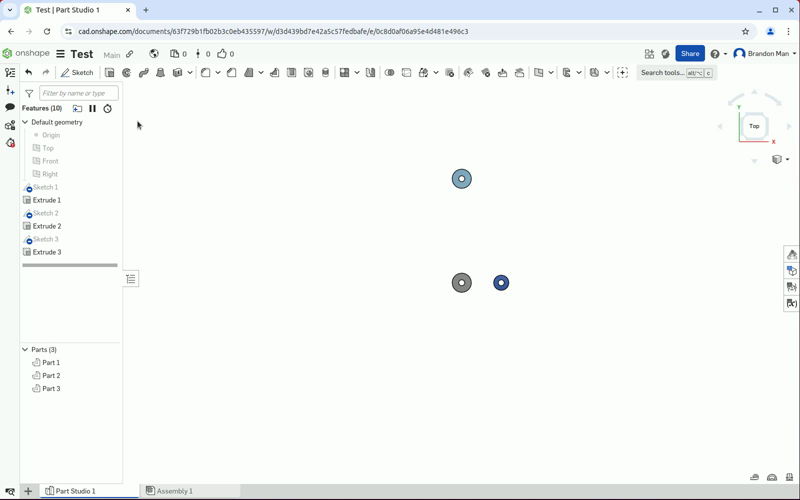
mouse_move(73, 189)
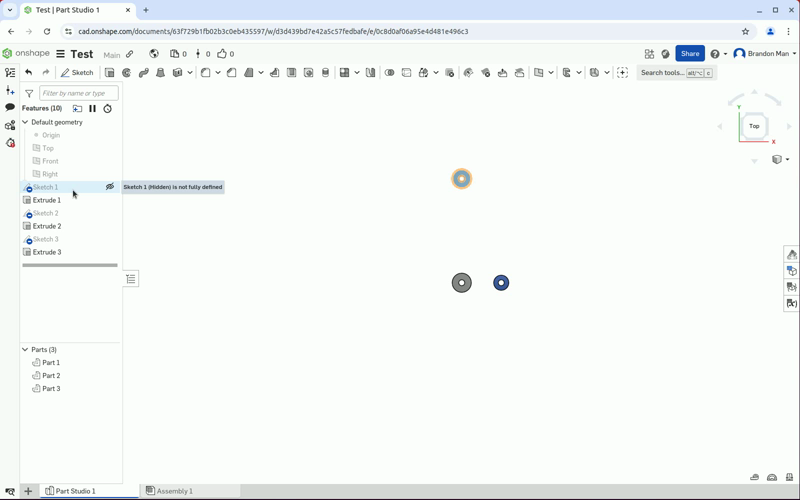
click(73, 189)
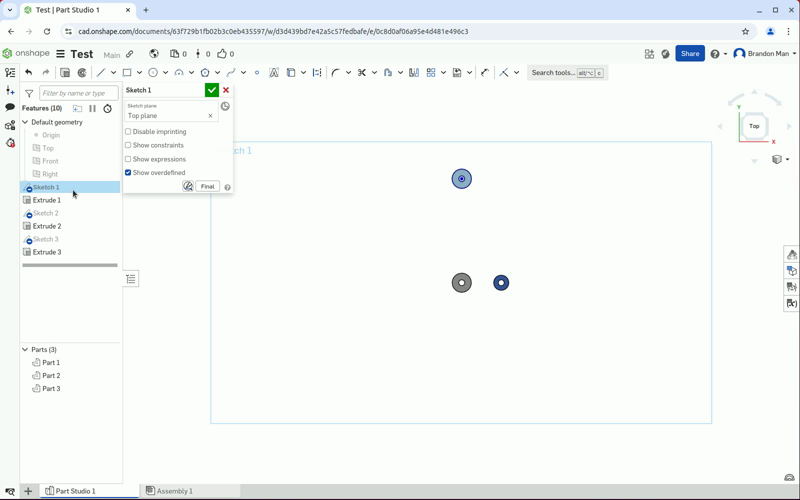
mouse_move(229, 92)
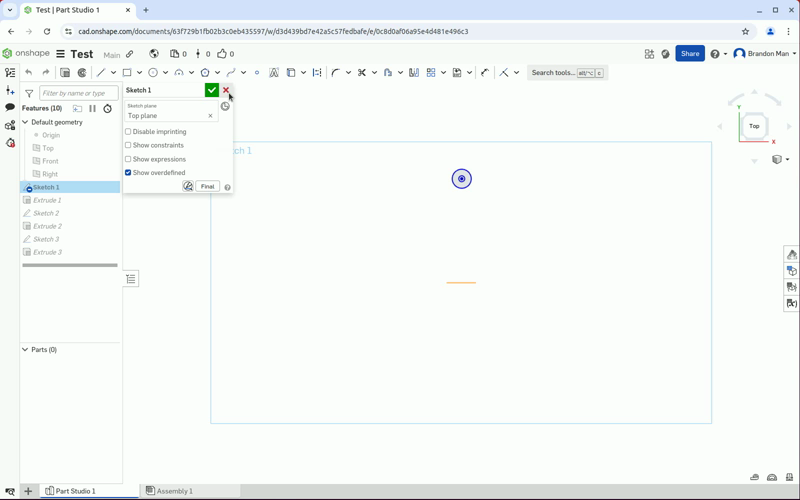
click(229, 92)
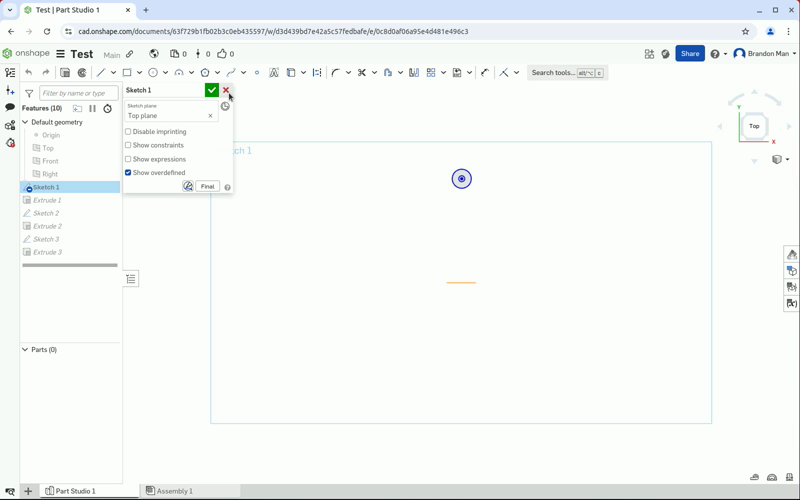
key(shift+s)
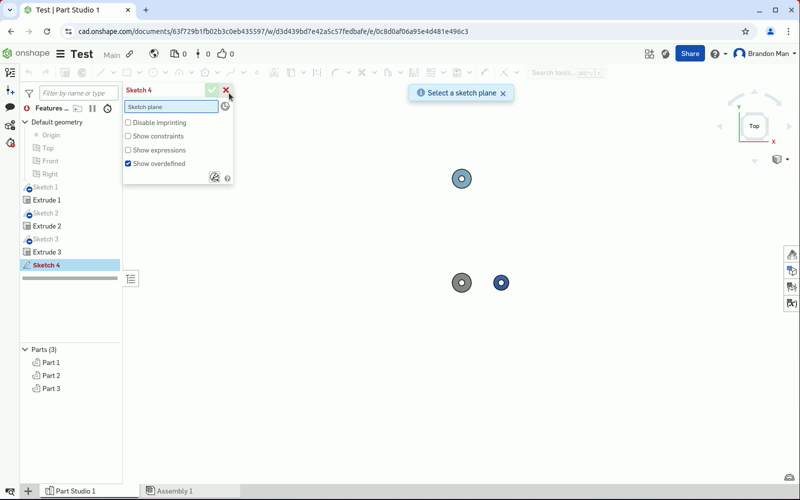
mouse_move(73, 150)
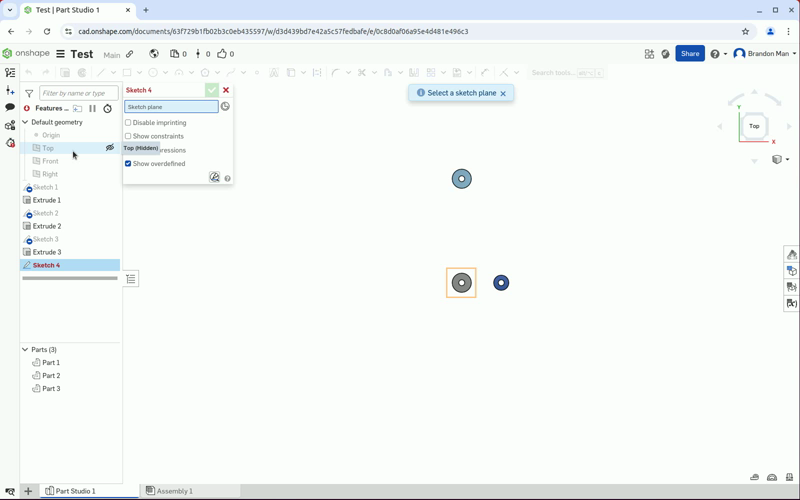
click(73, 150)
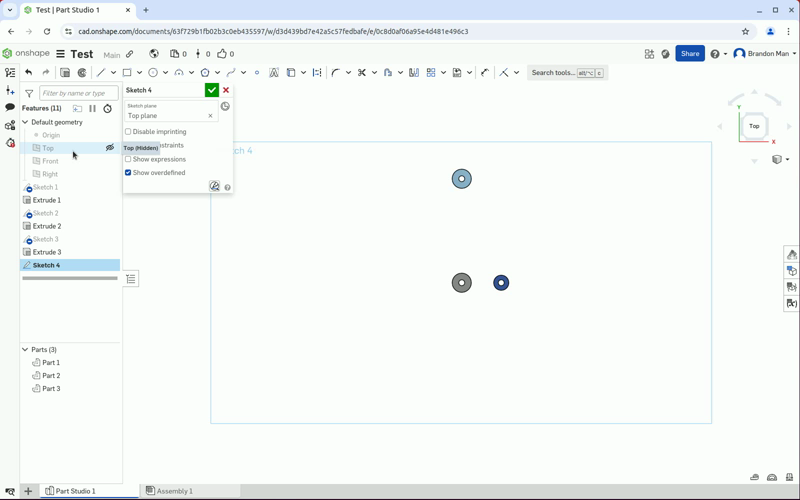
mouse_move(73, 352)
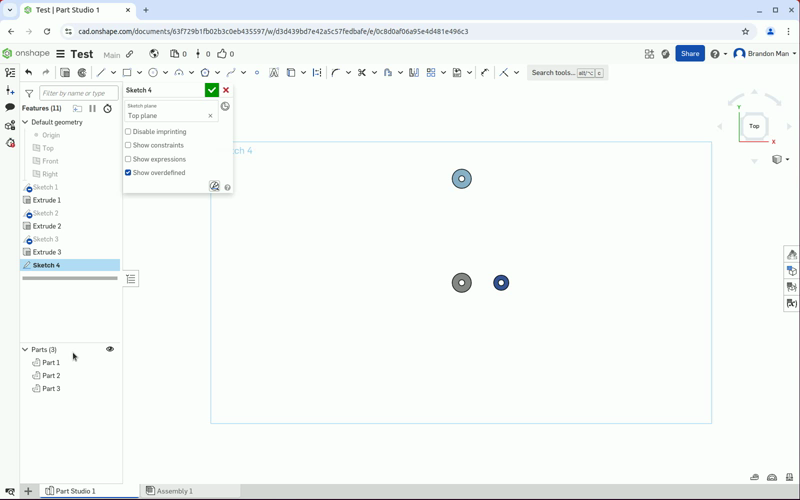
key(y)
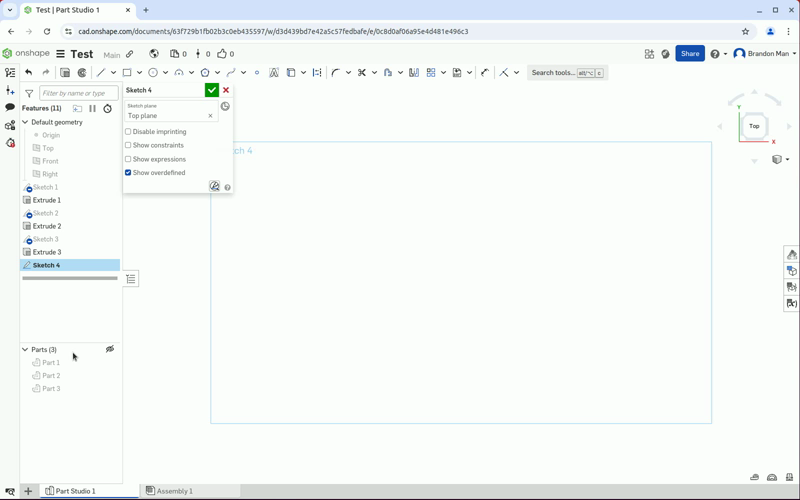
key(a)
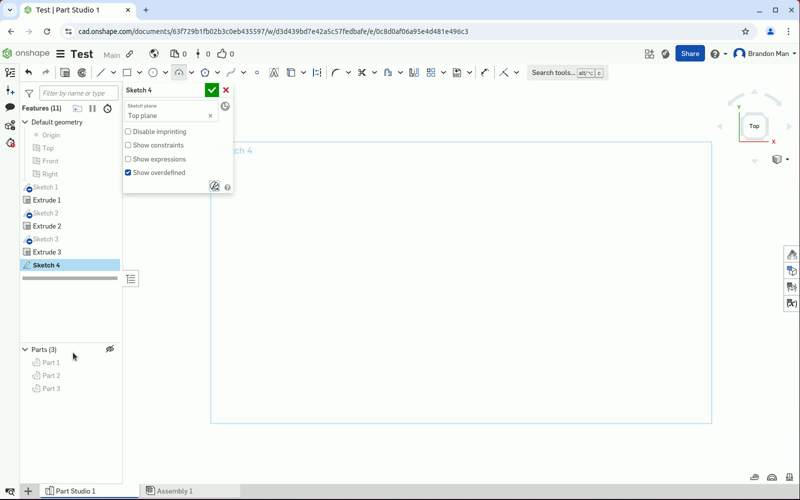
key_down(shift)
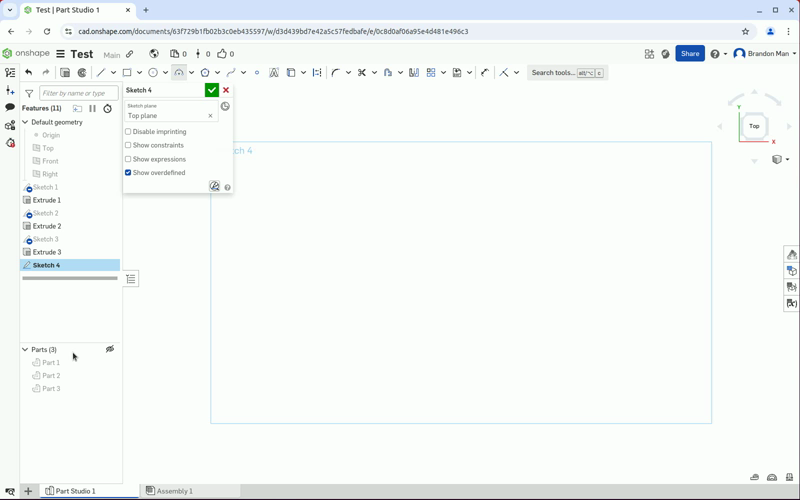
mouse_move(446, 223)
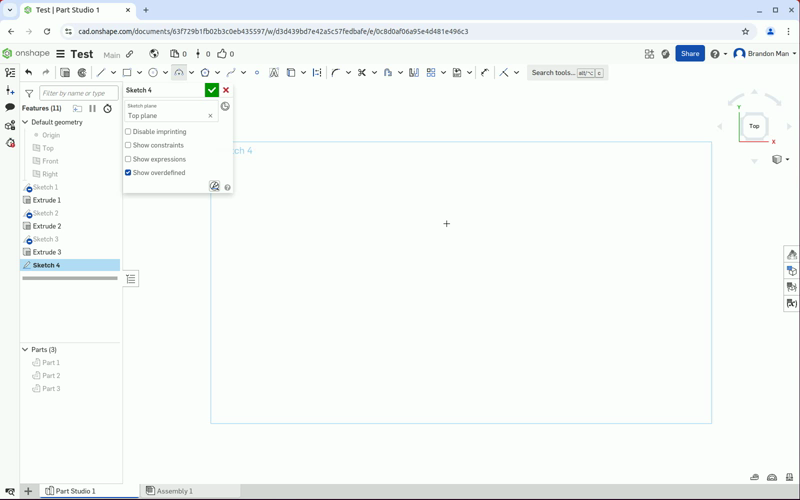
click(446, 223)
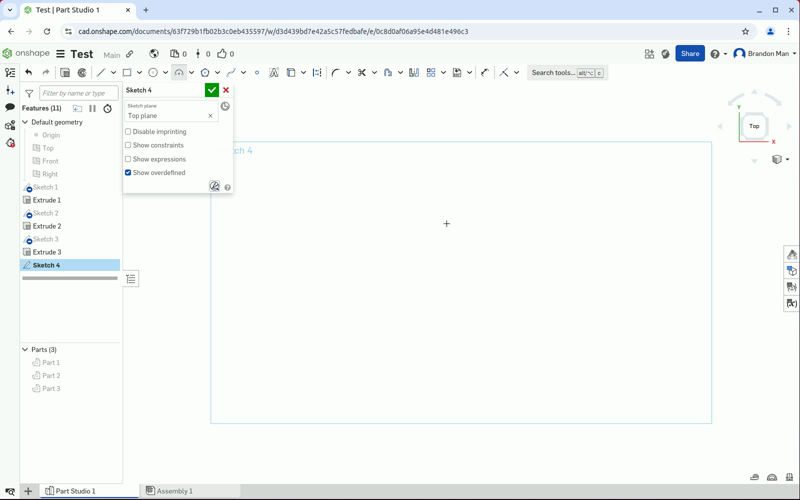
key_up(shift)
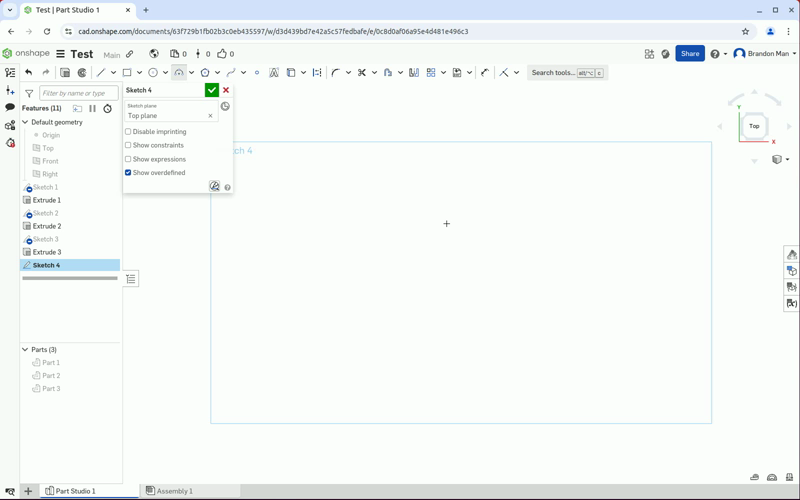
key_down(shift)
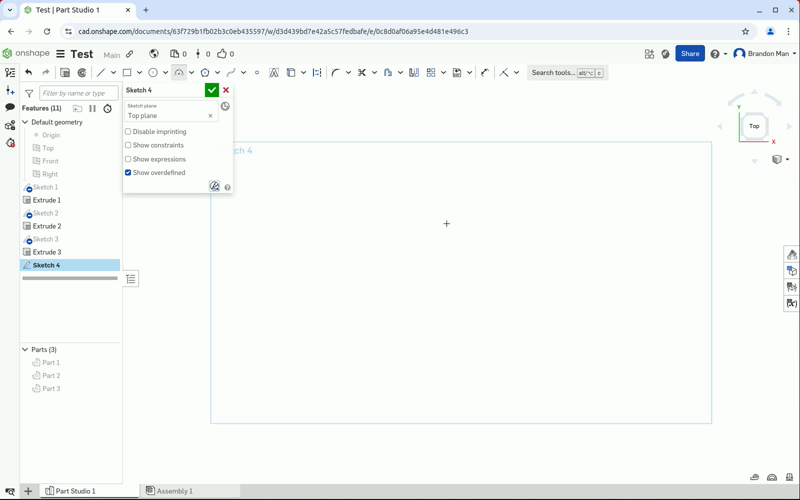
mouse_move(476, 223)
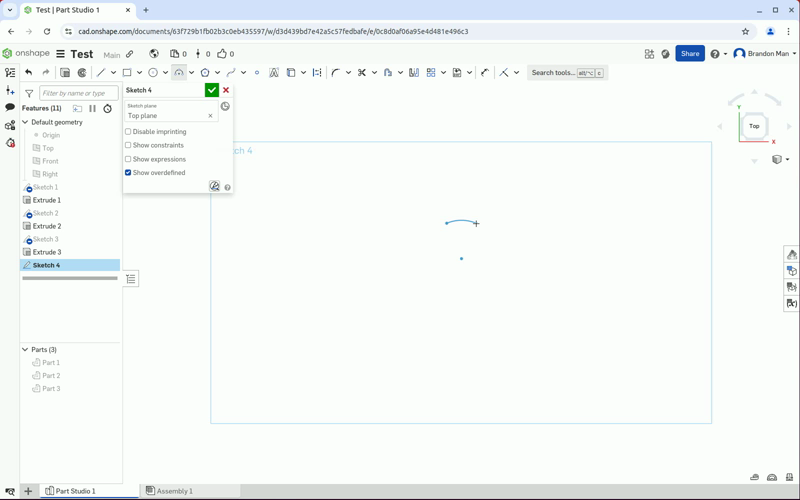
click(476, 223)
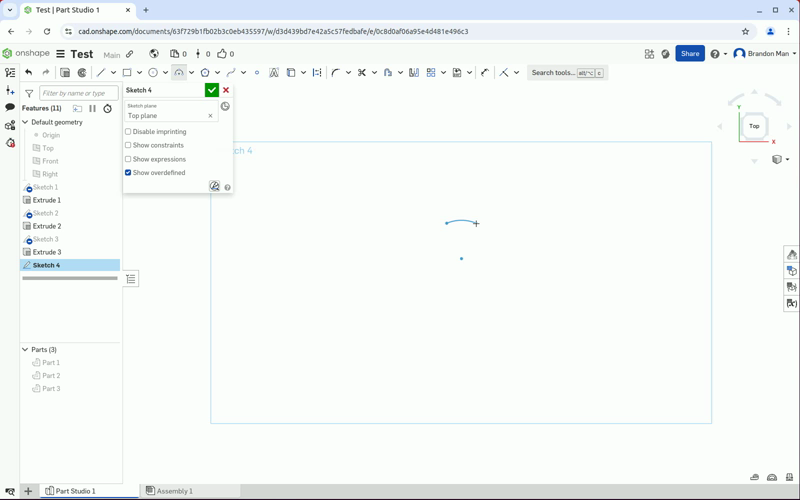
mouse_move(461, 210)
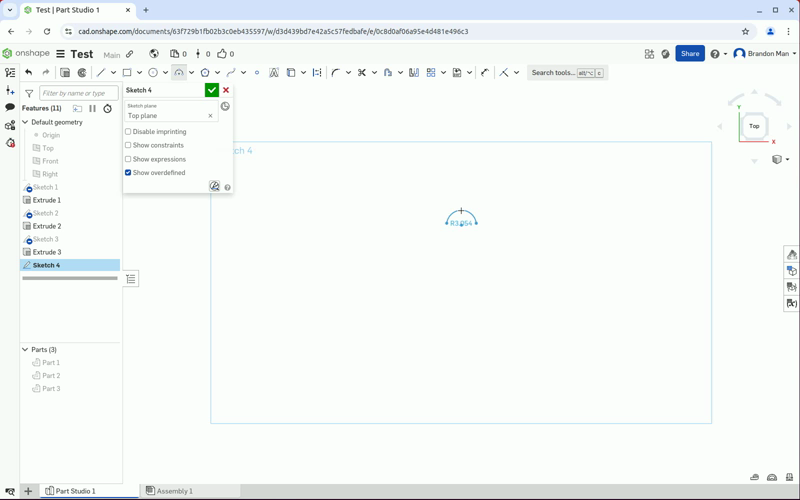
click(461, 210)
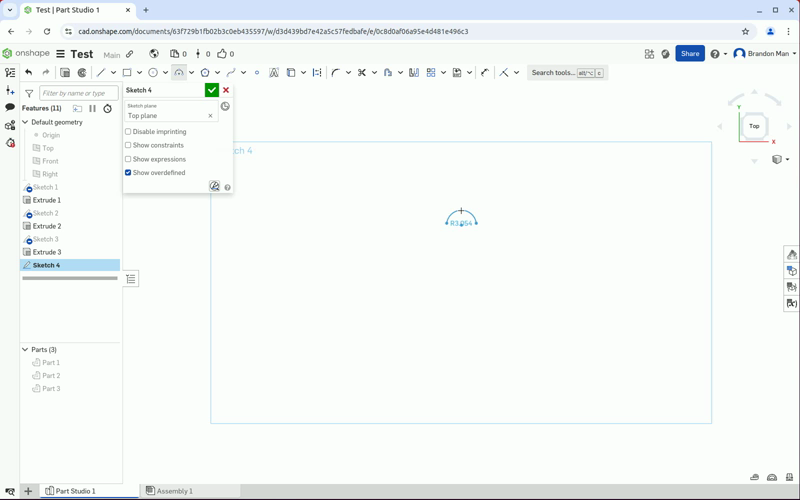
key_up(shift)
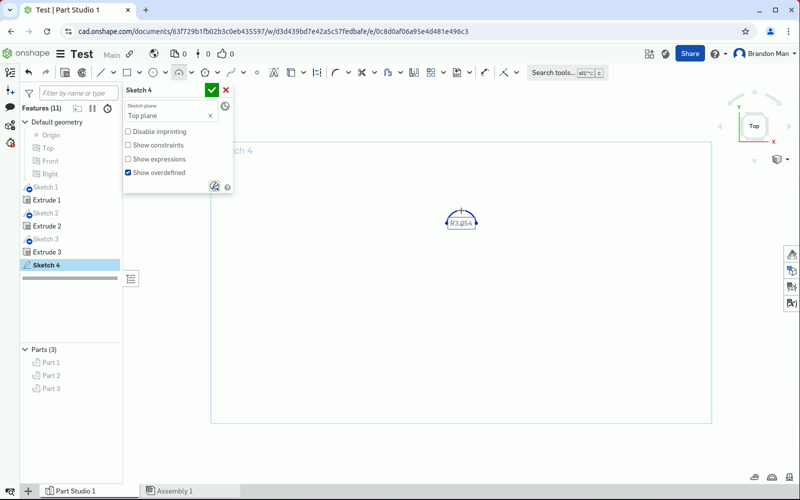
key(esc)
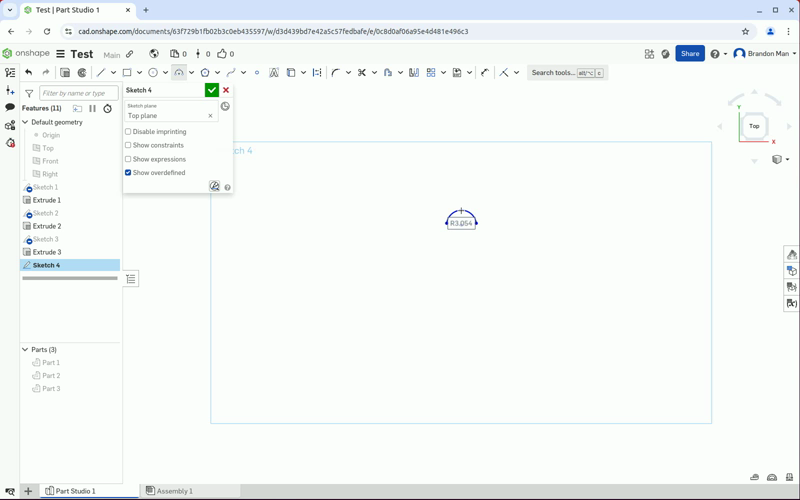
key(l)
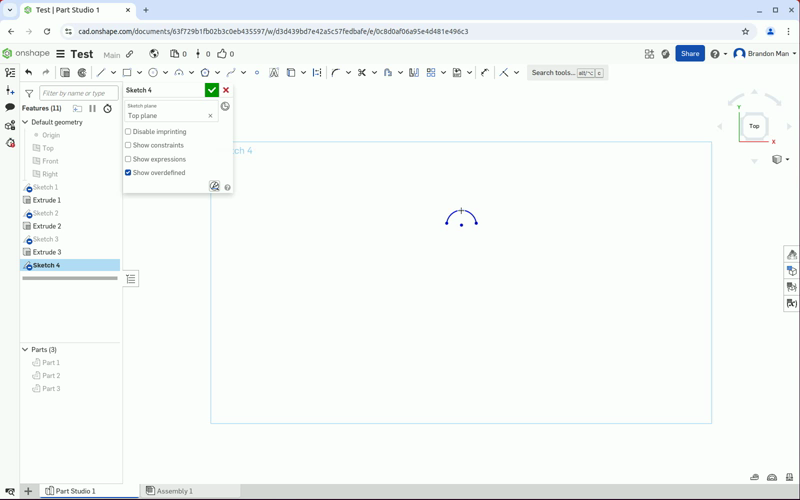
mouse_move(476, 223)
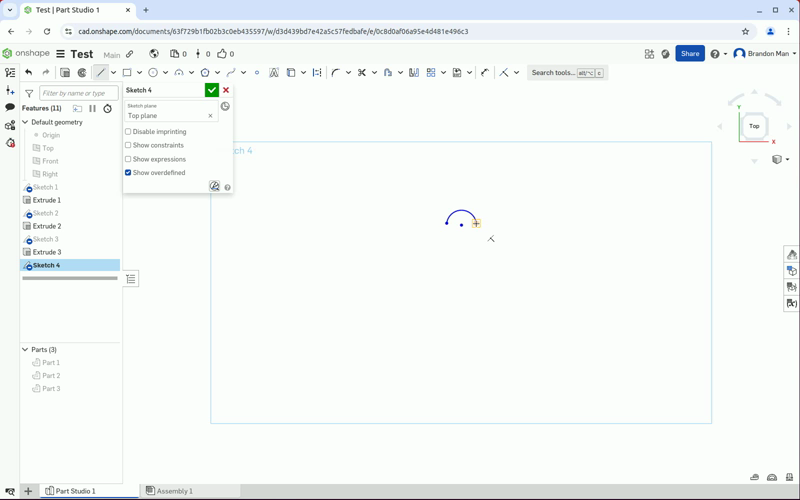
click(476, 223)
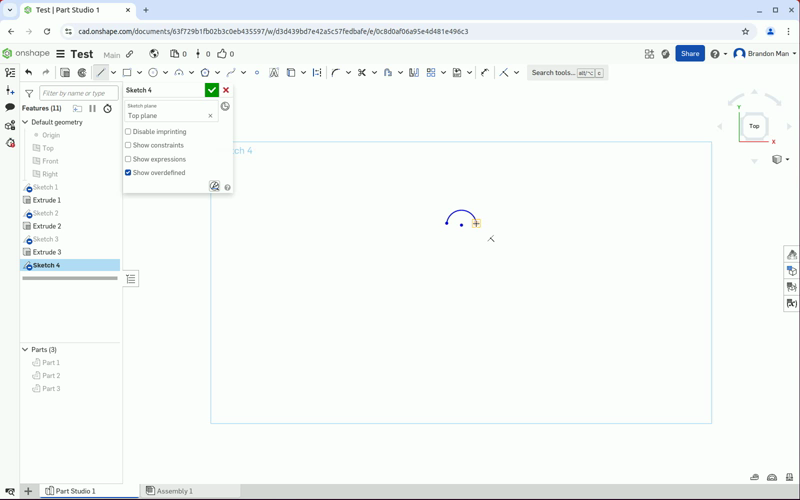
key_down(shift)
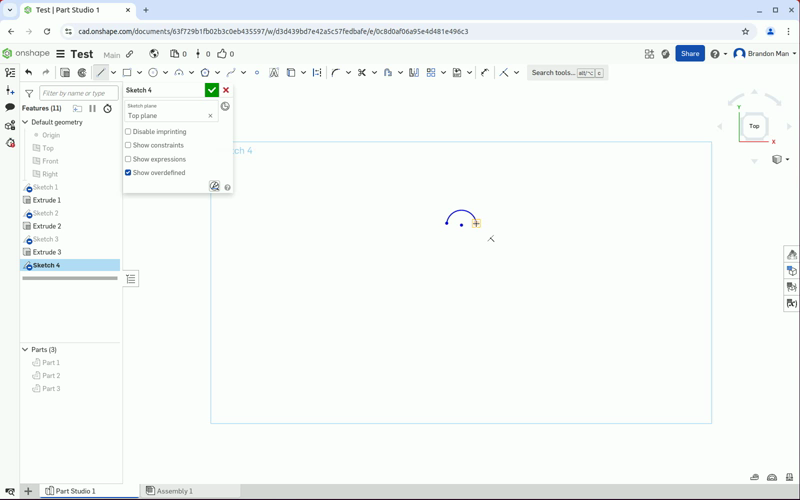
mouse_move(506, 223)
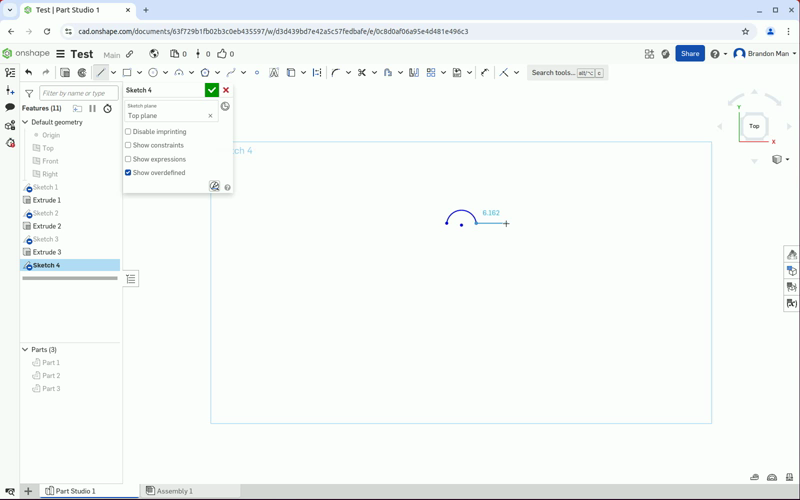
mouse_move(470, 176)
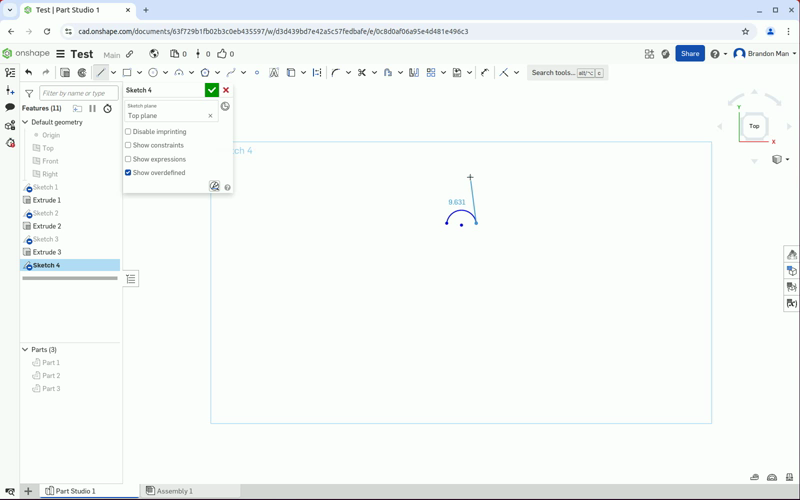
click(470, 176)
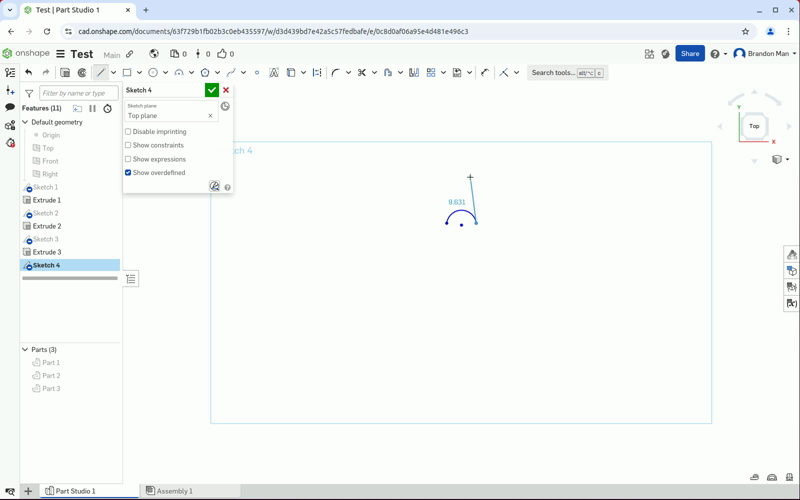
key_up(shift)
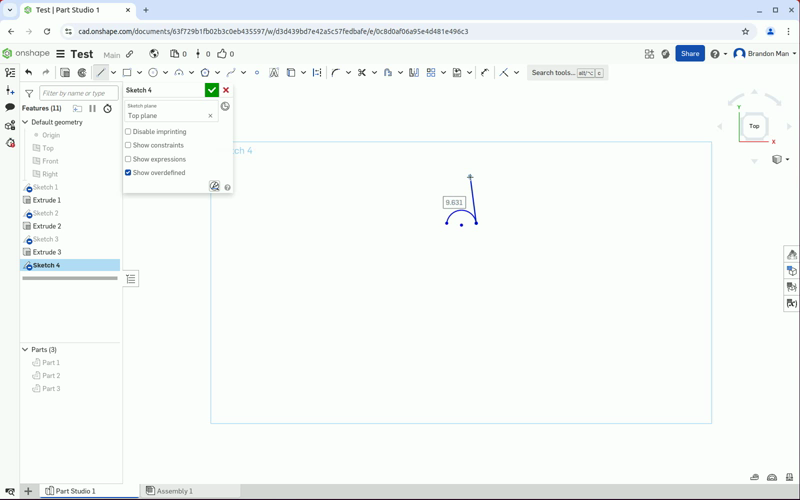
key(esc)
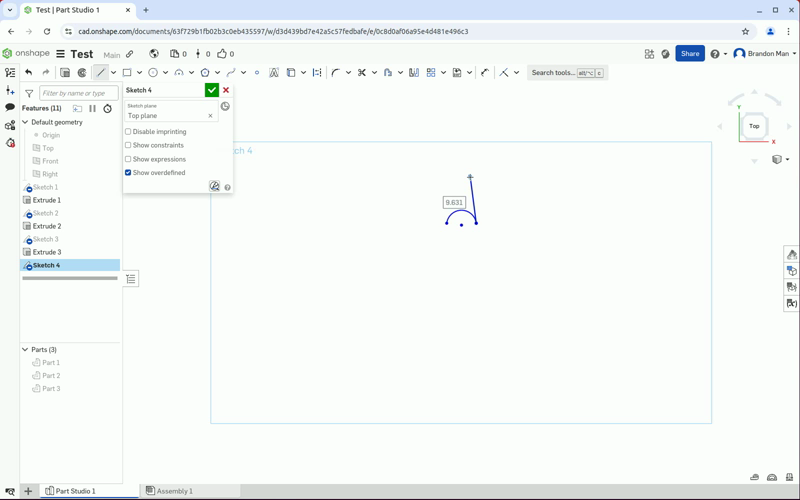
key(a)
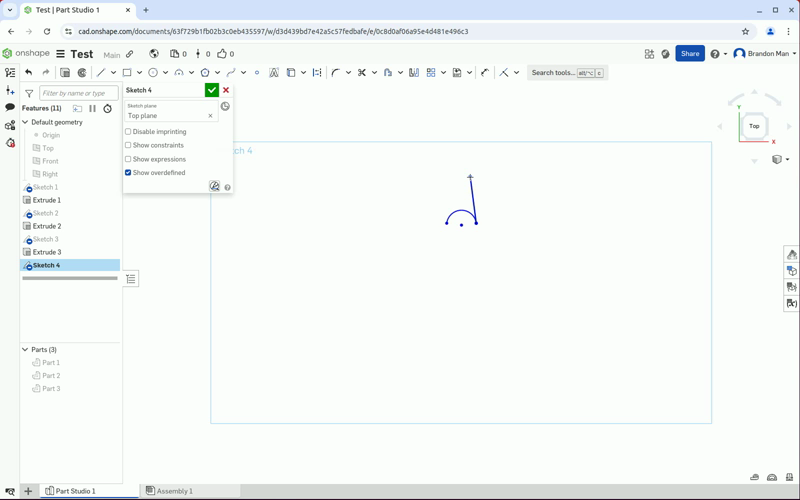
mouse_move(470, 176)
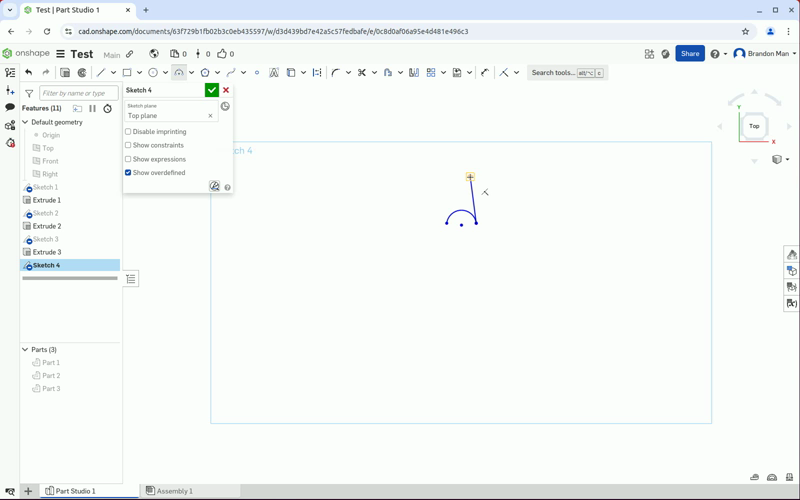
click(470, 176)
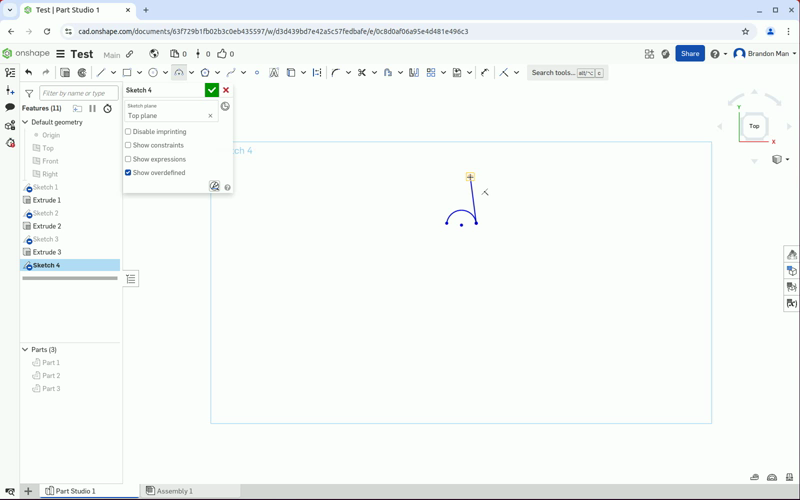
key_down(shift)
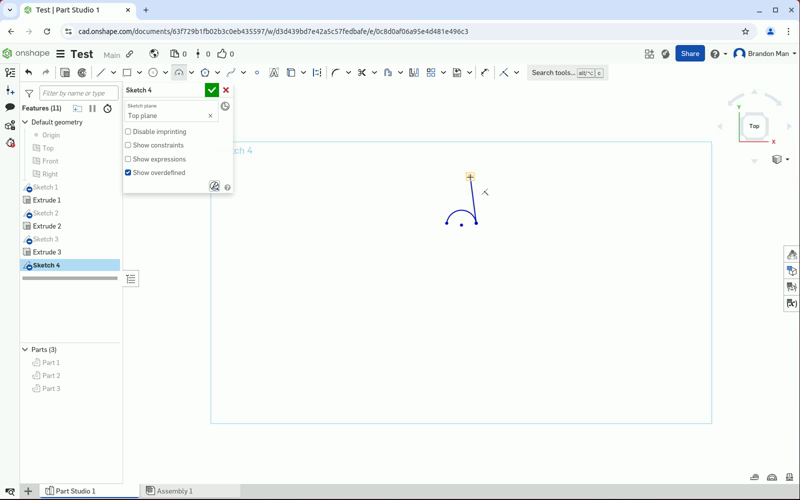
mouse_move(452, 176)
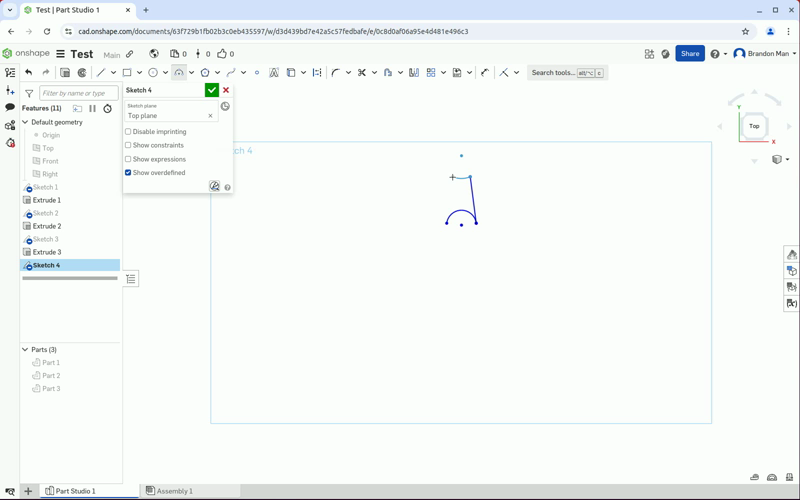
click(452, 176)
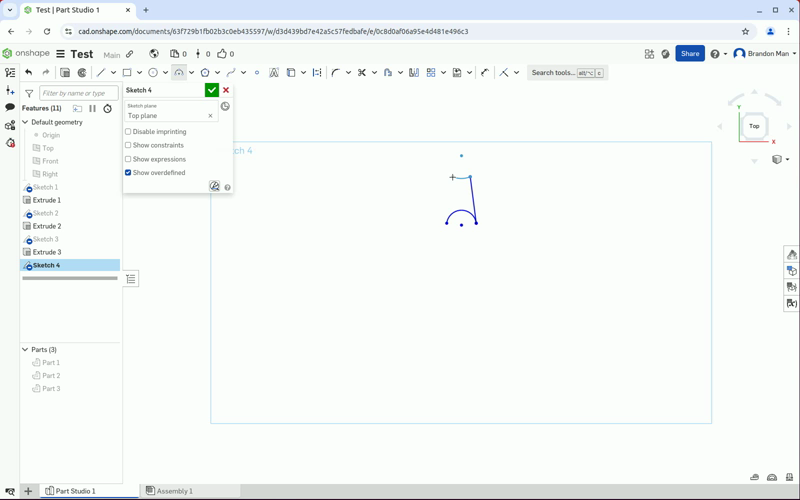
mouse_move(461, 186)
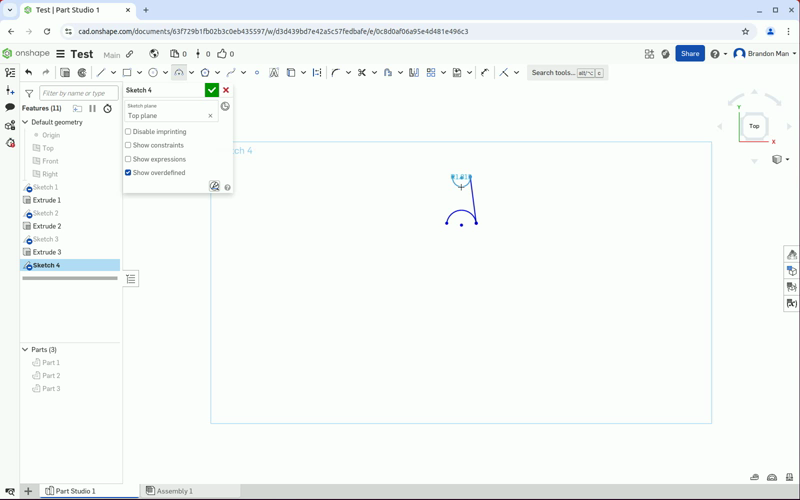
click(461, 186)
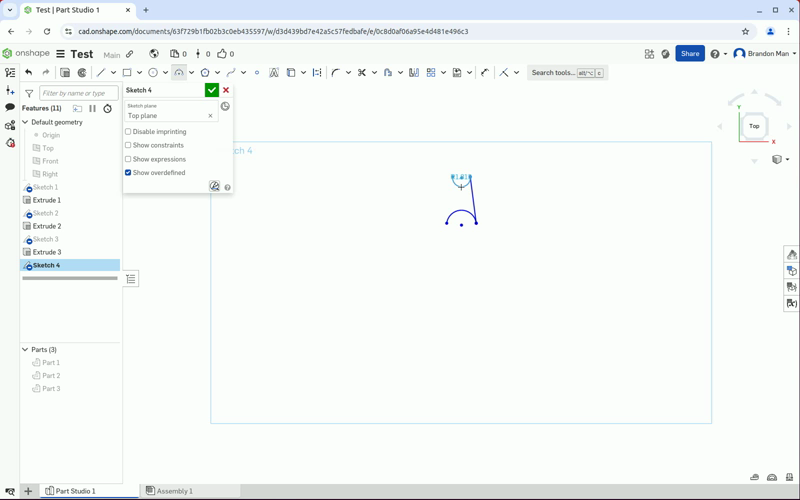
key_up(shift)
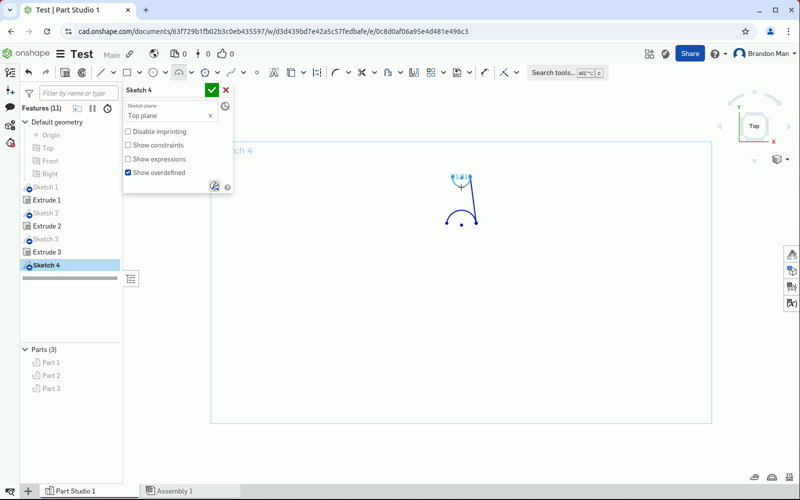
key(esc)
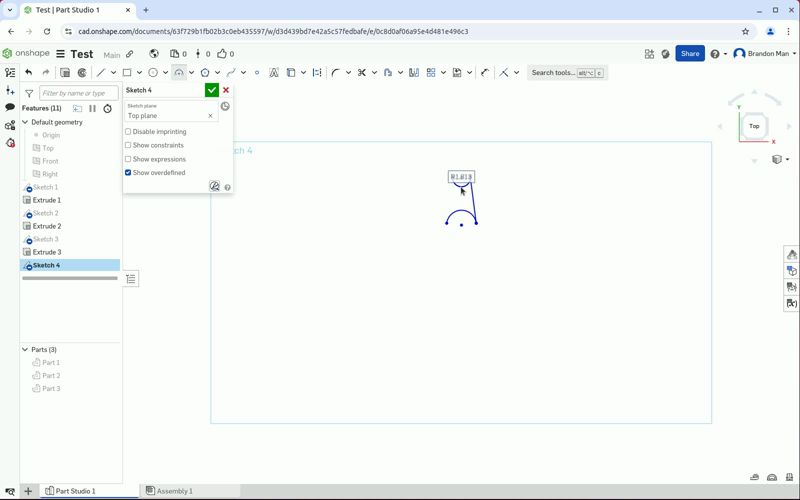
key(l)
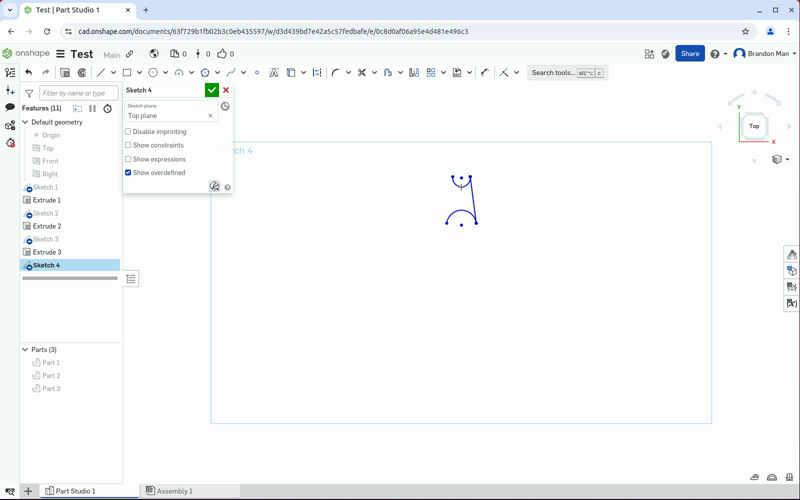
mouse_move(452, 176)
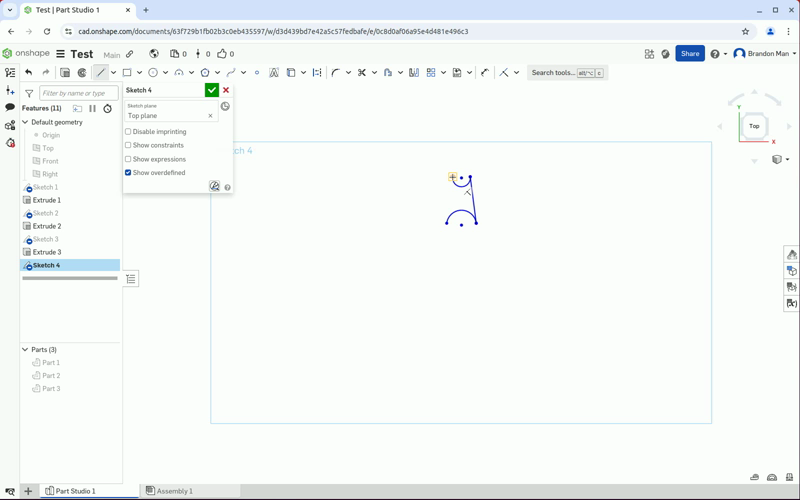
click(452, 176)
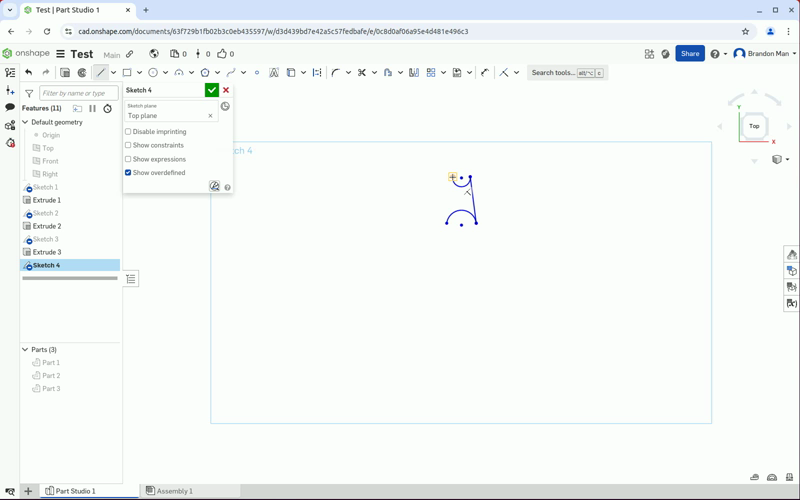
mouse_move(482, 176)
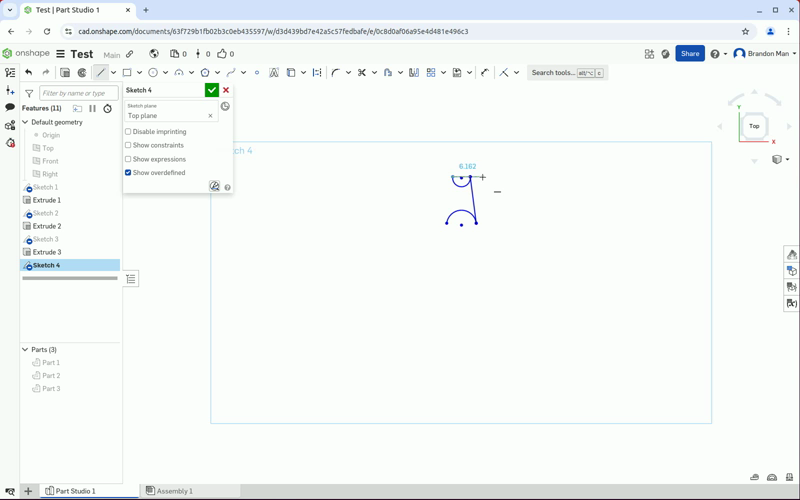
key_down(shift)
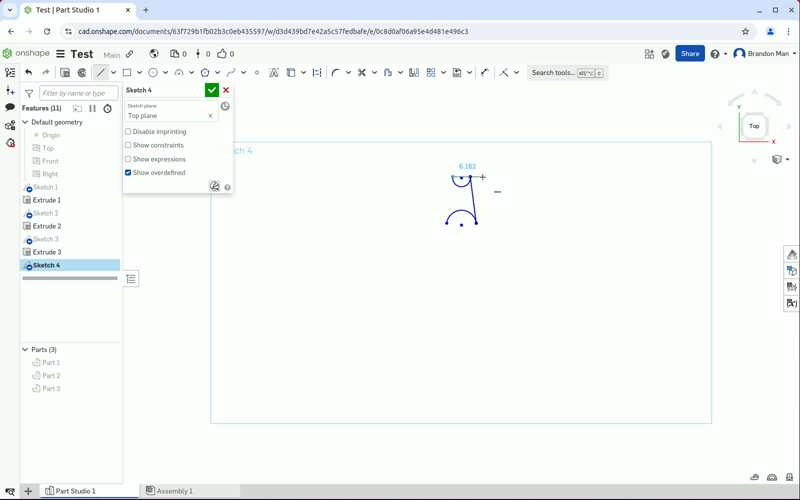
mouse_move(446, 223)
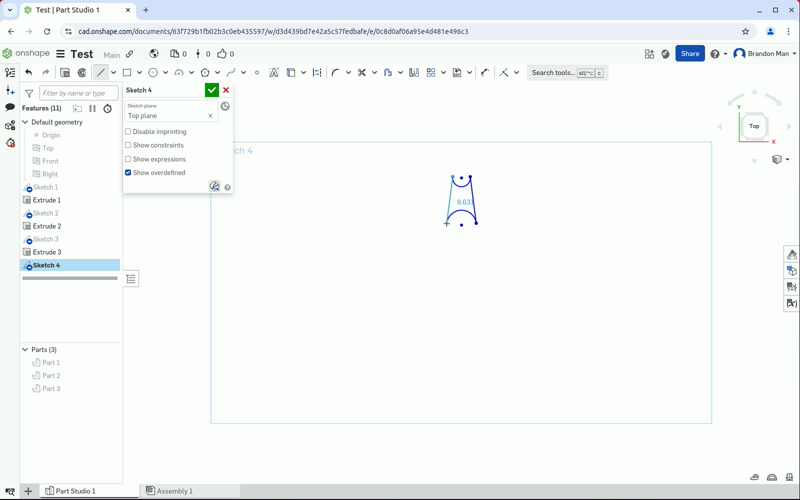
key_up(shift)
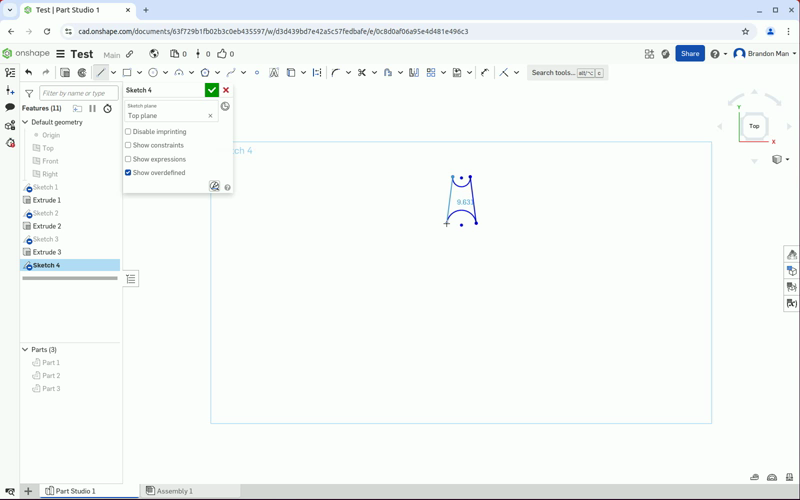
click(446, 223)
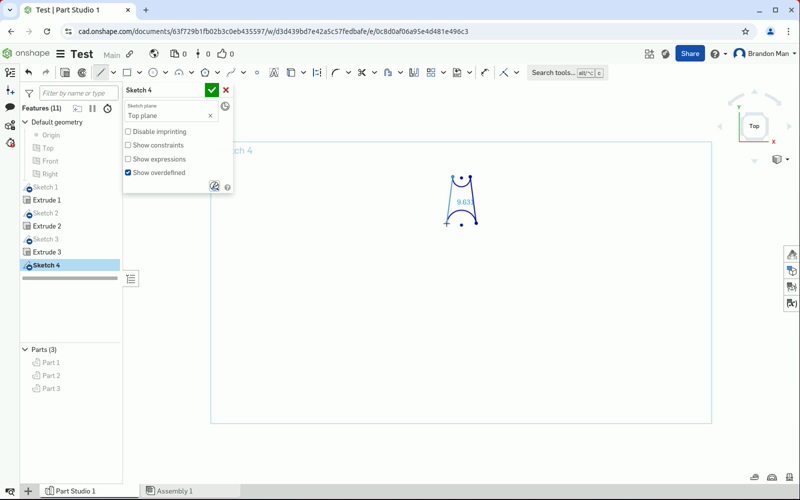
key(esc)
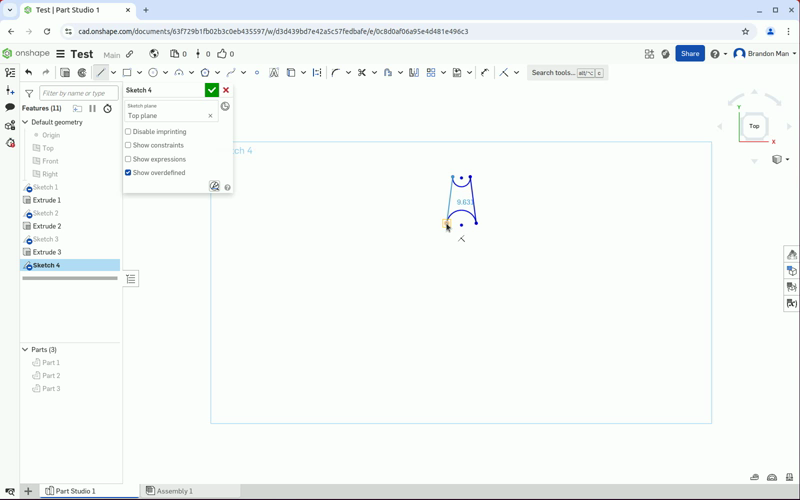
key(c)
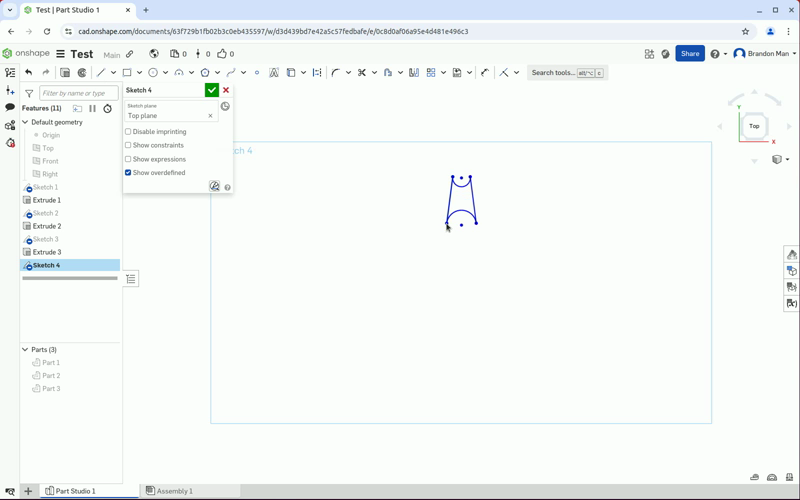
key_down(shift)
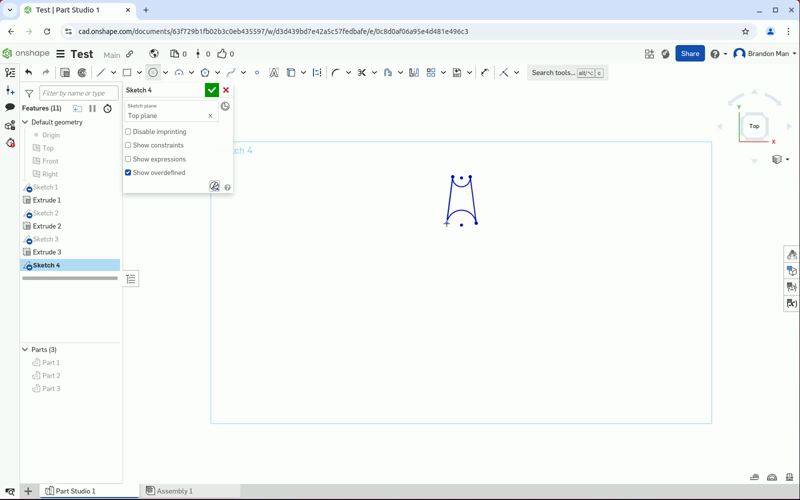
mouse_move(458, 191)
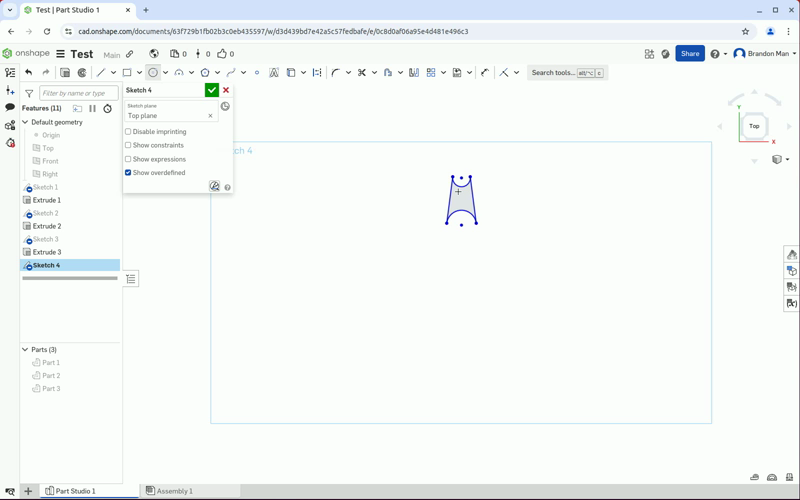
click(458, 191)
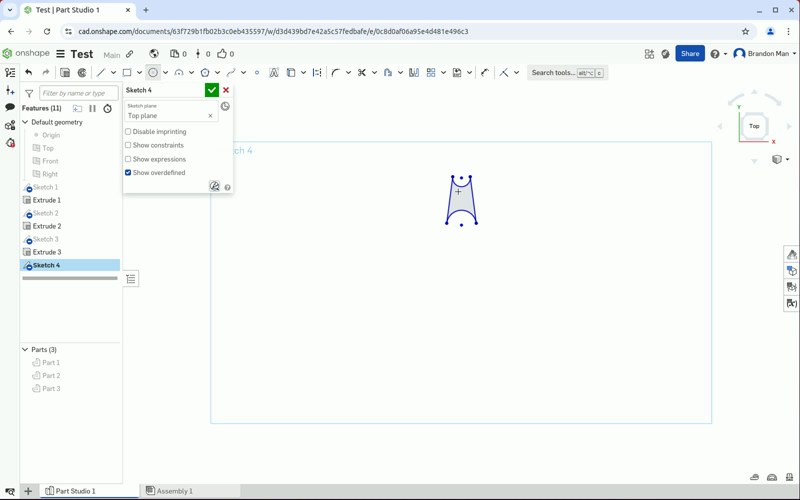
key_up(shift)
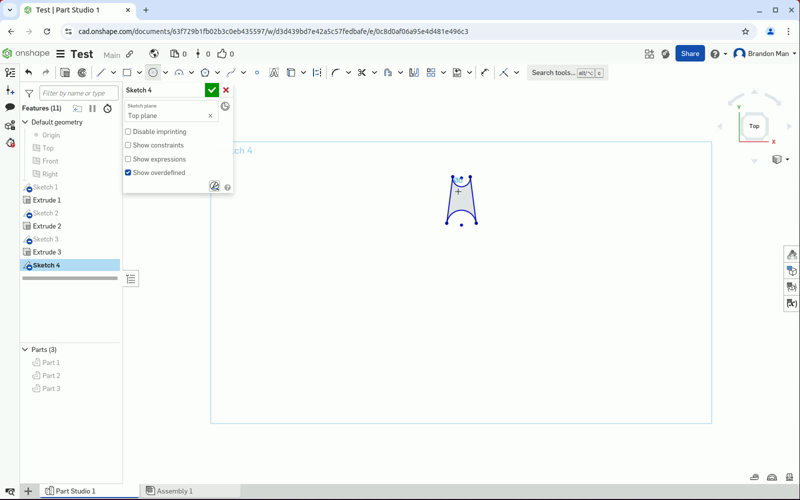
mouse_move(461, 191)
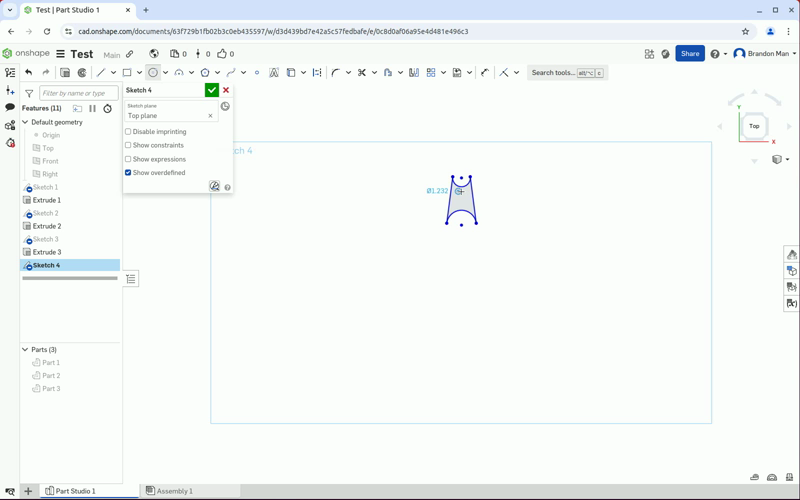
scroll(6)
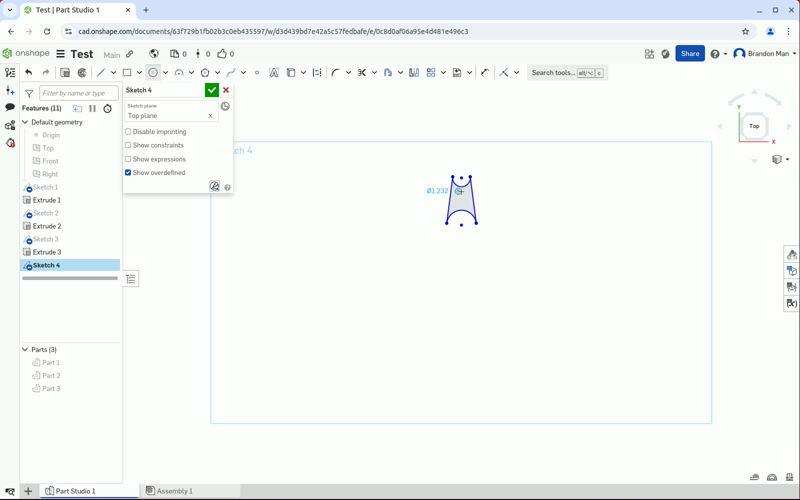
scroll(6)
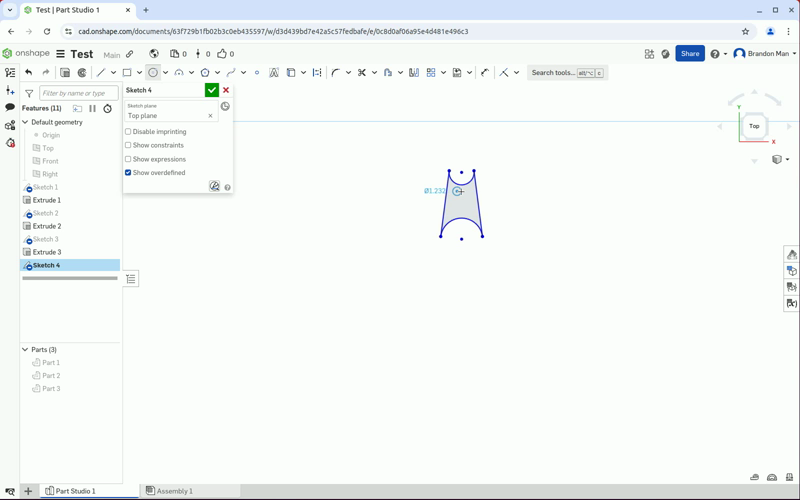
scroll(6)
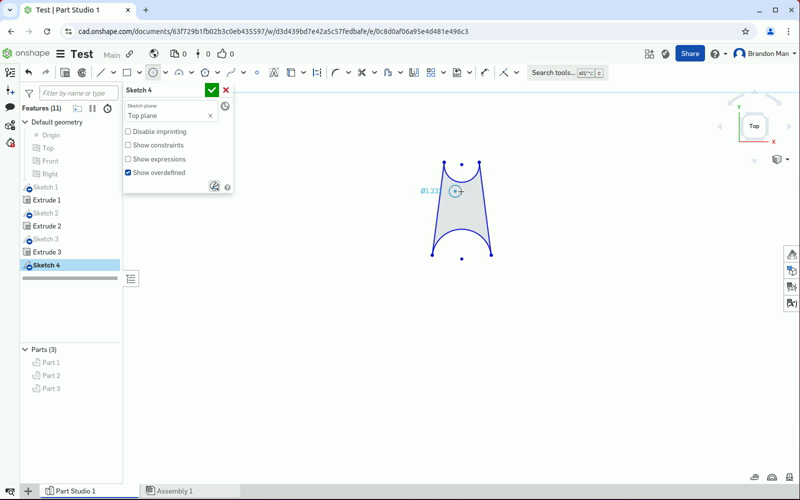
scroll(6)
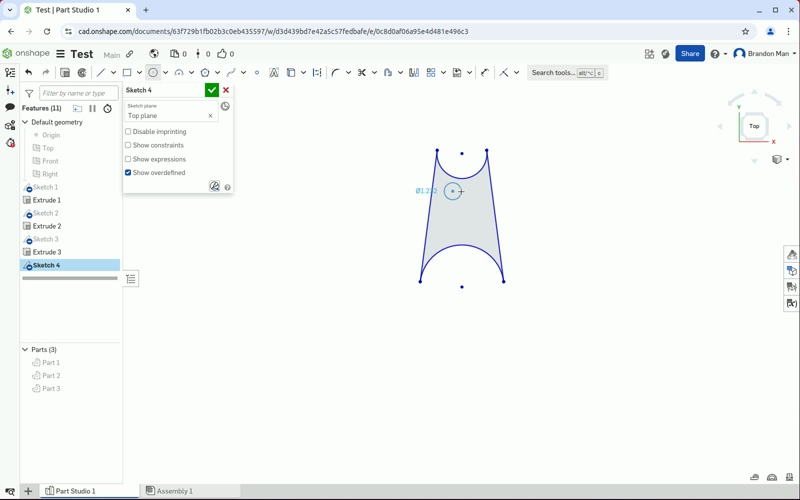
scroll(6)
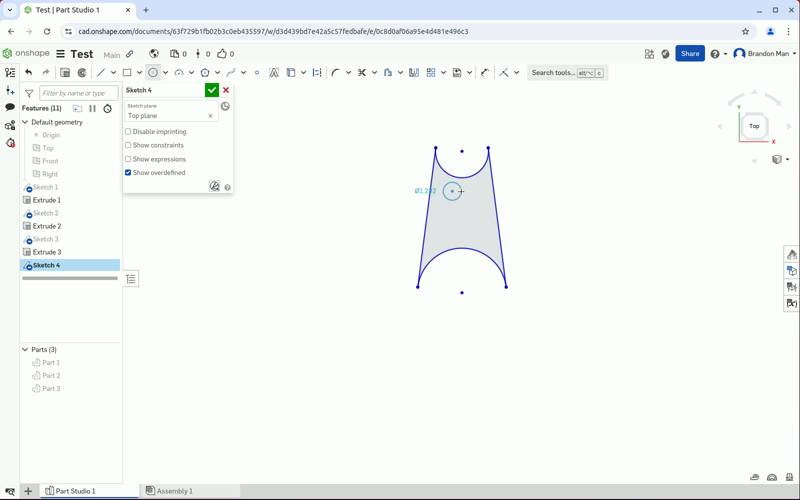
scroll(6)
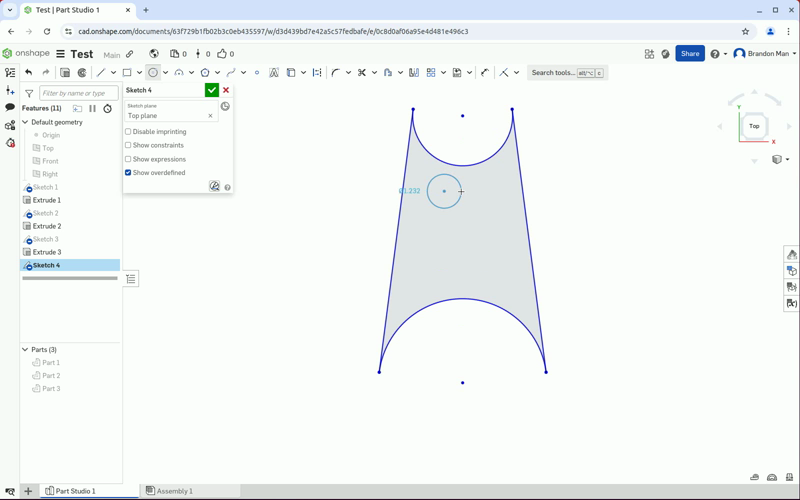
scroll(6)
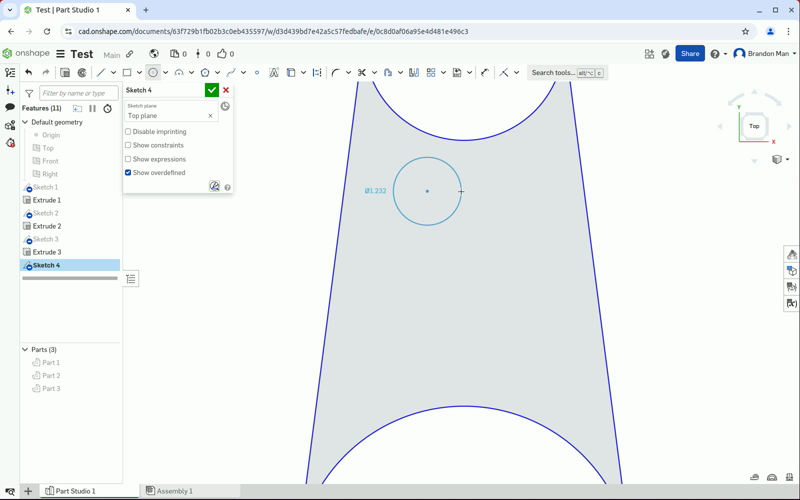
click(461, 191)
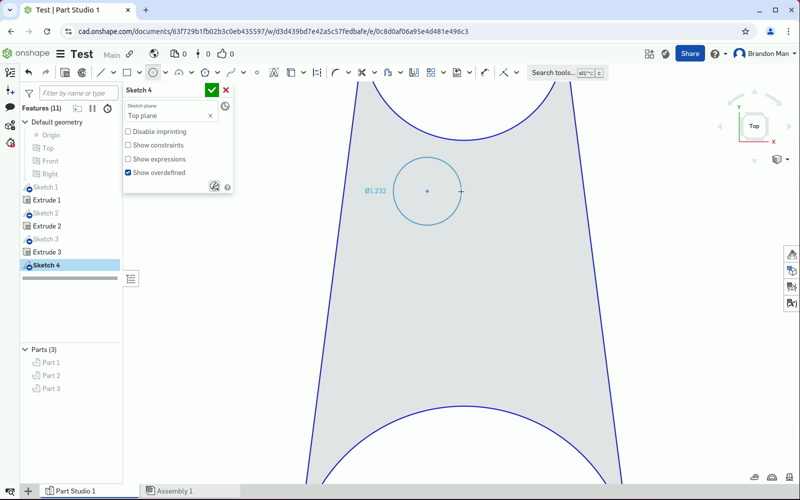
scroll(-6)
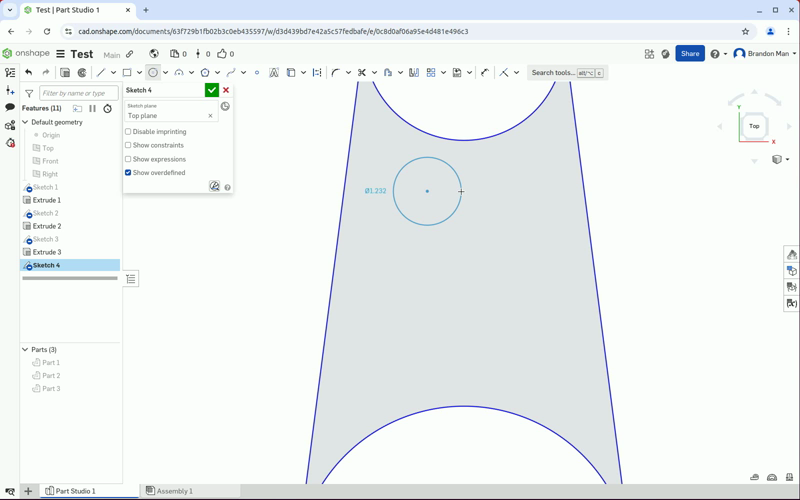
scroll(-6)
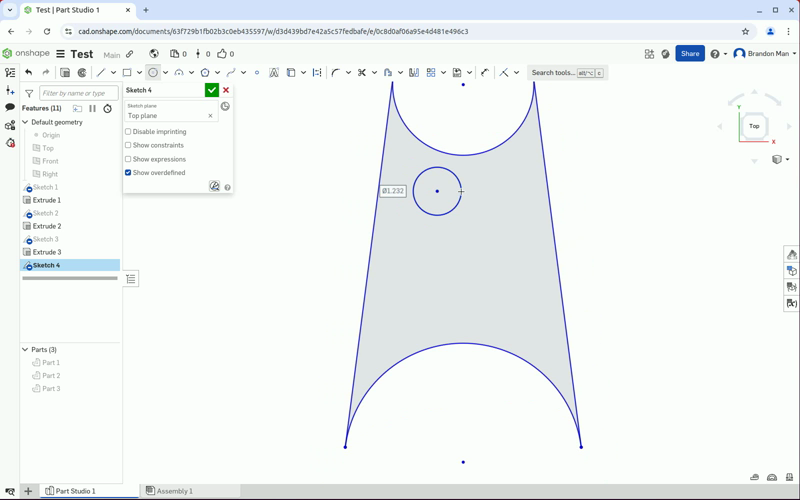
scroll(-6)
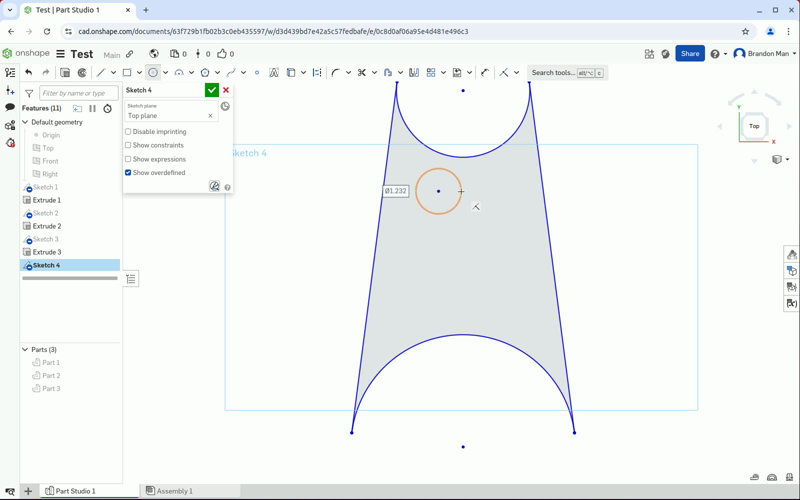
scroll(-6)
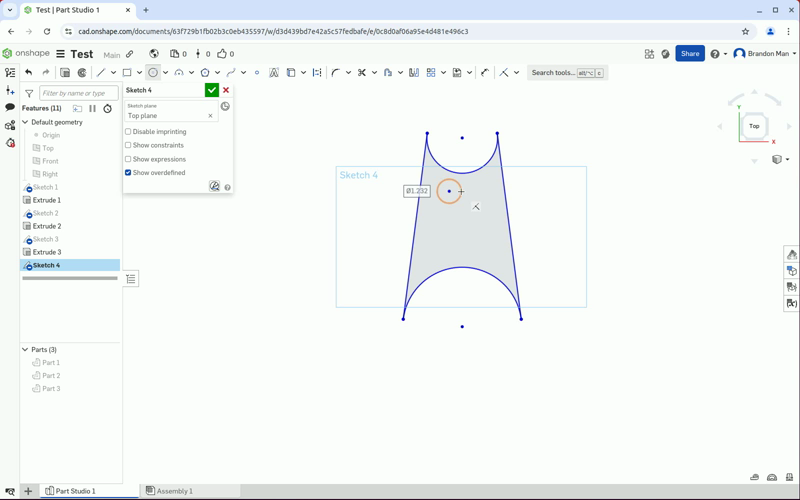
scroll(-6)
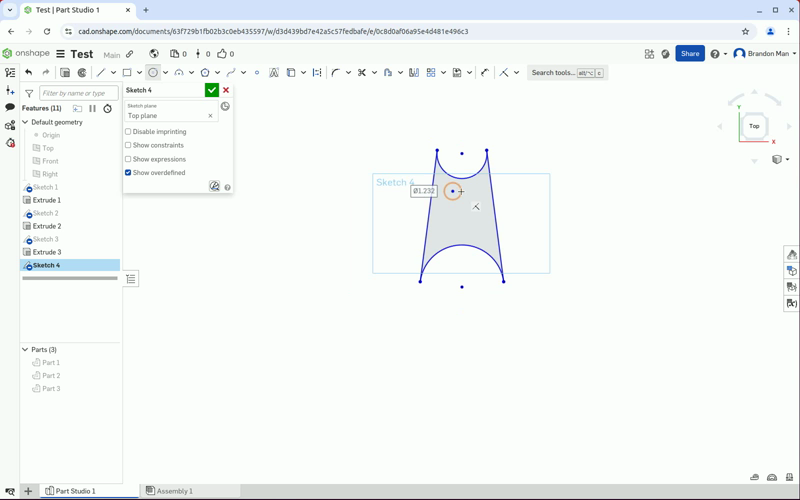
scroll(-6)
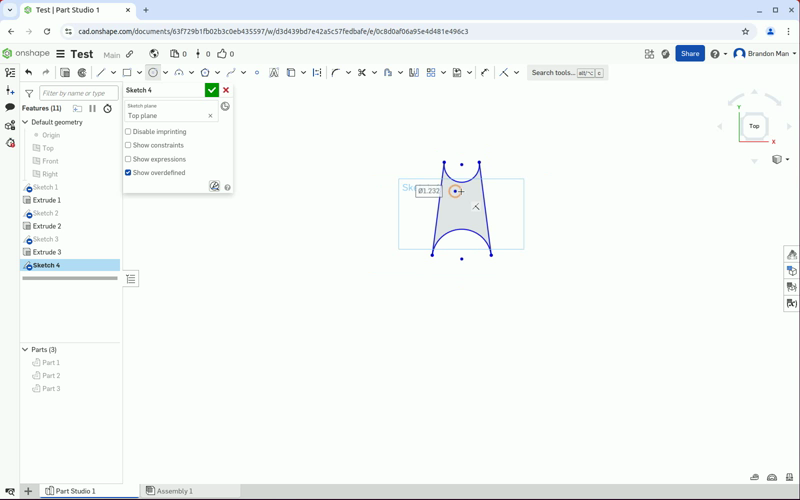
scroll(-6)
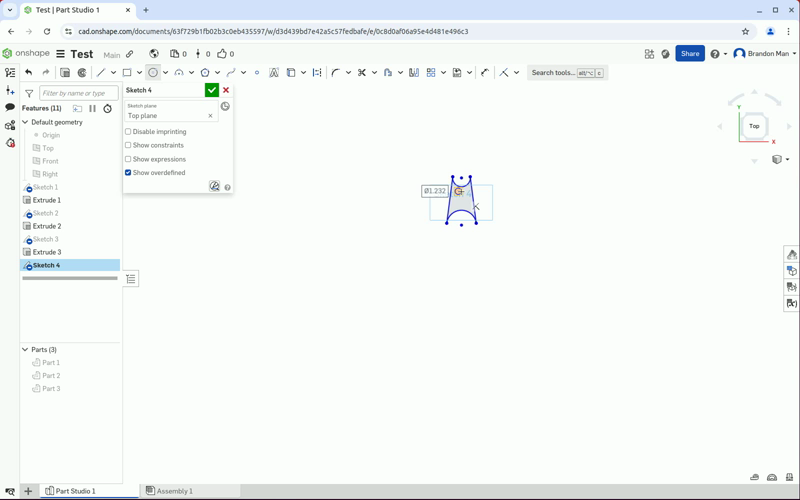
key(esc)
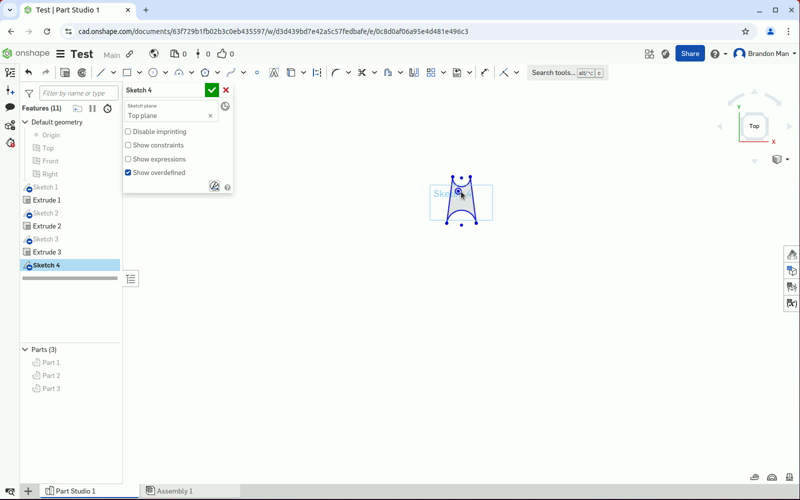
mouse_move(461, 202)
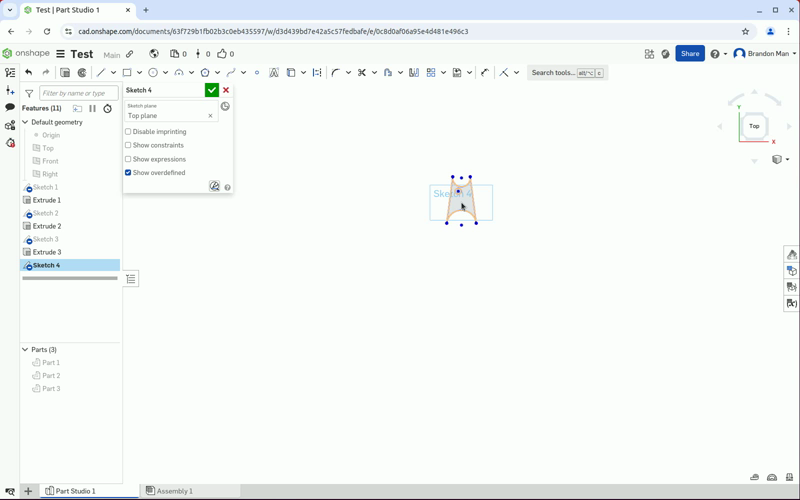
scroll(6)
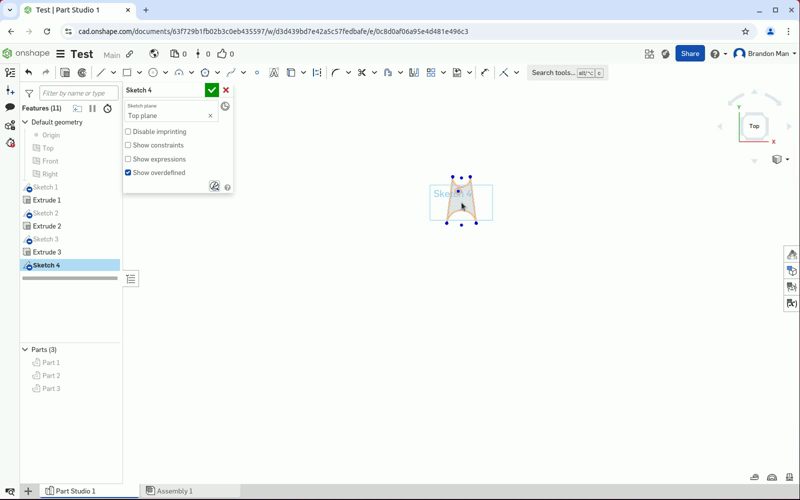
scroll(6)
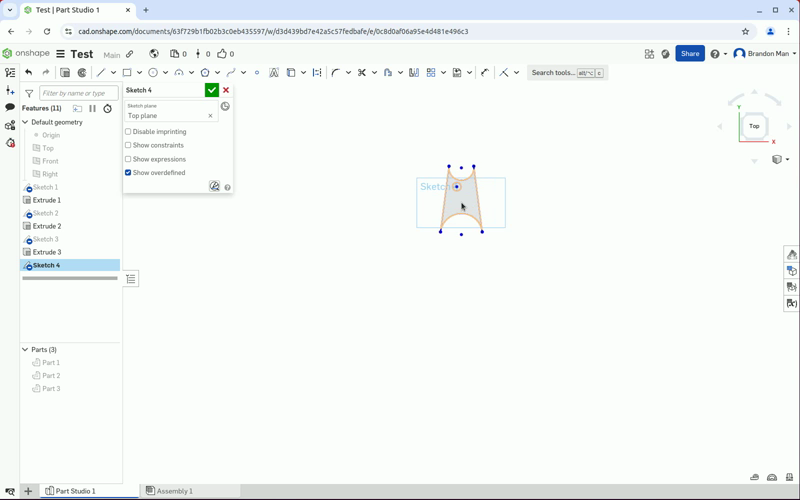
scroll(6)
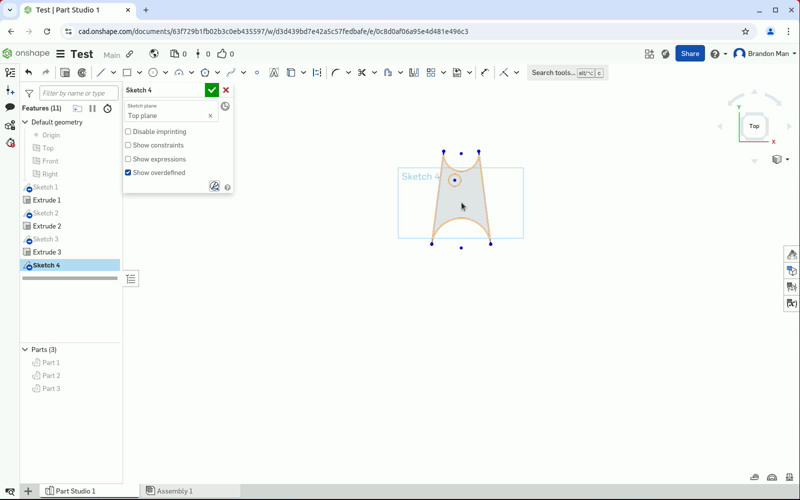
scroll(6)
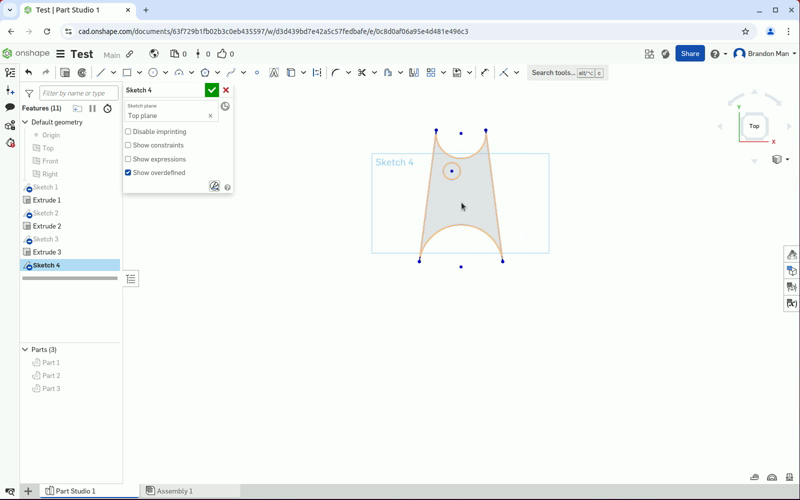
scroll(6)
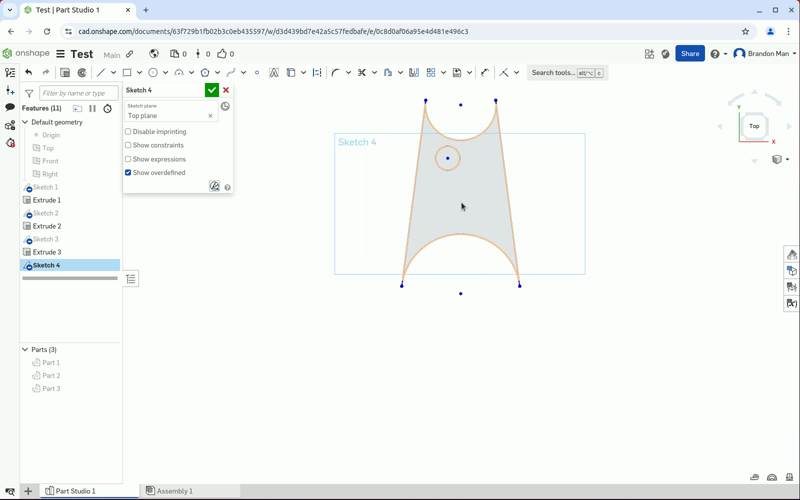
scroll(6)
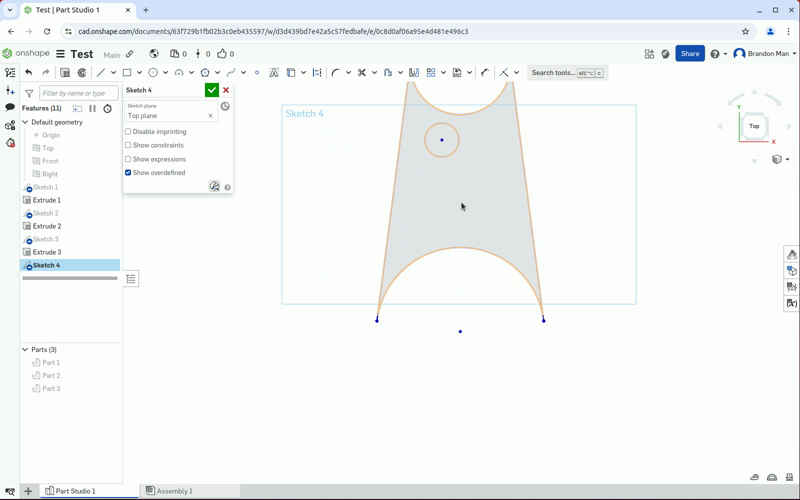
scroll(6)
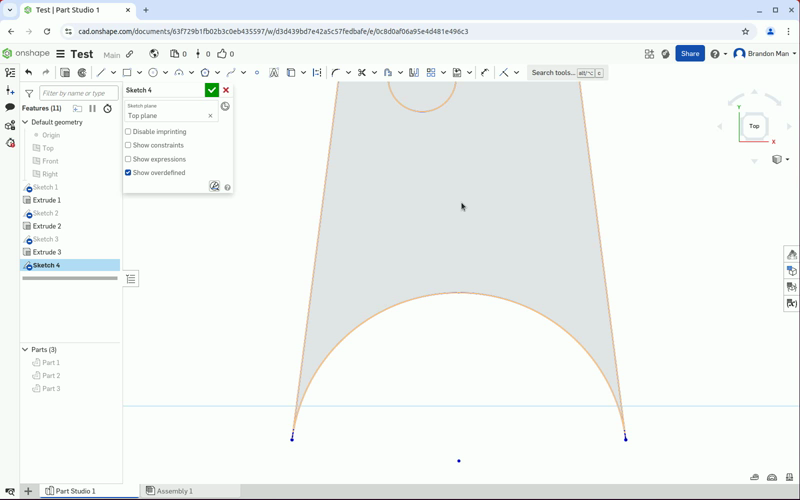
click(461, 202)
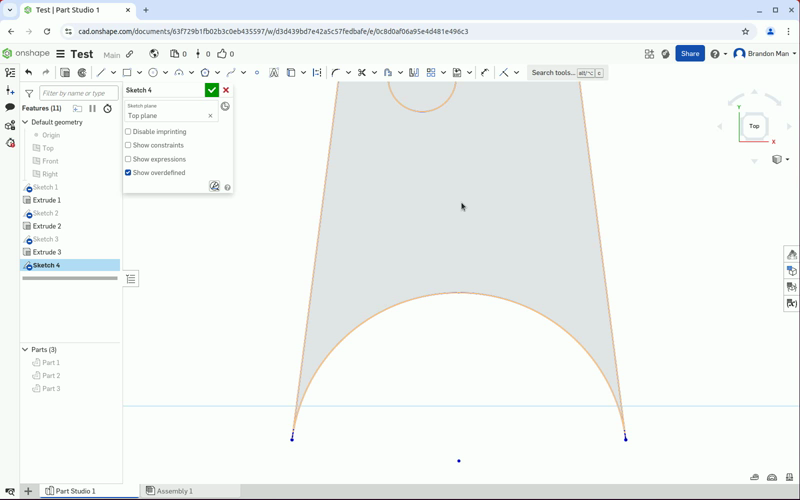
scroll(-6)
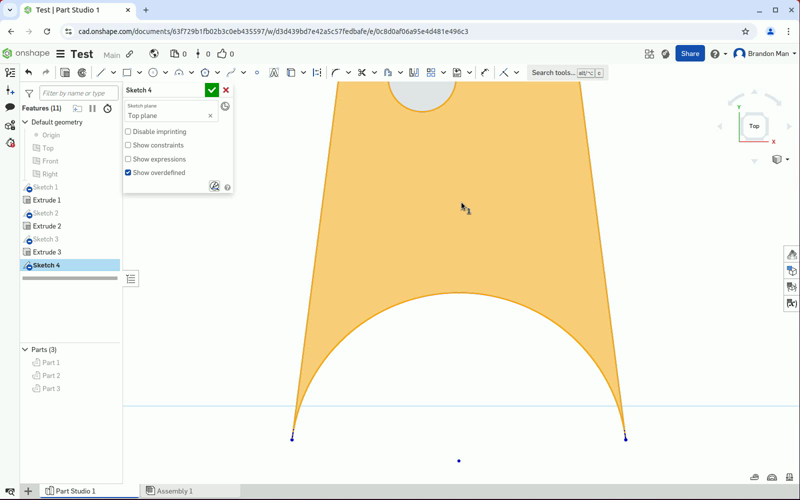
scroll(-6)
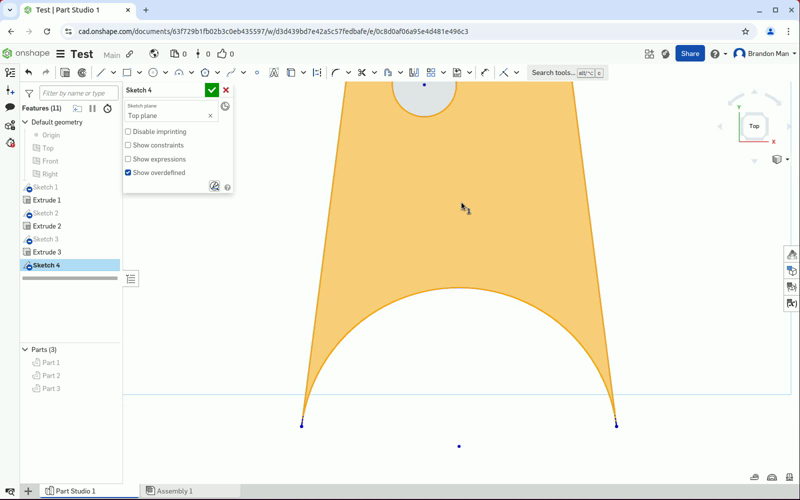
scroll(-6)
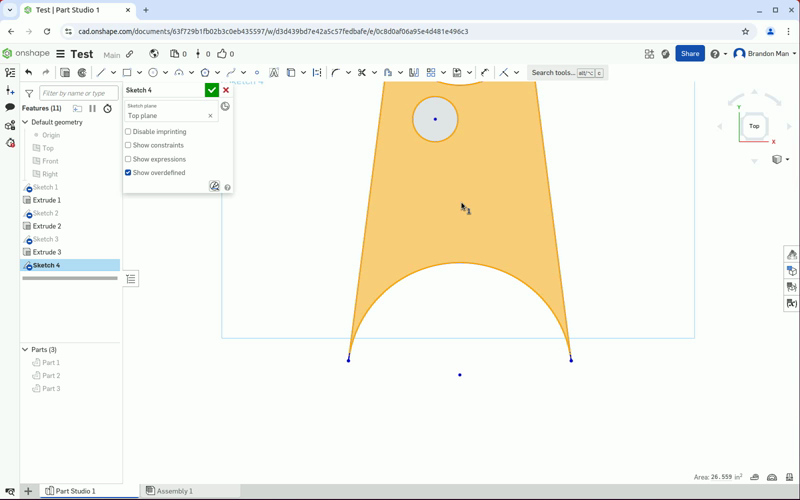
scroll(-6)
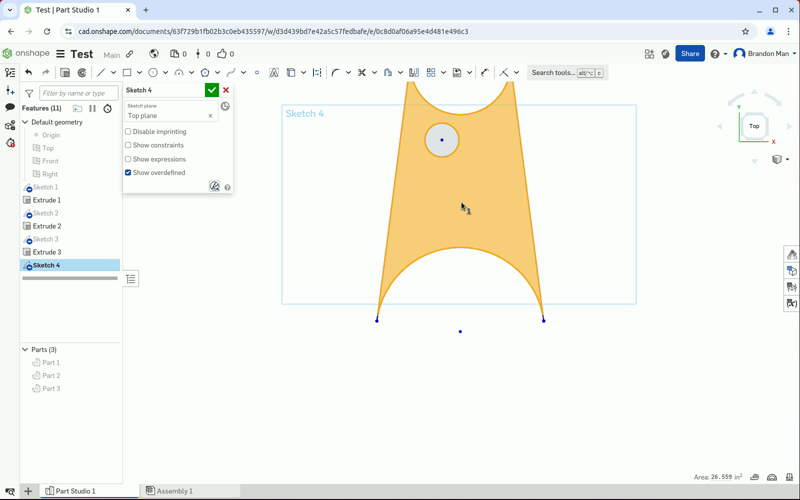
scroll(-6)
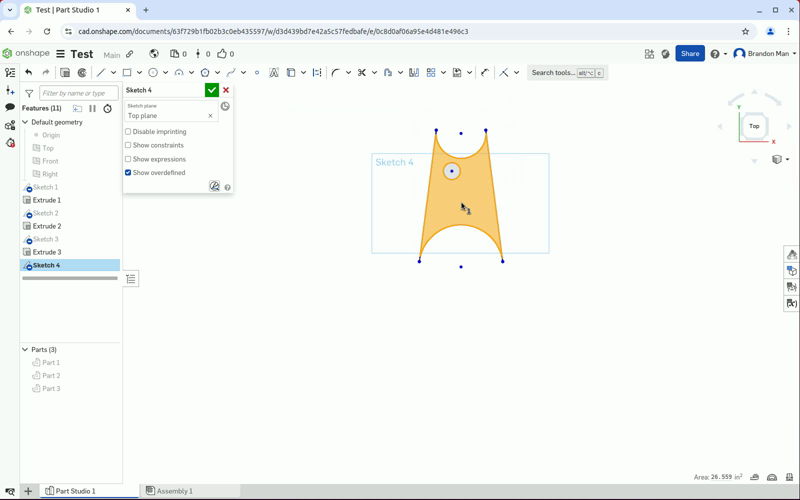
scroll(-6)
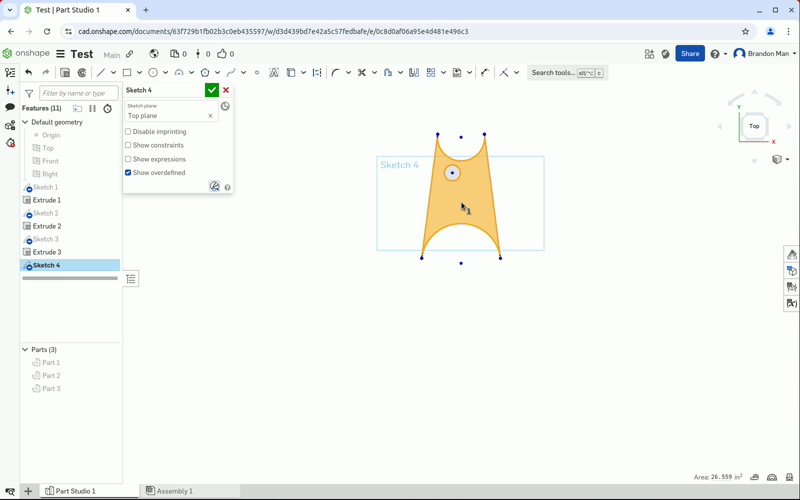
scroll(-6)
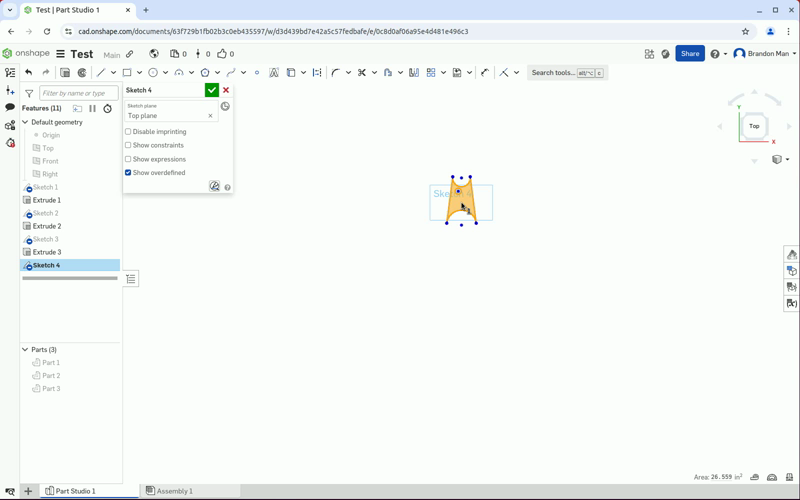
mouse_move(73, 352)
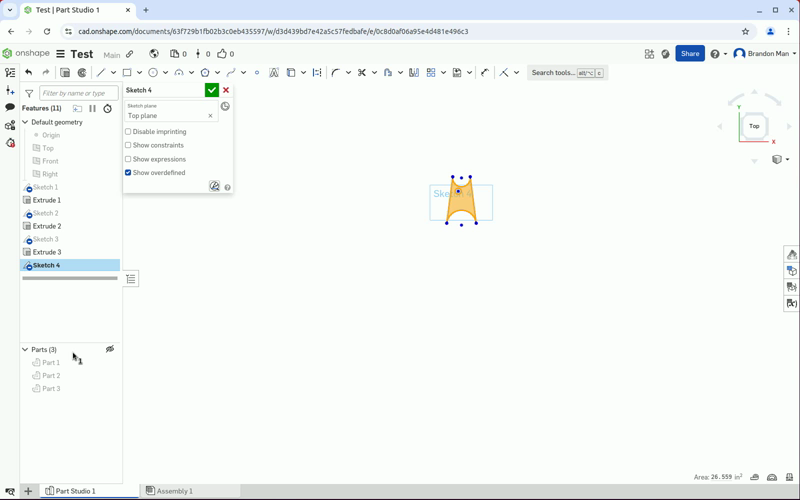
key(shift+y)
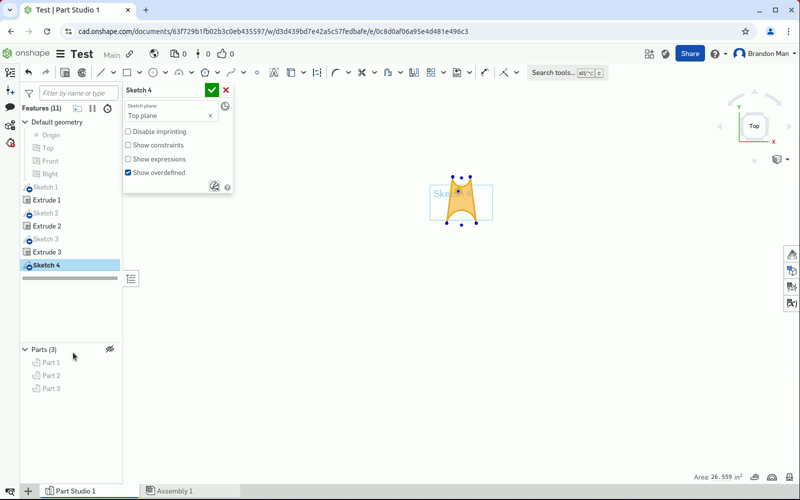
key(shift+e)
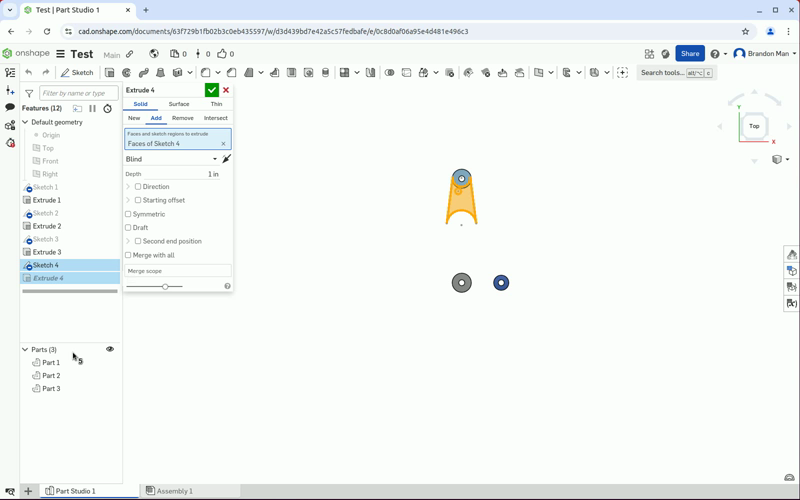
mouse_move(143, 106)
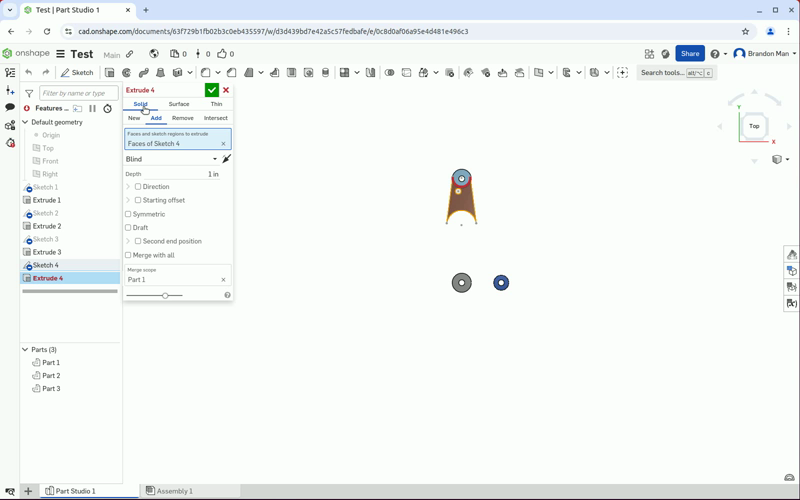
click(143, 106)
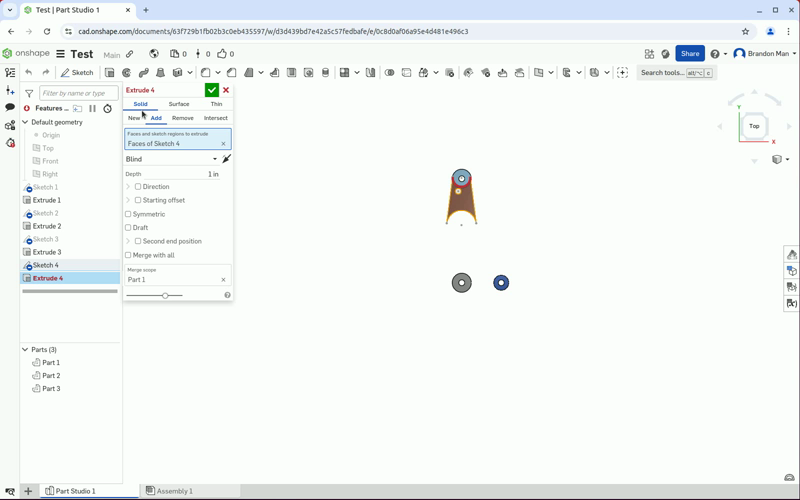
mouse_move(137, 120)
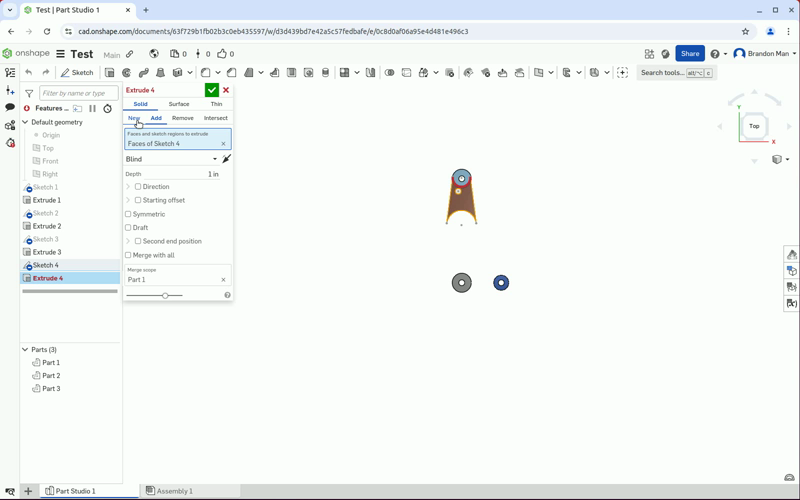
click(137, 120)
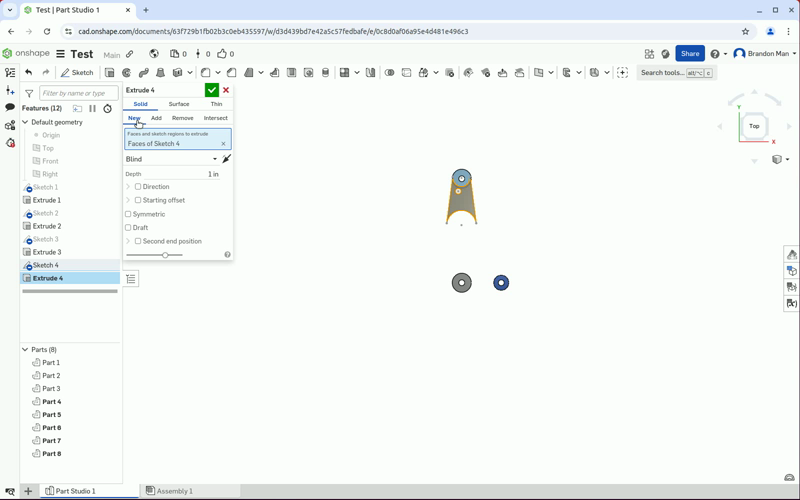
key(tab, 4)
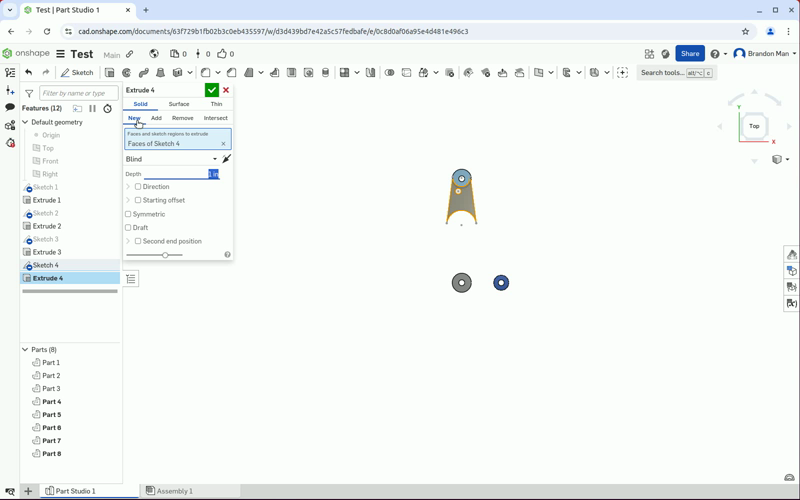
text(0.481)
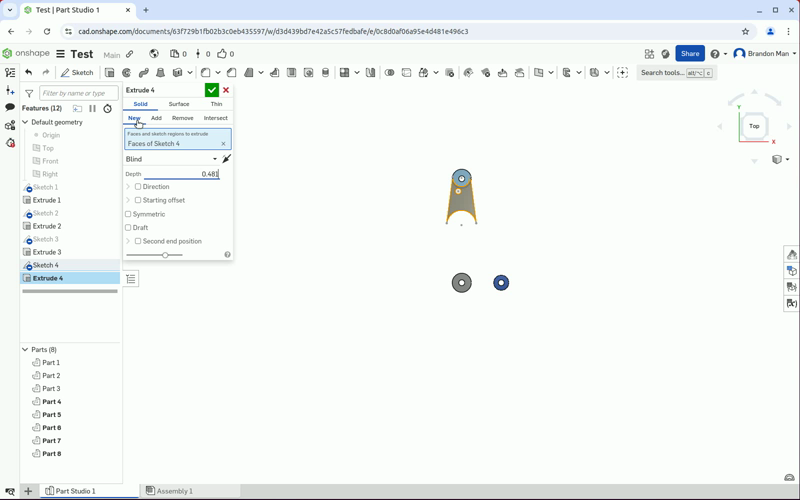
key(enter)
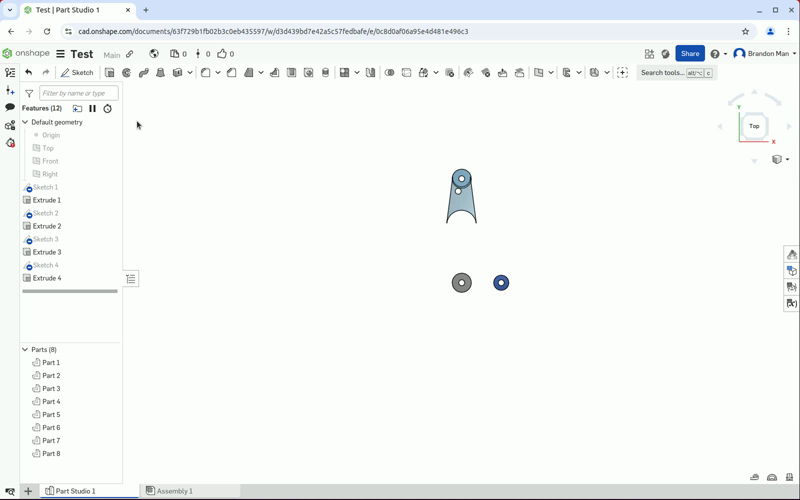
key(shift+h)
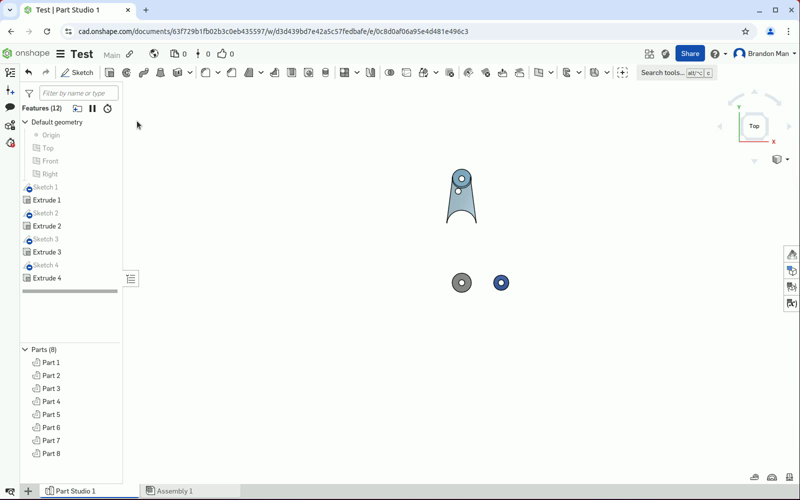
key(shift+h)
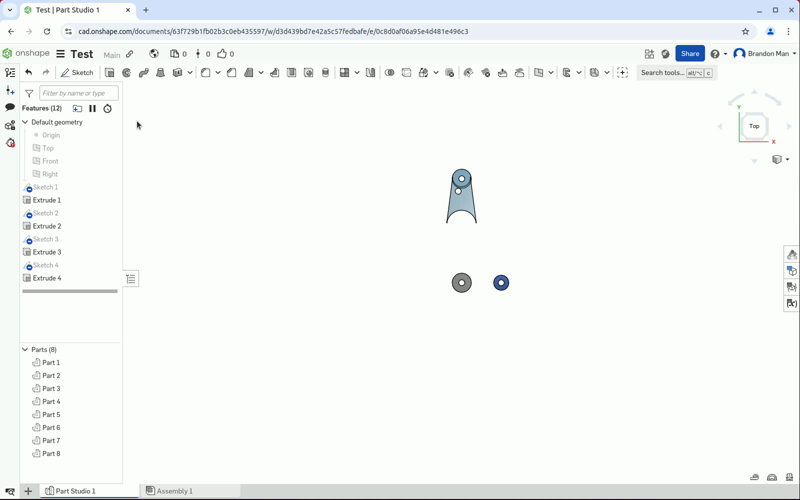
mouse_move(73, 189)
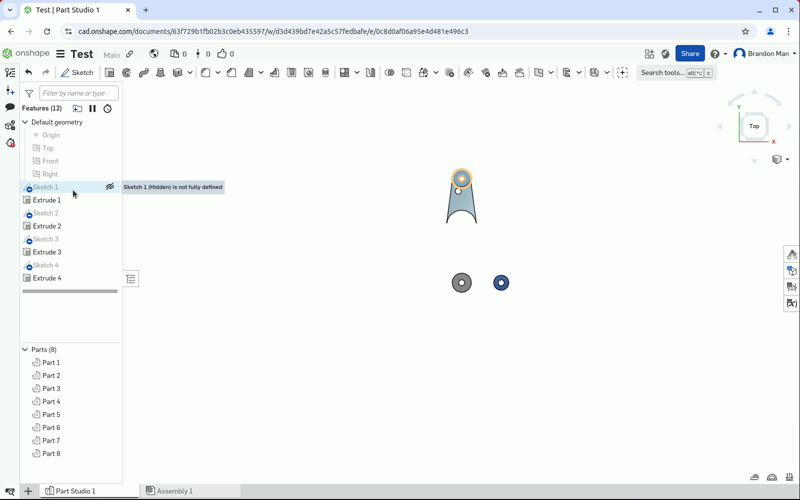
click(73, 189)
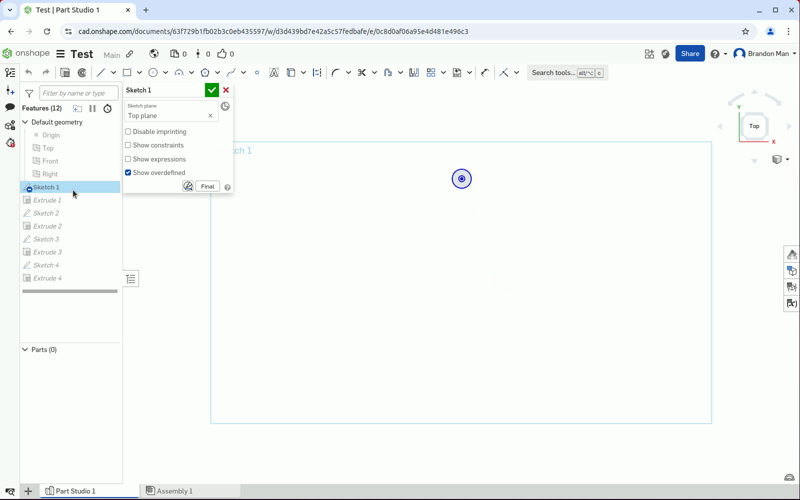
mouse_move(229, 92)
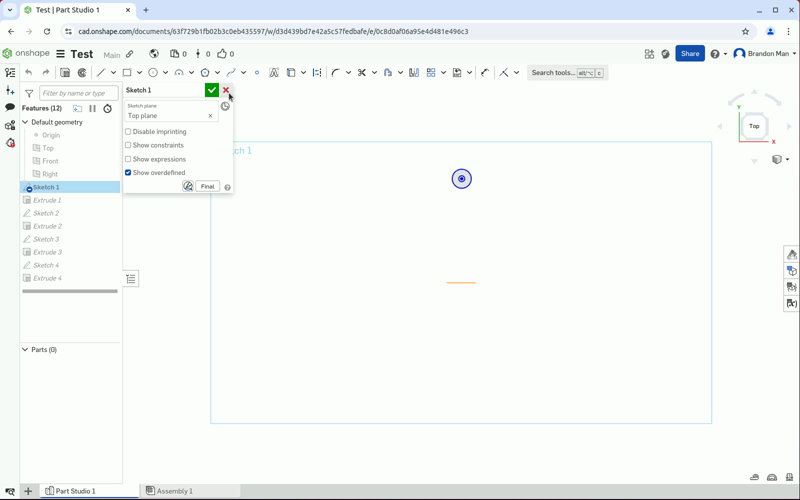
click(229, 92)
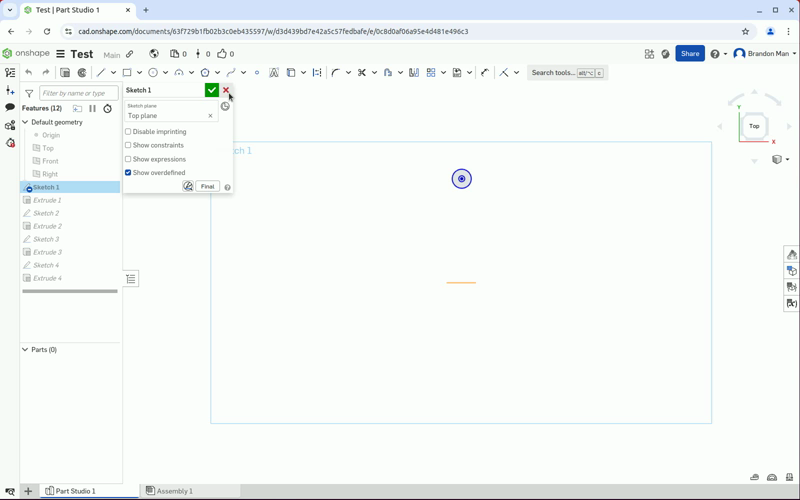
key(shift+s)
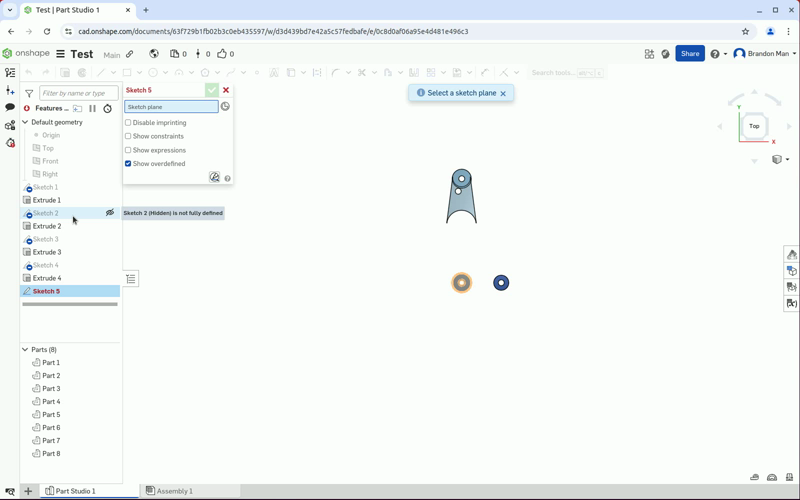
scroll(3)
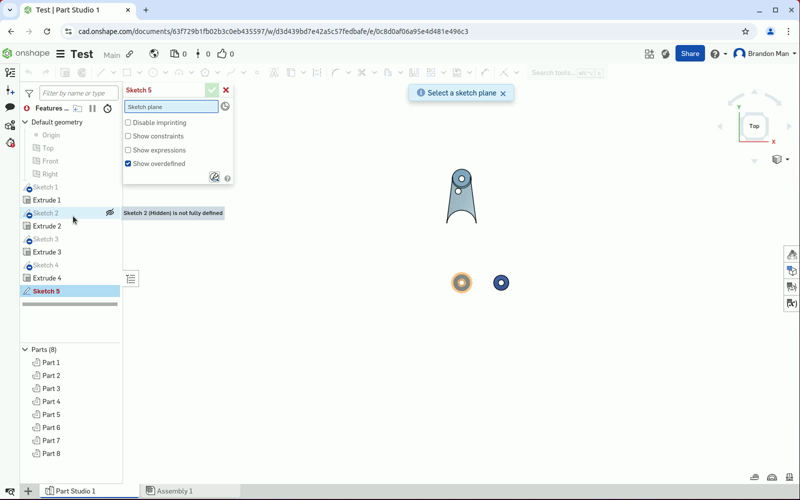
mouse_move(73, 150)
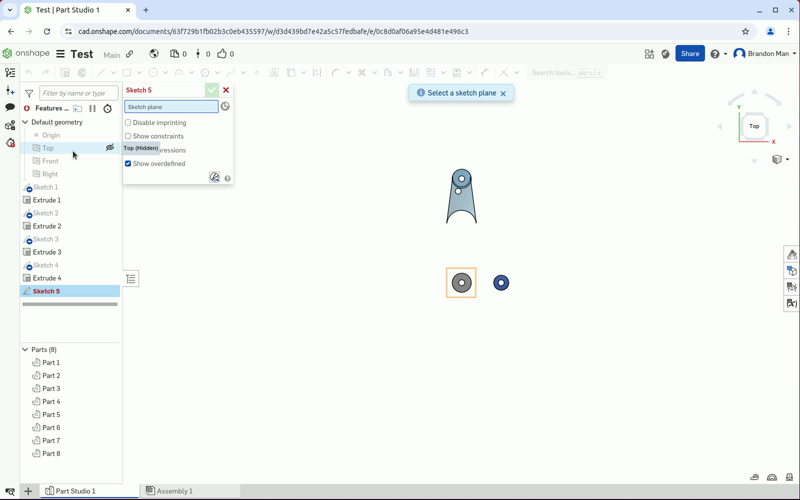
click(73, 150)
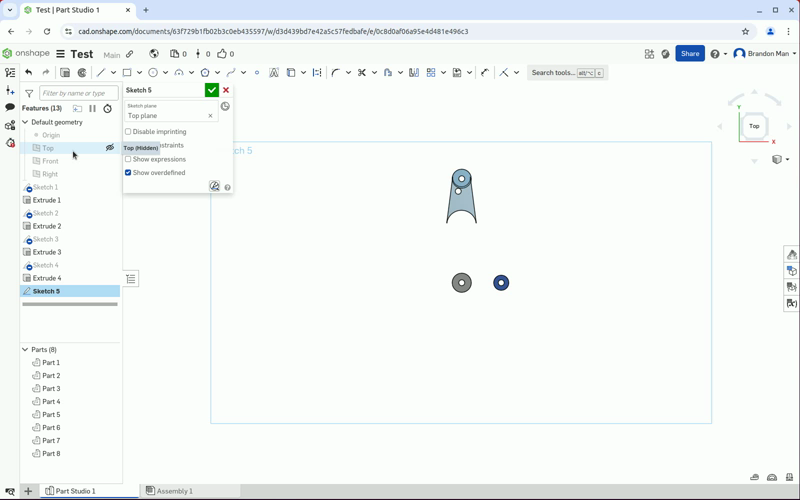
mouse_move(73, 352)
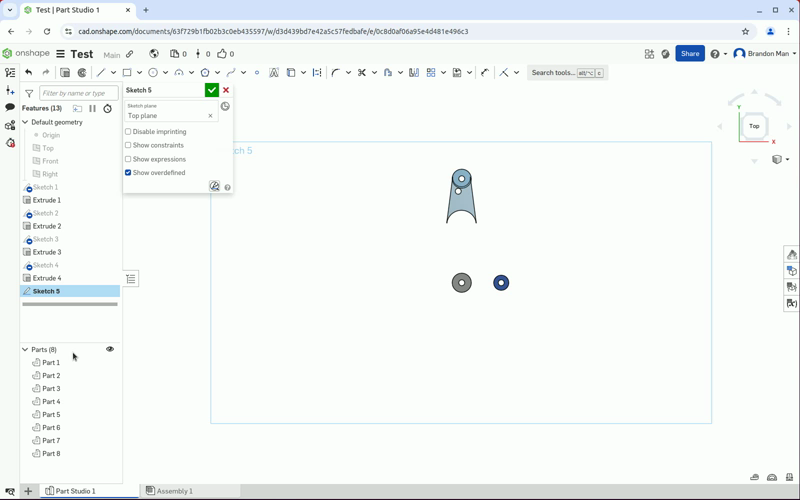
key(y)
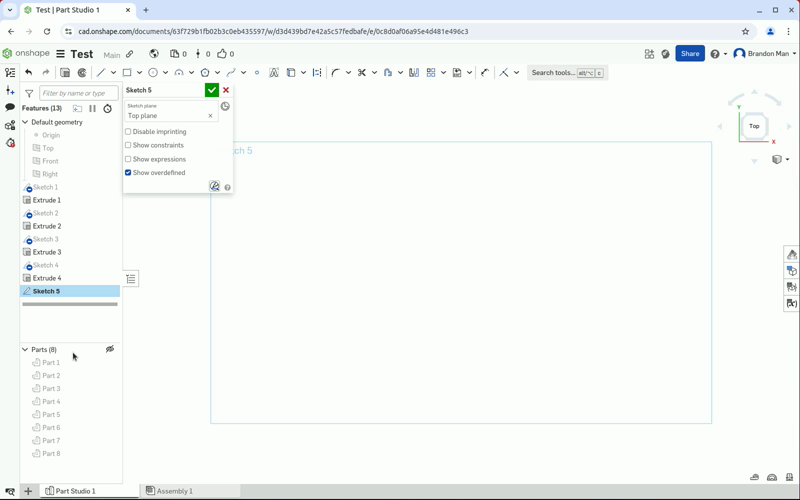
key(c)
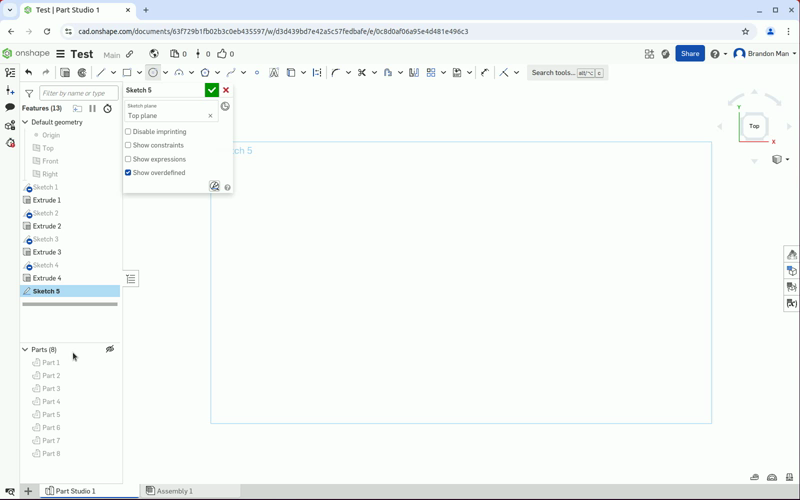
key_down(shift)
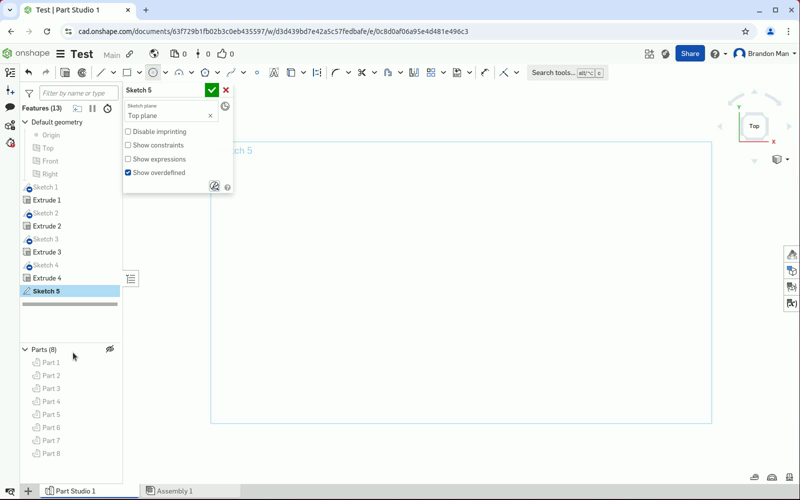
mouse_move(461, 225)
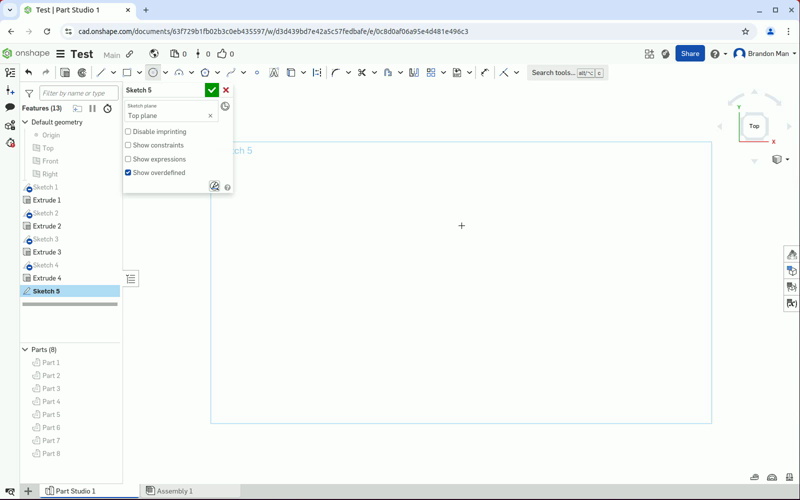
click(461, 225)
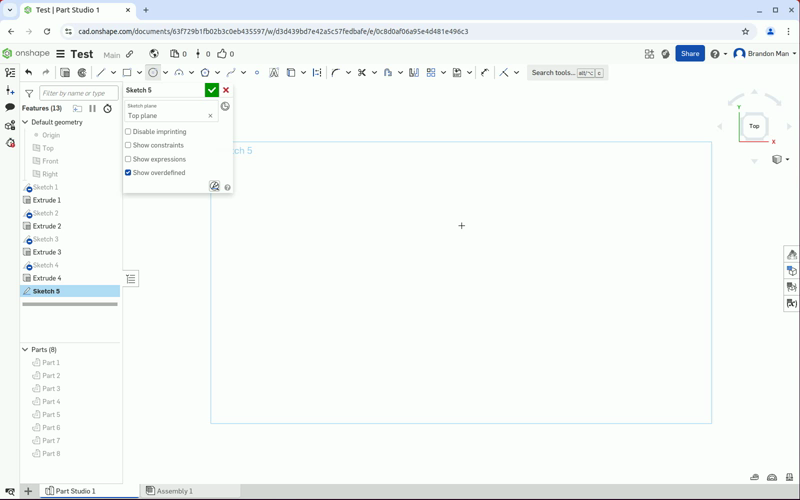
key_up(shift)
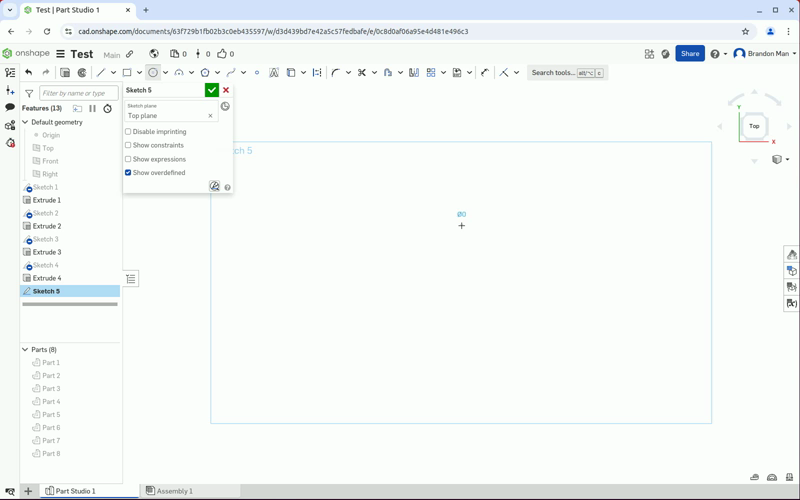
mouse_move(477, 225)
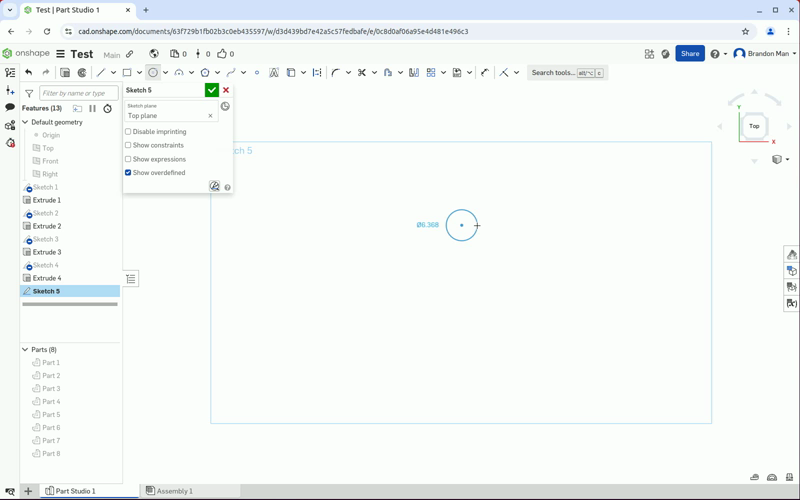
click(477, 225)
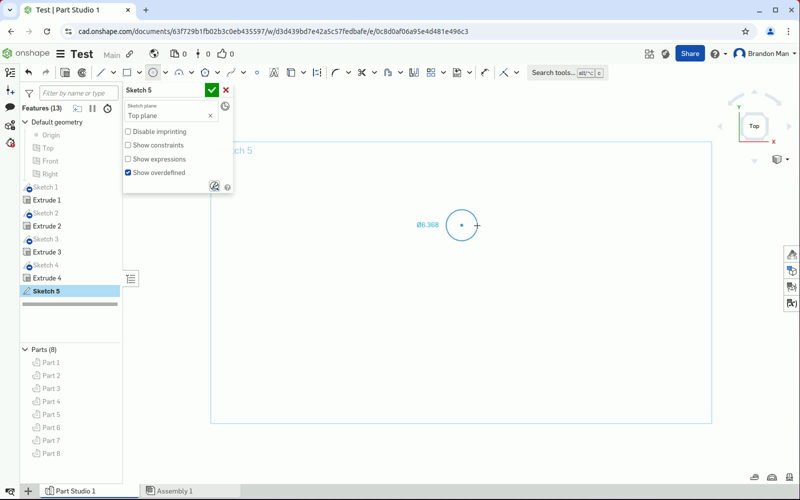
key(esc)
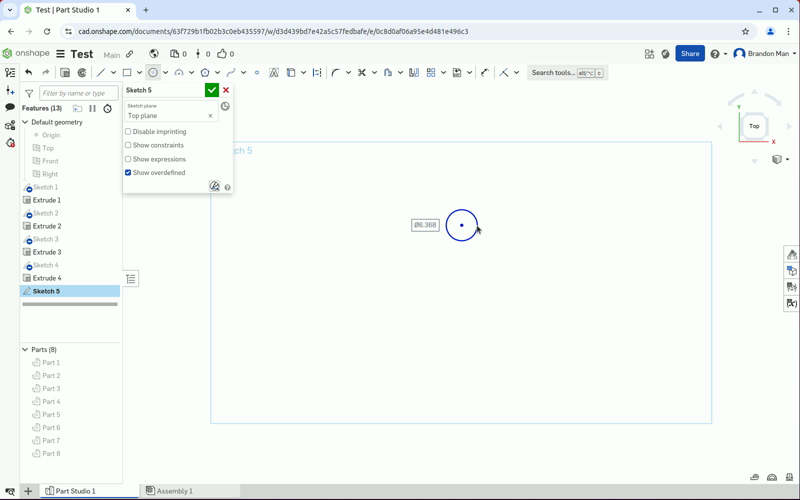
key(c)
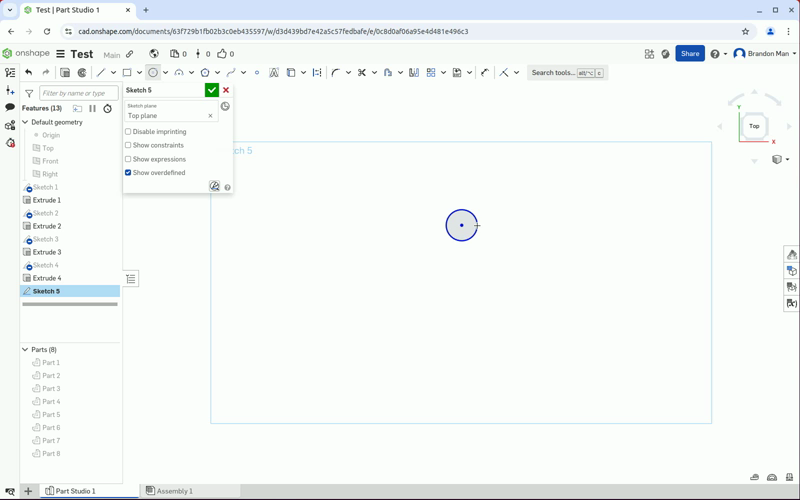
key_down(shift)
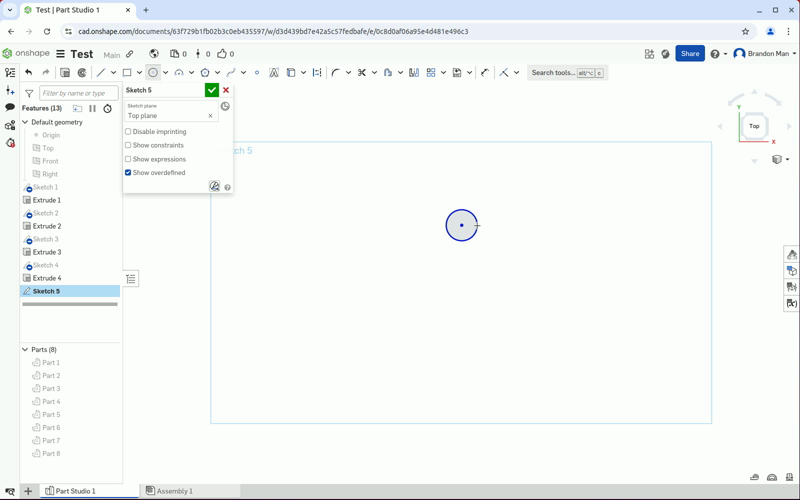
mouse_move(461, 225)
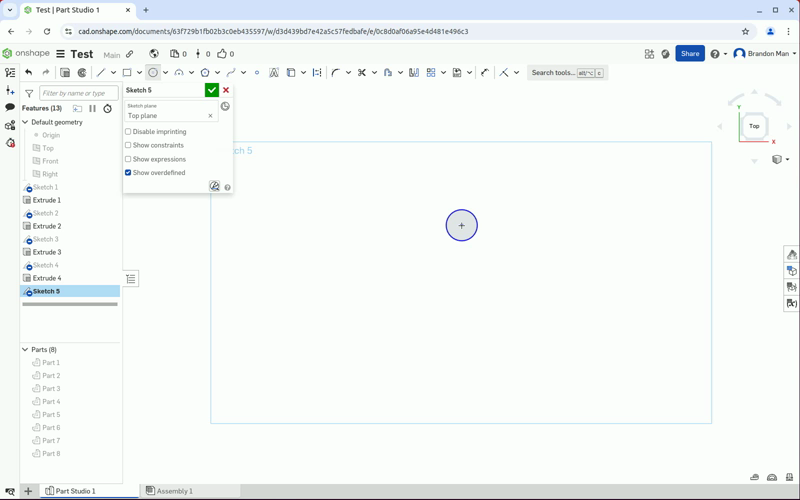
click(461, 225)
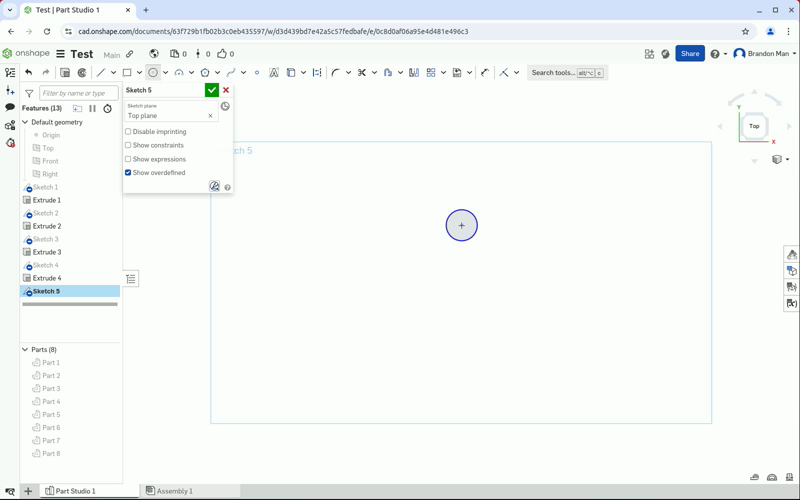
key_up(shift)
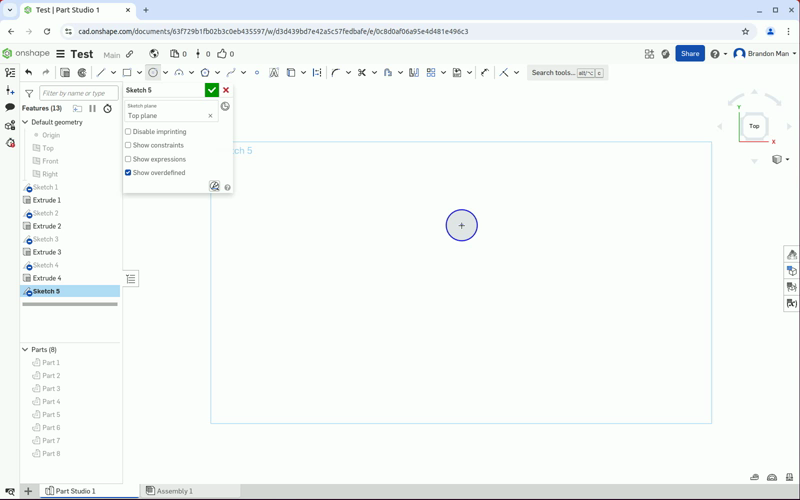
mouse_move(465, 225)
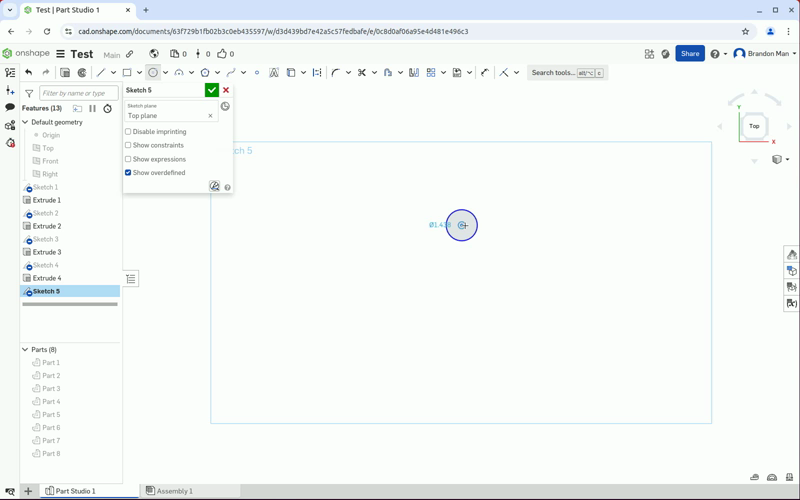
scroll(6)
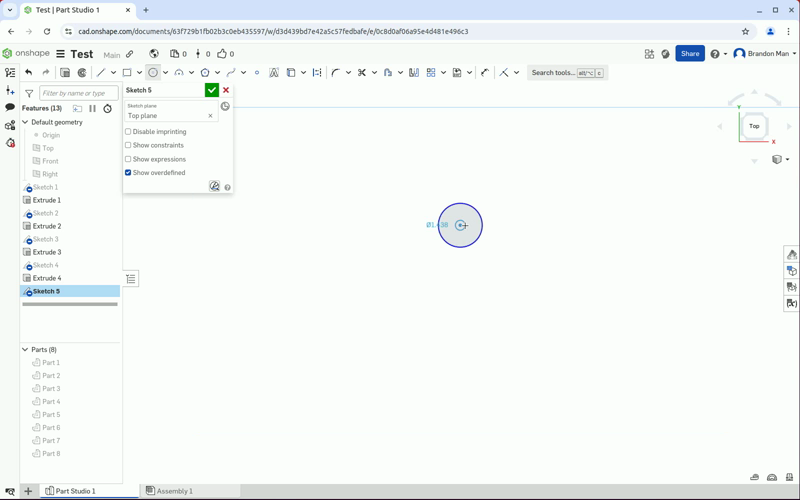
scroll(6)
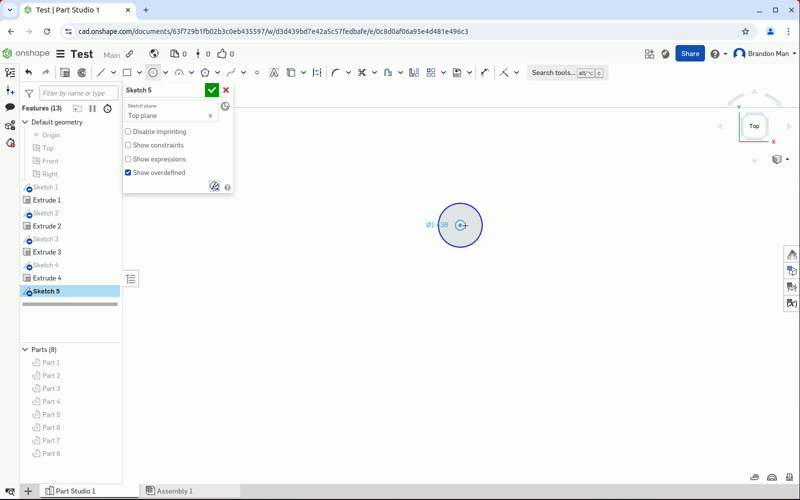
scroll(6)
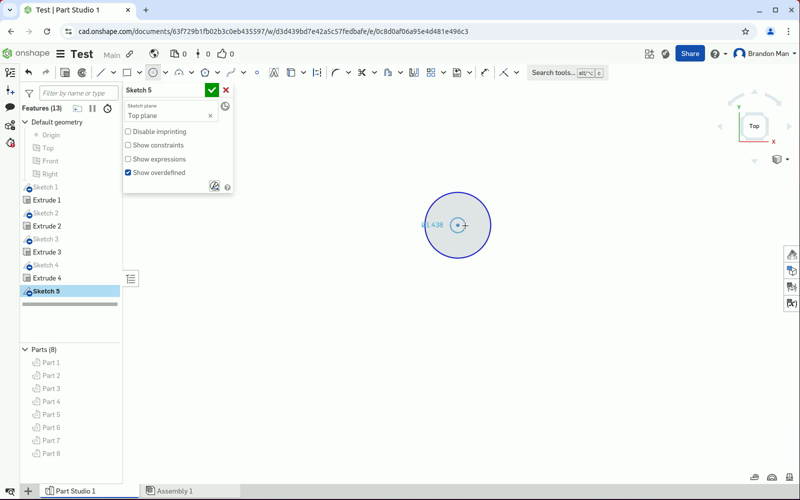
scroll(6)
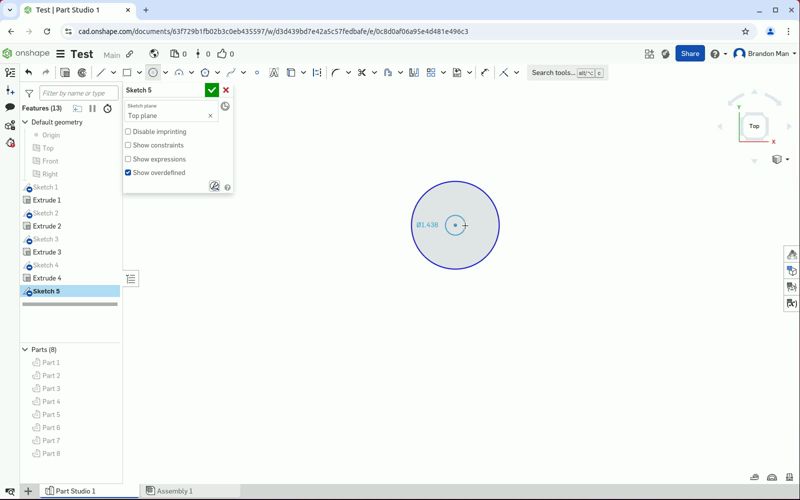
scroll(6)
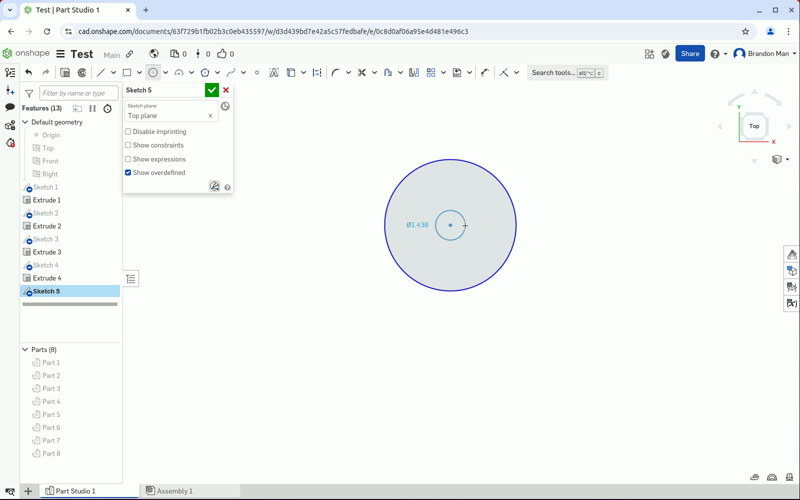
scroll(6)
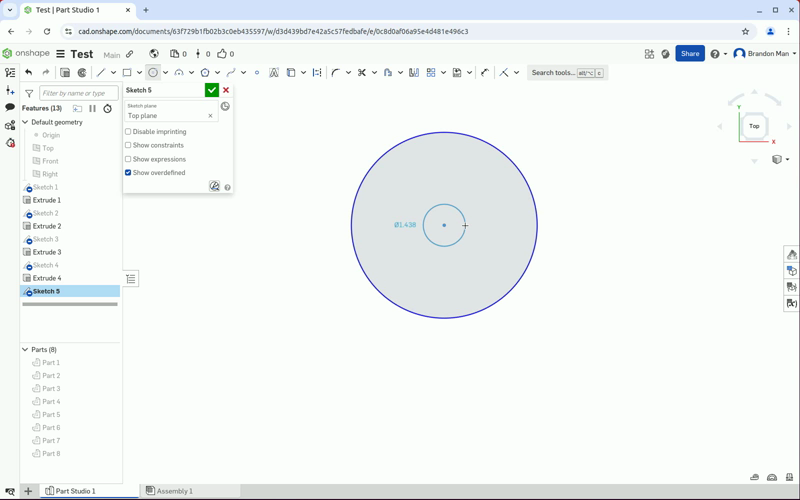
scroll(6)
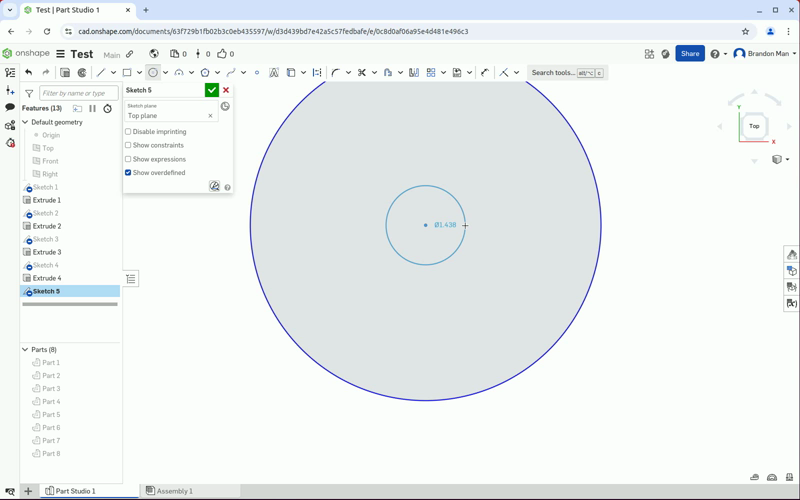
click(465, 225)
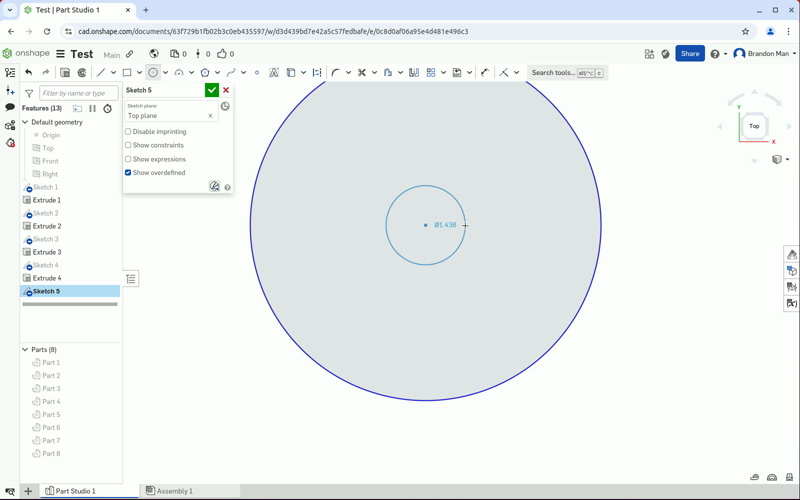
scroll(-6)
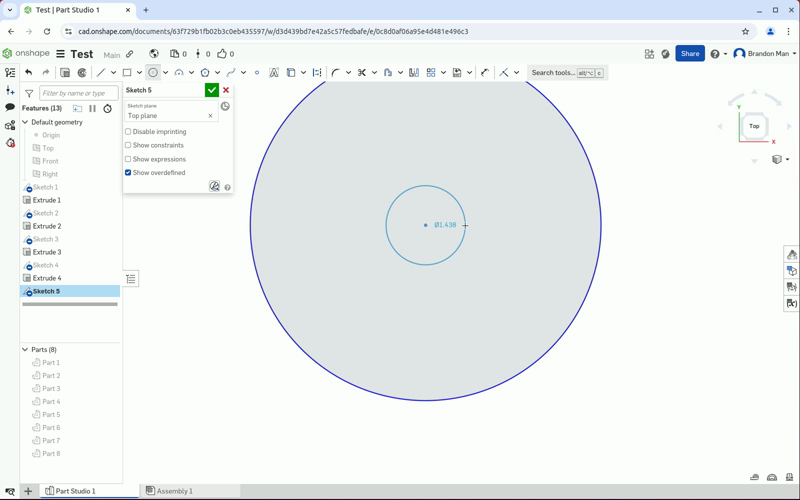
scroll(-6)
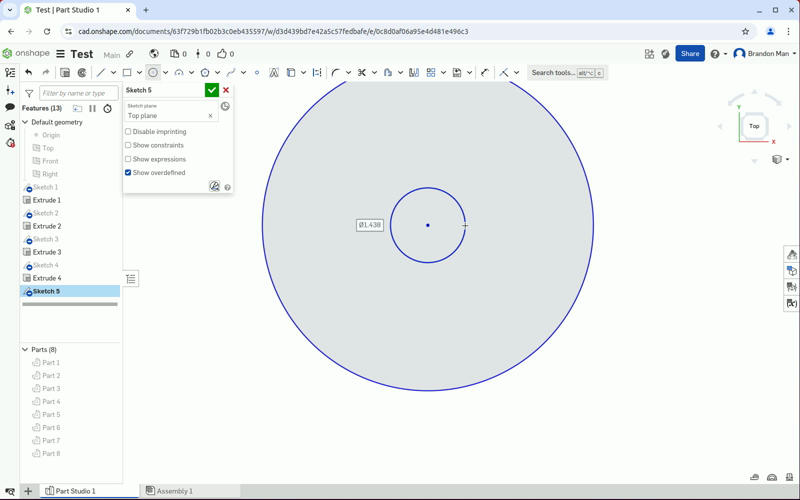
scroll(-6)
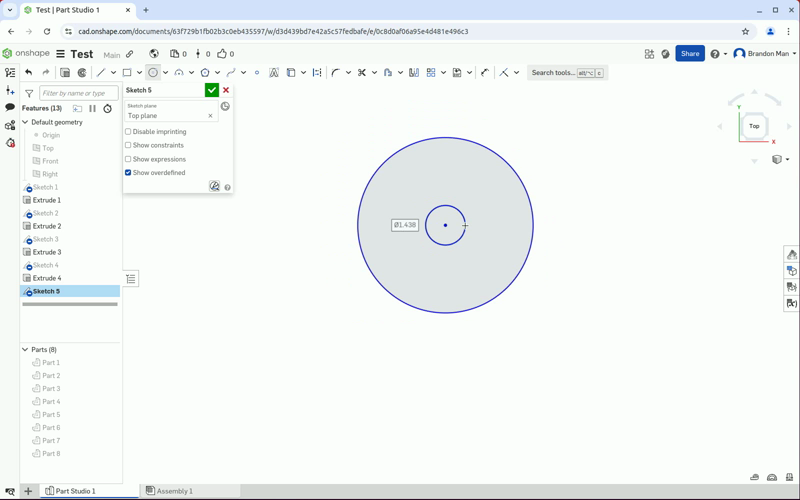
scroll(-6)
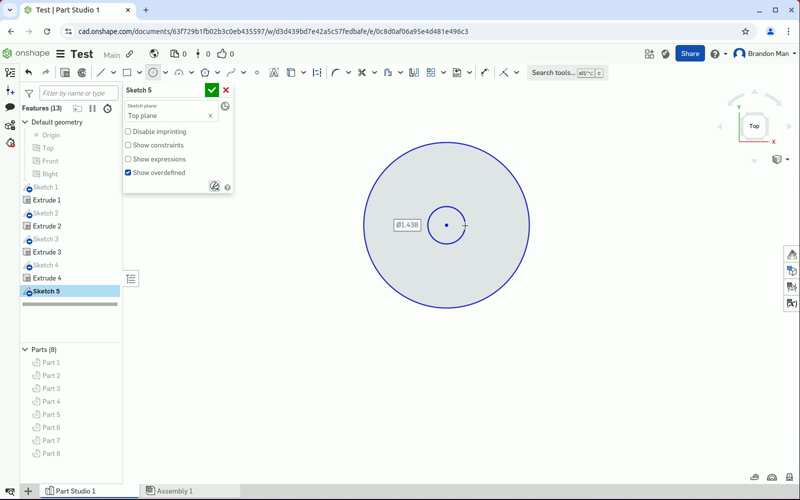
scroll(-6)
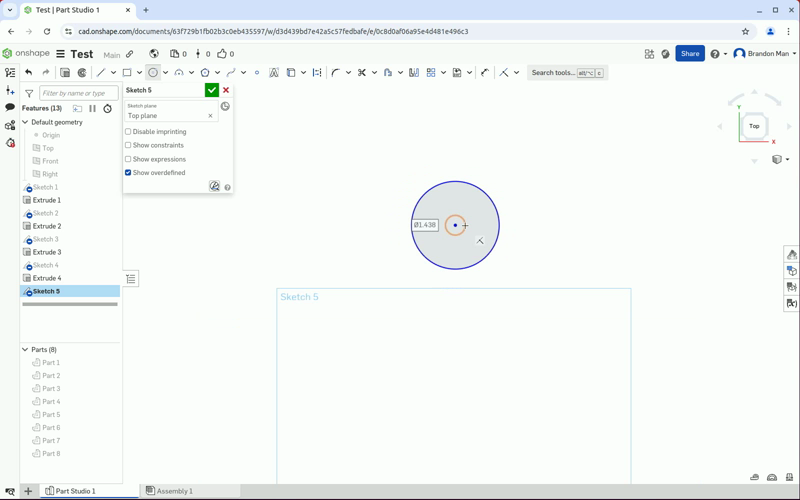
scroll(-6)
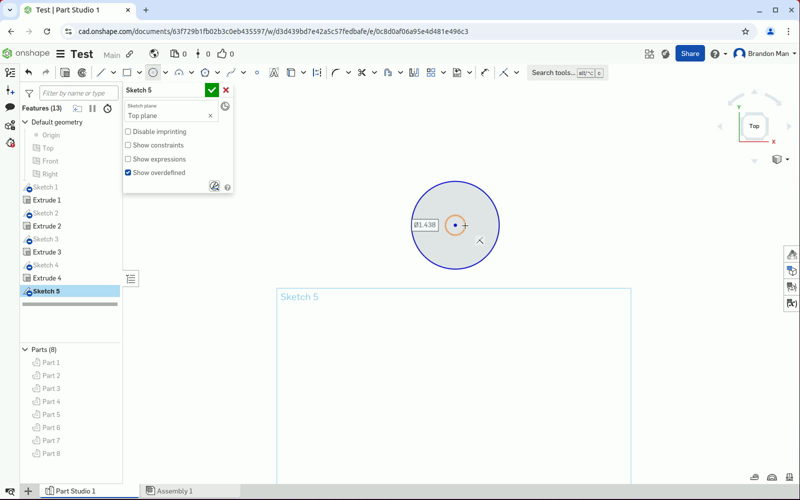
scroll(-6)
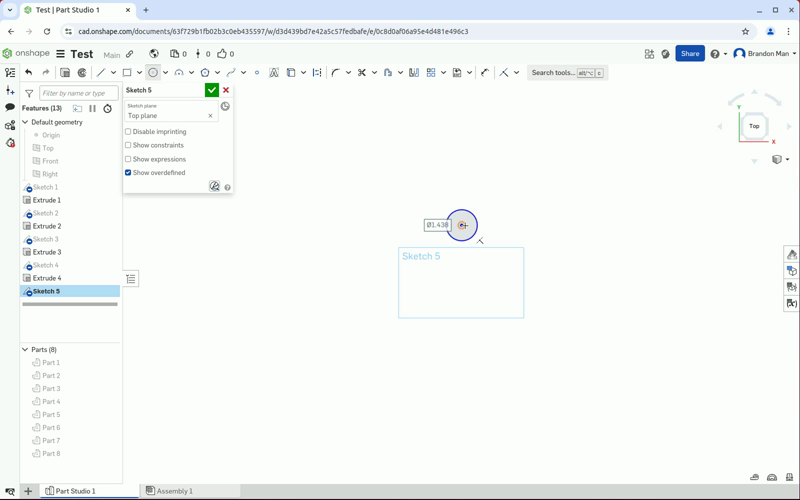
key(esc)
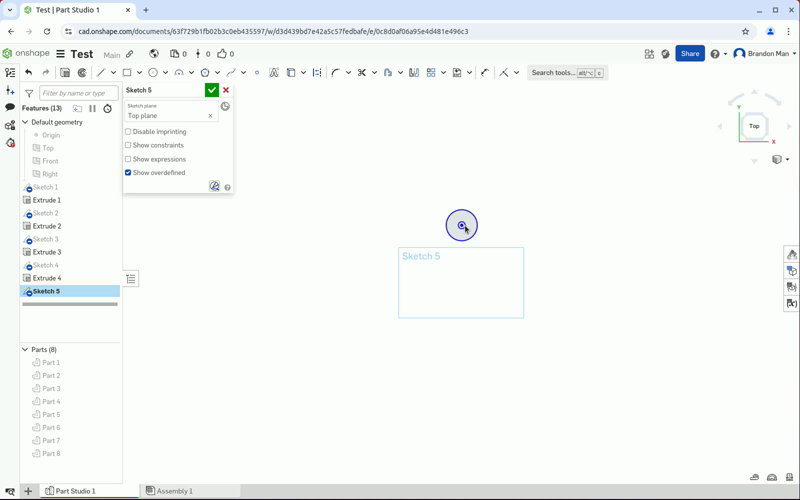
mouse_move(456, 220)
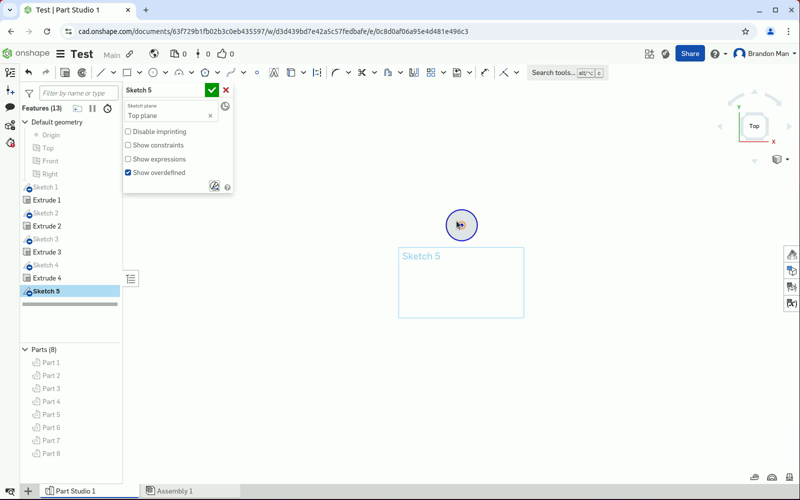
scroll(6)
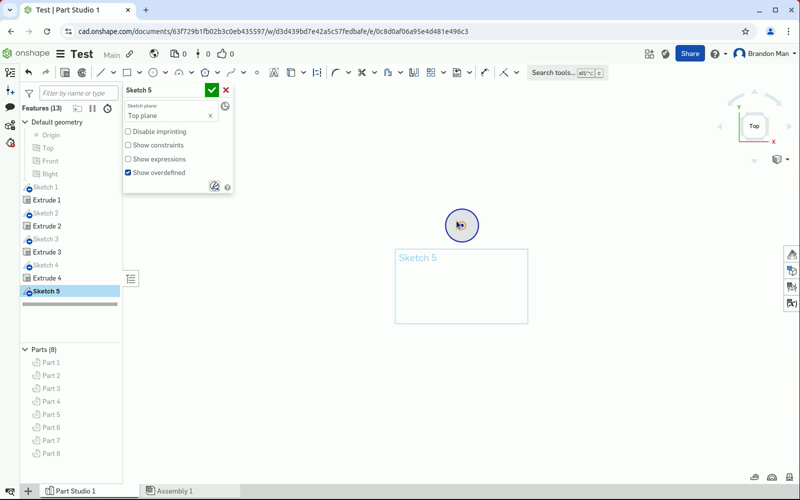
scroll(6)
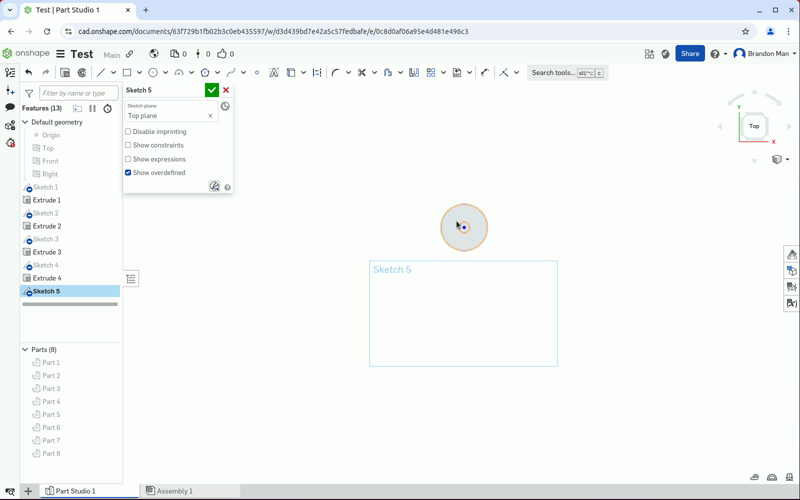
scroll(6)
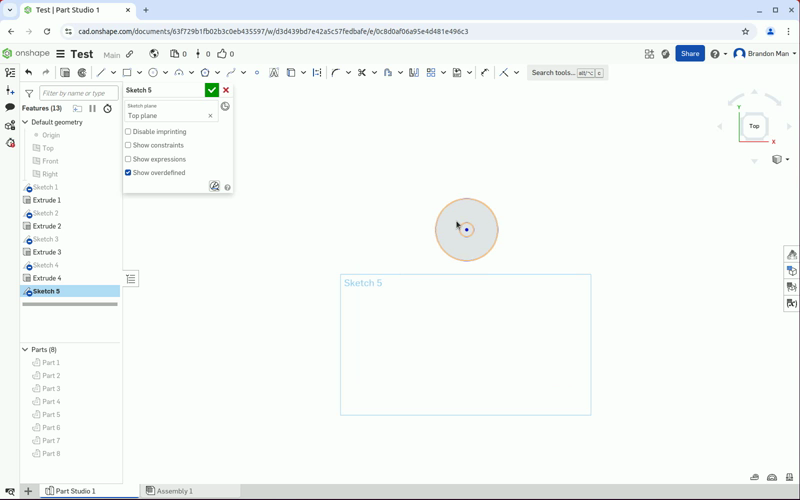
scroll(6)
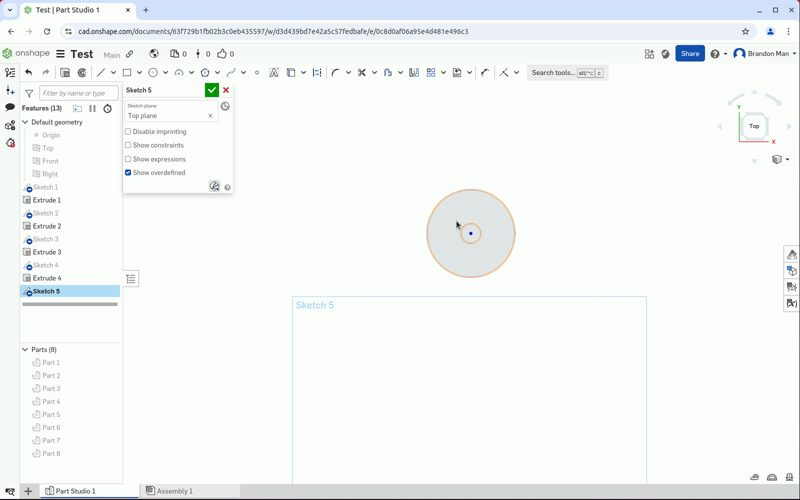
scroll(6)
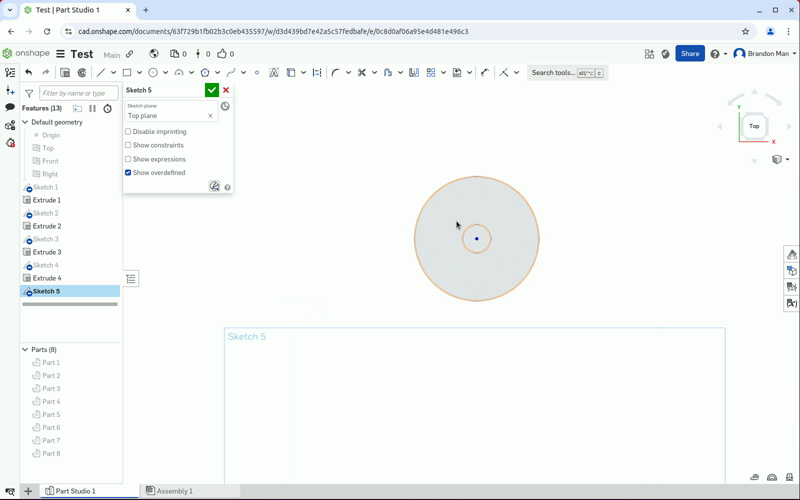
scroll(6)
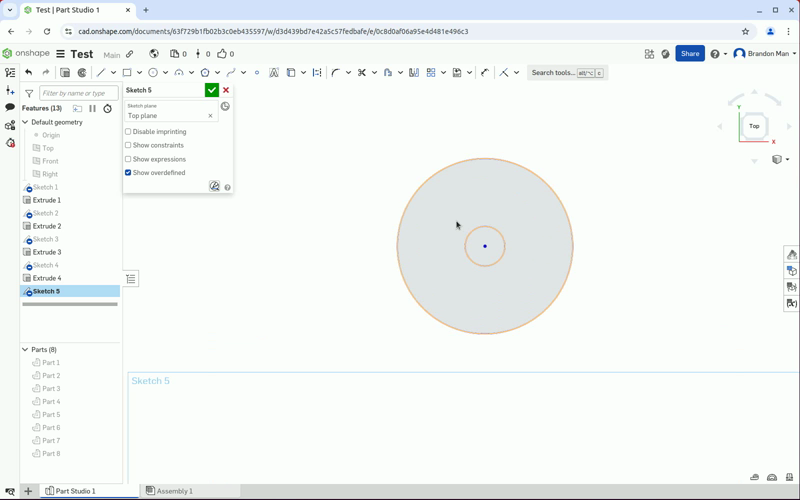
scroll(6)
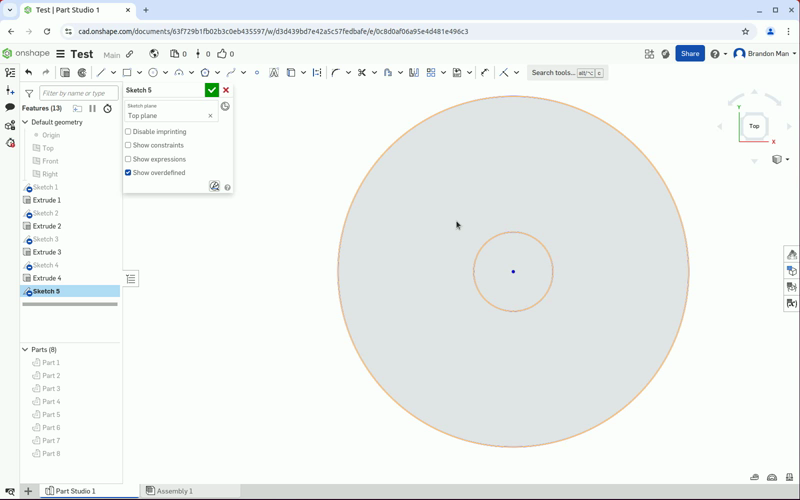
click(456, 220)
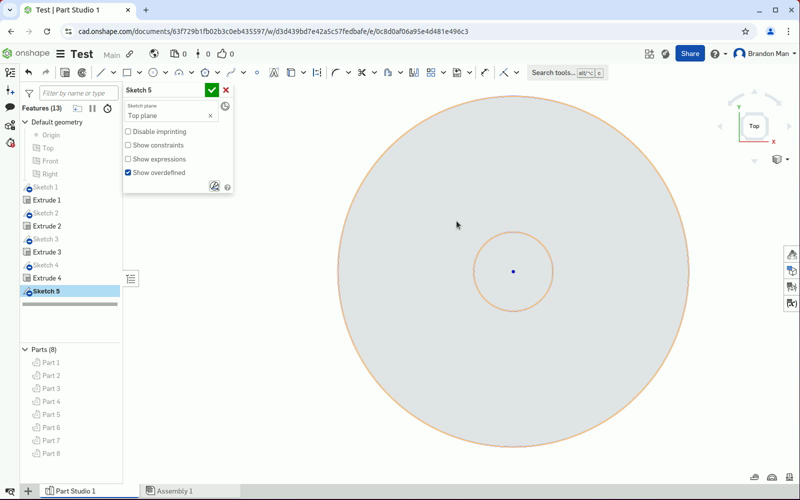
scroll(-6)
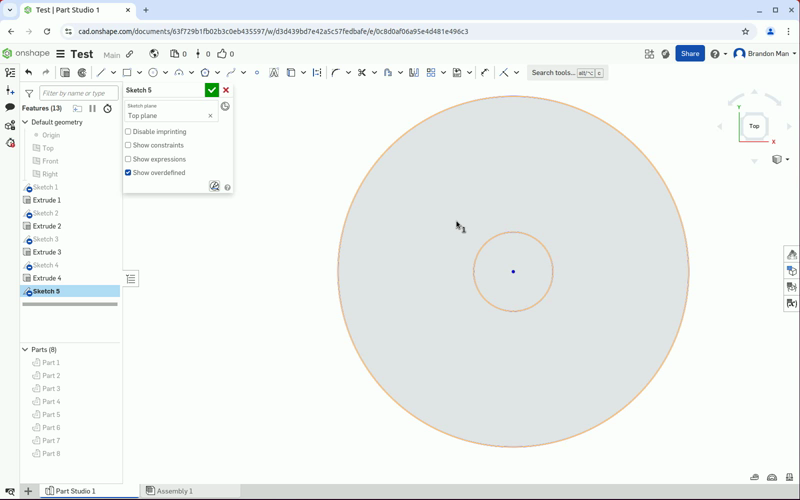
scroll(-6)
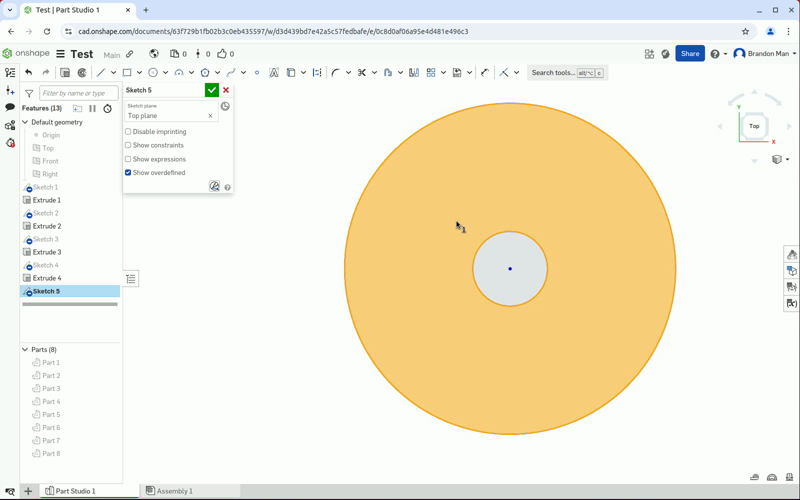
scroll(-6)
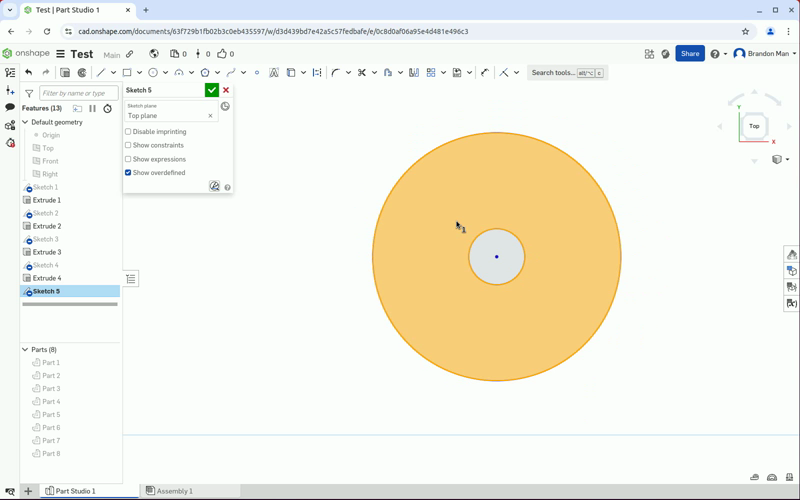
scroll(-6)
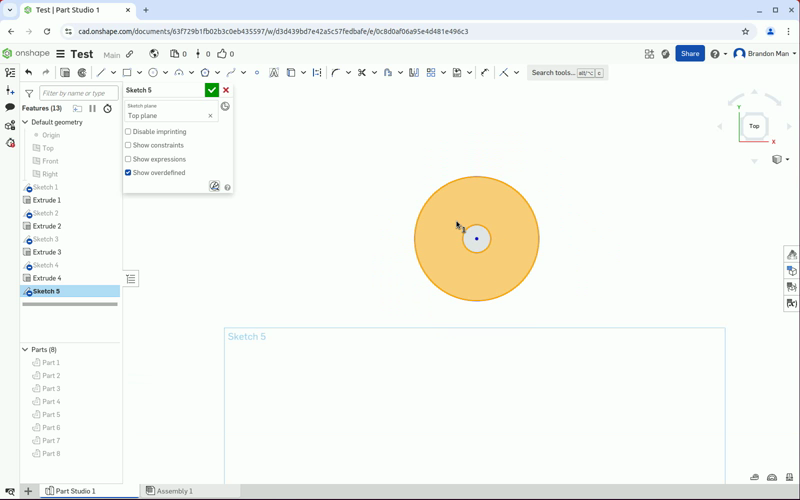
scroll(-6)
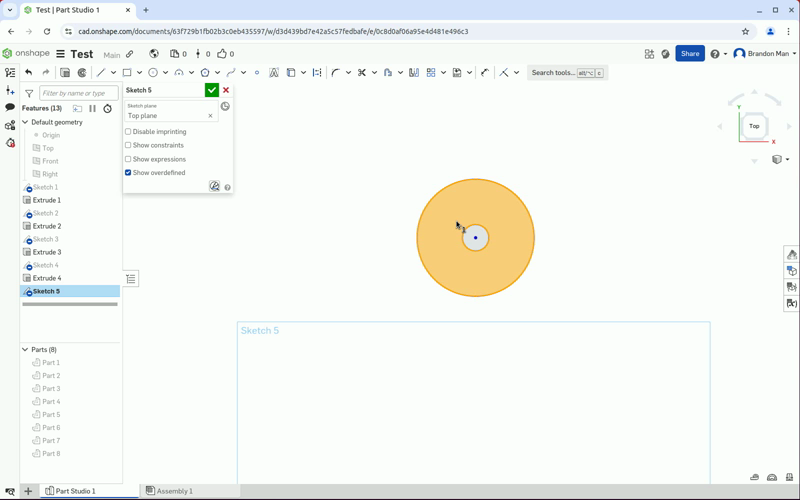
scroll(-6)
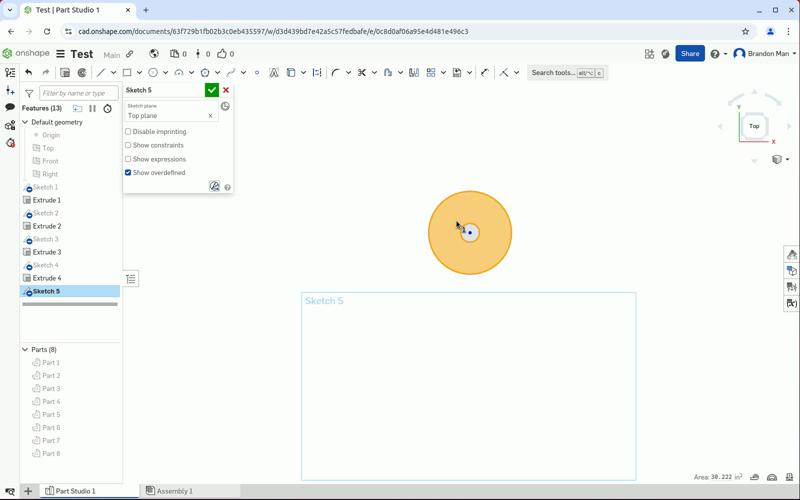
scroll(-6)
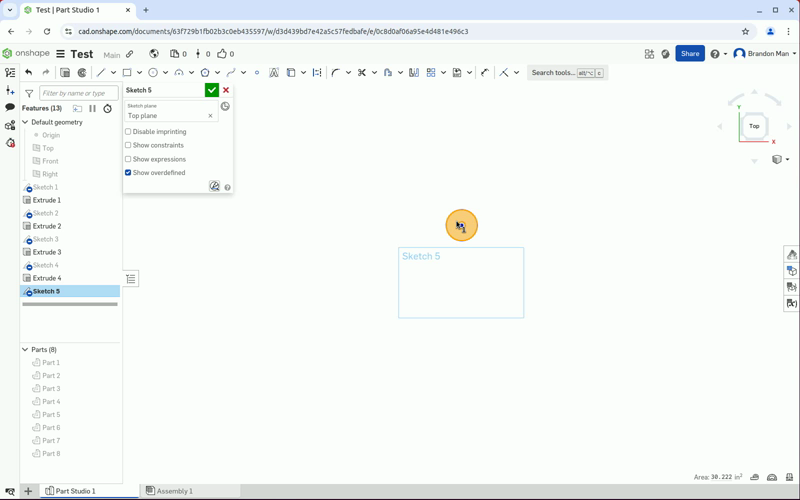
mouse_move(73, 352)
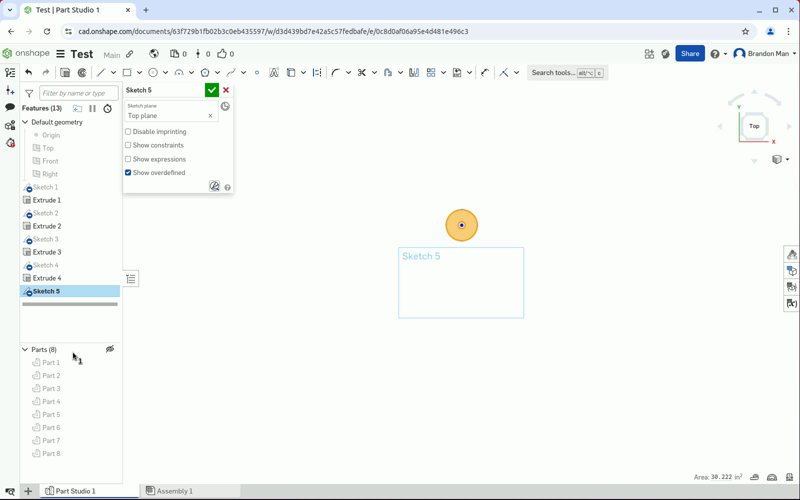
key(shift+y)
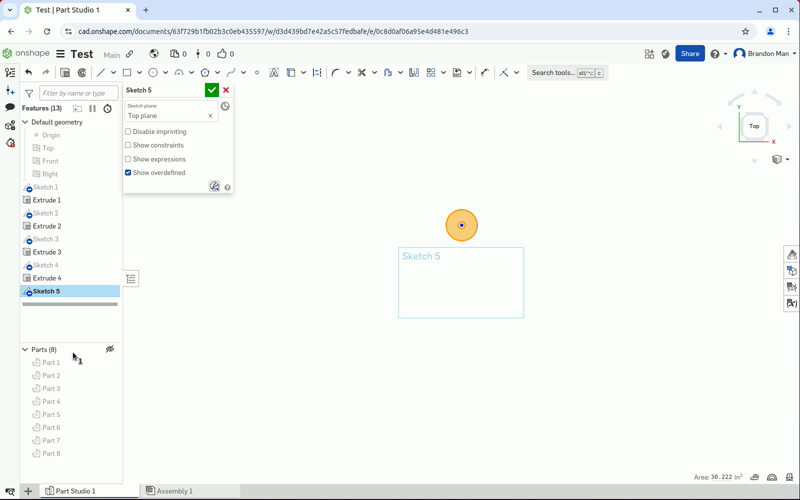
key(shift+e)
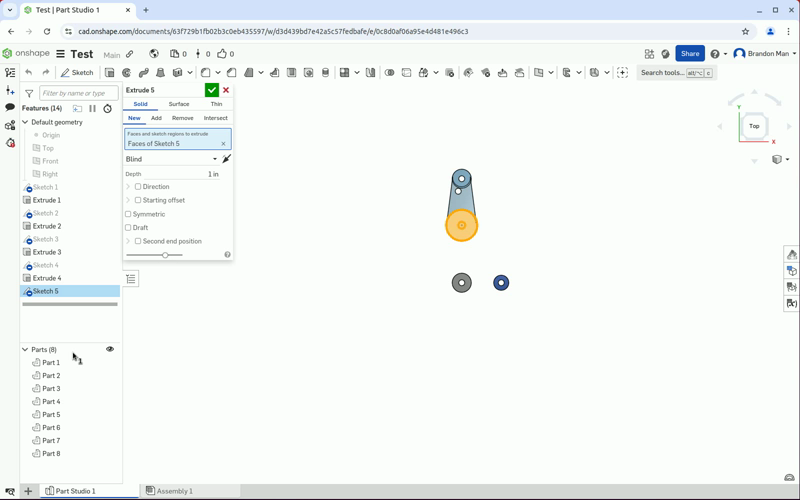
mouse_move(143, 106)
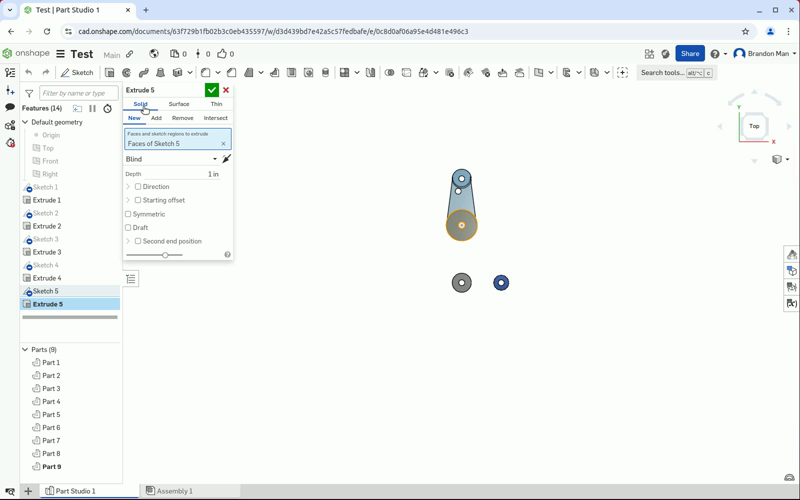
click(143, 106)
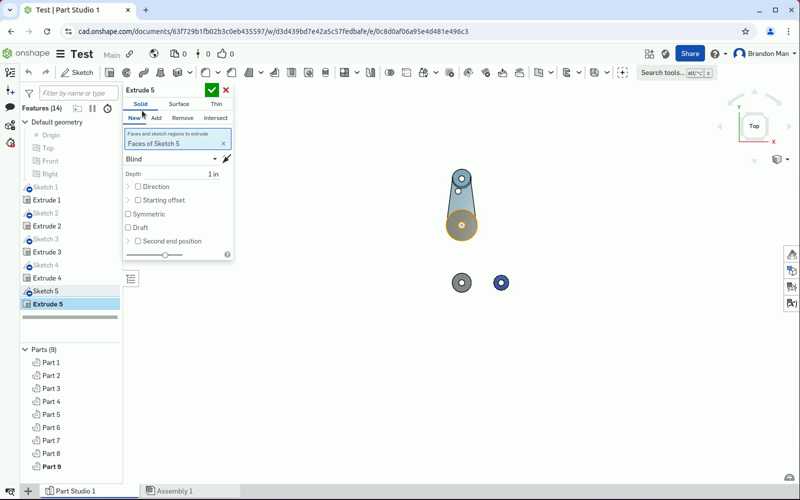
mouse_move(137, 120)
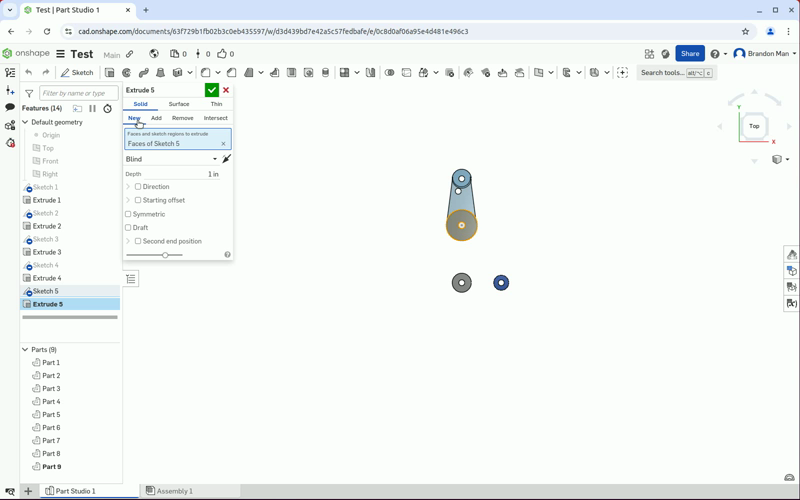
click(137, 120)
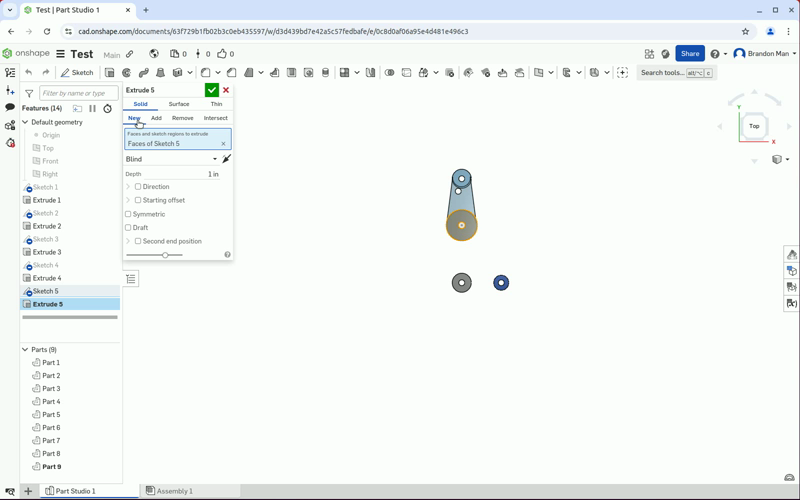
key(tab, 4)
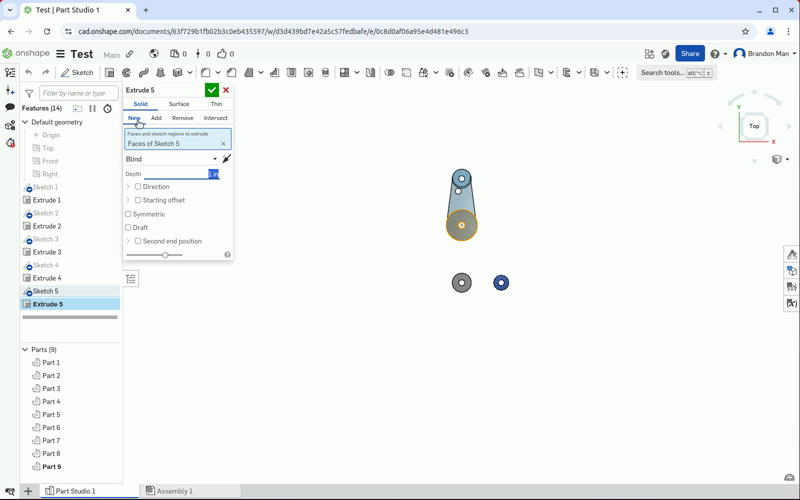
text(0.481)
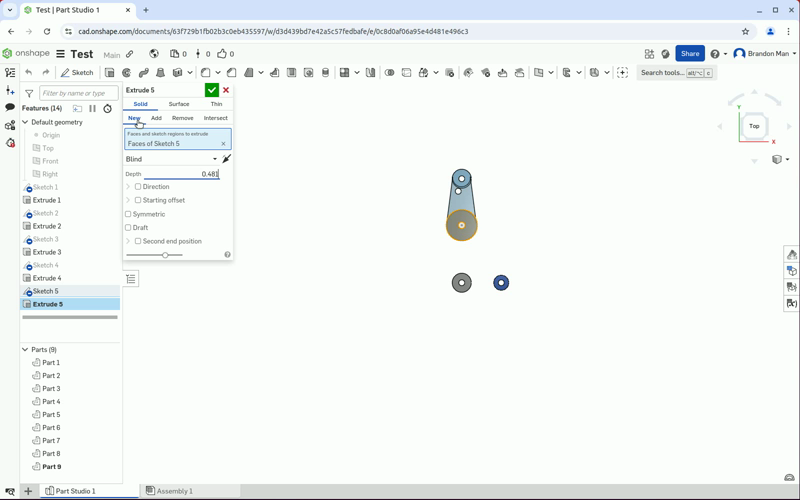
key(enter)
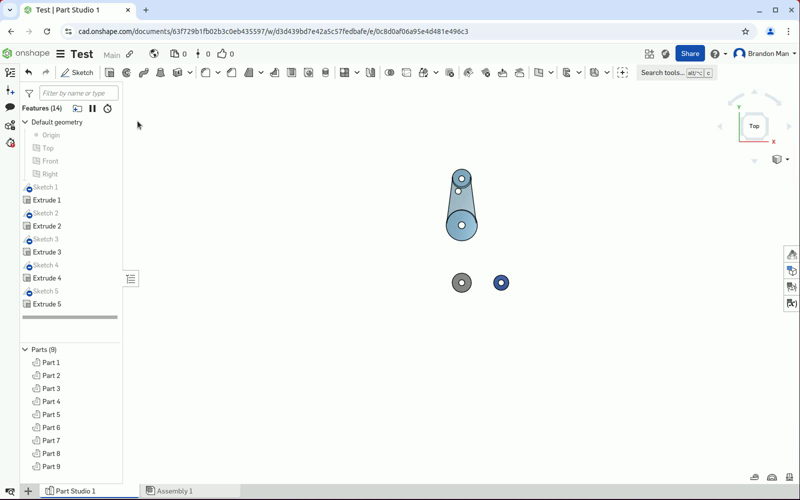
key(shift+h)
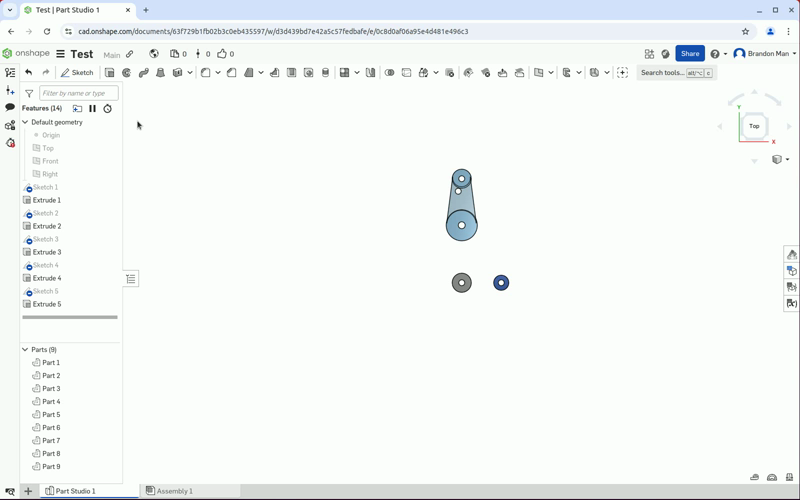
key(shift+h)
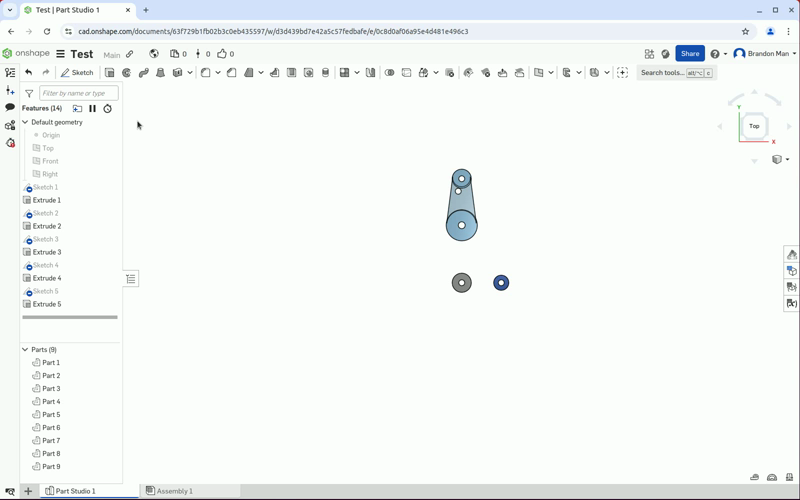
mouse_move(73, 189)
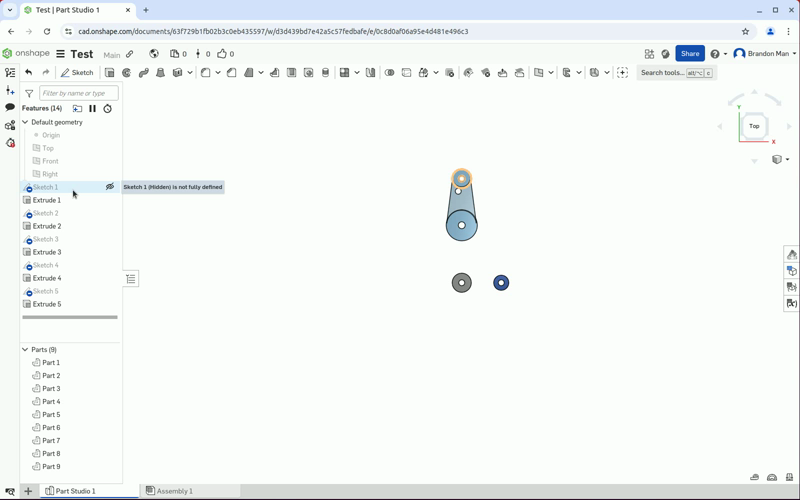
click(73, 189)
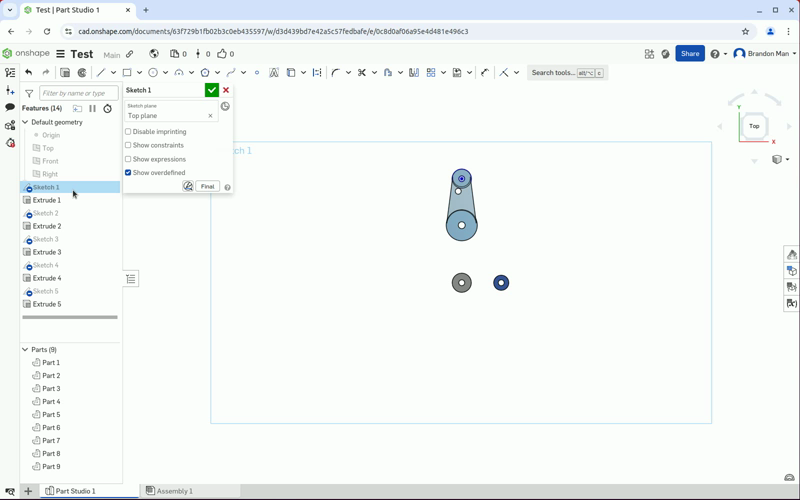
mouse_move(229, 92)
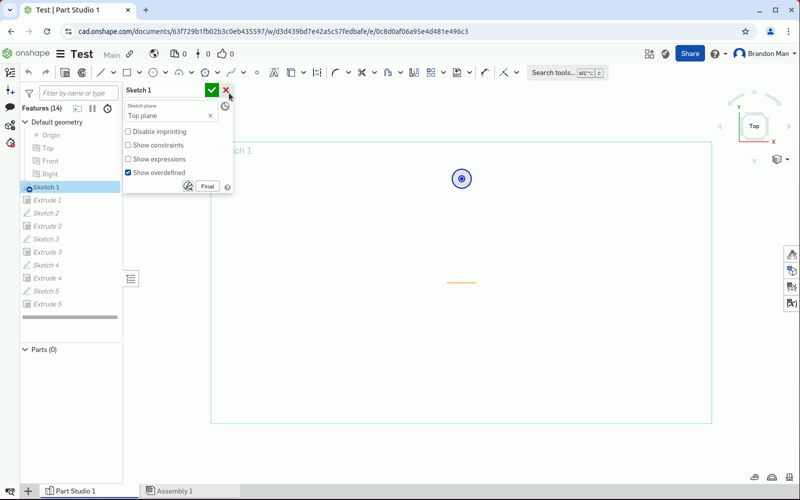
click(229, 92)
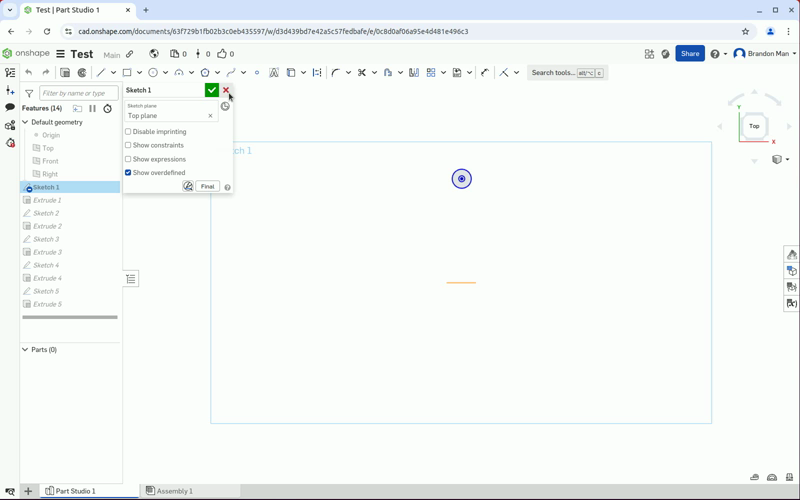
key(shift+s)
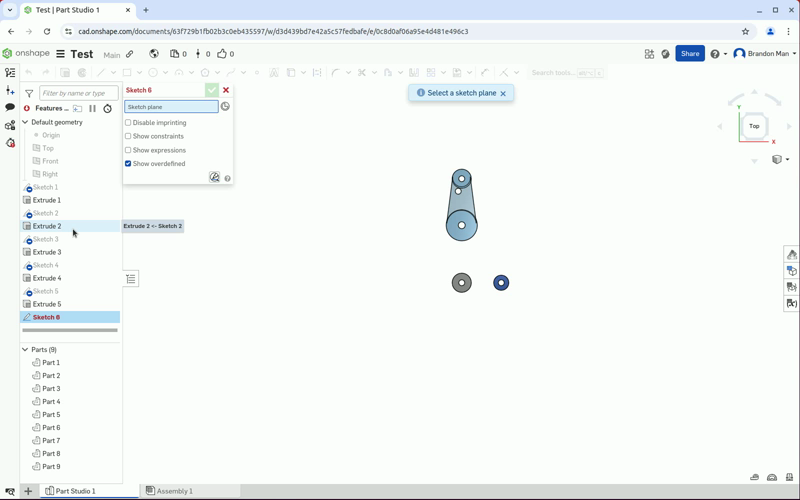
scroll(3)
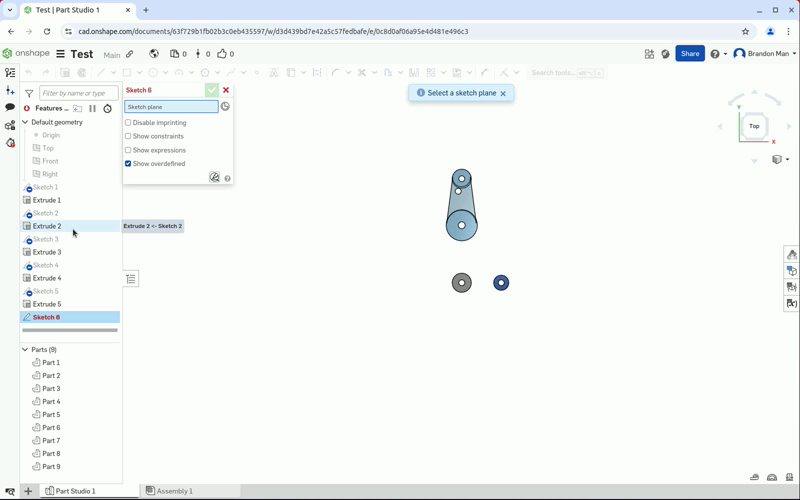
mouse_move(73, 150)
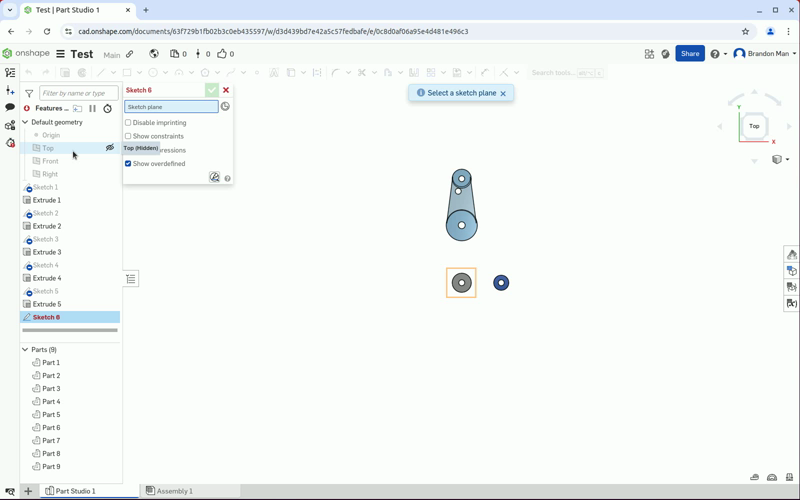
click(73, 150)
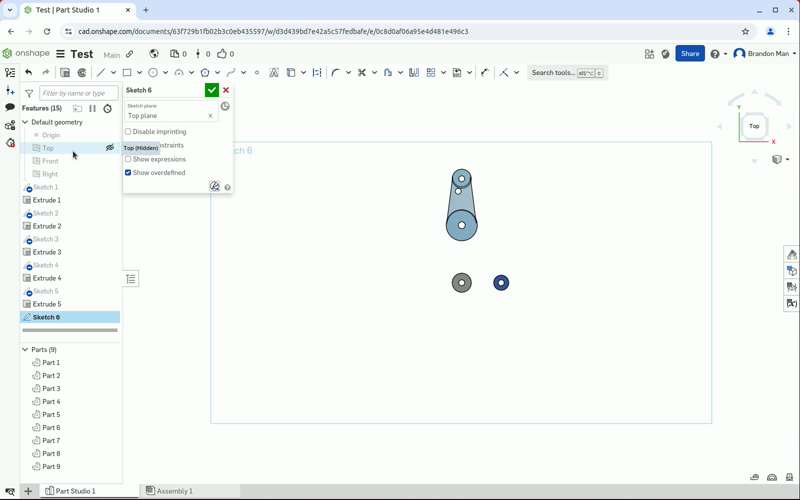
mouse_move(73, 352)
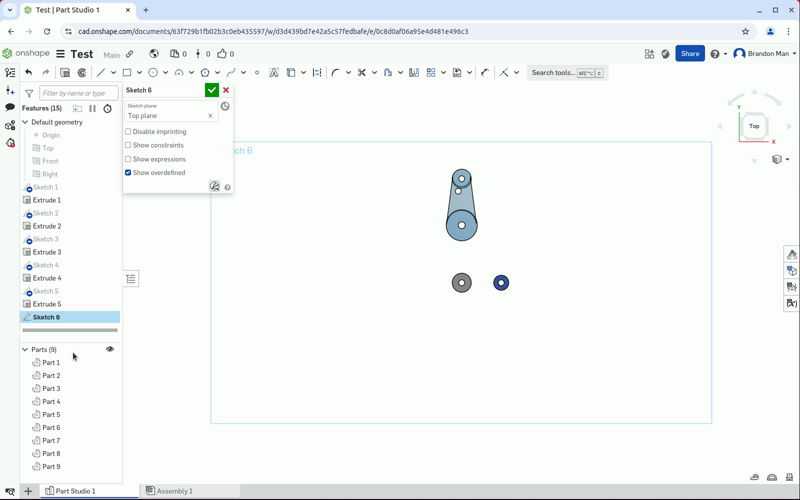
key(y)
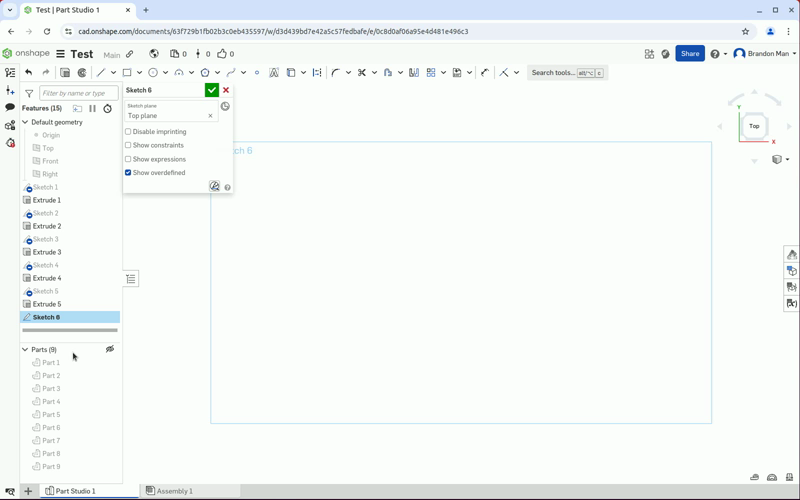
key(l)
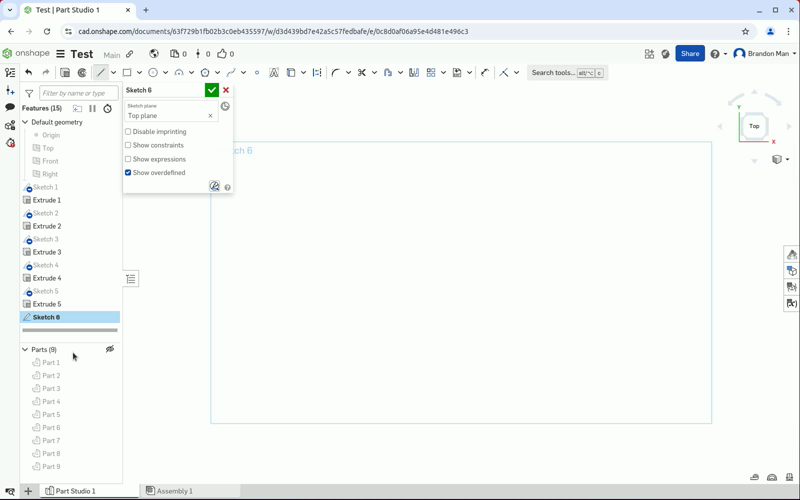
key_down(shift)
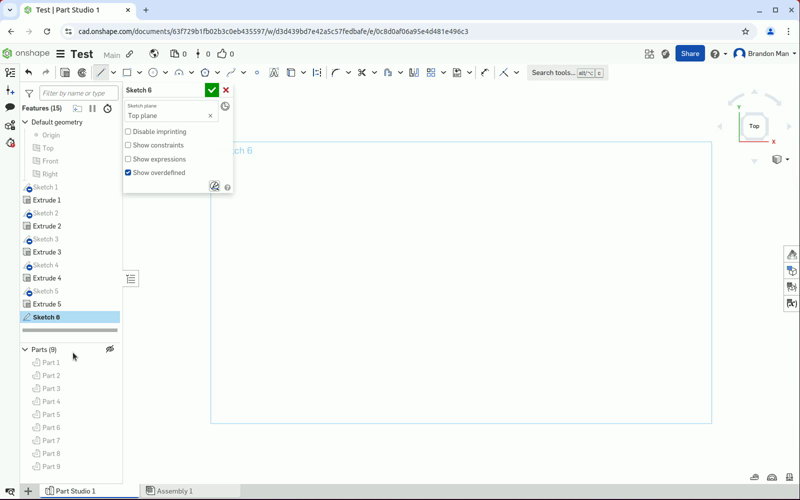
mouse_move(446, 226)
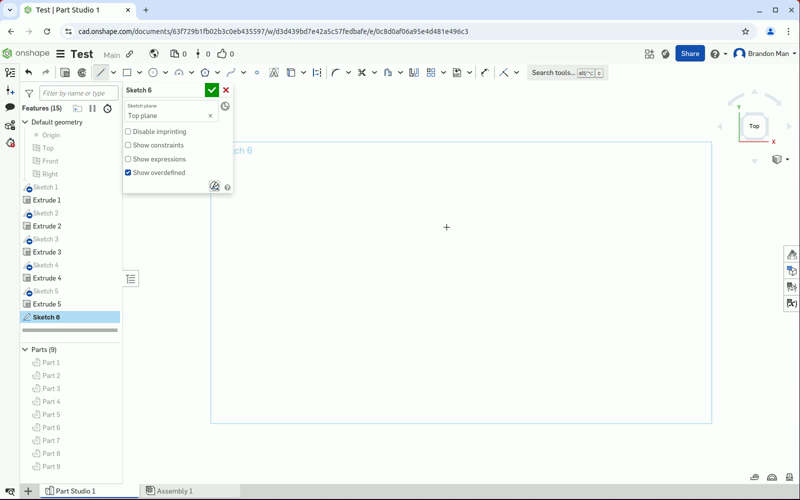
click(446, 226)
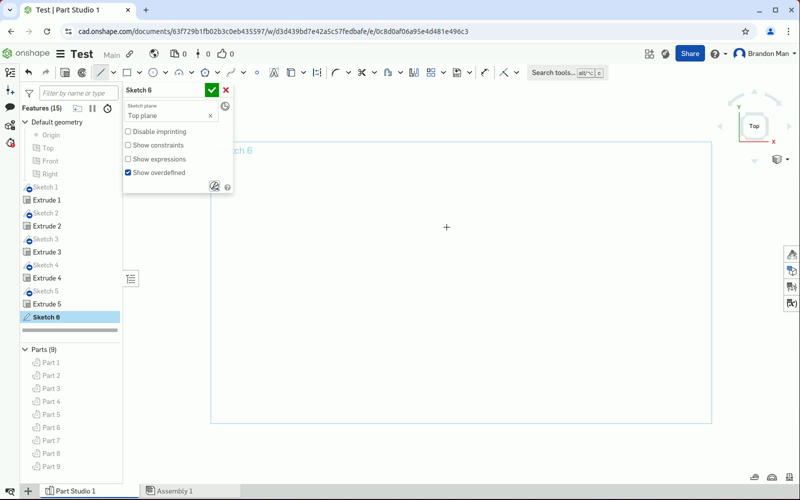
key_up(shift)
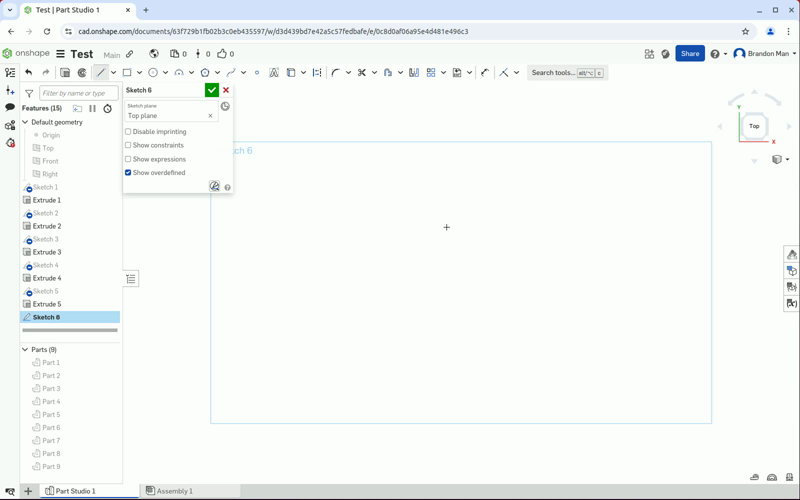
key_down(shift)
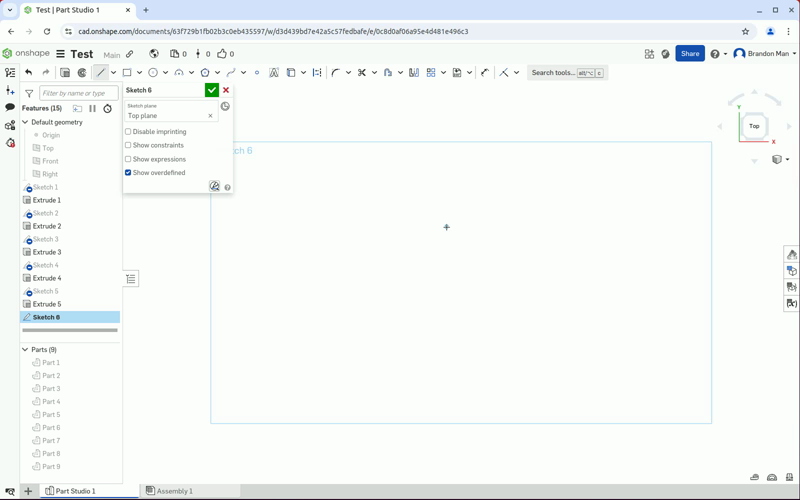
mouse_move(476, 226)
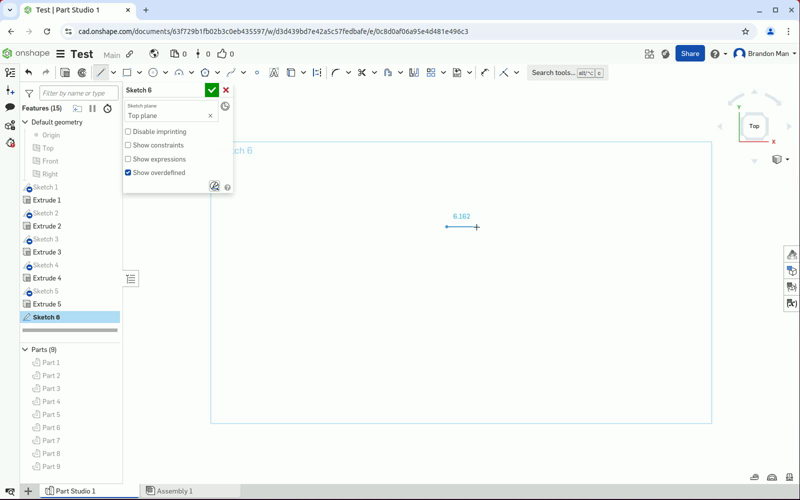
mouse_move(452, 284)
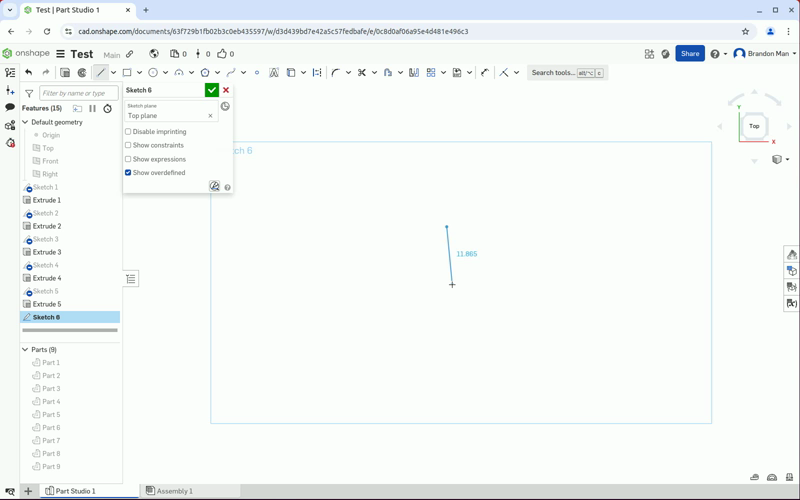
click(452, 284)
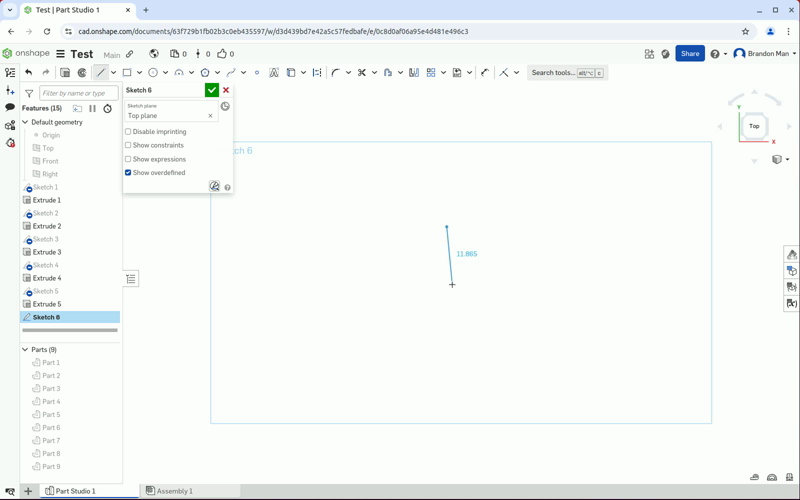
key_up(shift)
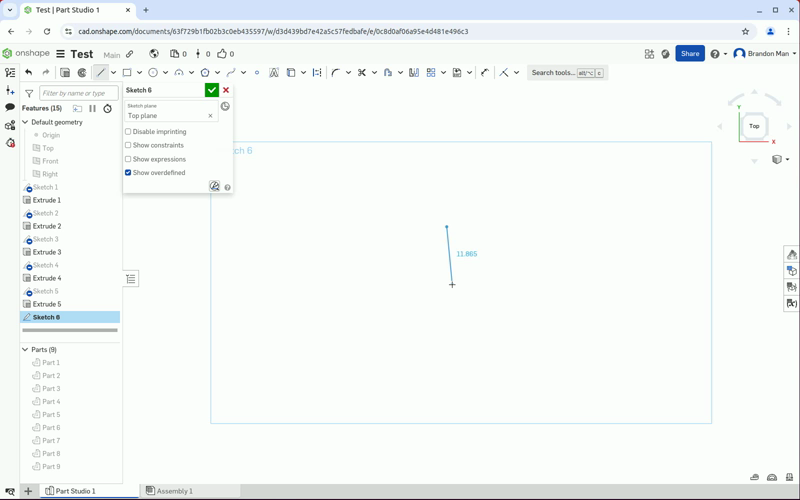
key(esc)
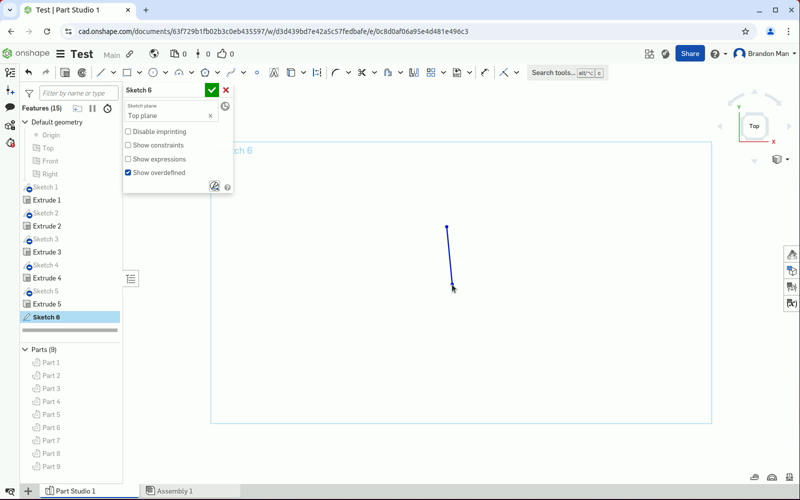
key(a)
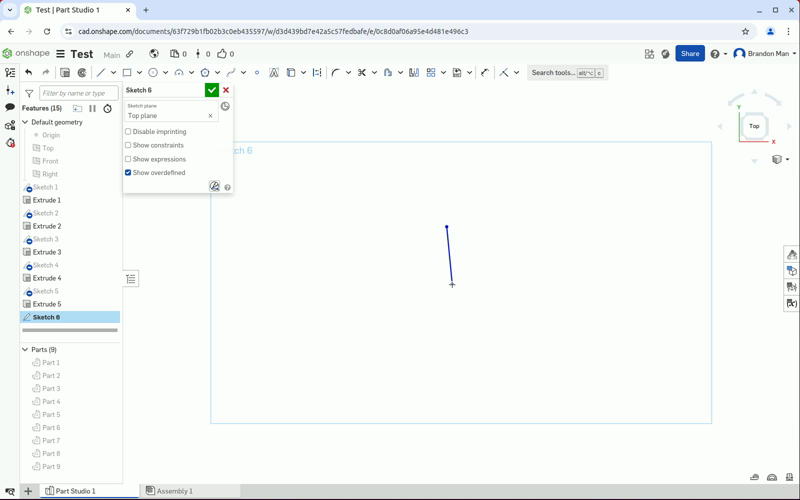
mouse_move(452, 284)
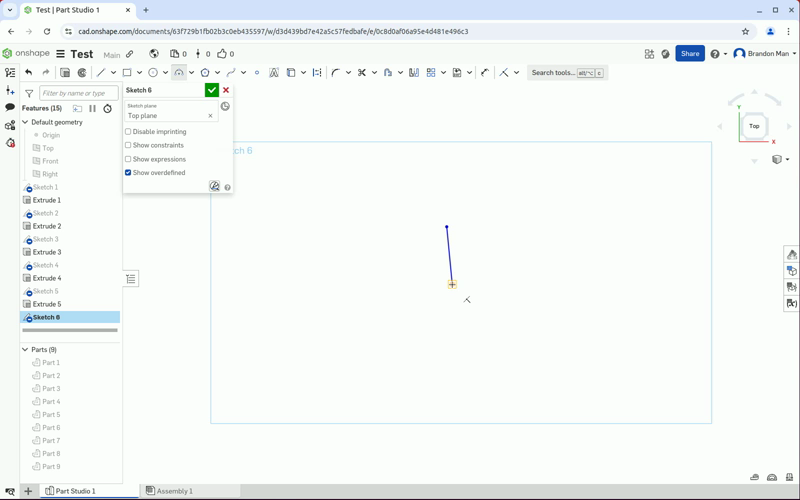
click(452, 284)
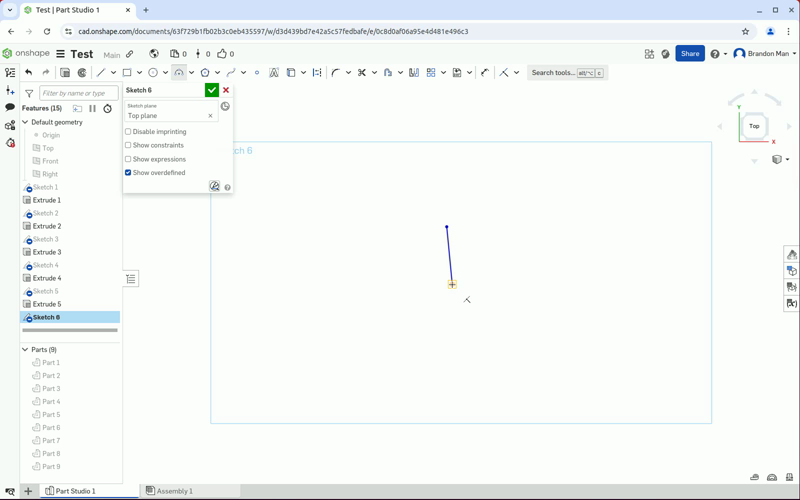
key_down(shift)
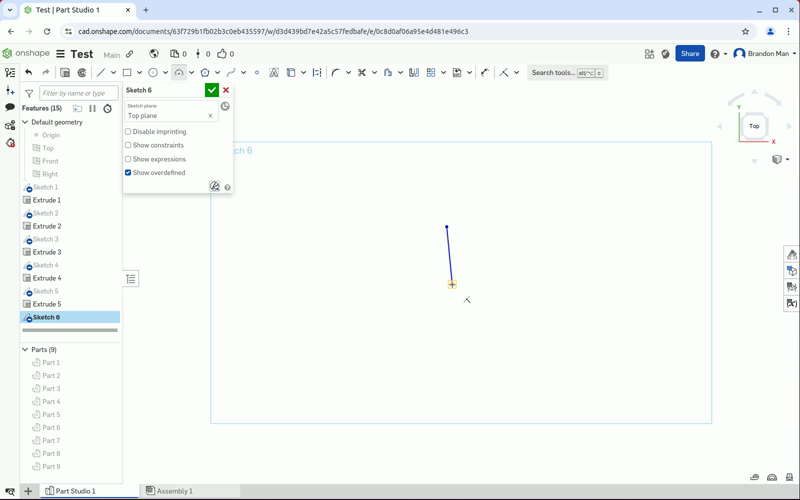
mouse_move(461, 291)
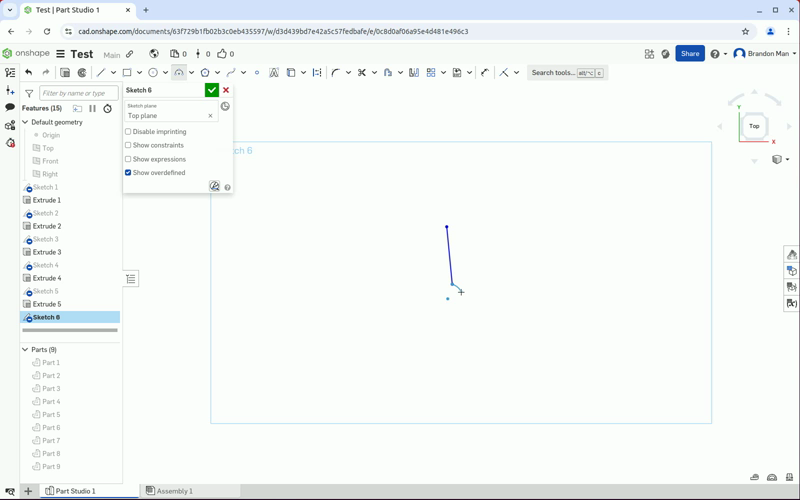
click(461, 291)
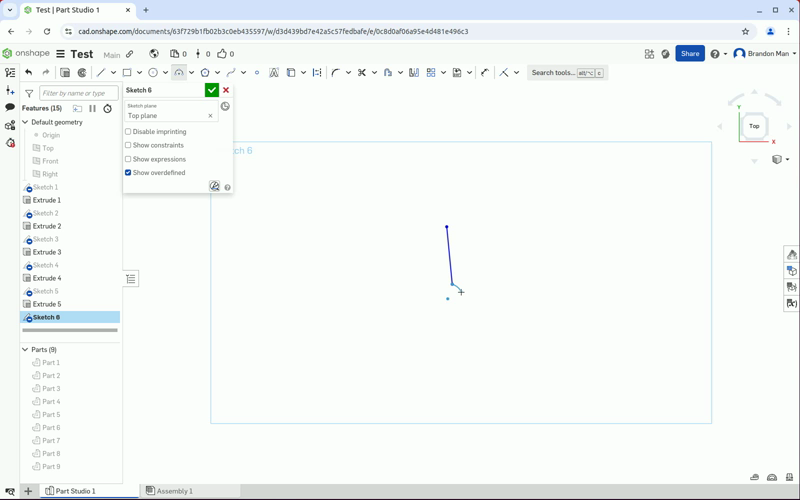
mouse_move(466, 276)
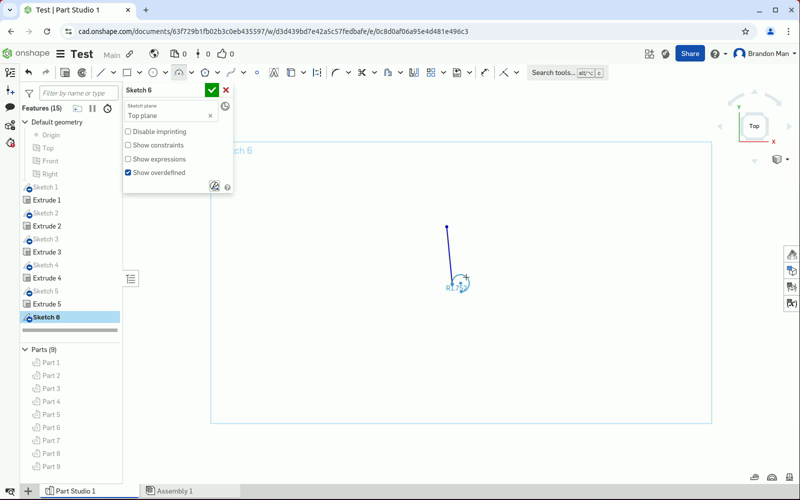
click(466, 276)
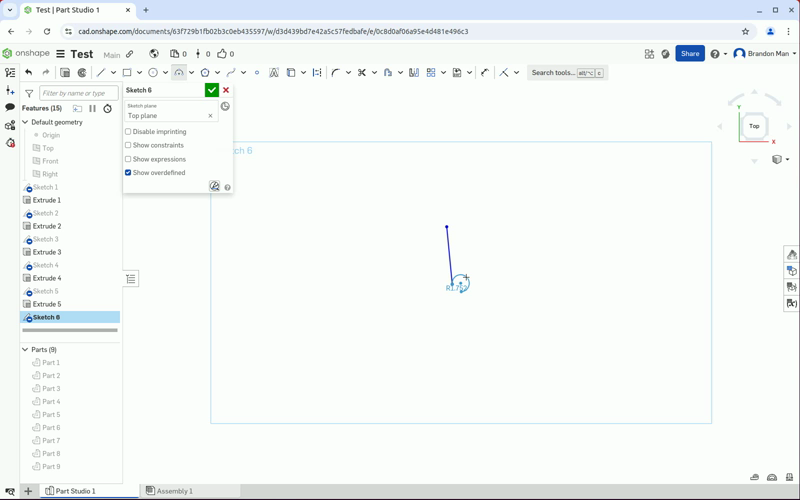
key_up(shift)
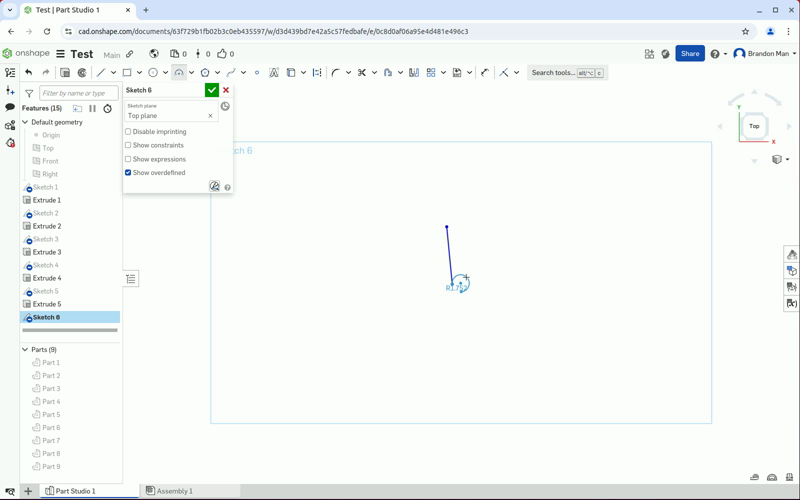
key(esc)
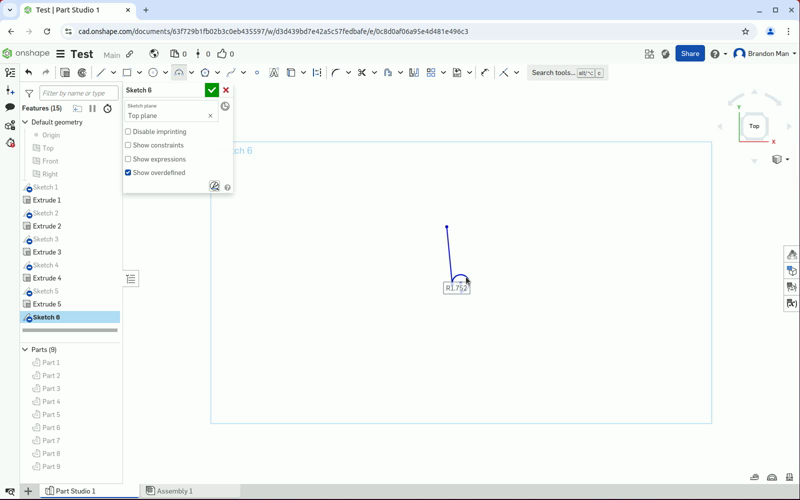
key(l)
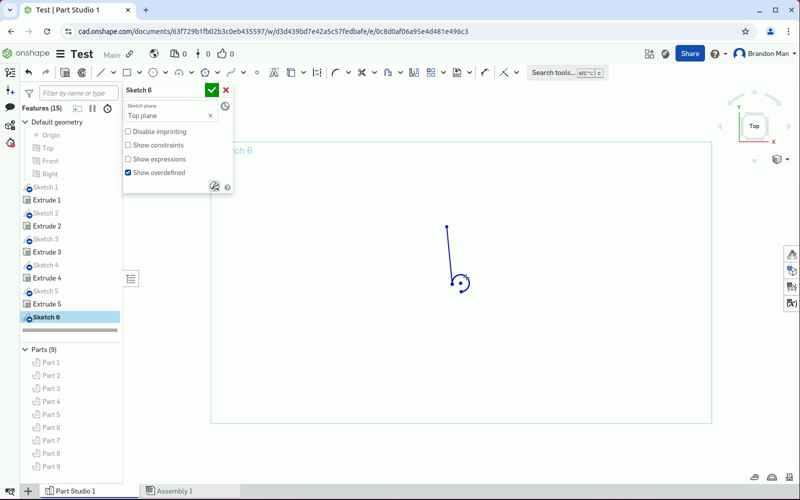
mouse_move(461, 291)
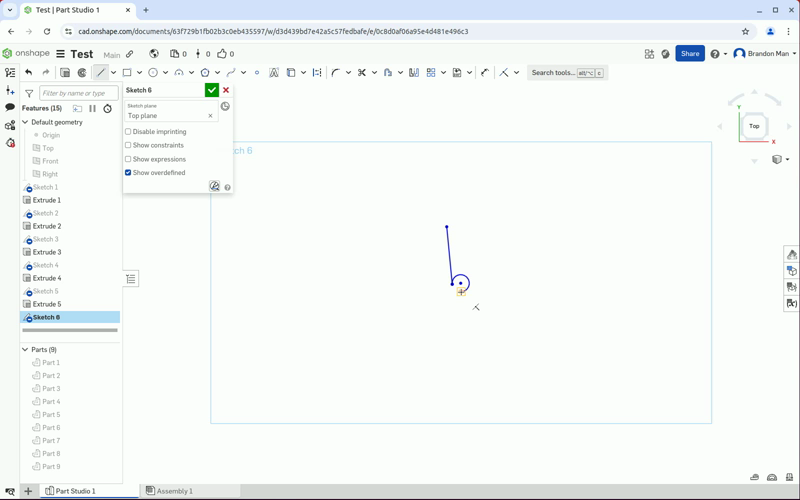
click(461, 291)
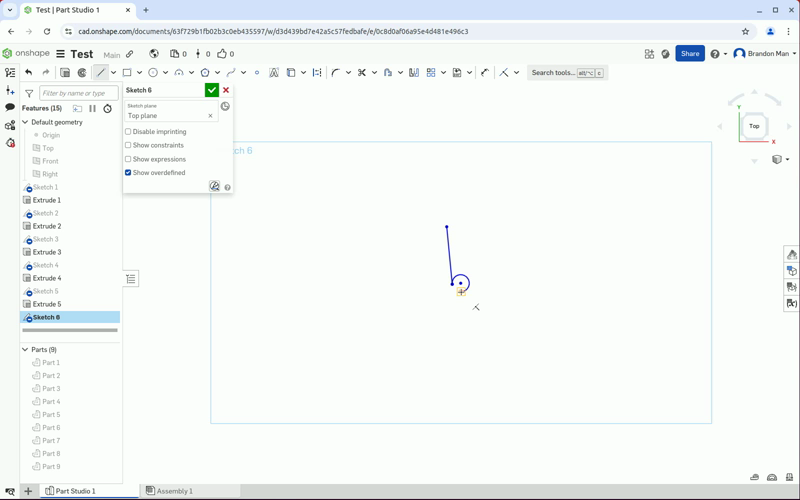
key_down(shift)
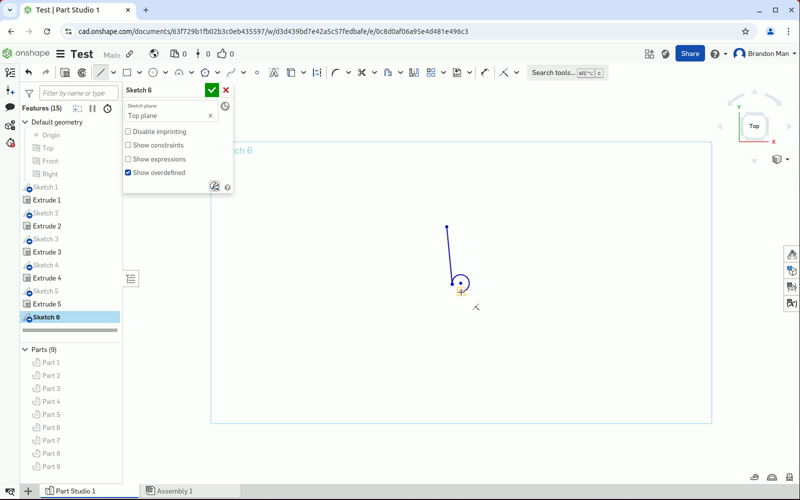
mouse_move(491, 291)
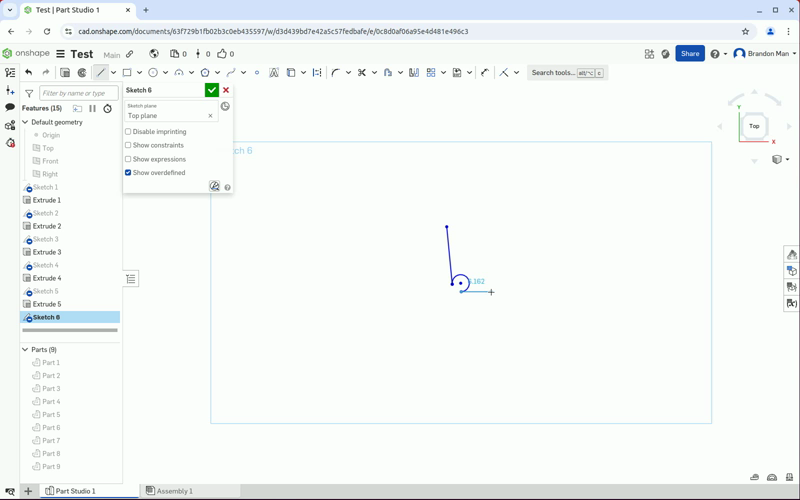
mouse_move(502, 290)
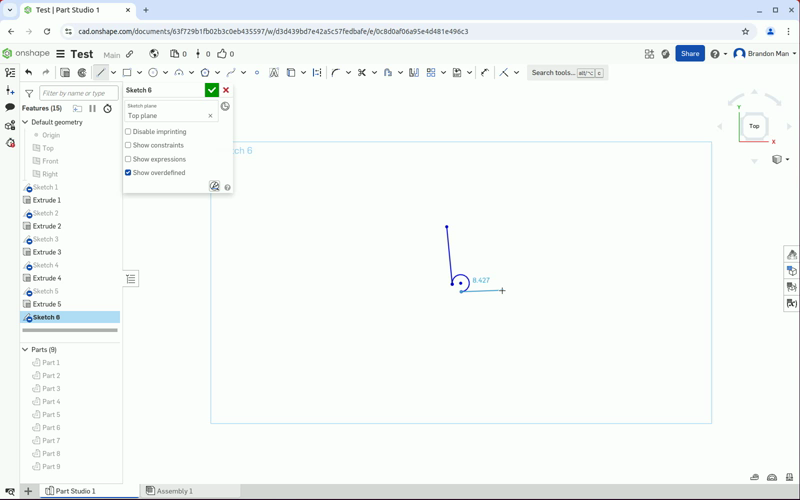
click(502, 290)
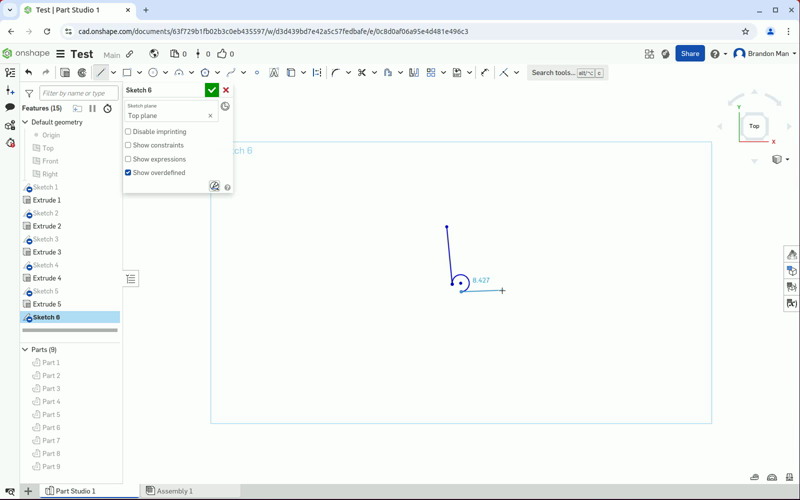
key_up(shift)
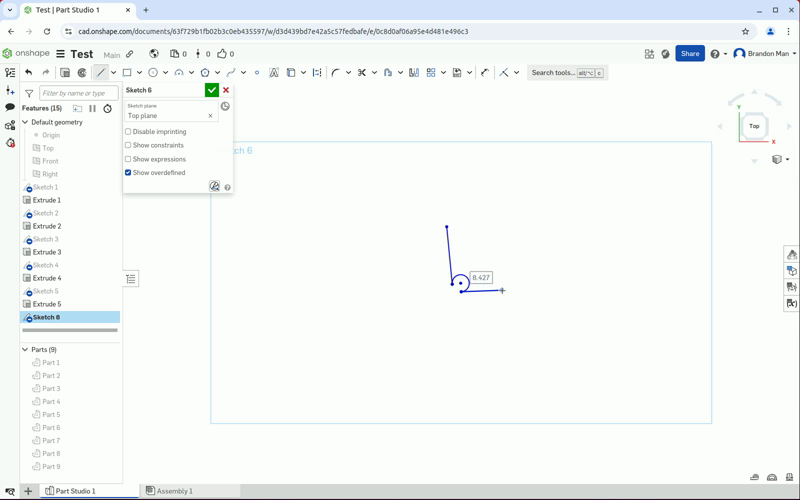
key(esc)
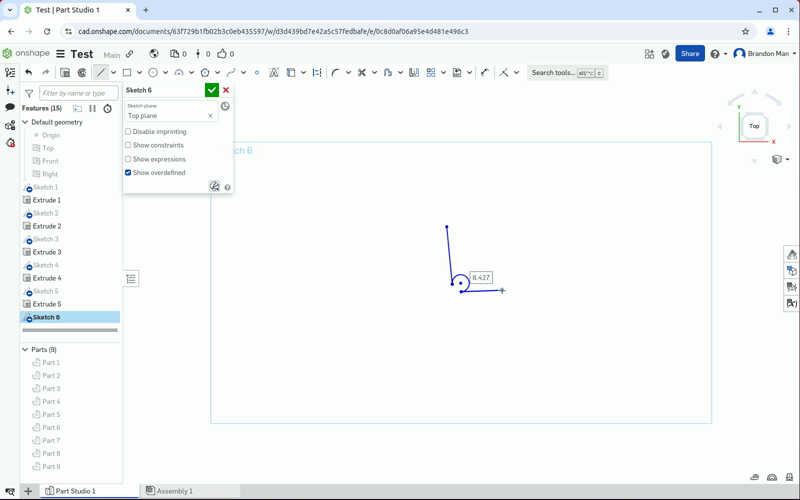
key(a)
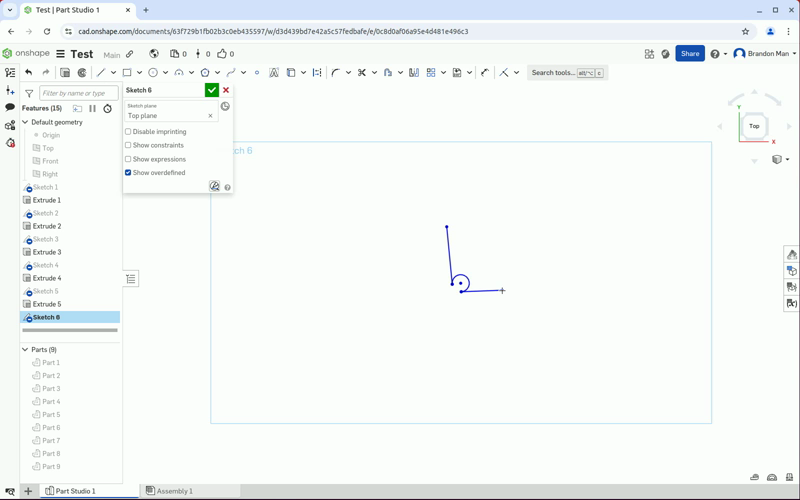
mouse_move(502, 290)
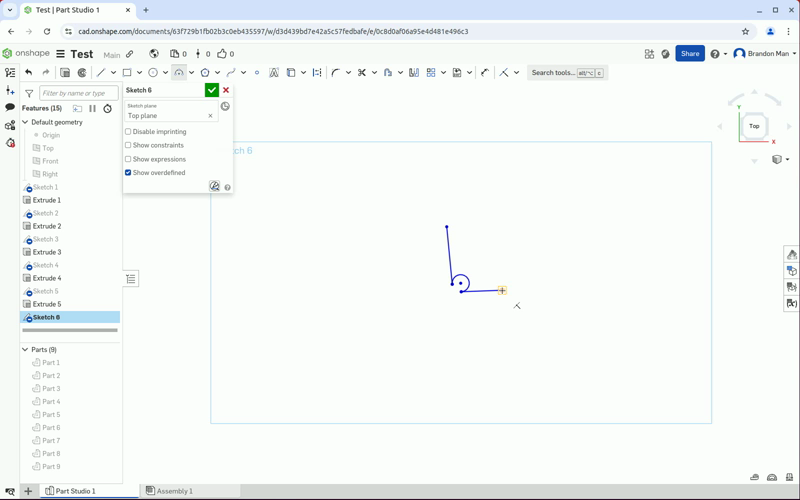
click(502, 290)
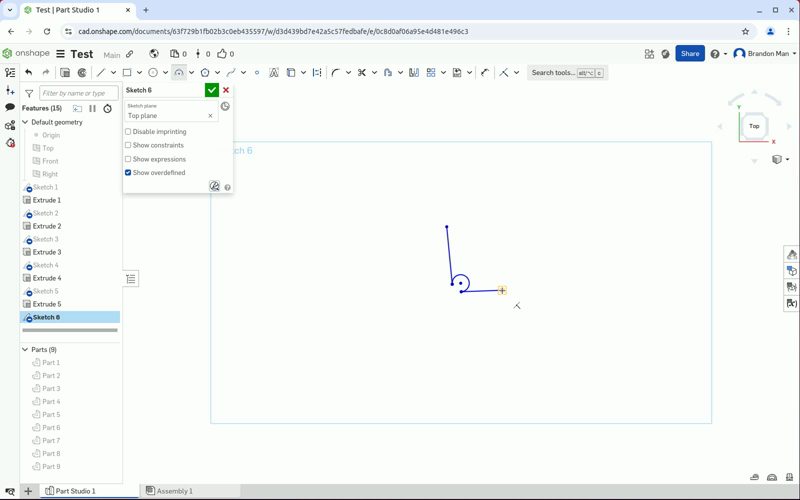
key_down(shift)
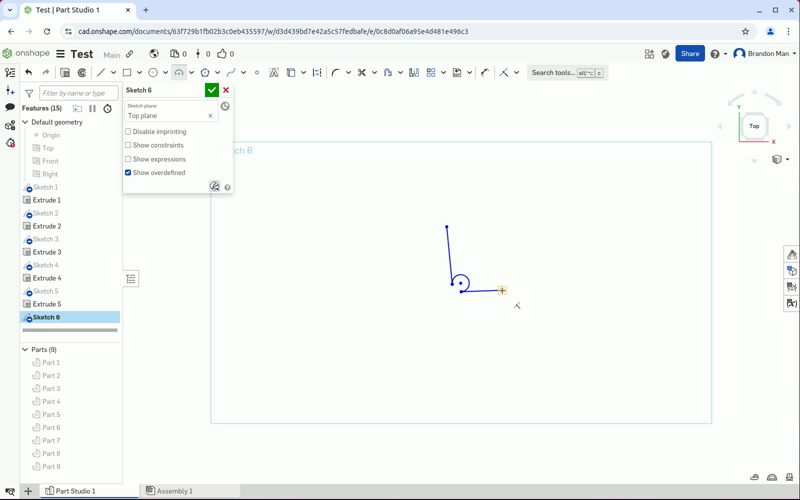
mouse_move(502, 276)
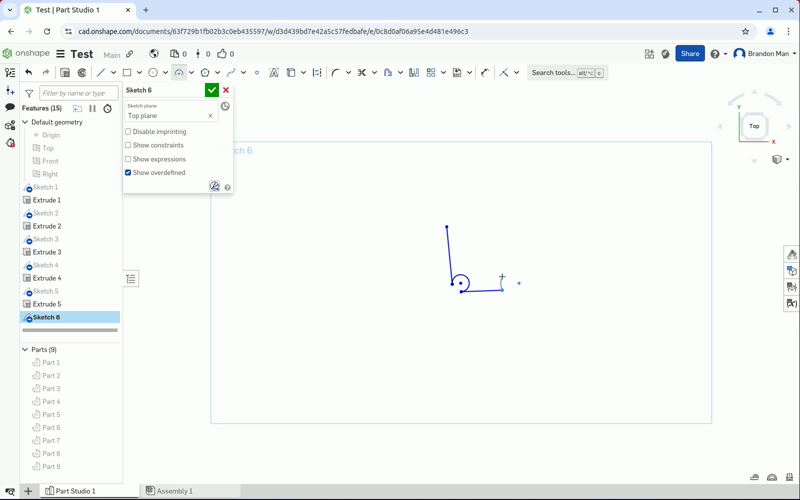
click(502, 276)
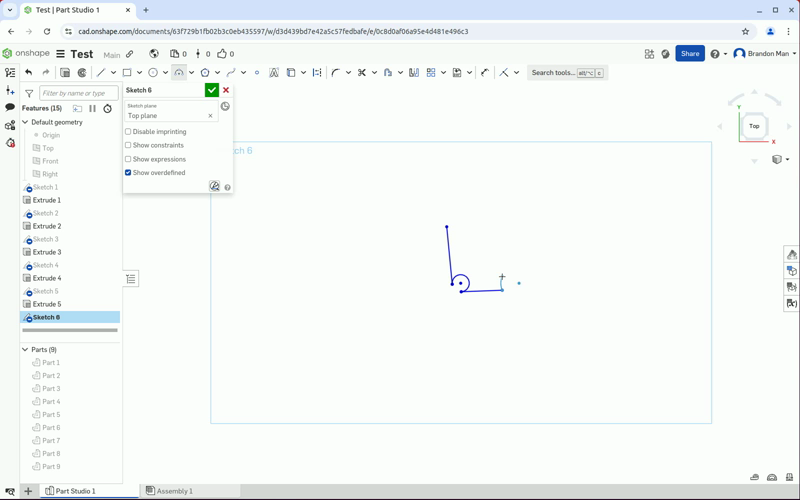
mouse_move(494, 282)
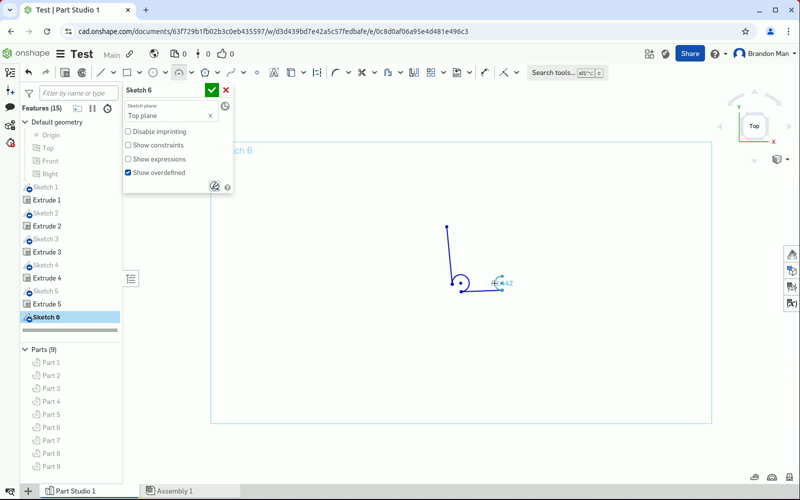
click(494, 282)
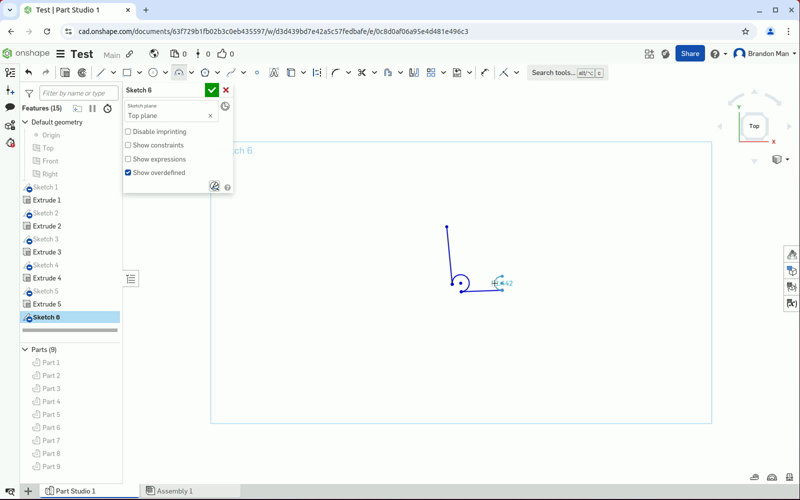
key_up(shift)
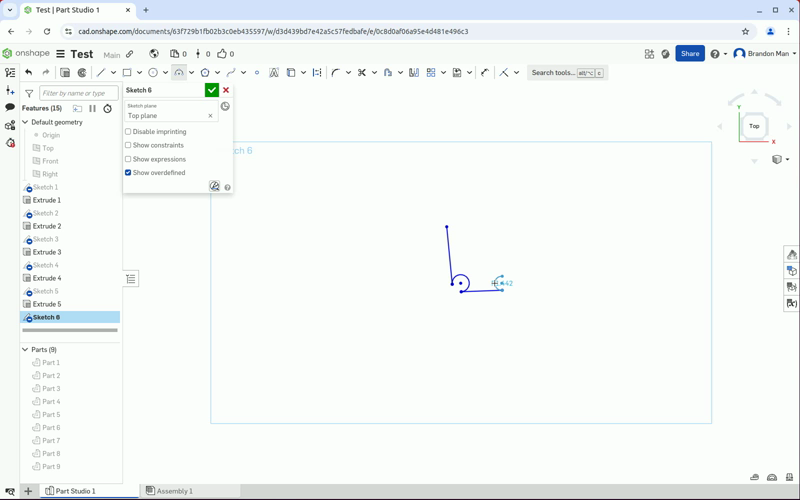
key(esc)
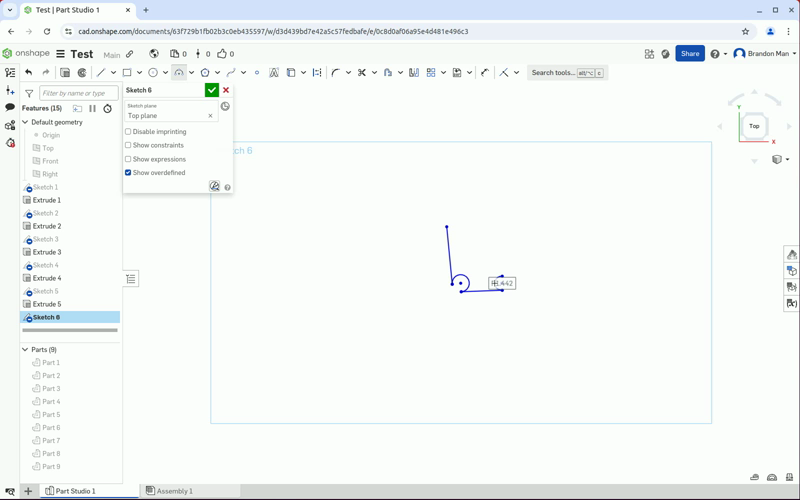
key(l)
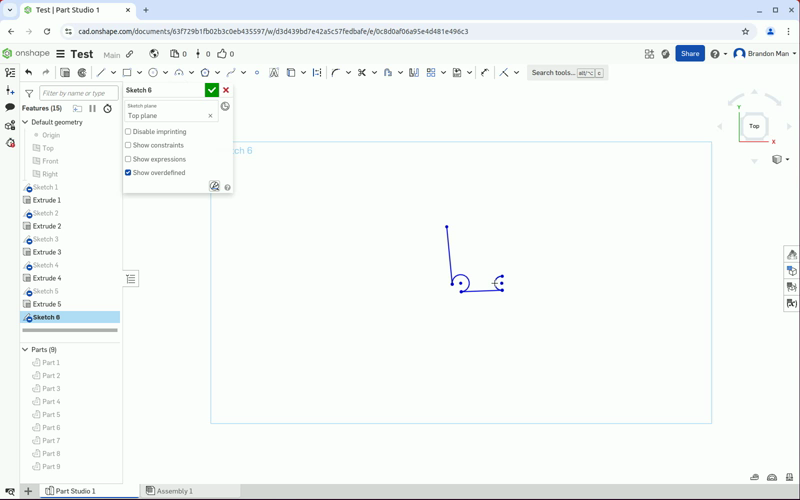
mouse_move(502, 276)
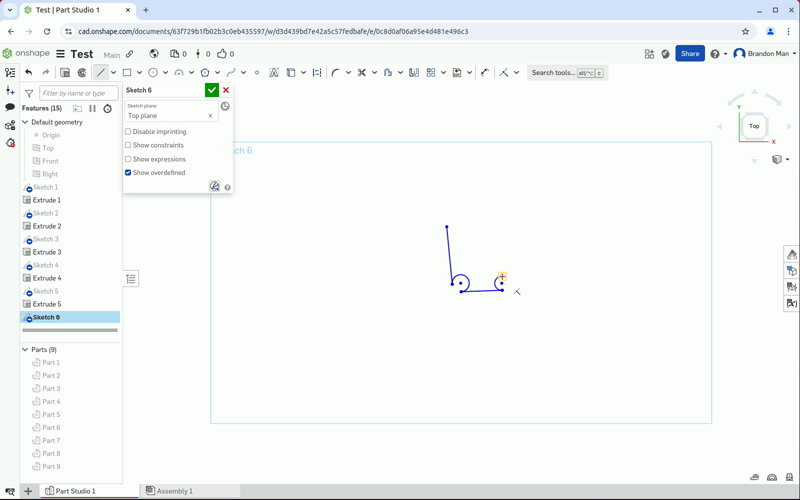
click(502, 276)
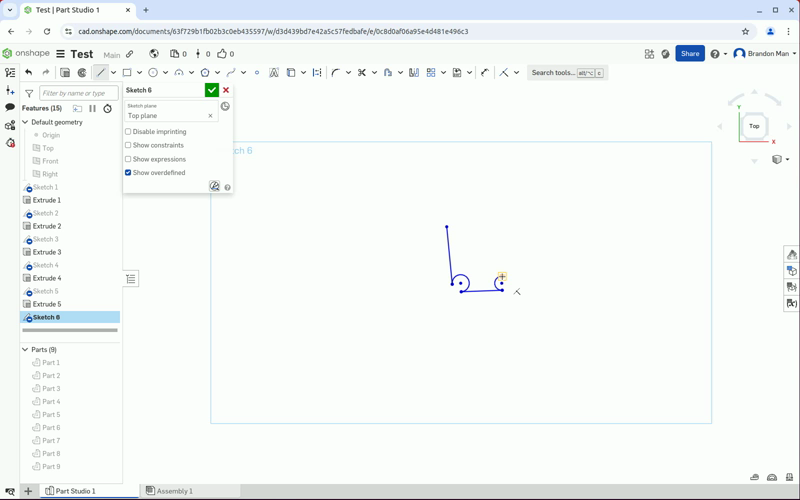
key_down(shift)
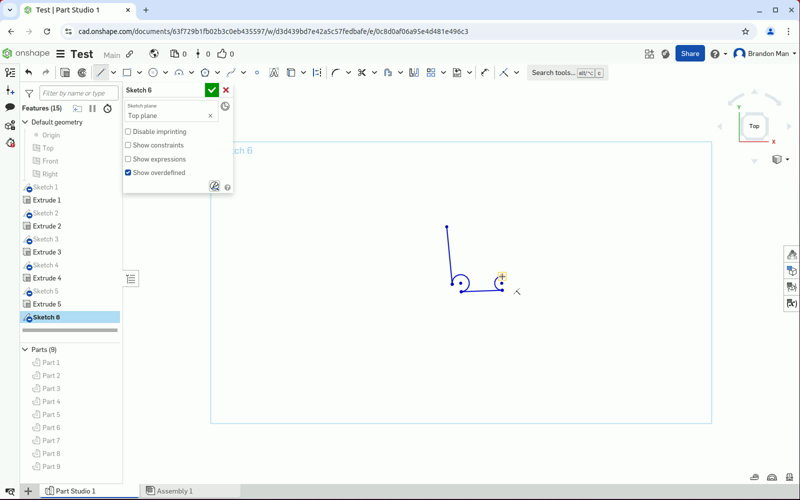
mouse_move(532, 276)
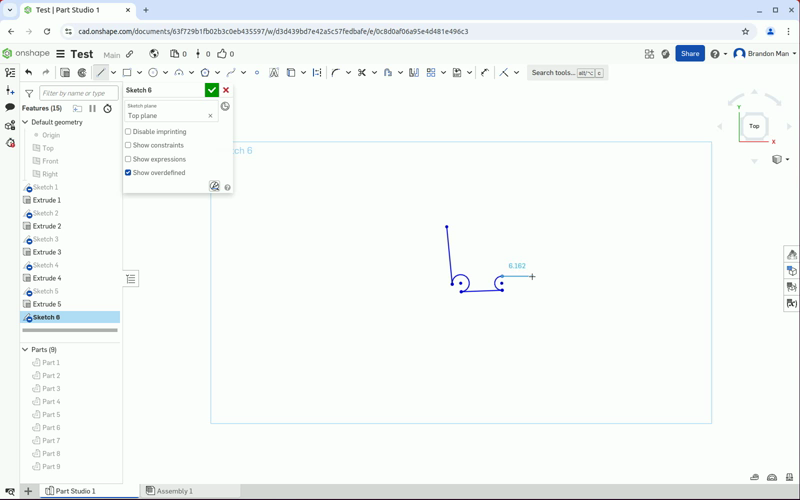
mouse_move(478, 275)
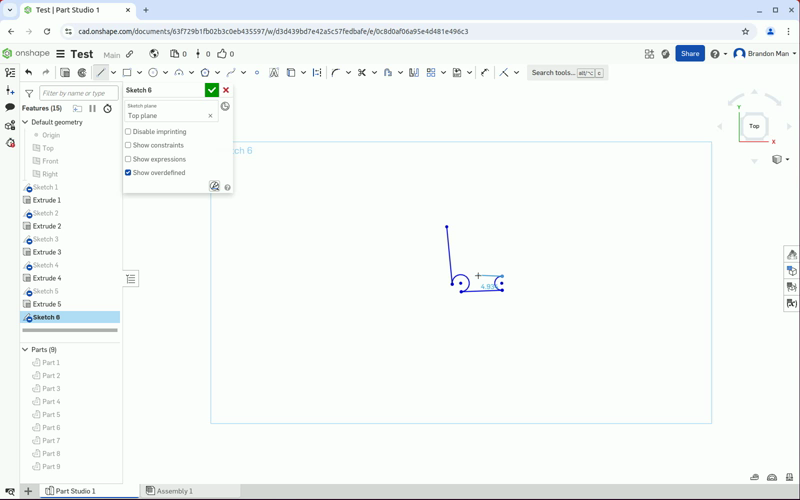
click(478, 275)
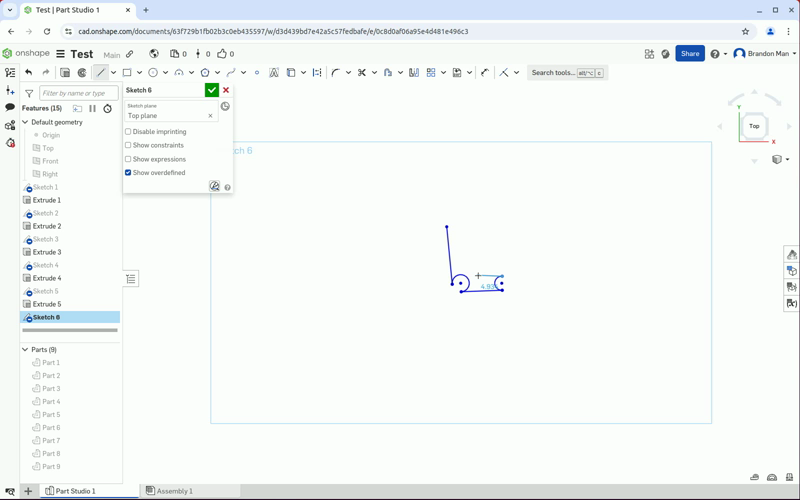
key_up(shift)
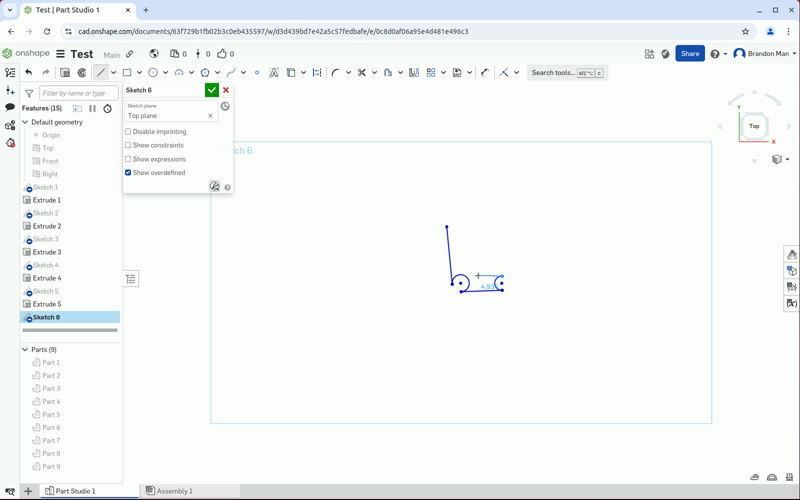
key(esc)
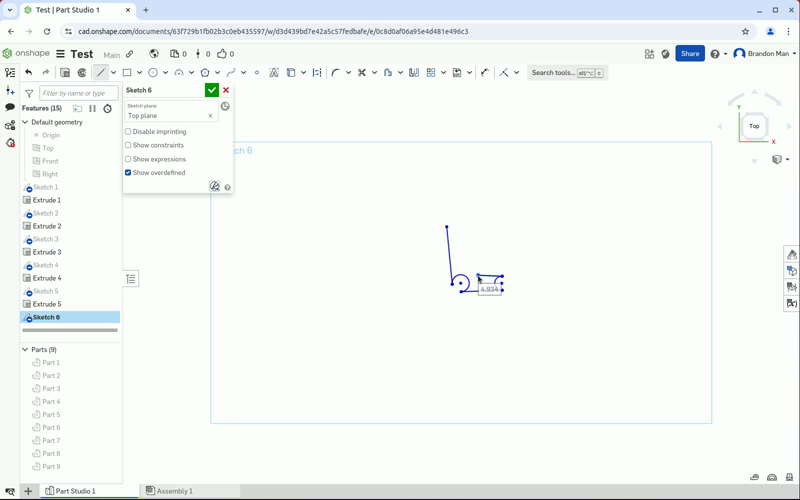
key(a)
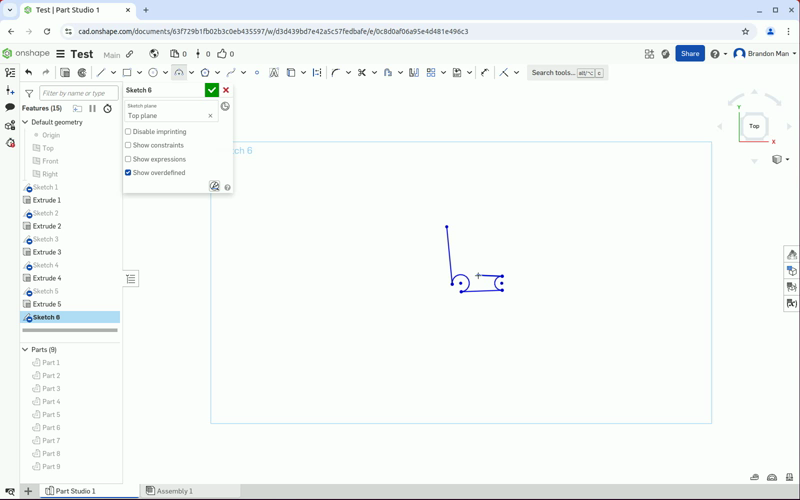
mouse_move(478, 275)
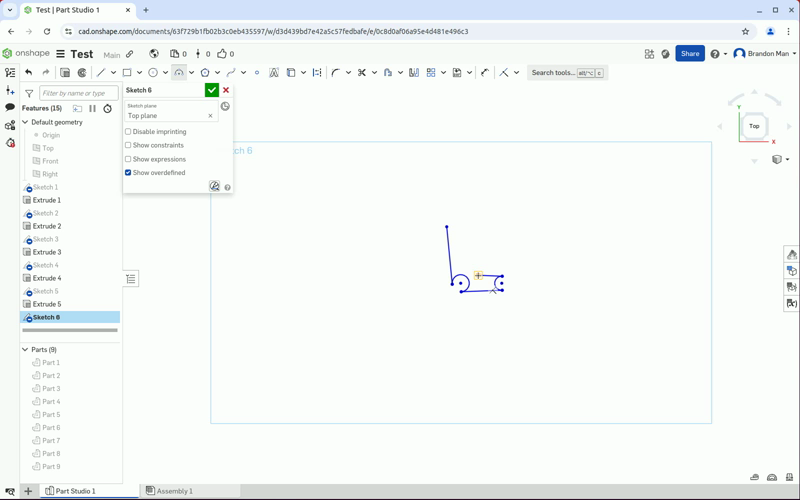
click(478, 275)
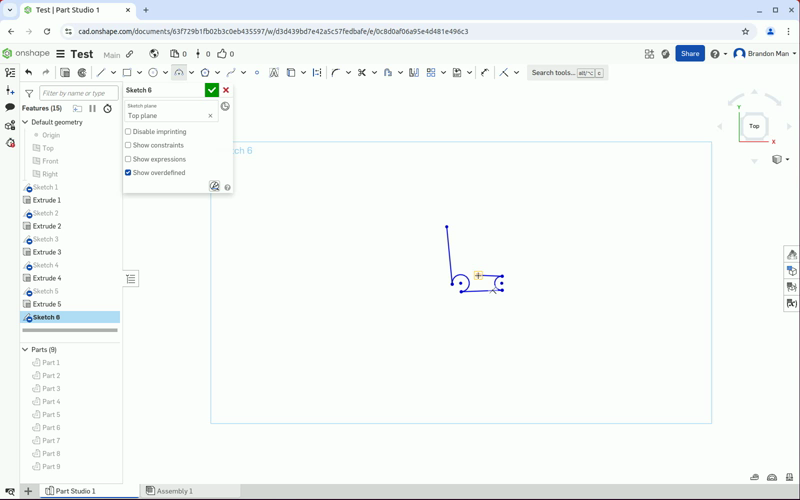
key_down(shift)
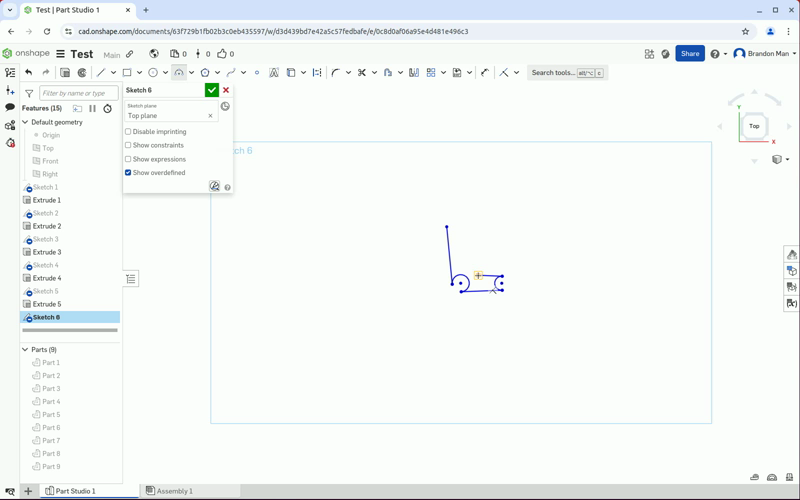
mouse_move(471, 267)
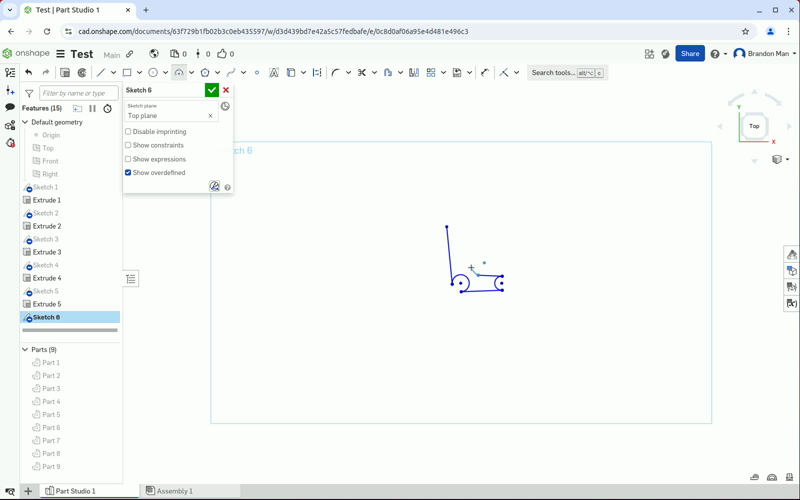
click(471, 267)
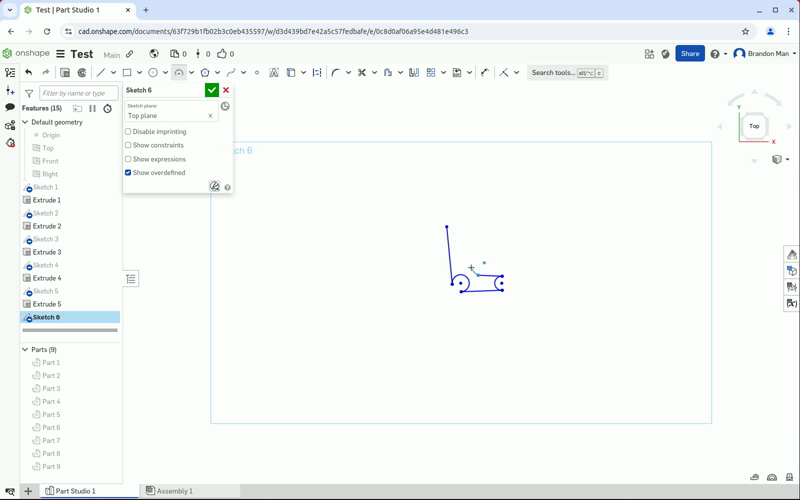
mouse_move(472, 272)
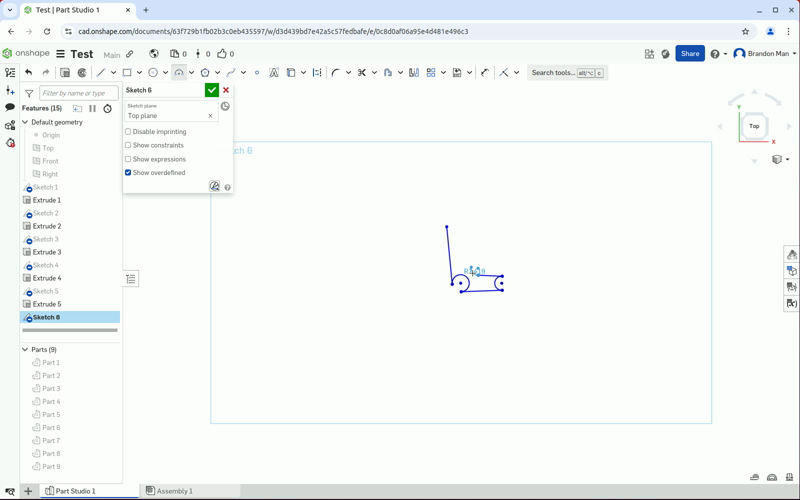
click(472, 272)
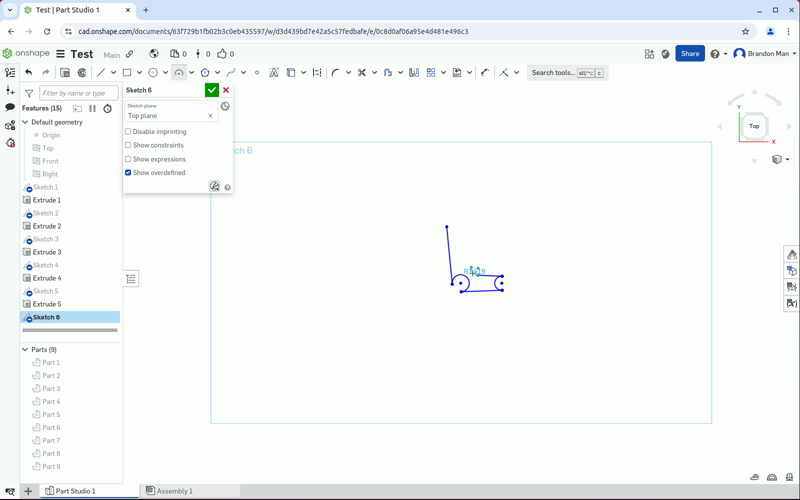
key_up(shift)
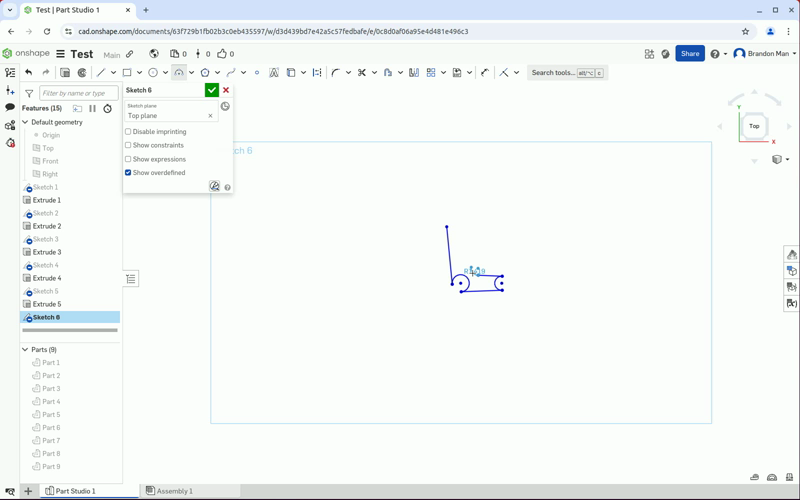
key(esc)
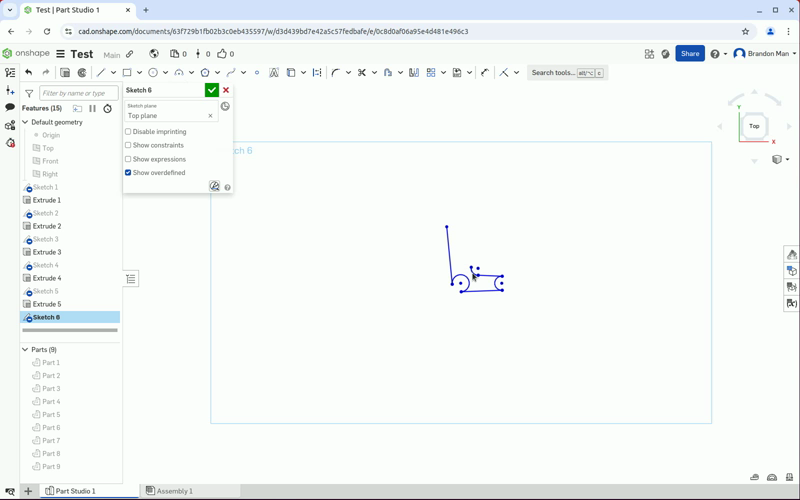
key(l)
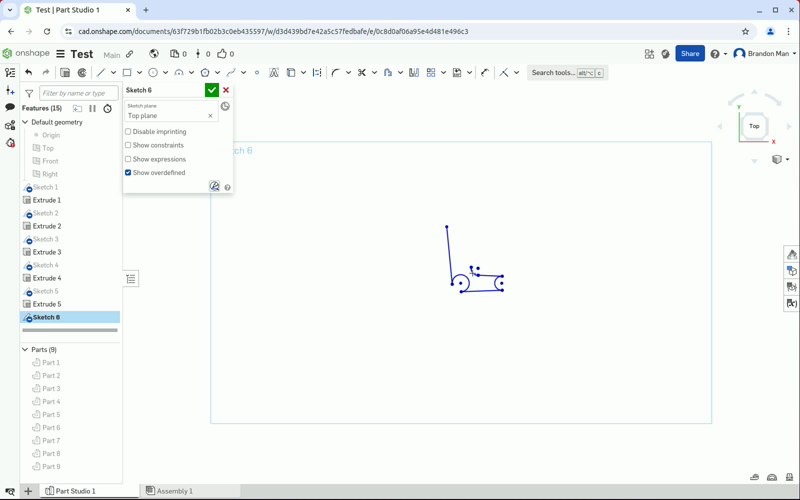
mouse_move(471, 267)
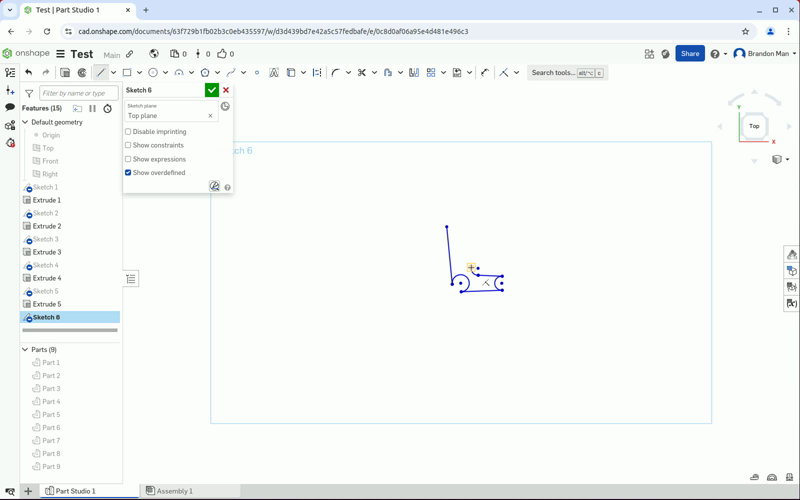
click(471, 267)
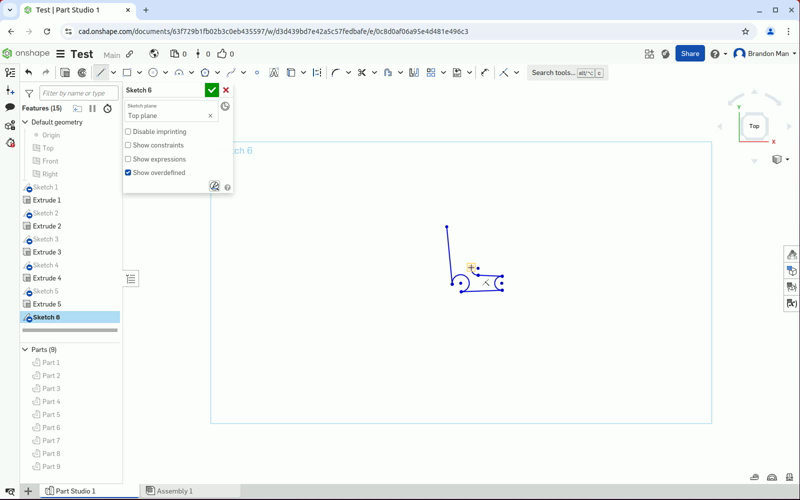
key_down(shift)
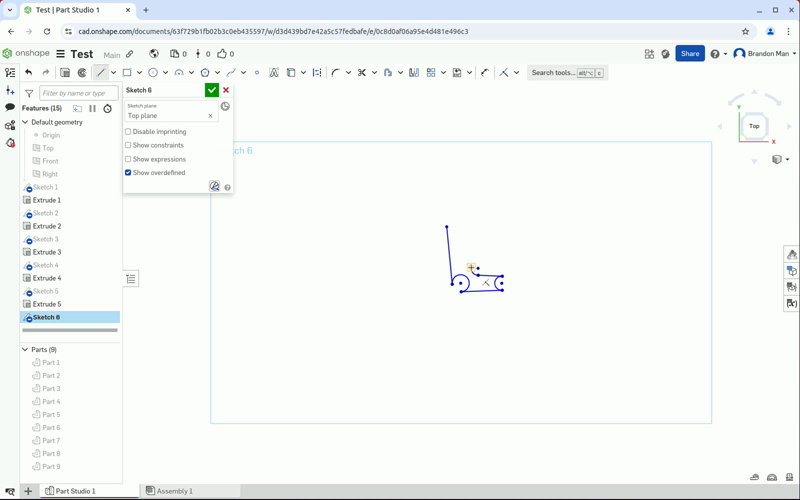
mouse_move(501, 267)
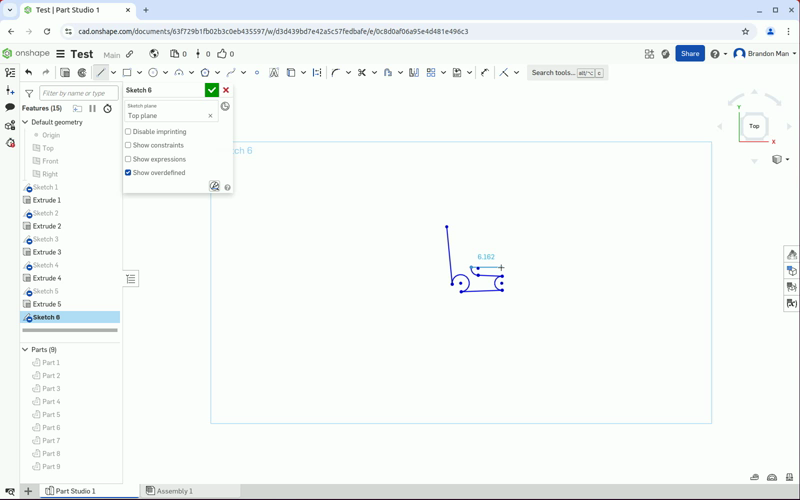
mouse_move(475, 226)
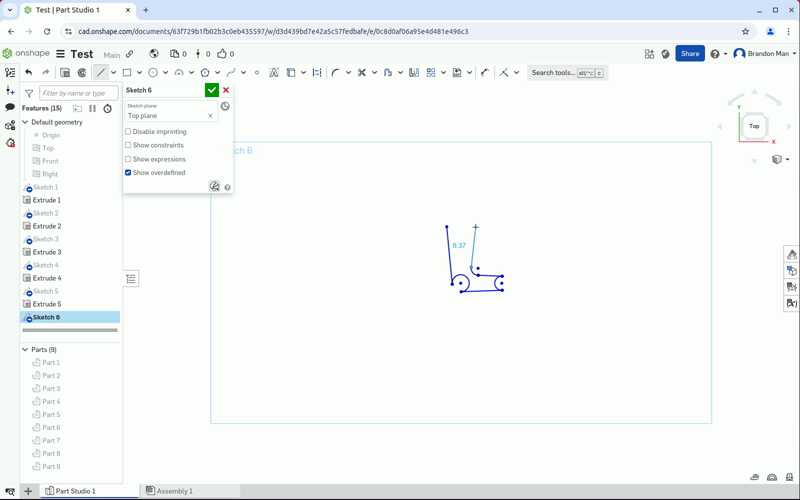
click(475, 226)
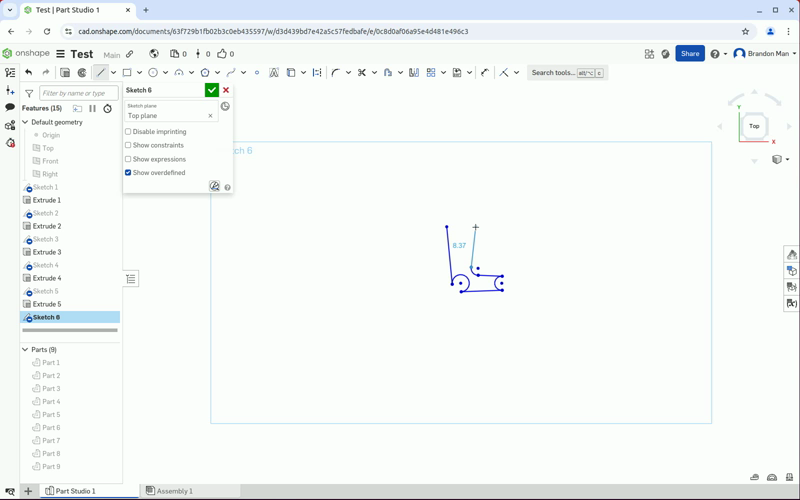
key_up(shift)
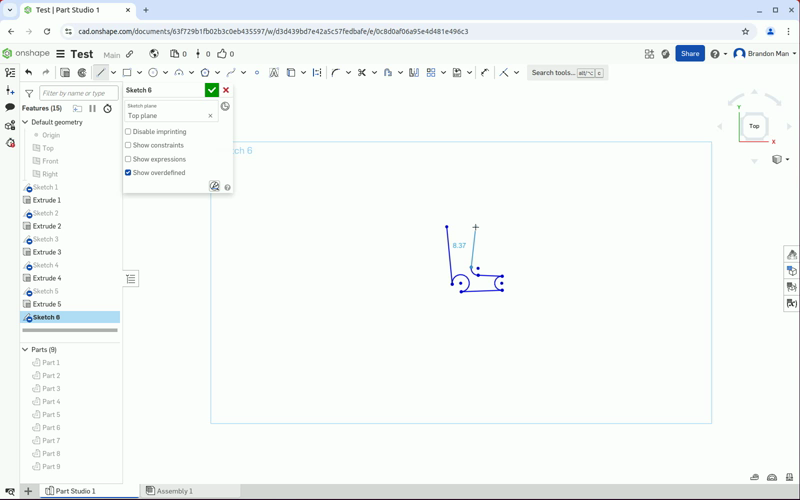
key(esc)
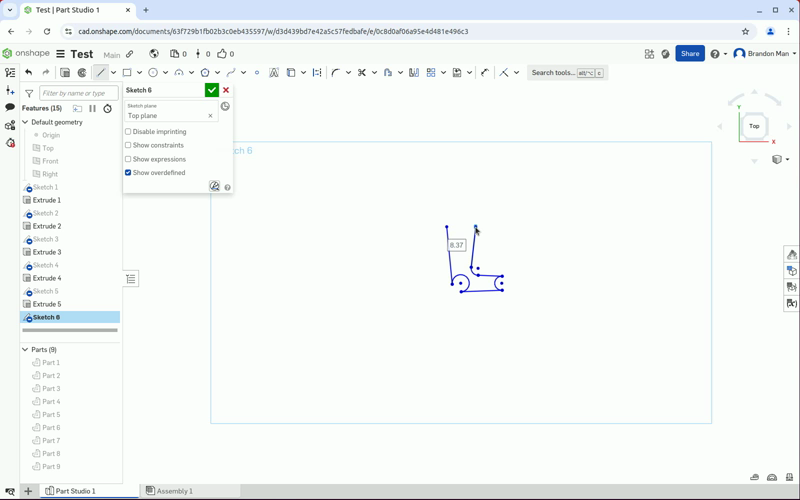
key(a)
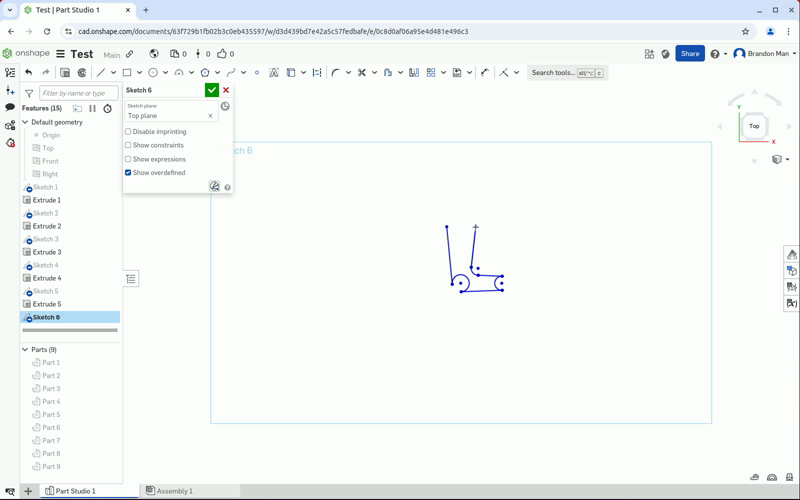
mouse_move(475, 226)
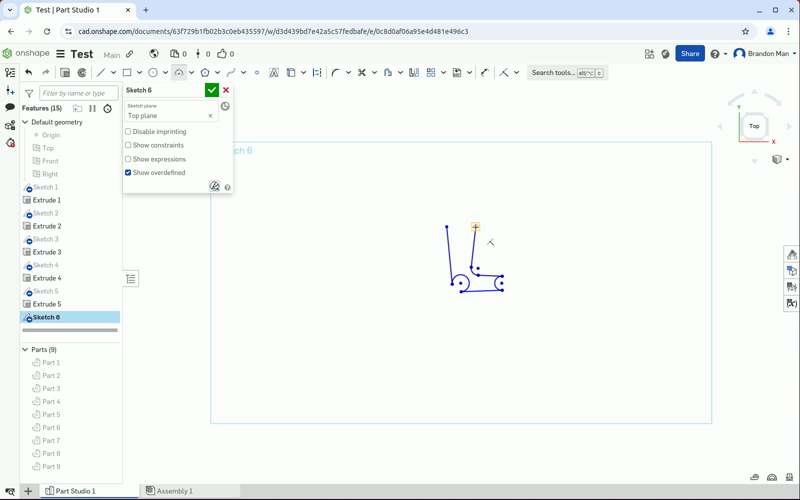
click(475, 226)
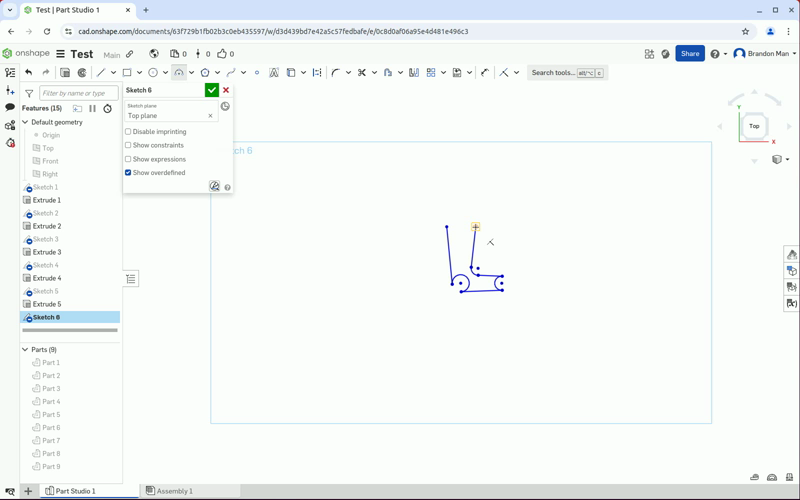
mouse_move(446, 226)
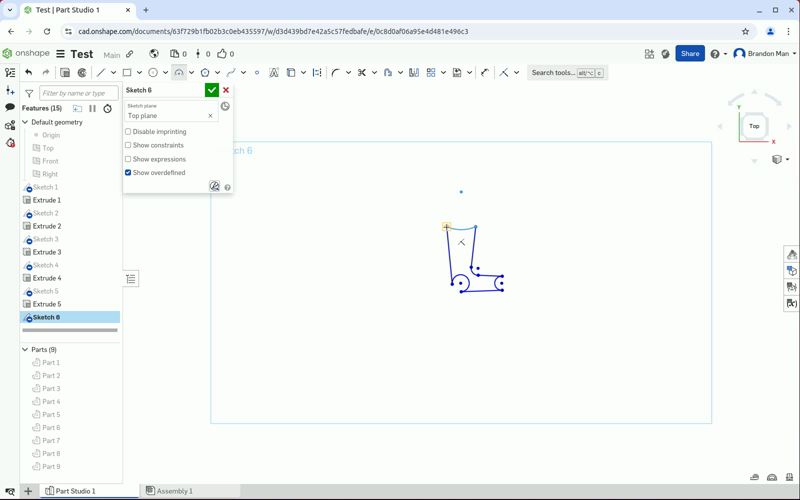
click(446, 226)
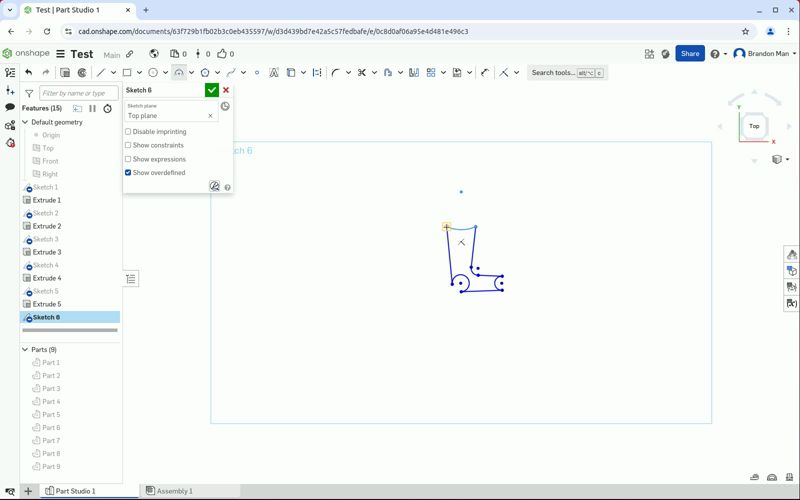
key_down(shift)
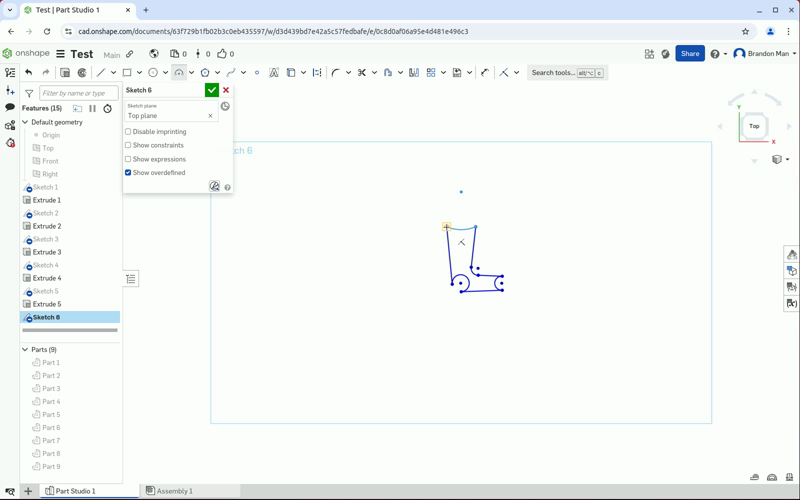
mouse_move(461, 239)
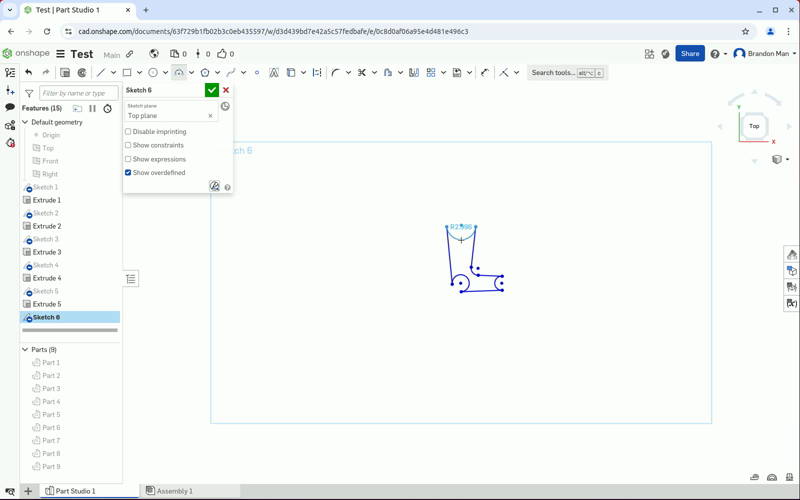
click(461, 239)
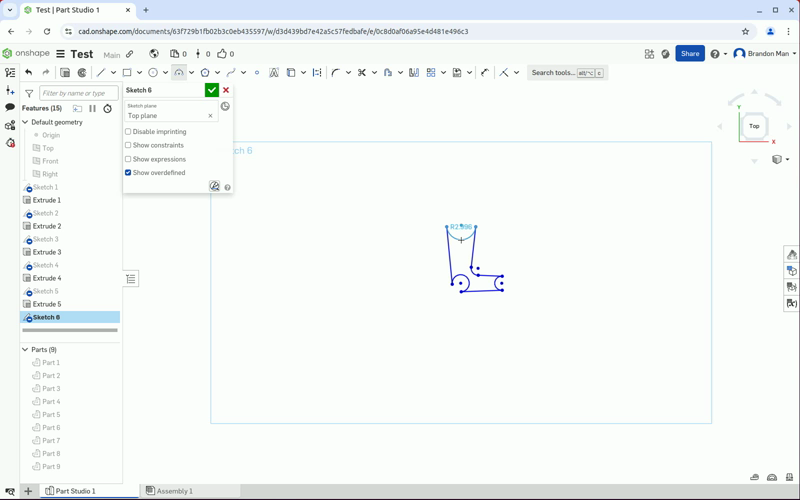
key_up(shift)
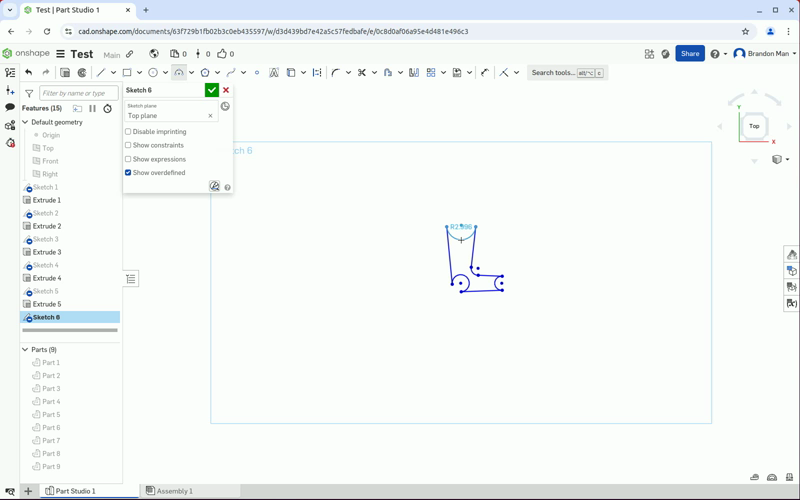
key(esc)
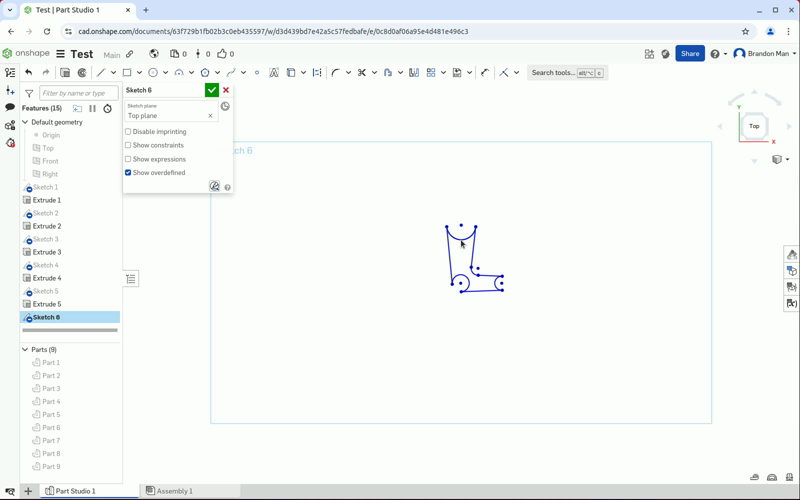
mouse_move(459, 242)
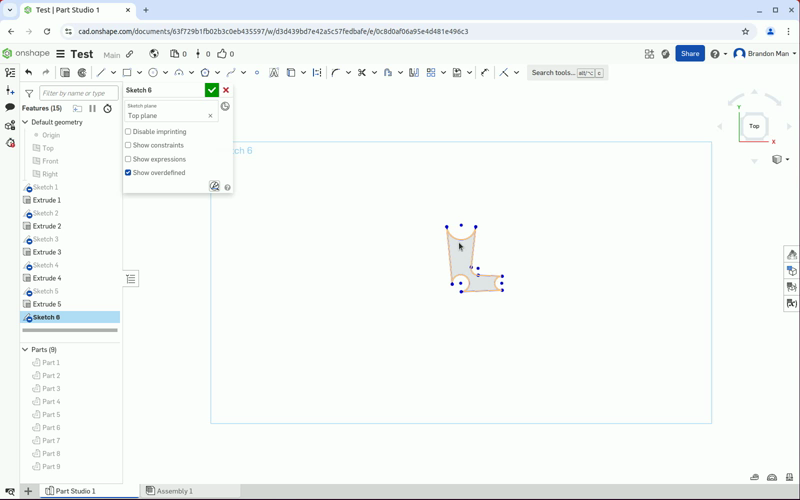
scroll(6)
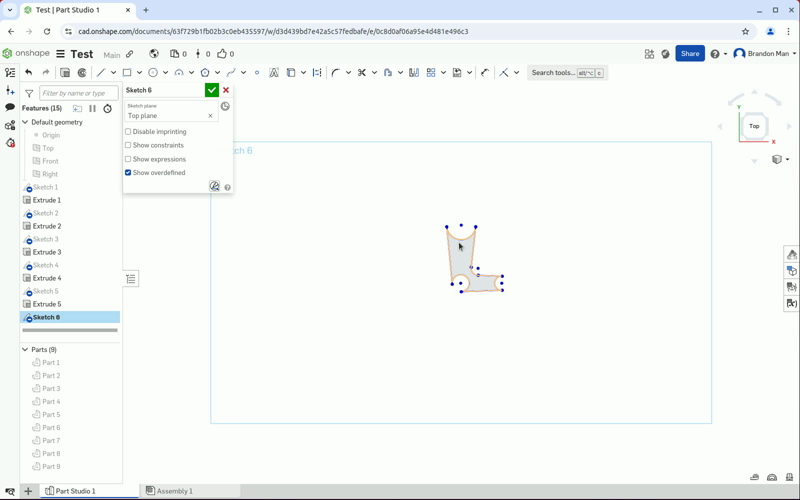
scroll(6)
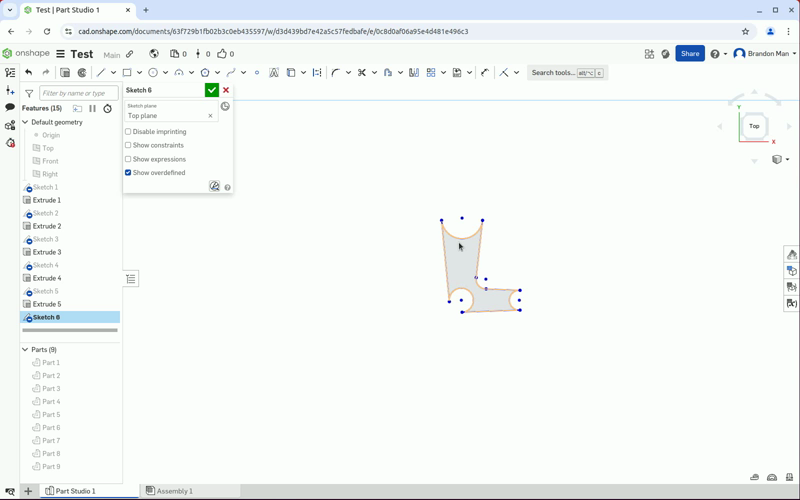
scroll(6)
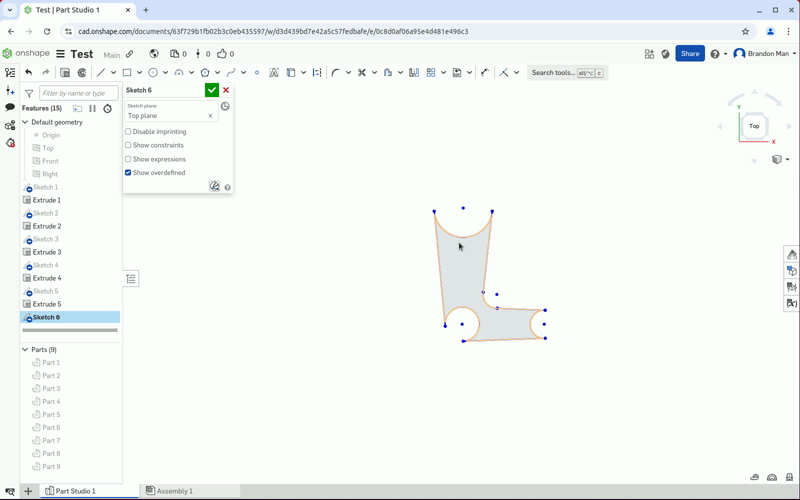
scroll(6)
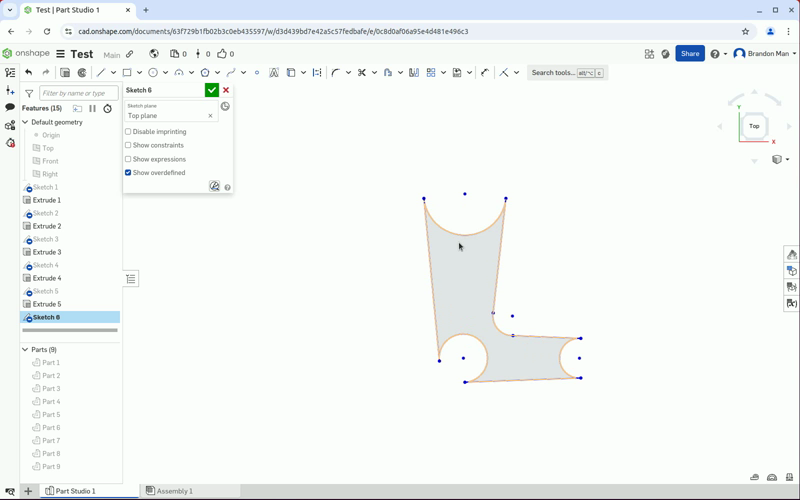
scroll(6)
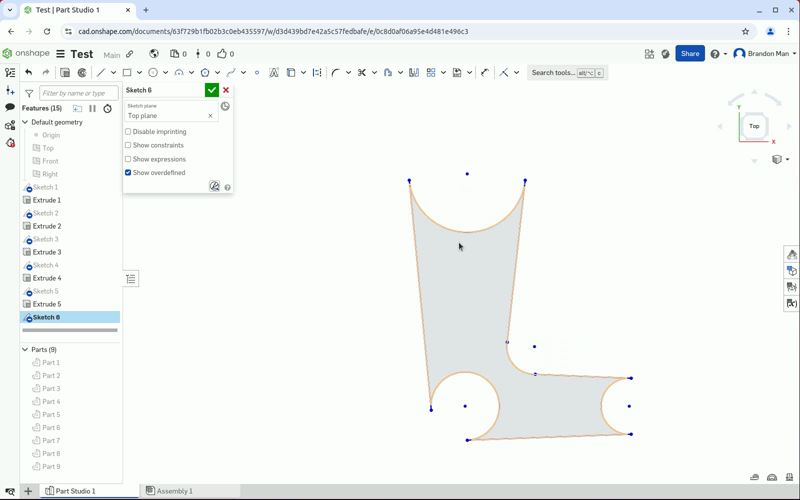
scroll(6)
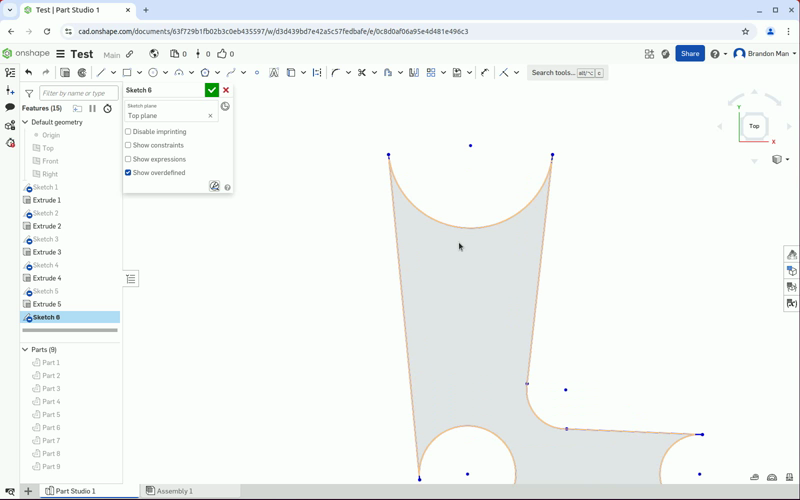
scroll(6)
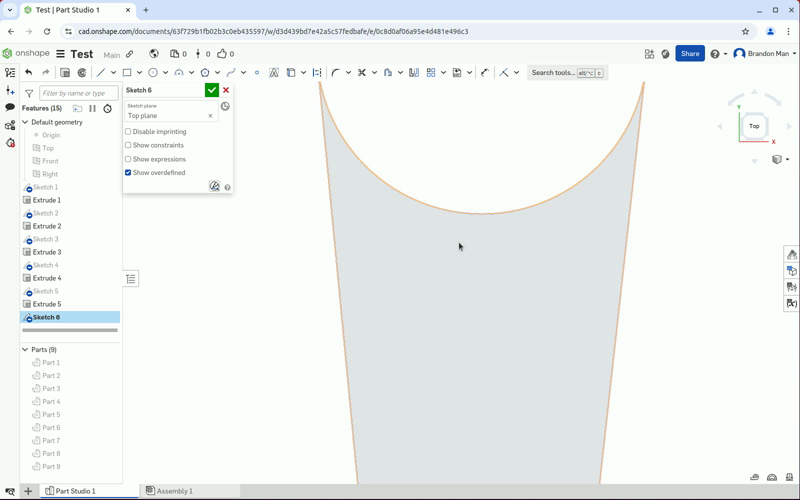
click(459, 242)
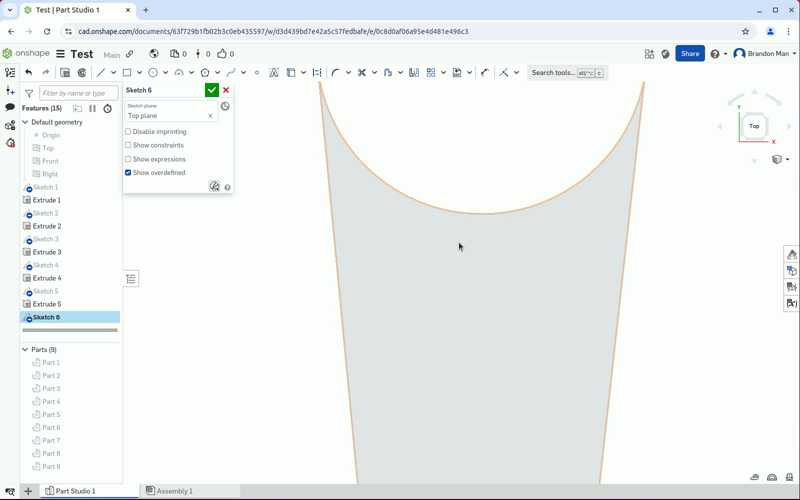
scroll(-6)
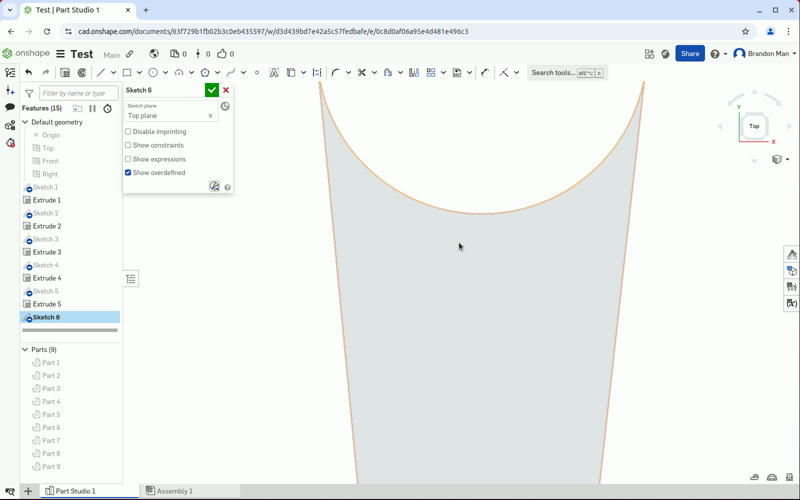
scroll(-6)
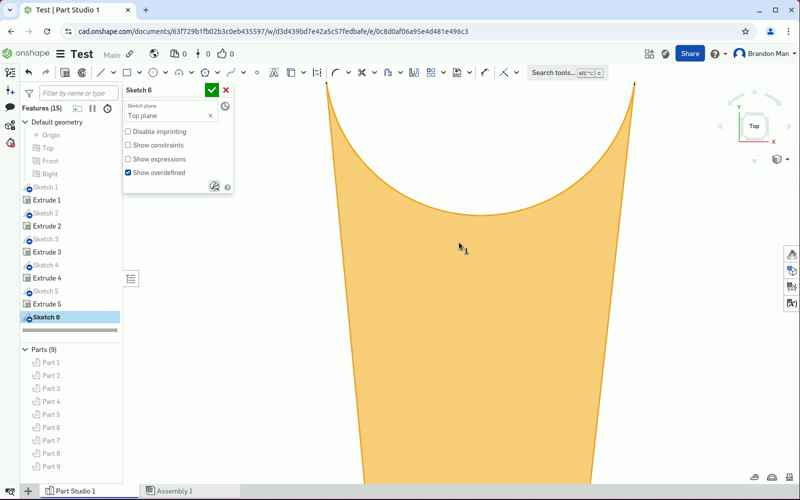
scroll(-6)
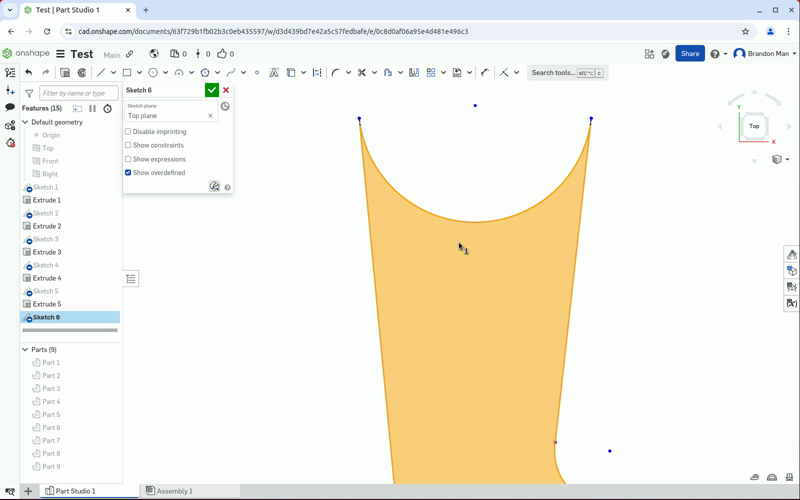
scroll(-6)
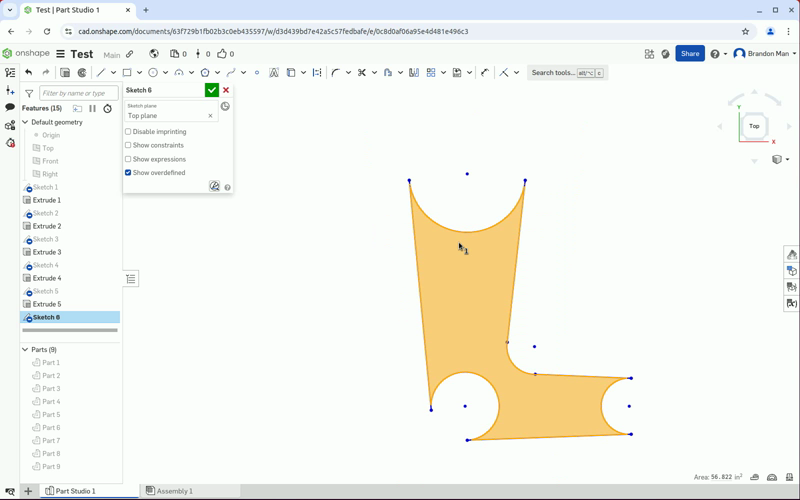
scroll(-6)
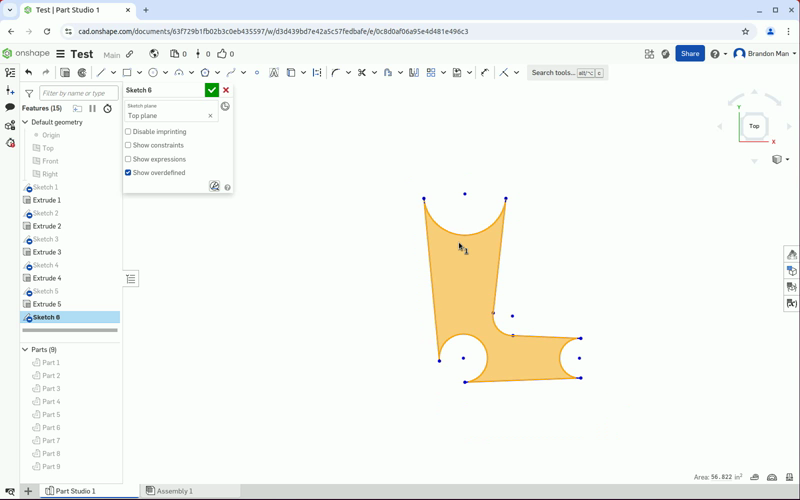
scroll(-6)
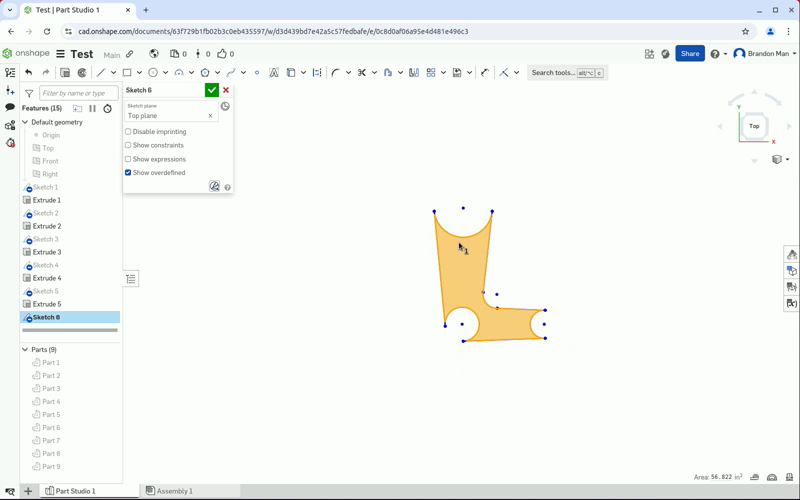
scroll(-6)
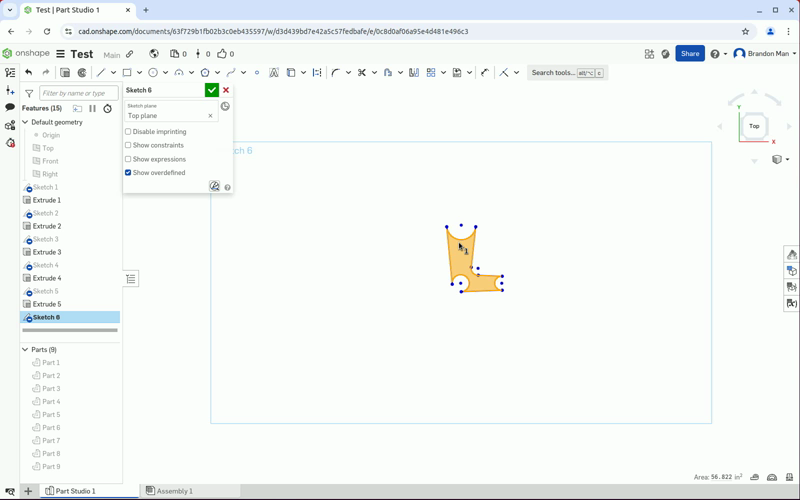
mouse_move(73, 352)
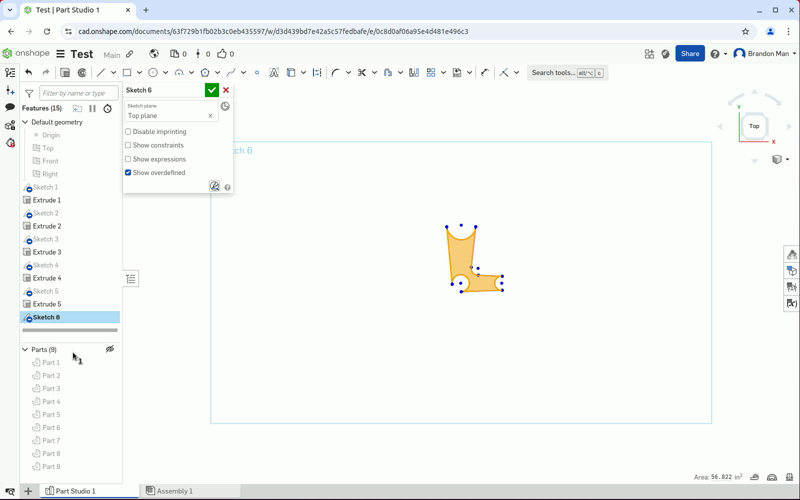
key(shift+y)
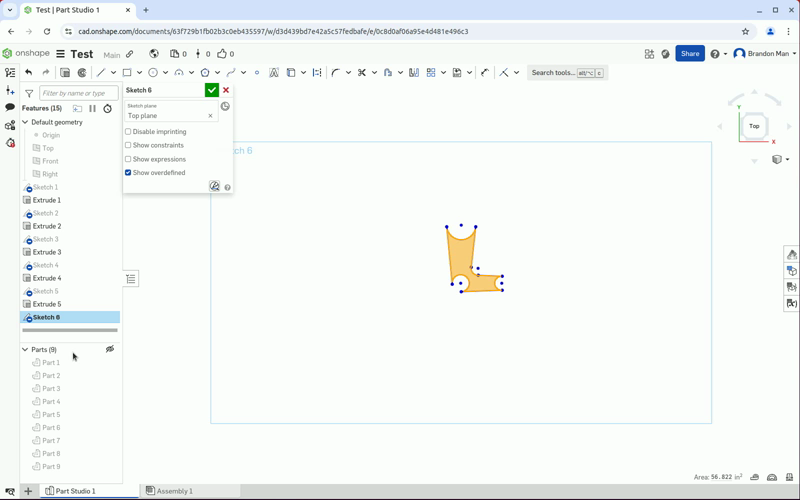
key(shift+e)
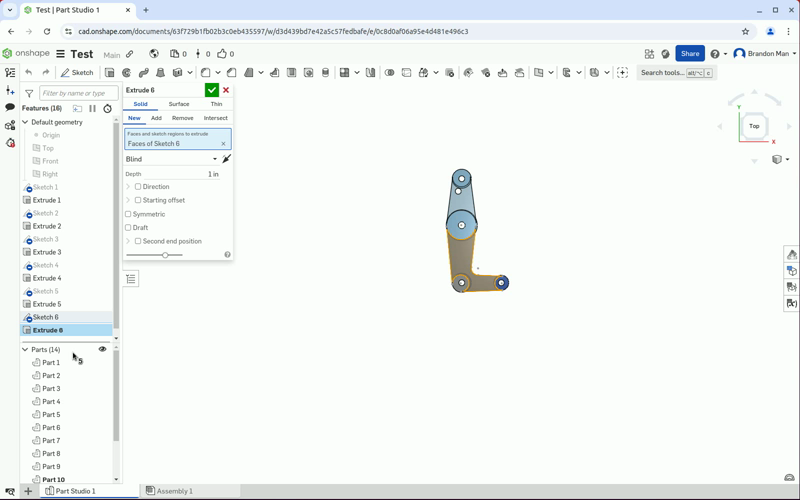
mouse_move(143, 106)
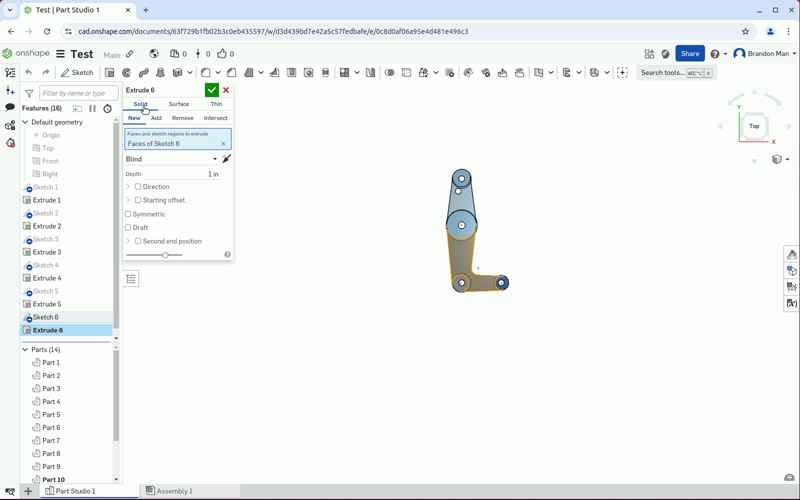
click(143, 106)
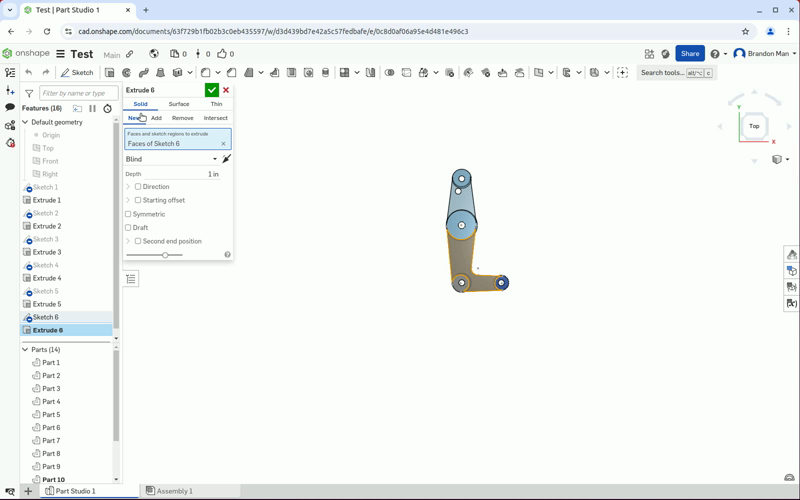
mouse_move(137, 120)
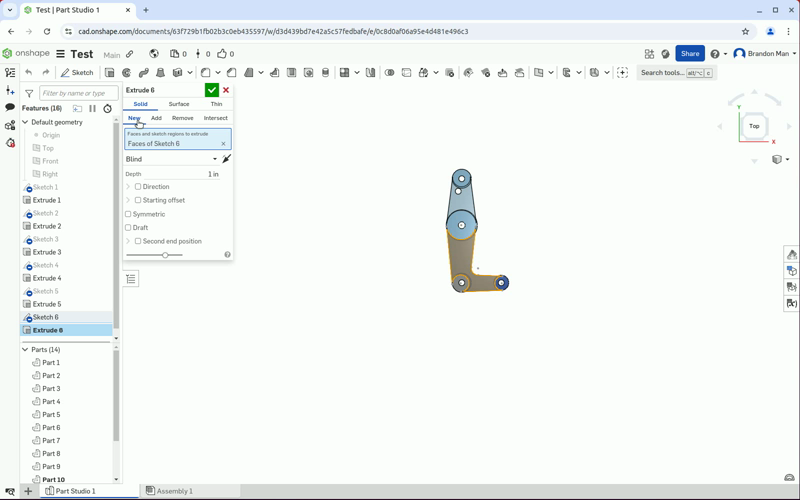
click(137, 120)
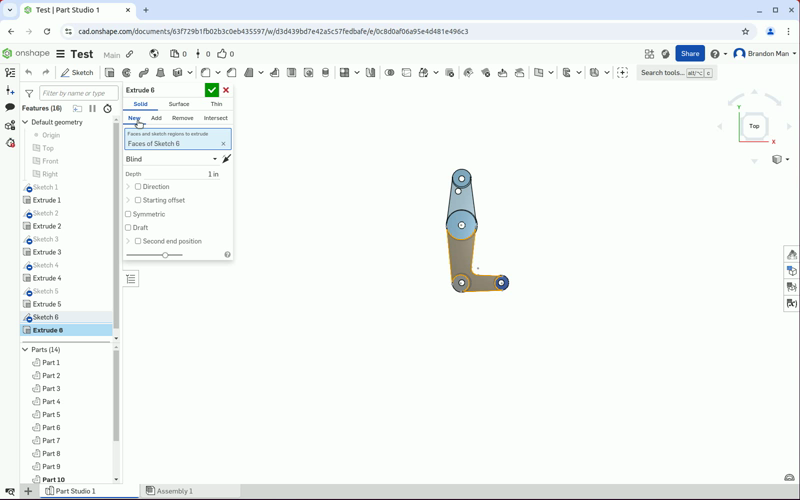
key(tab, 4)
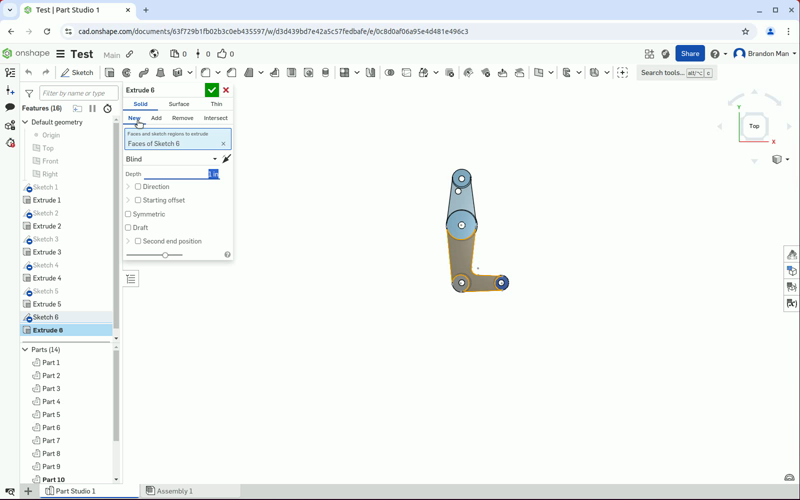
text(0.481)
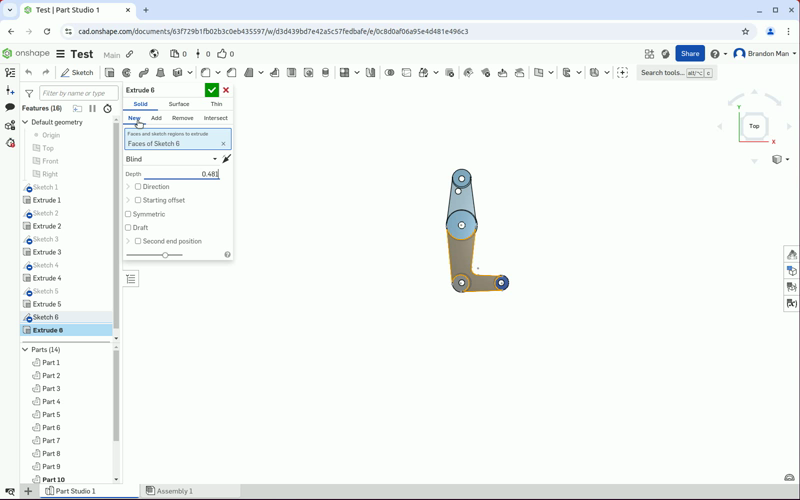
key(enter)
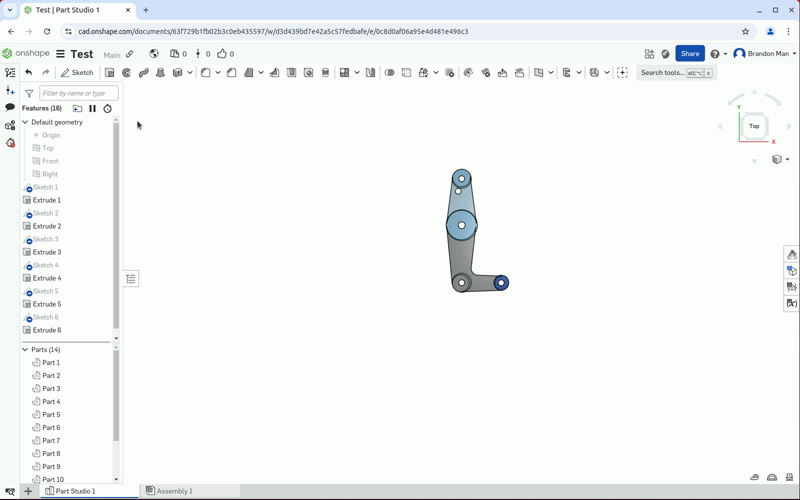
key(shift+h)
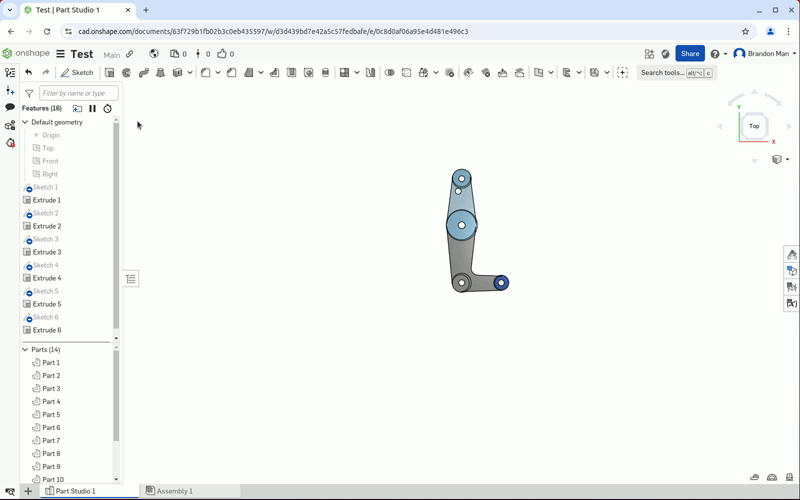
key(shift+h)
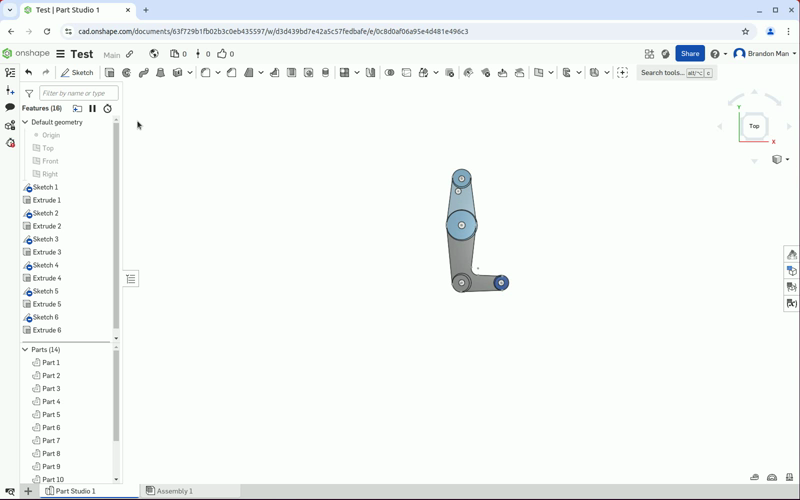
key(shift+7)
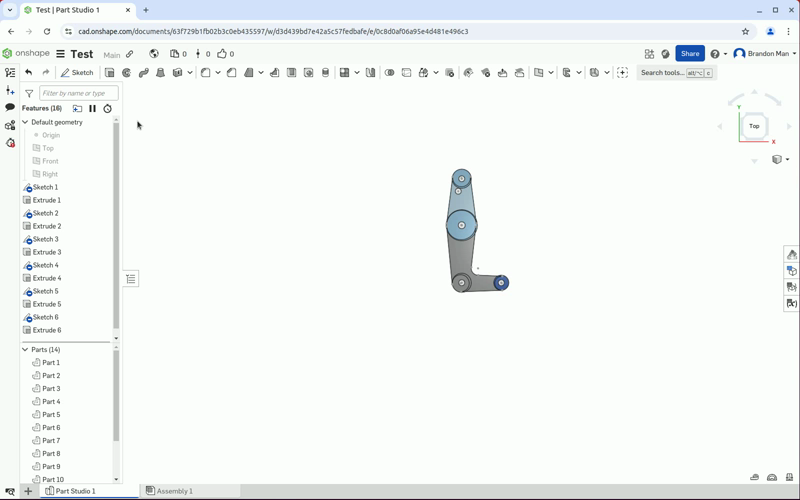
key(up, 3)
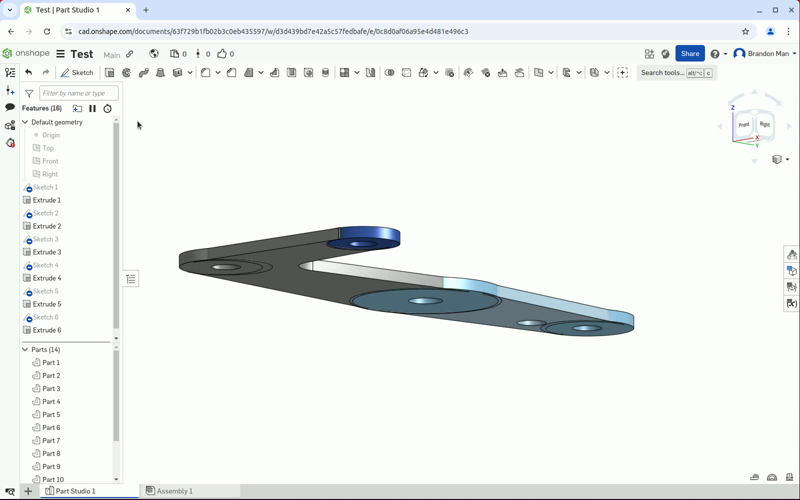
key(left, 3)
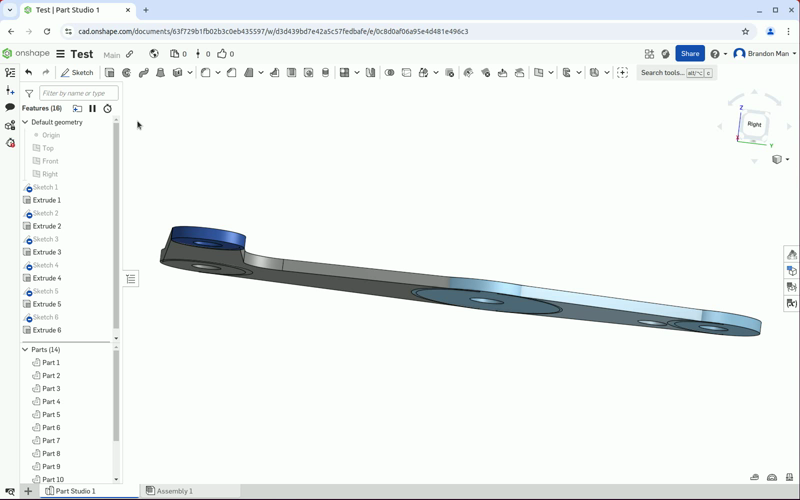
key(right, 3)
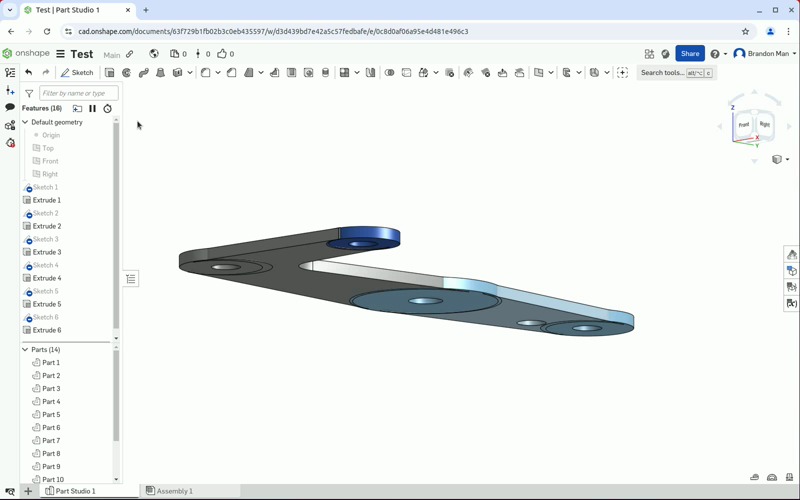
key(down, 3)
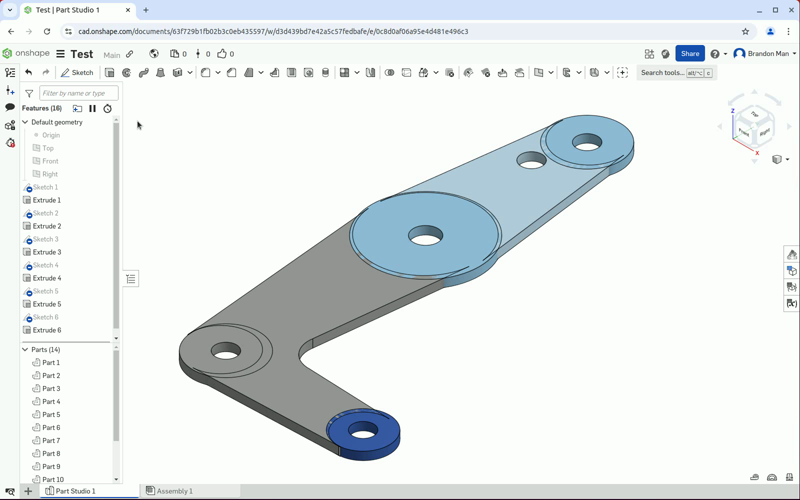
mouse_move(69, 189)
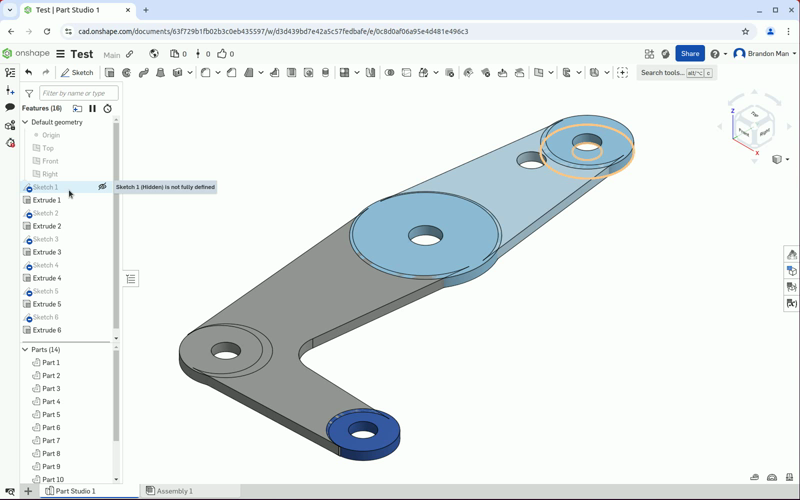
click(69, 189)